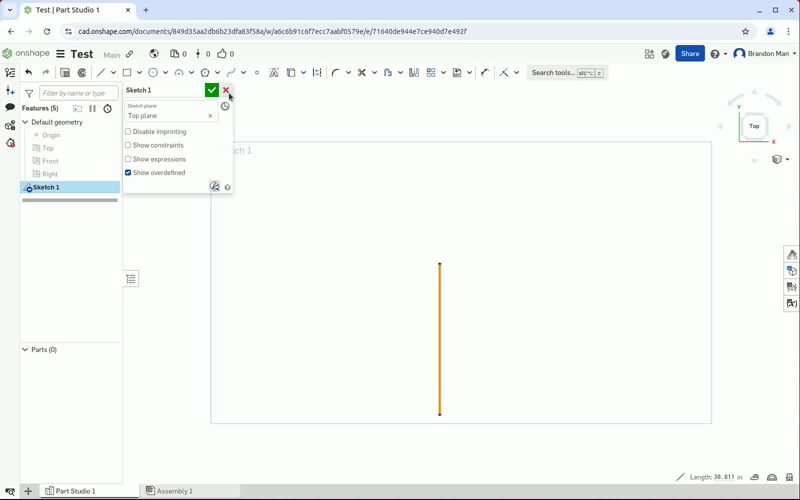
key(shift+h)
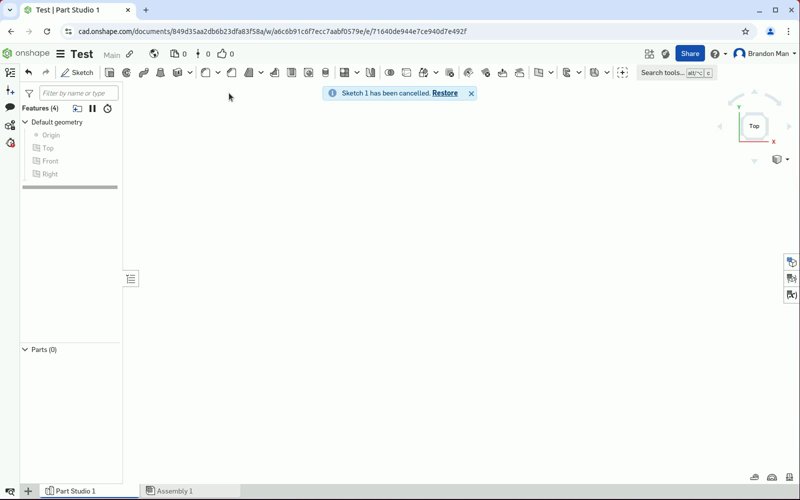
mouse_move(73, 352)
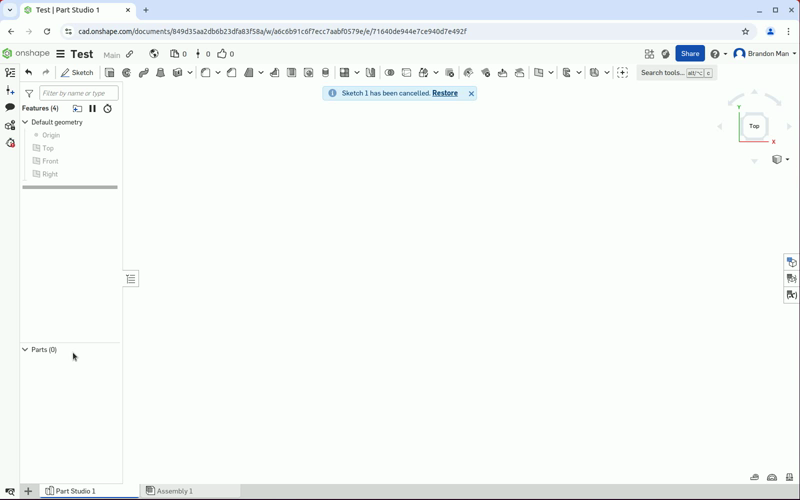
key(y)
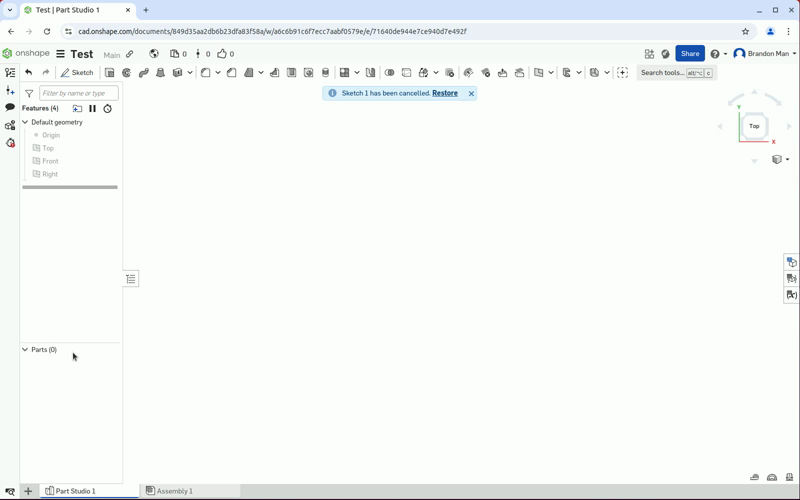
key(shift+p)
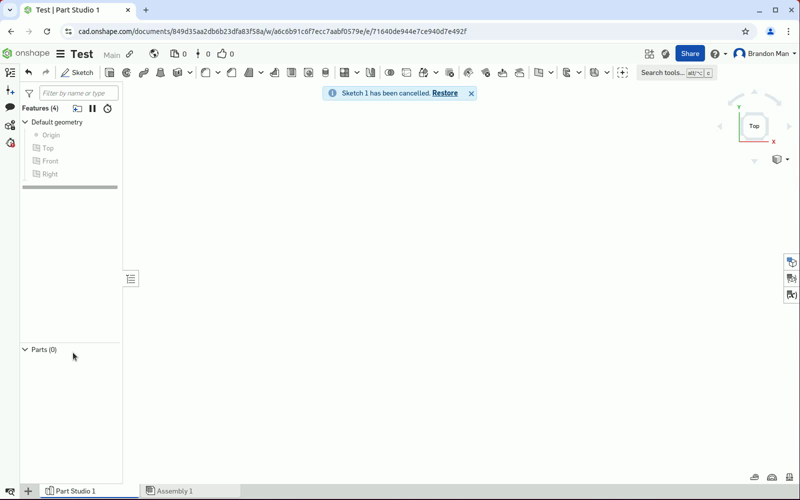
key(space)
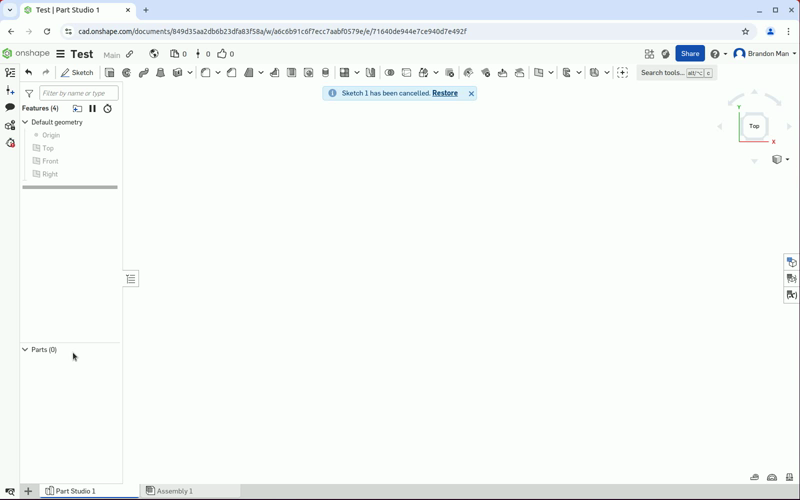
key_down(shift)
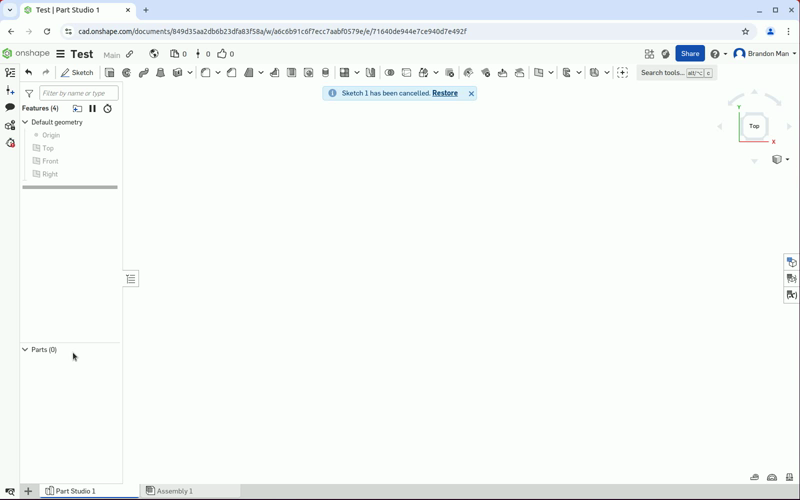
key(up)
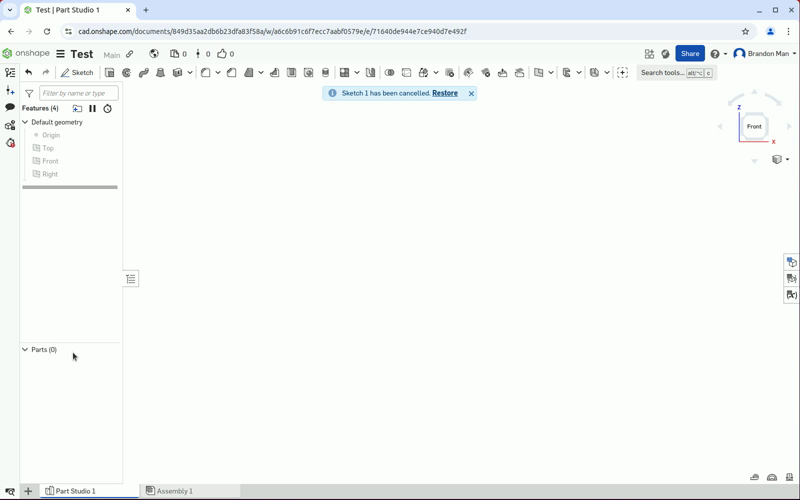
key_up(shift)
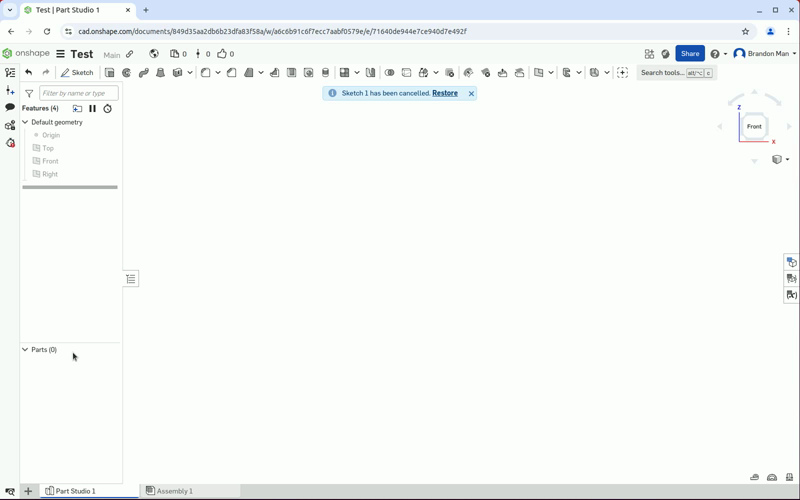
mouse_move(73, 352)
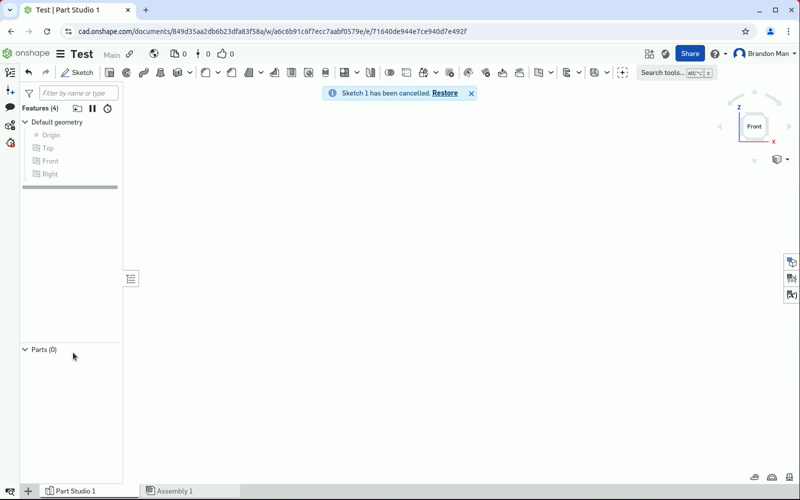
key(shift+y)
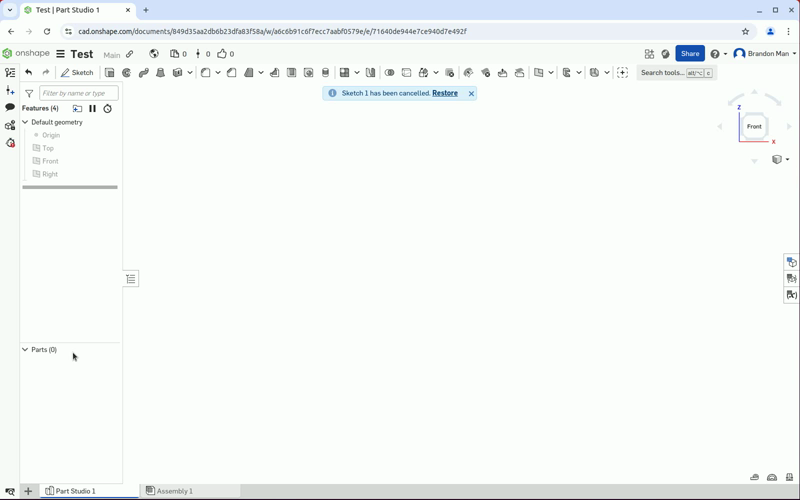
key(shift+s)
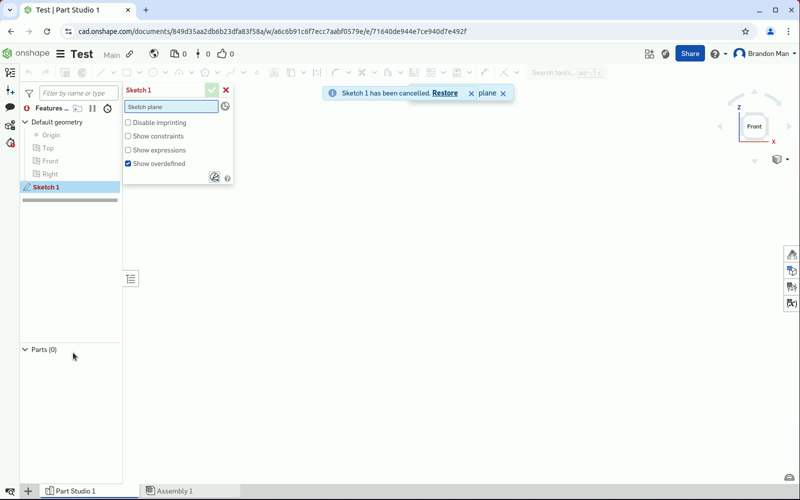
mouse_move(73, 163)
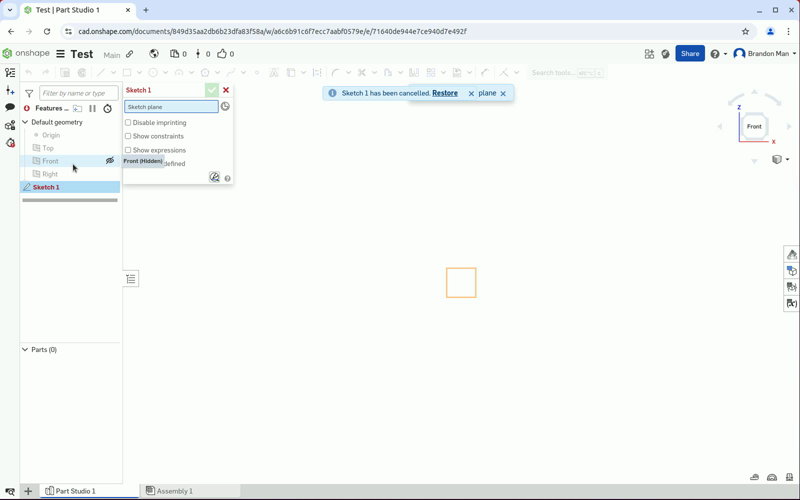
click(73, 163)
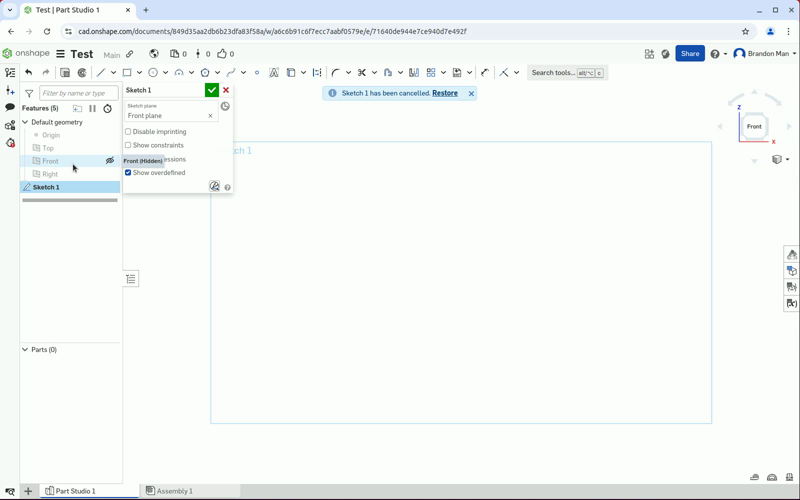
mouse_move(73, 352)
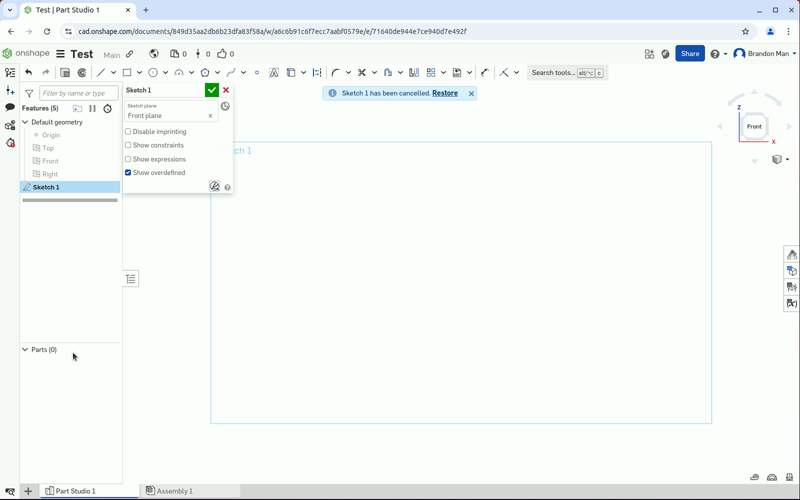
key(y)
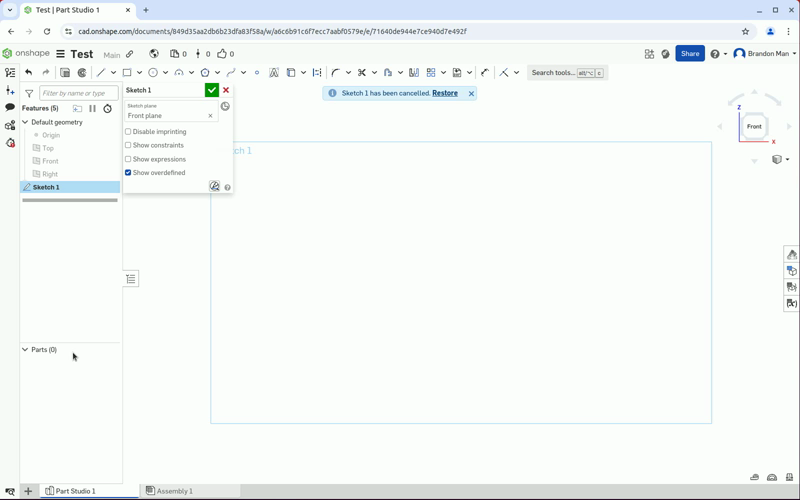
key(l)
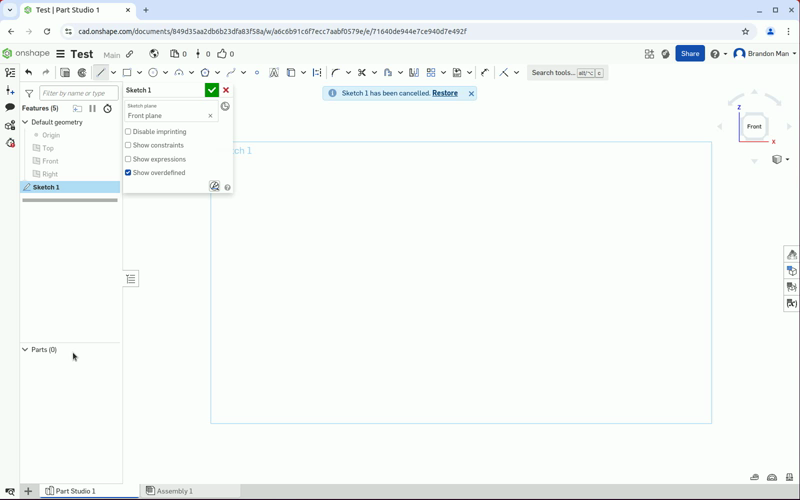
key_down(shift)
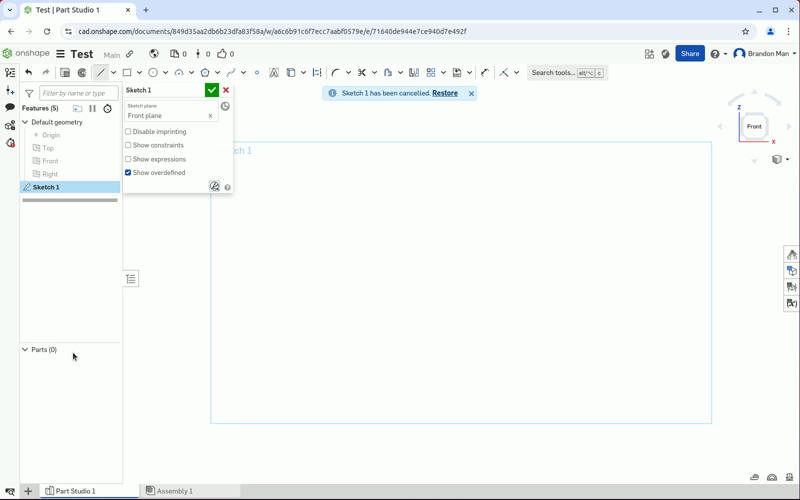
mouse_move(446, 225)
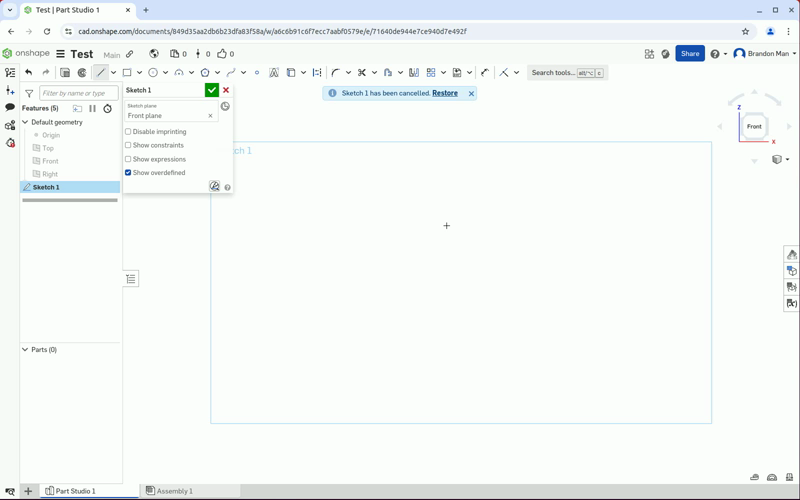
click(446, 225)
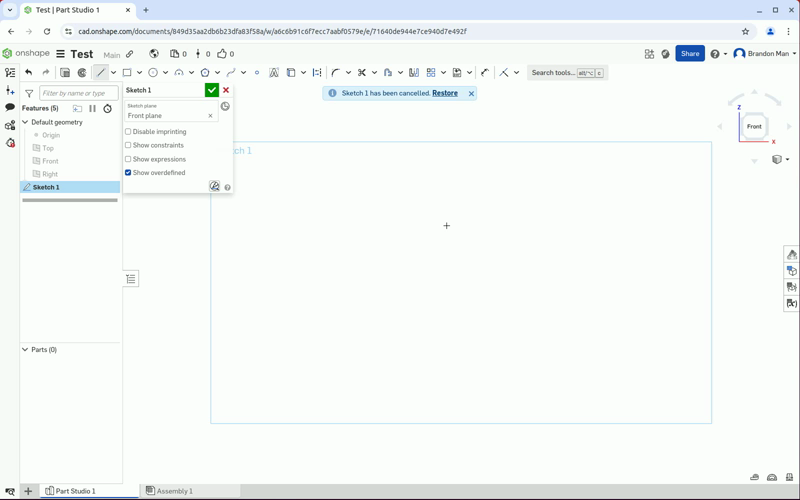
key_up(shift)
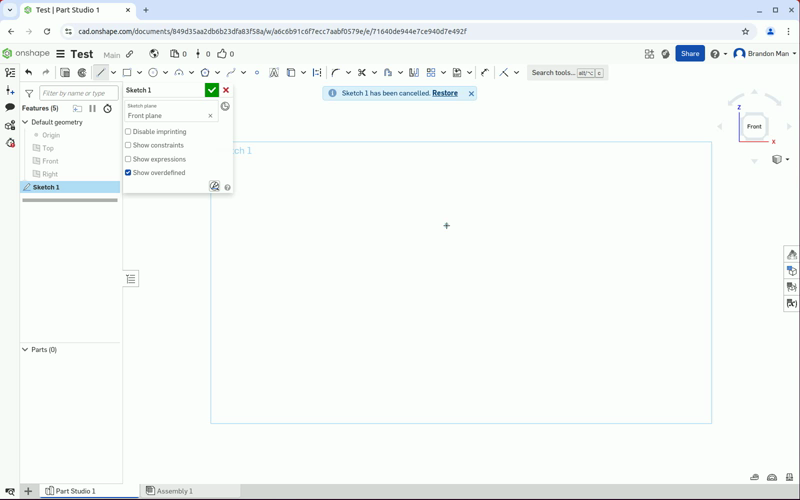
key_down(shift)
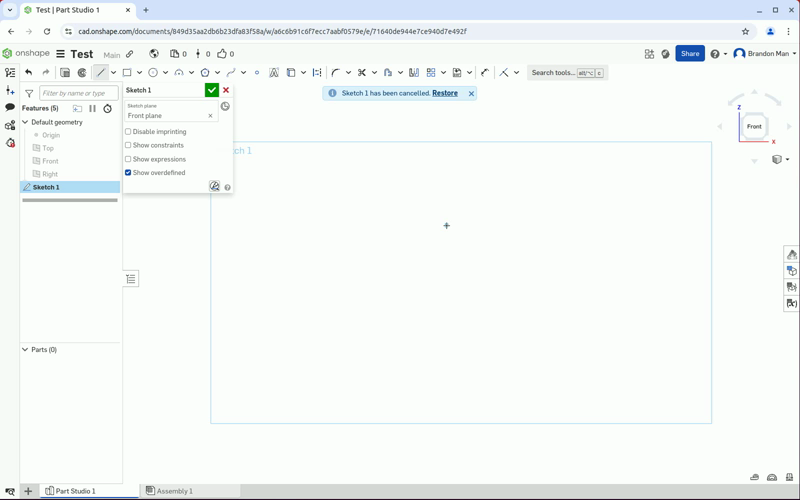
mouse_move(476, 225)
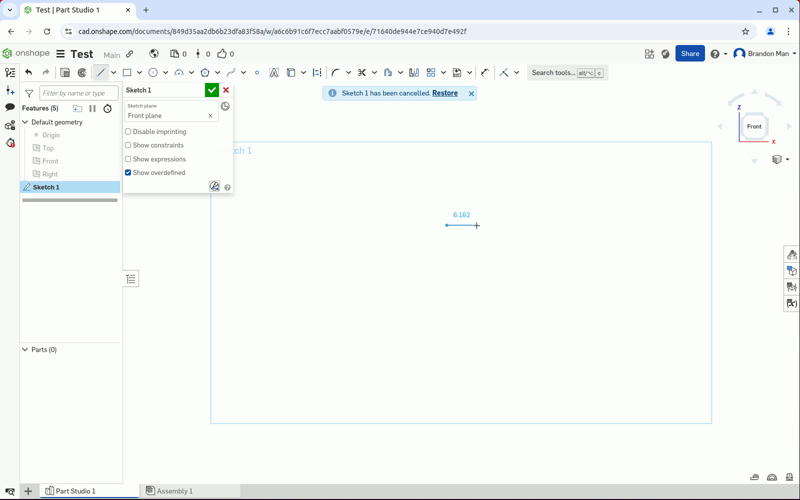
mouse_move(446, 220)
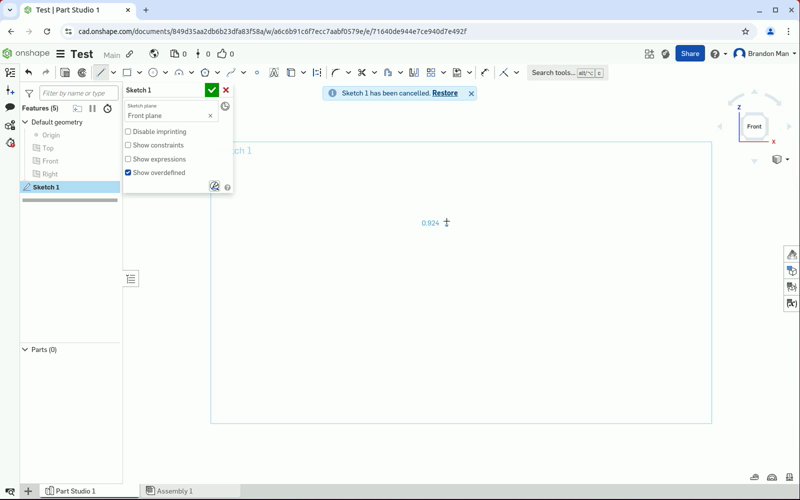
scroll(6)
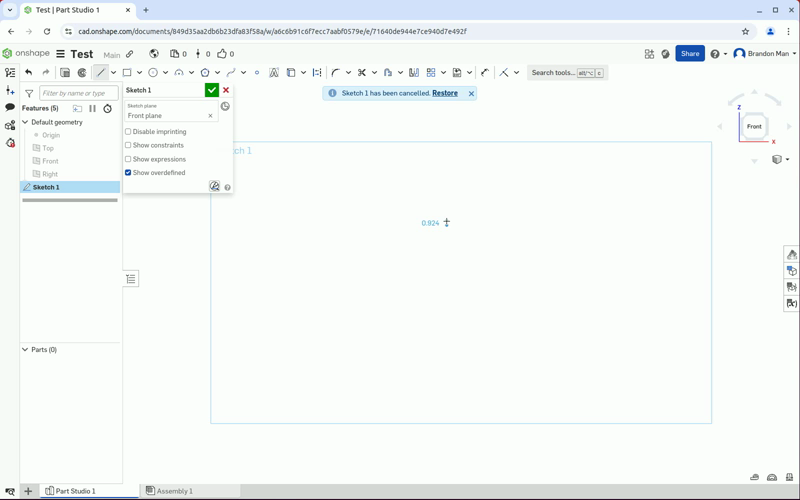
scroll(6)
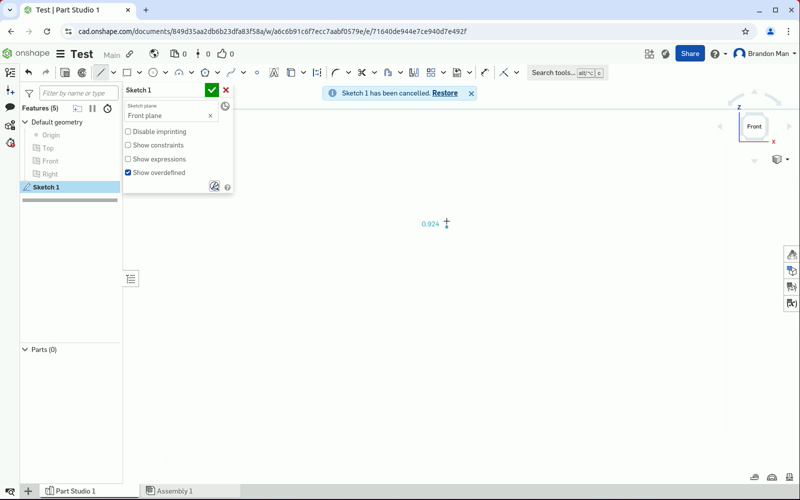
scroll(6)
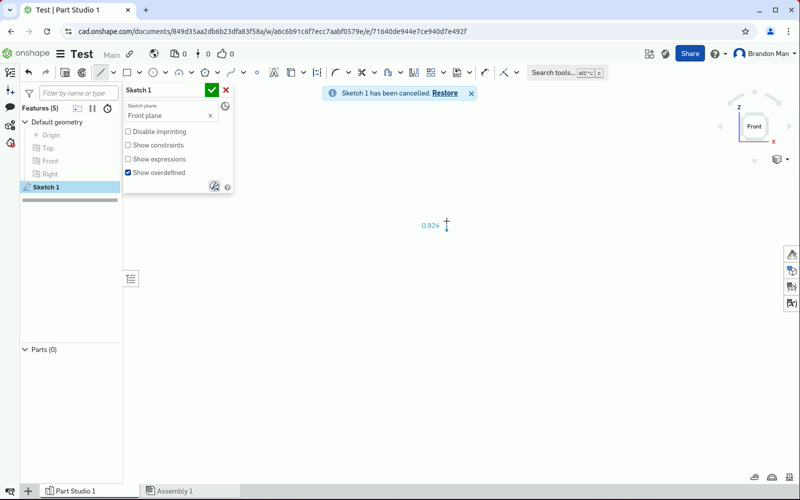
scroll(6)
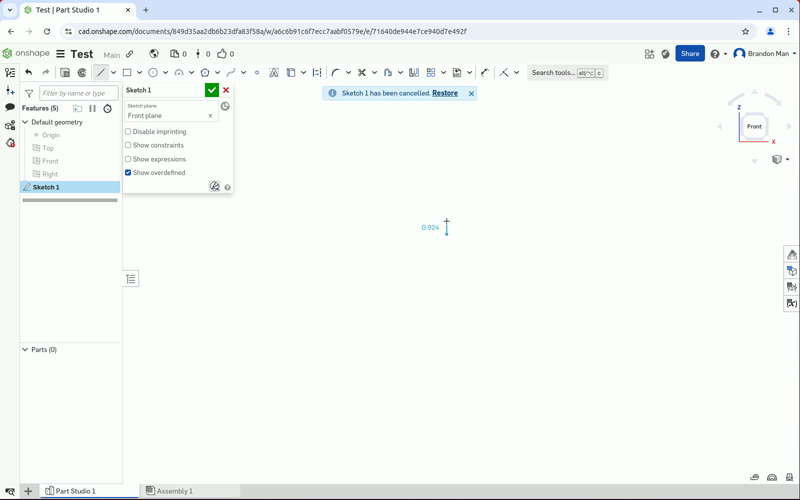
scroll(6)
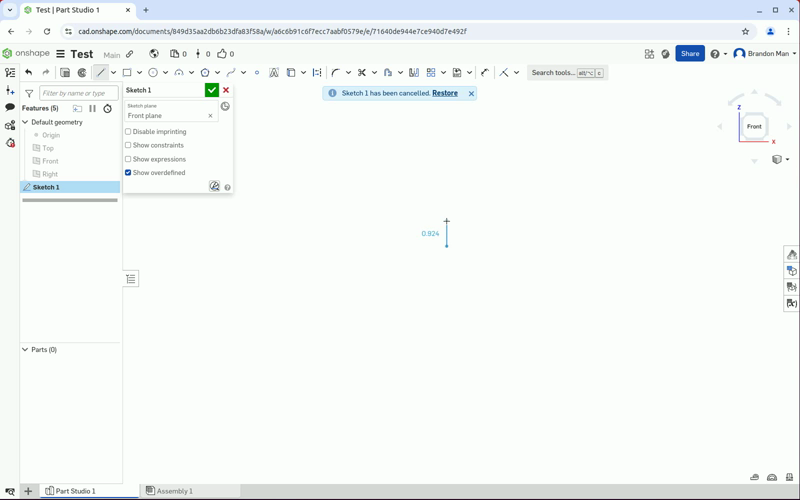
scroll(6)
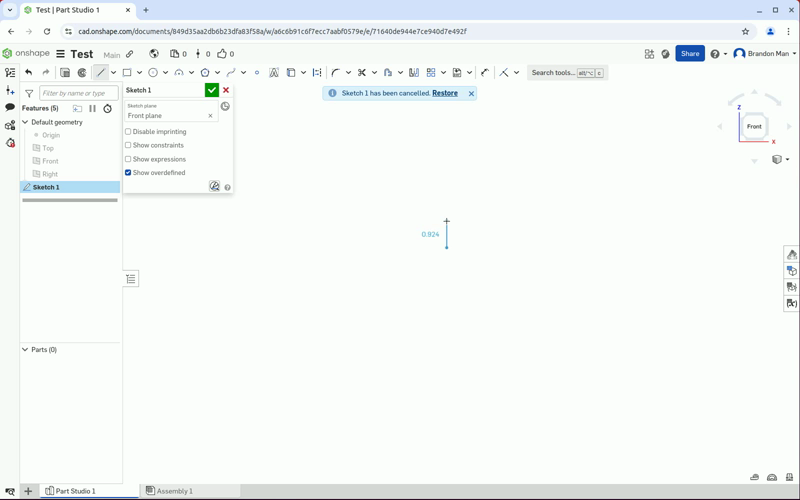
scroll(6)
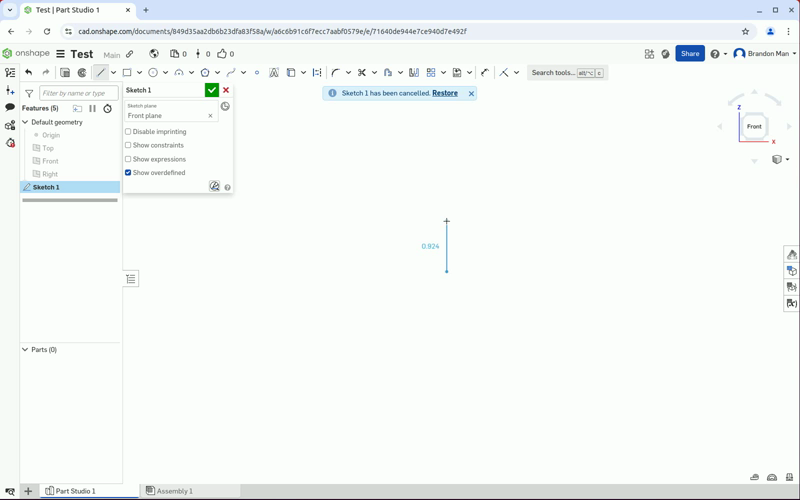
click(446, 220)
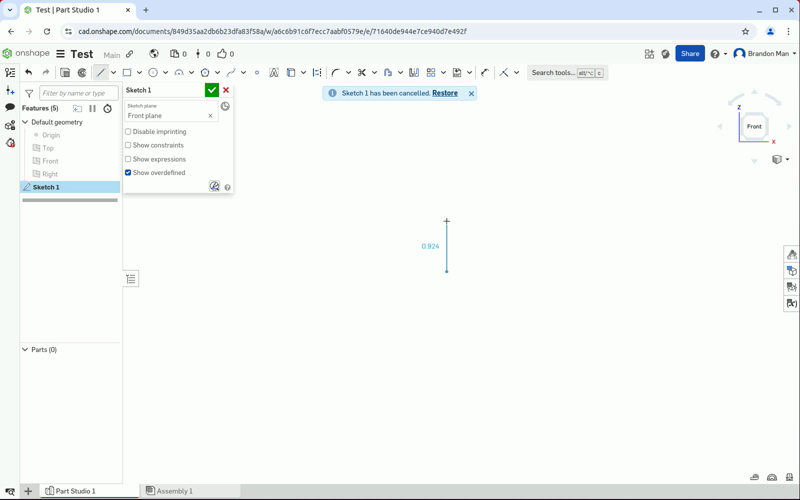
scroll(-6)
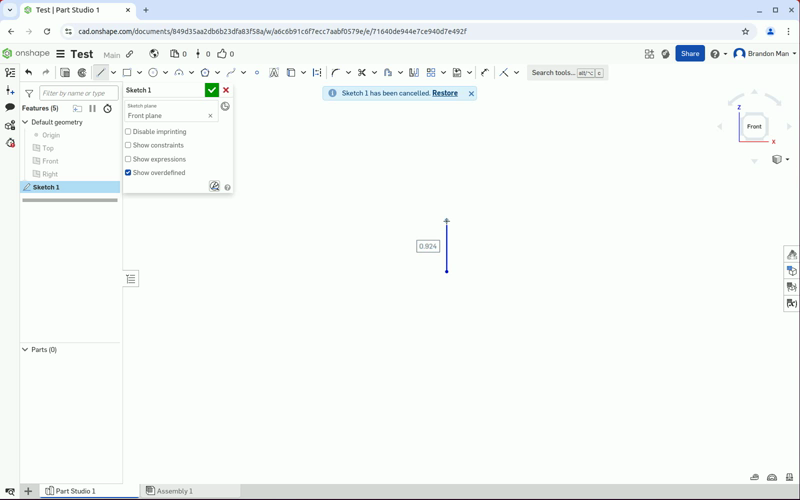
scroll(-6)
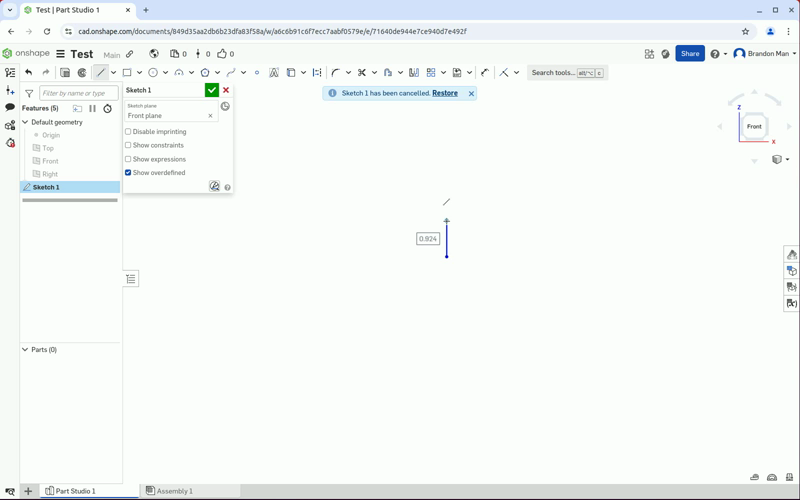
scroll(-6)
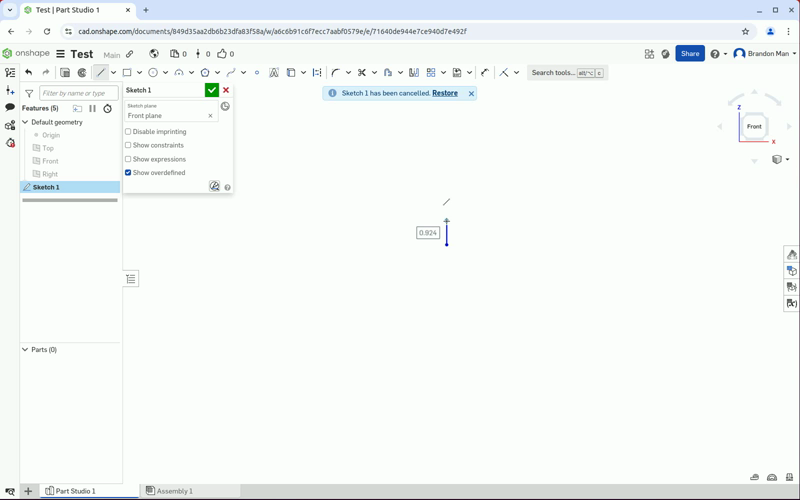
scroll(-6)
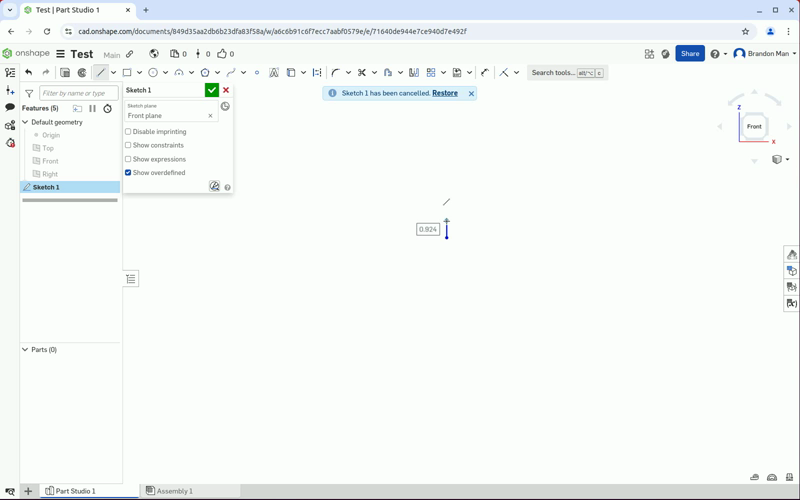
scroll(-6)
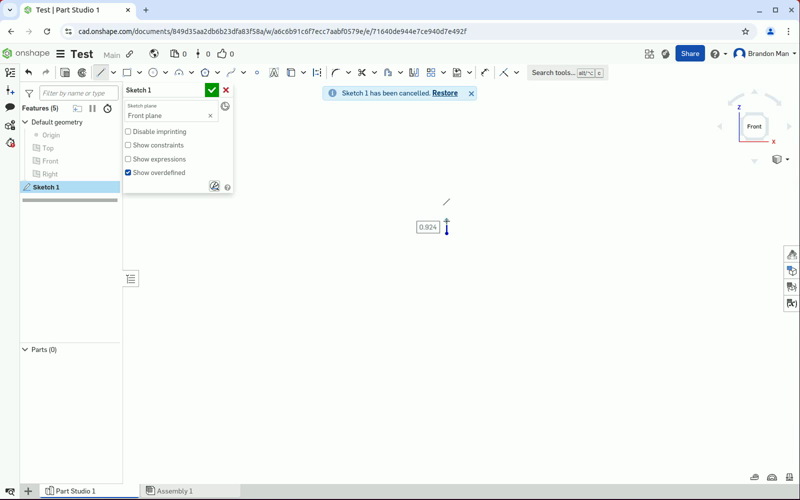
scroll(-6)
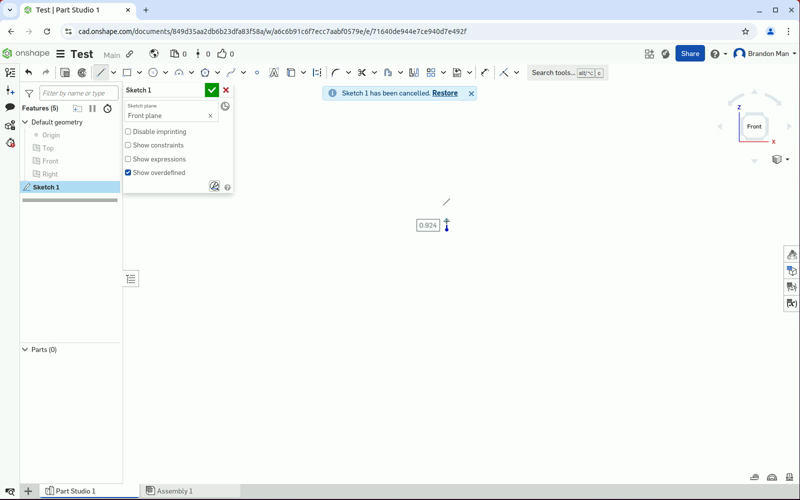
scroll(-6)
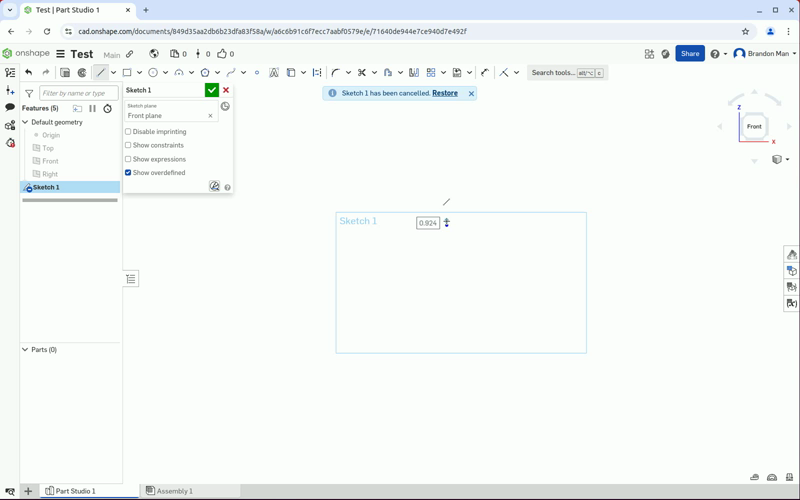
key_up(shift)
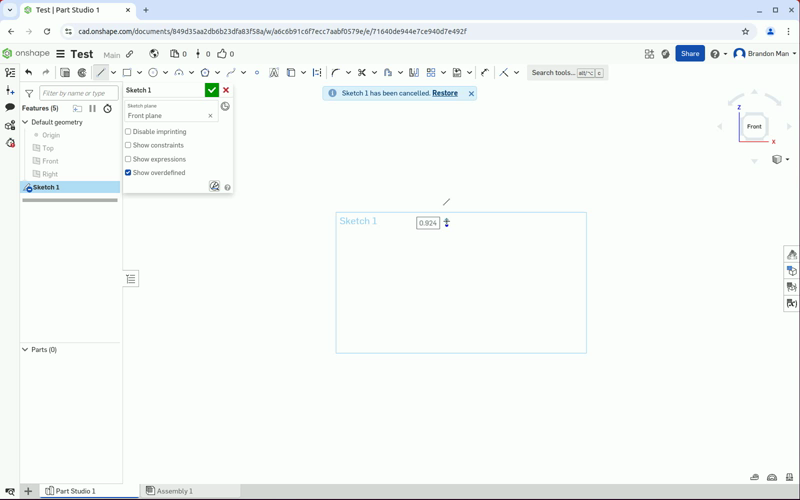
key(esc)
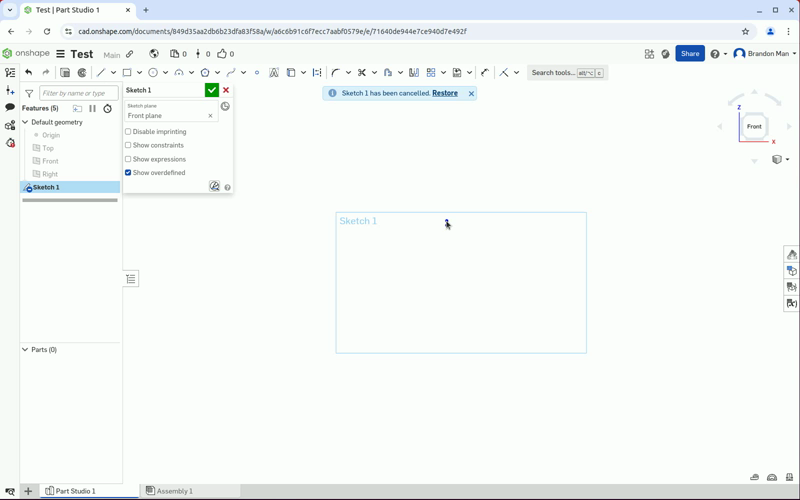
key(a)
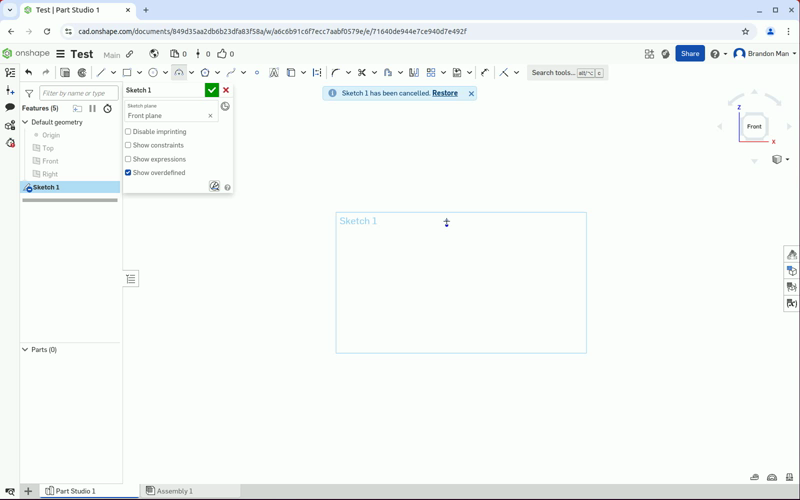
mouse_move(446, 220)
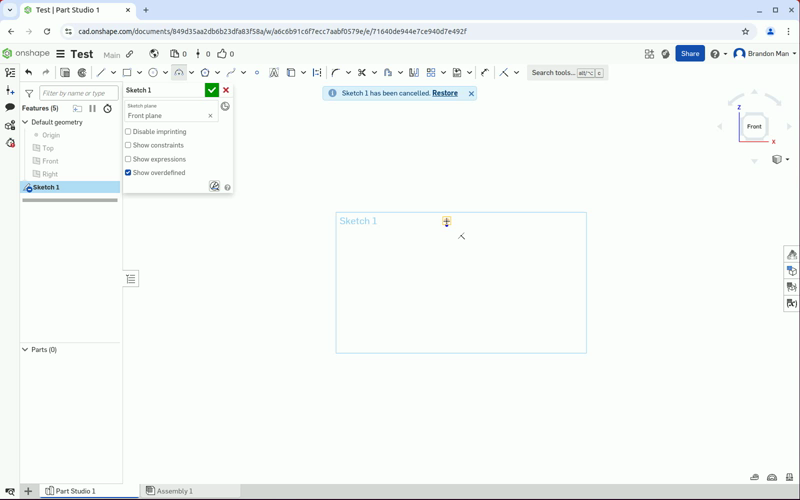
click(446, 220)
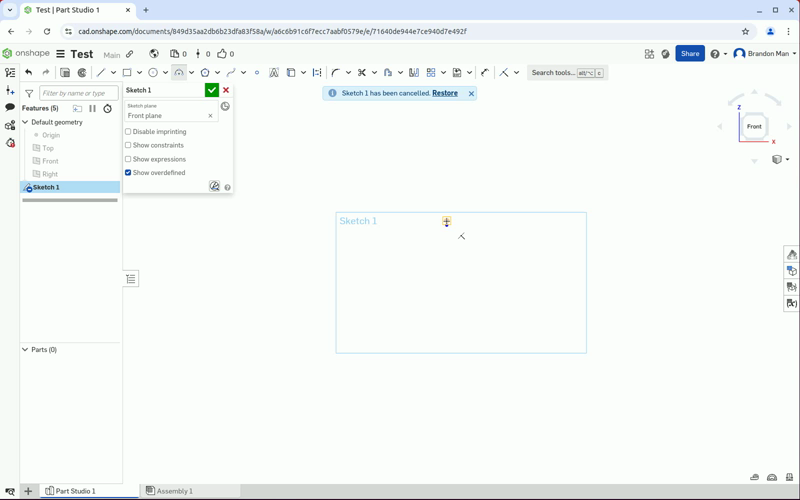
mouse_move(446, 225)
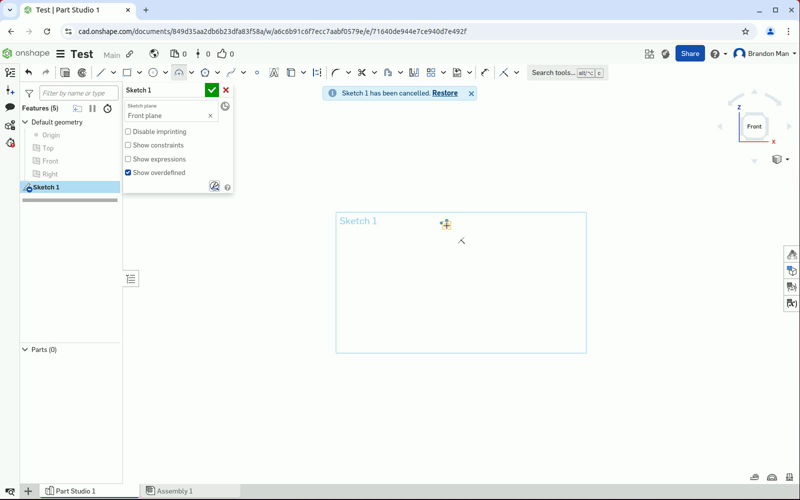
scroll(6)
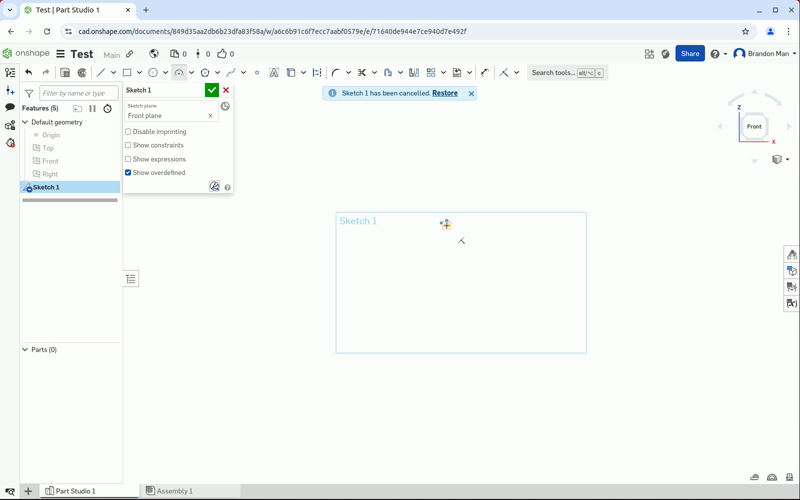
scroll(6)
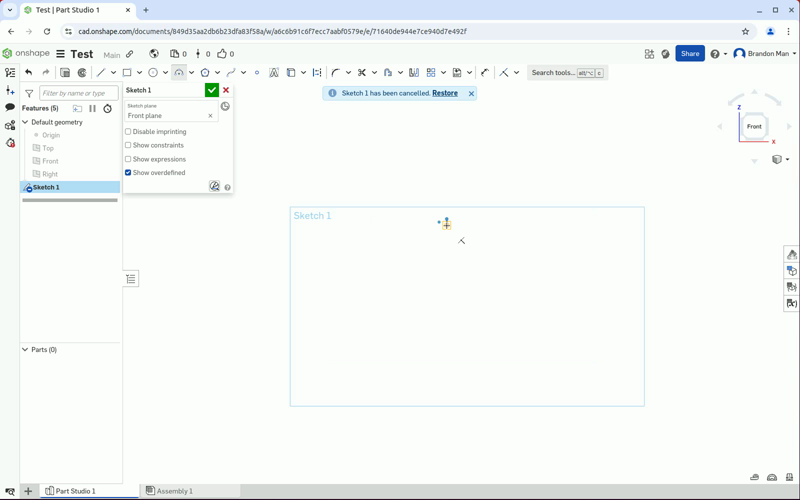
scroll(6)
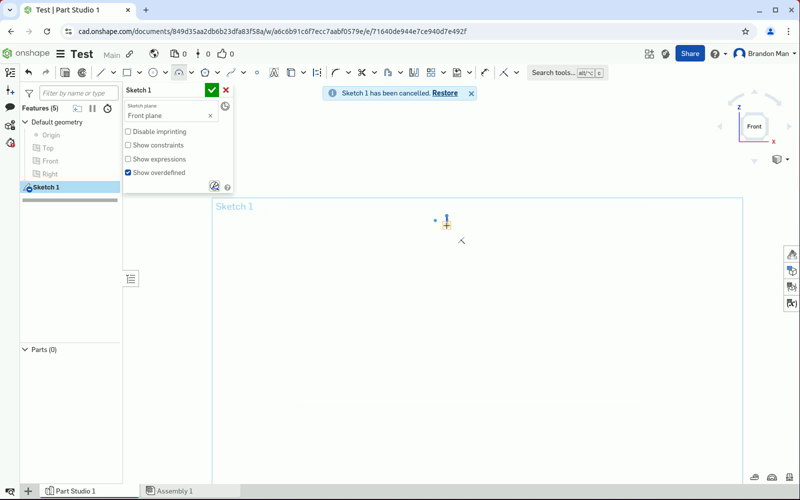
scroll(6)
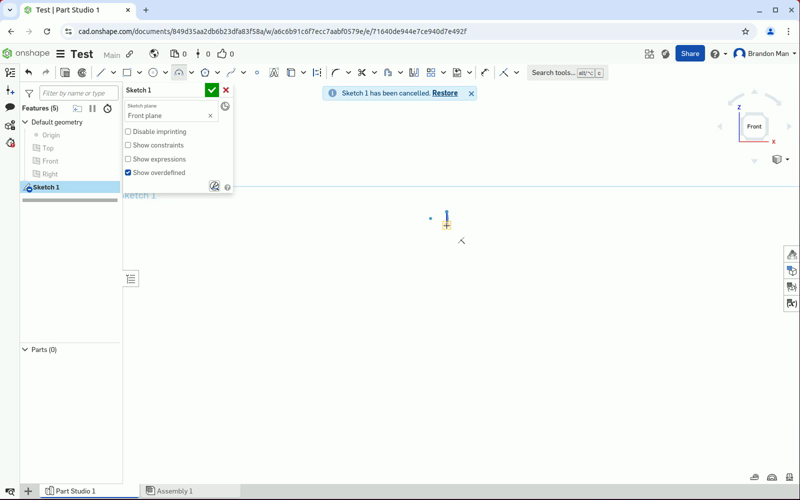
scroll(6)
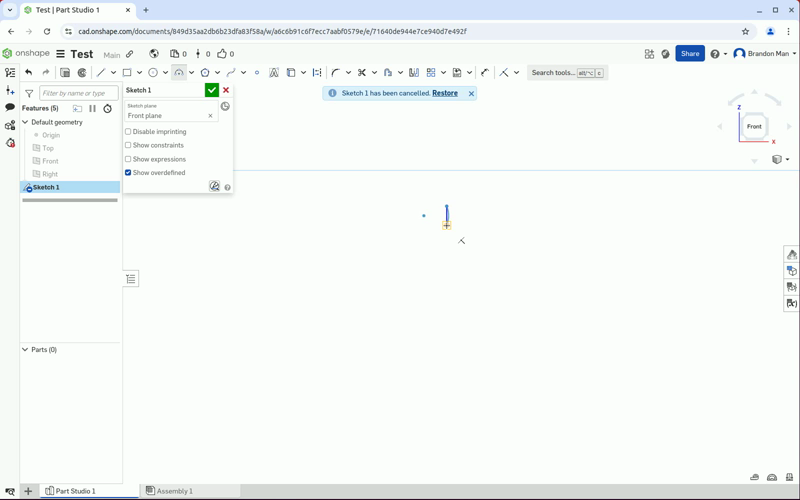
scroll(6)
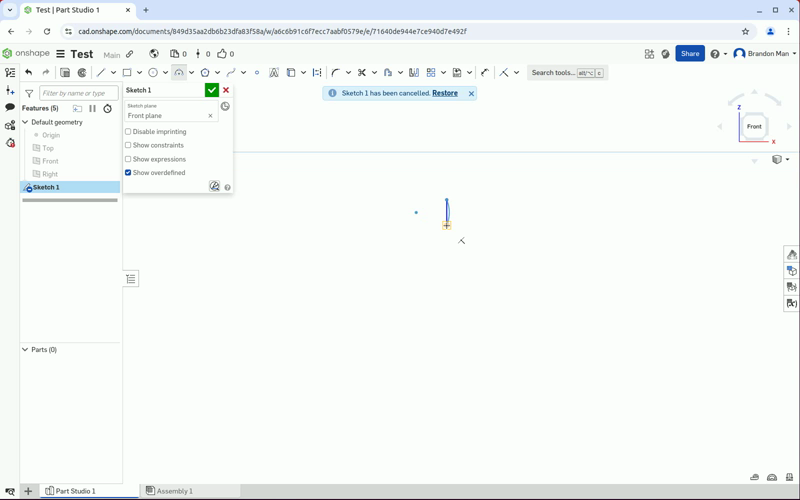
scroll(6)
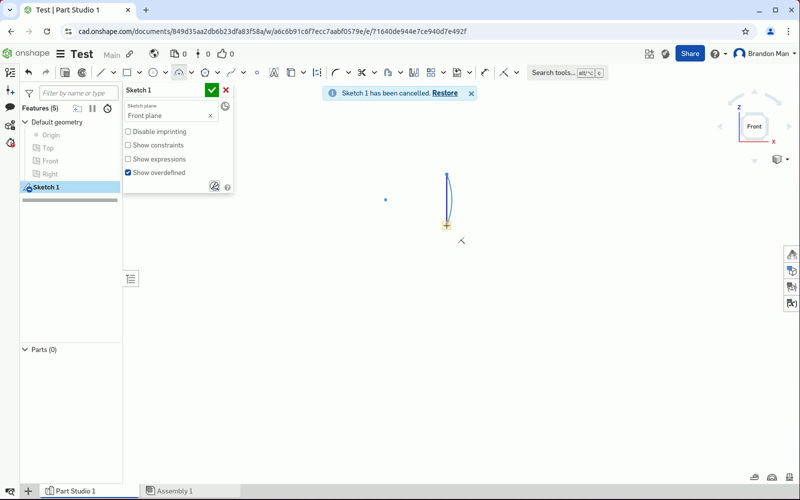
click(446, 225)
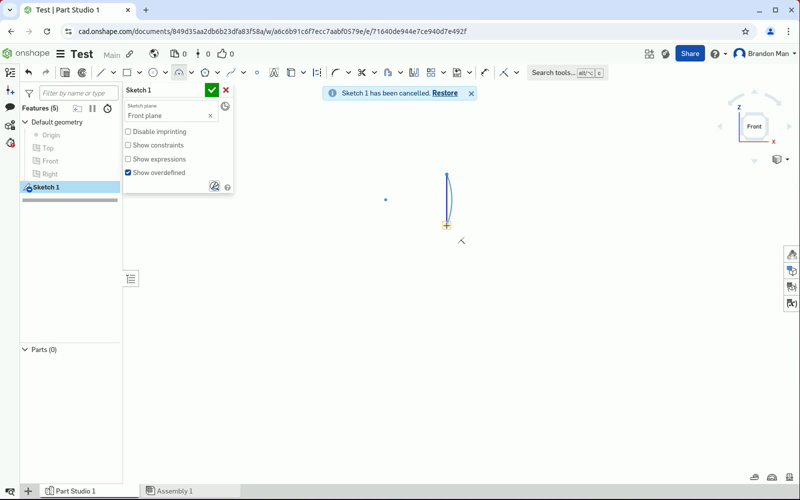
scroll(-6)
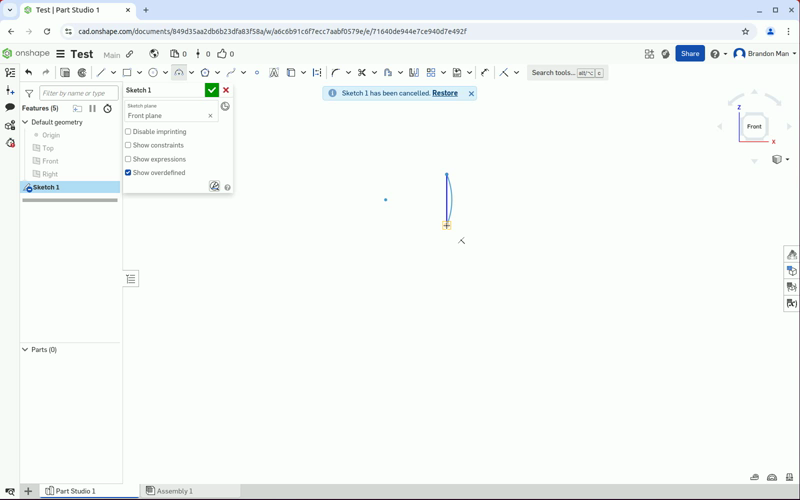
scroll(-6)
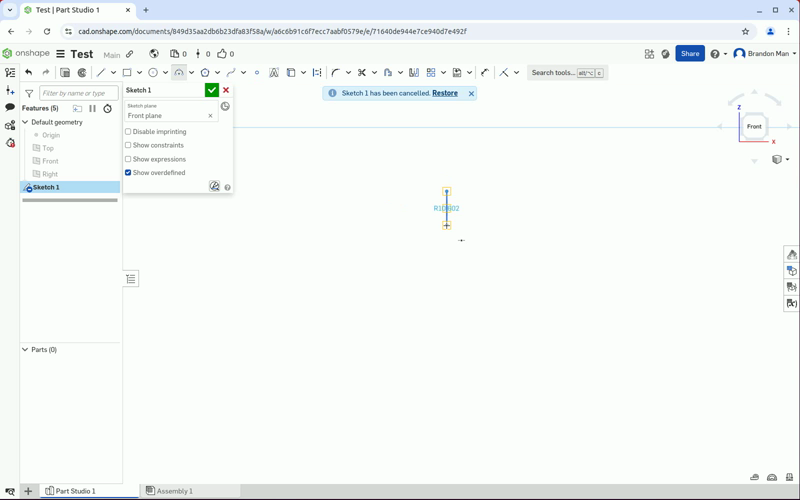
scroll(-6)
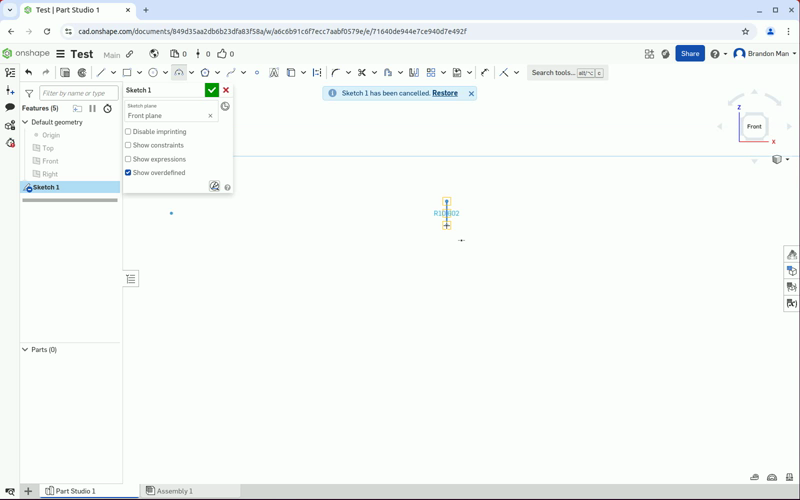
scroll(-6)
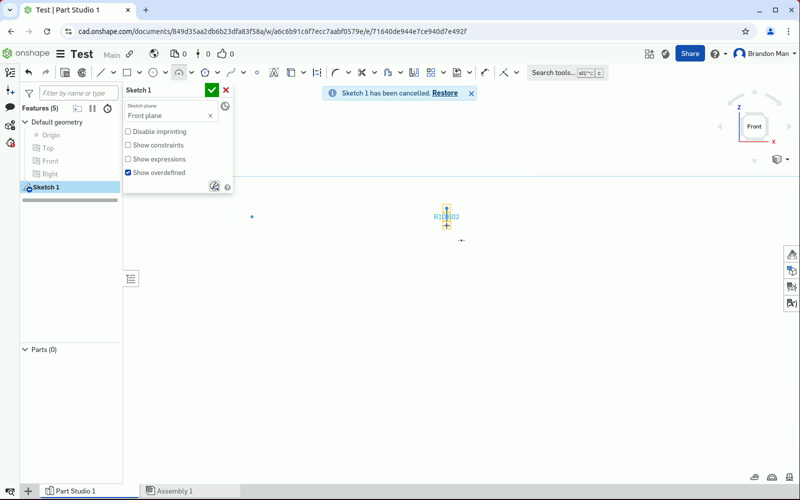
scroll(-6)
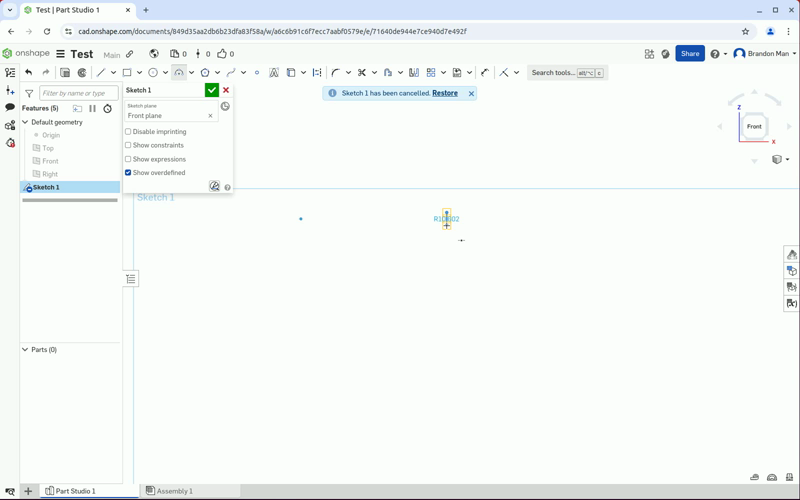
scroll(-6)
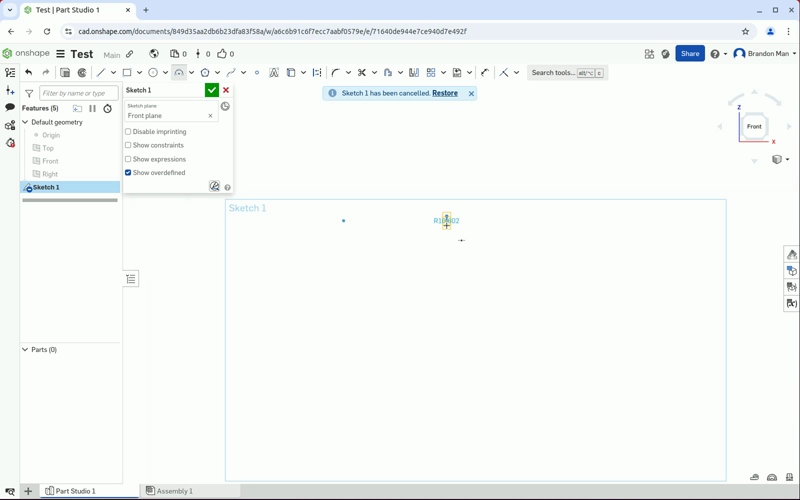
scroll(-6)
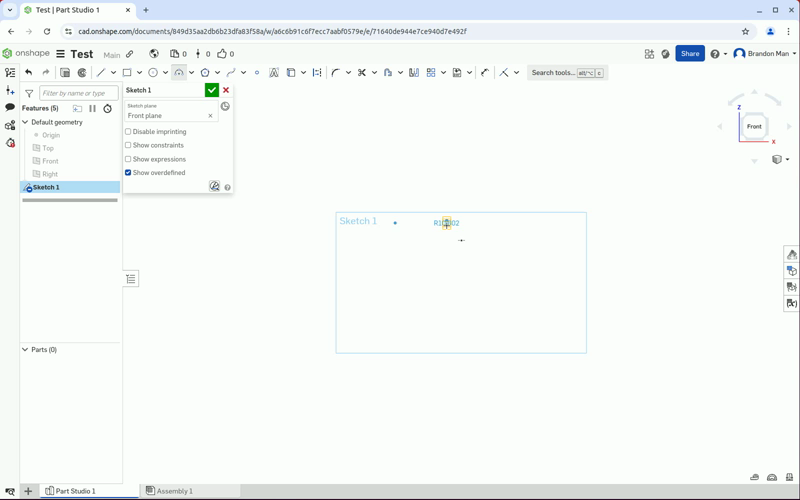
key_down(shift)
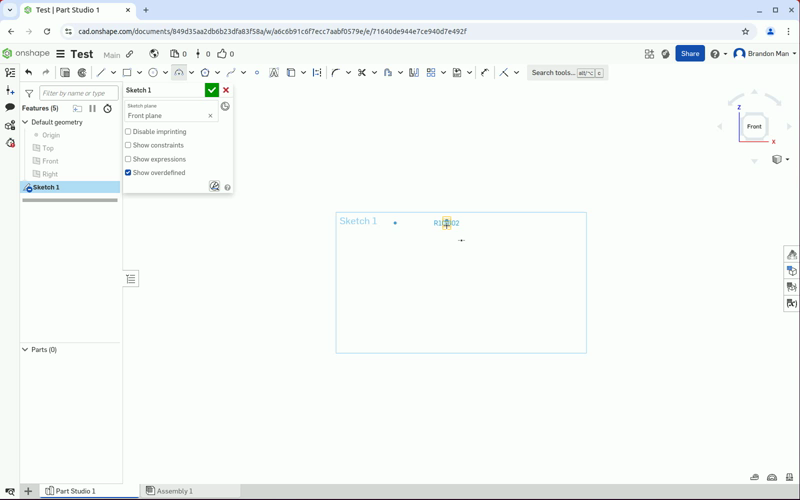
mouse_move(445, 223)
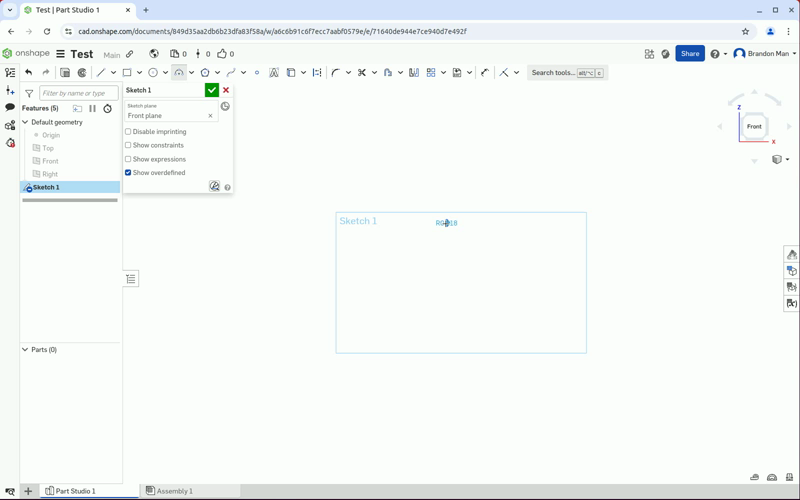
scroll(6)
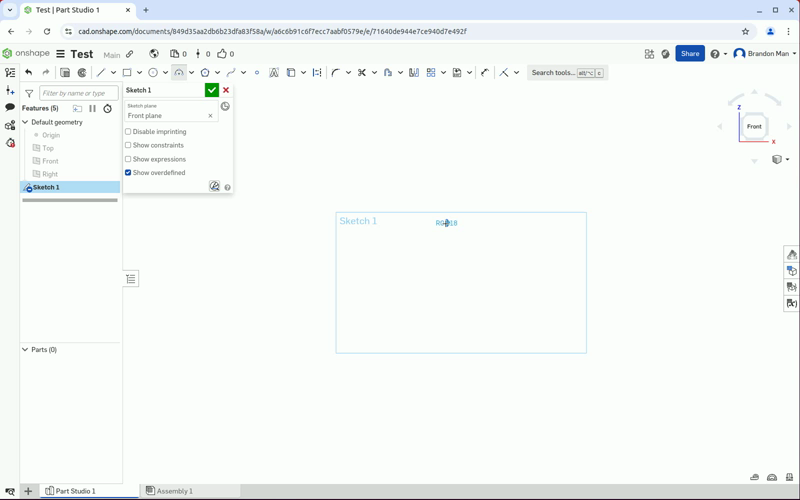
scroll(6)
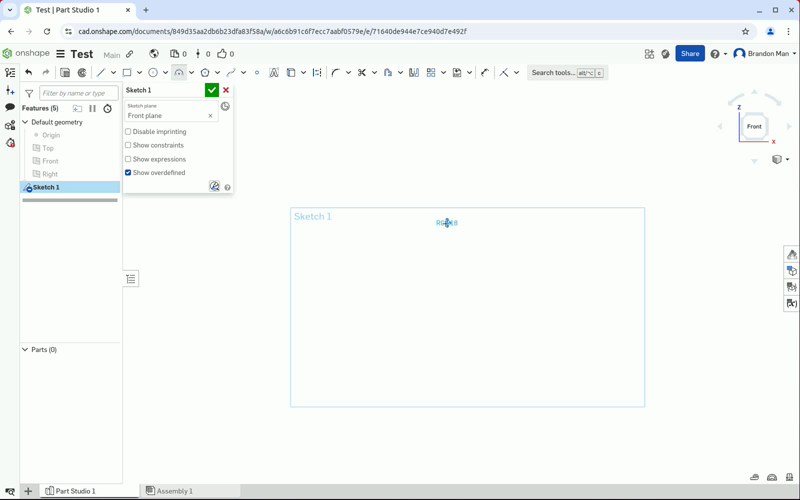
scroll(6)
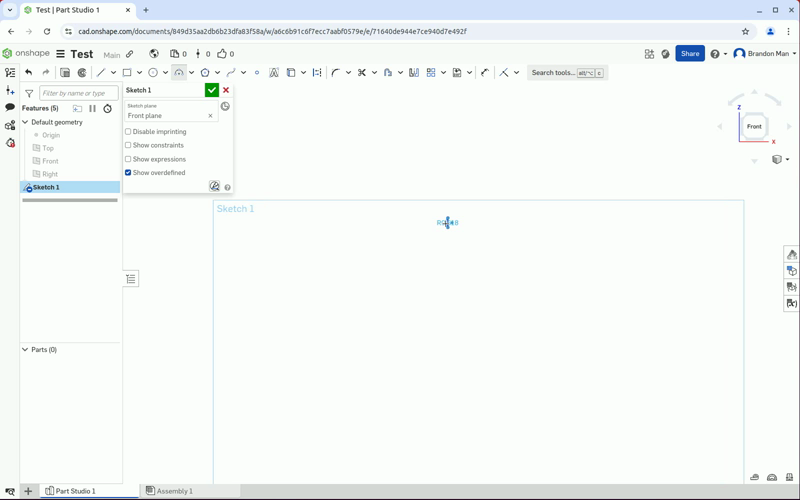
scroll(6)
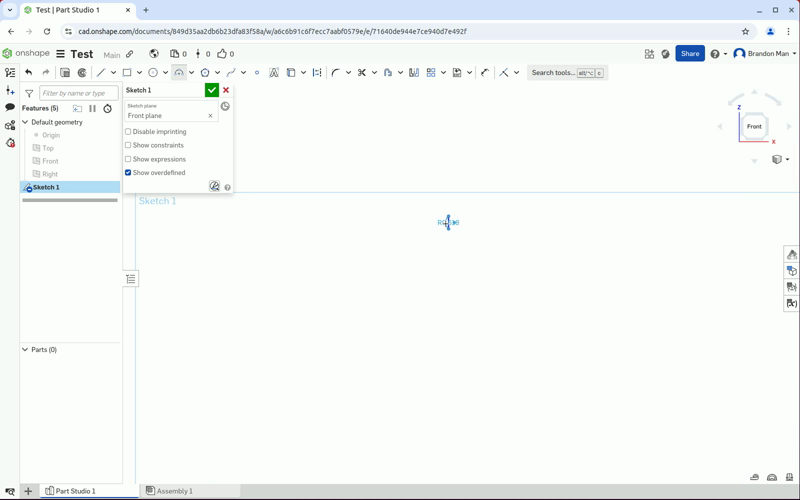
scroll(6)
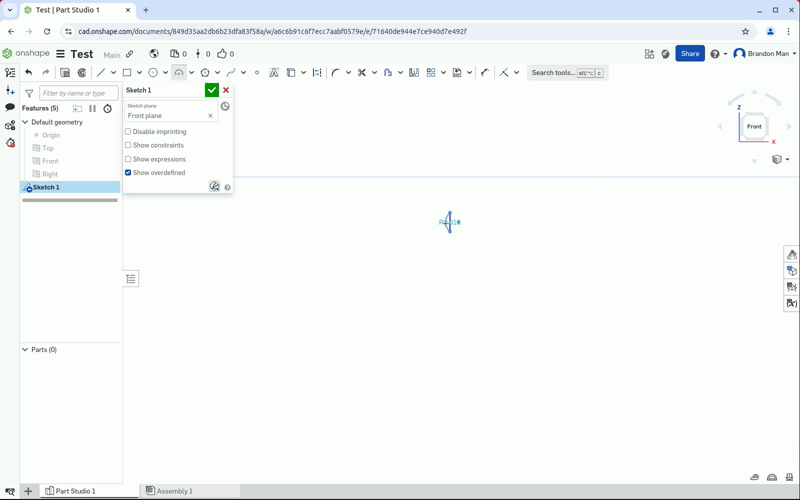
scroll(6)
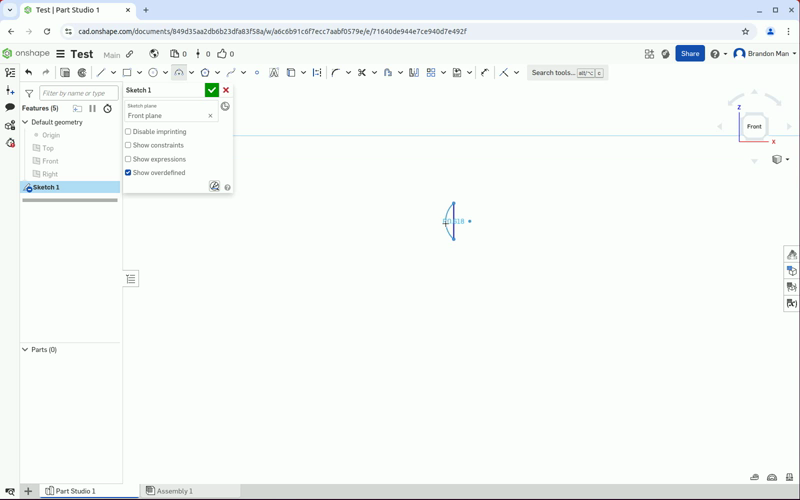
scroll(6)
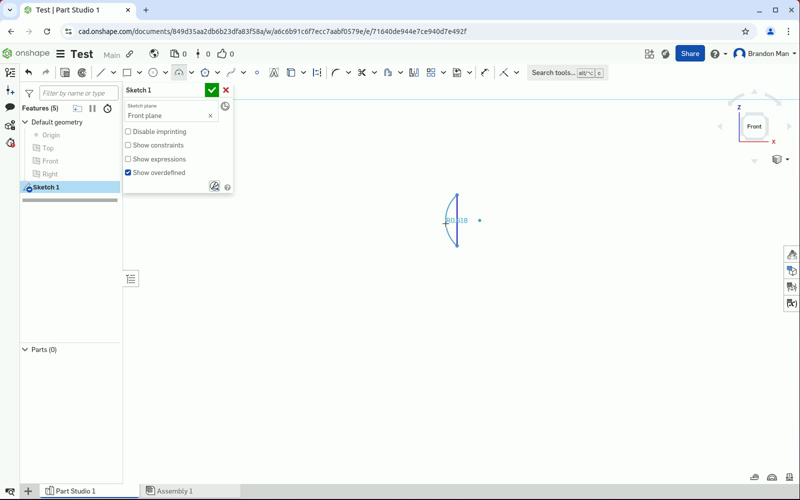
click(445, 223)
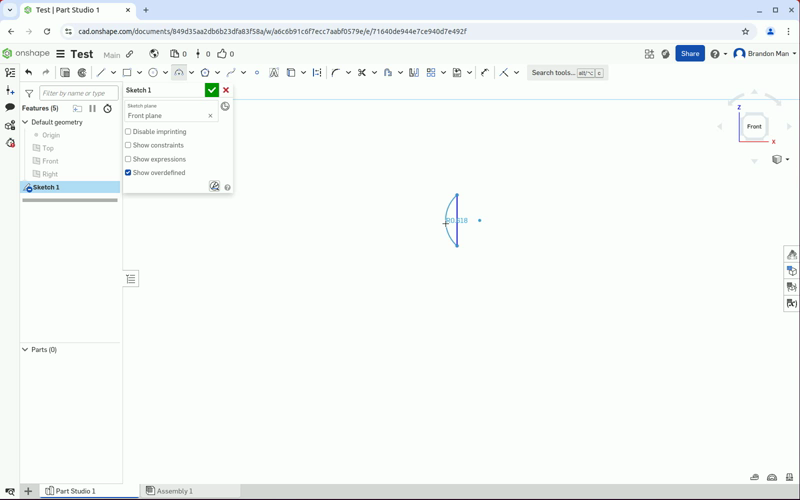
scroll(-6)
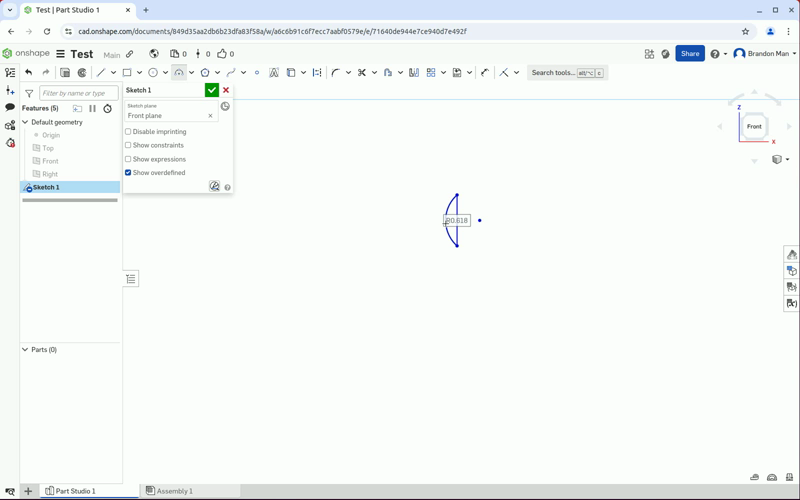
scroll(-6)
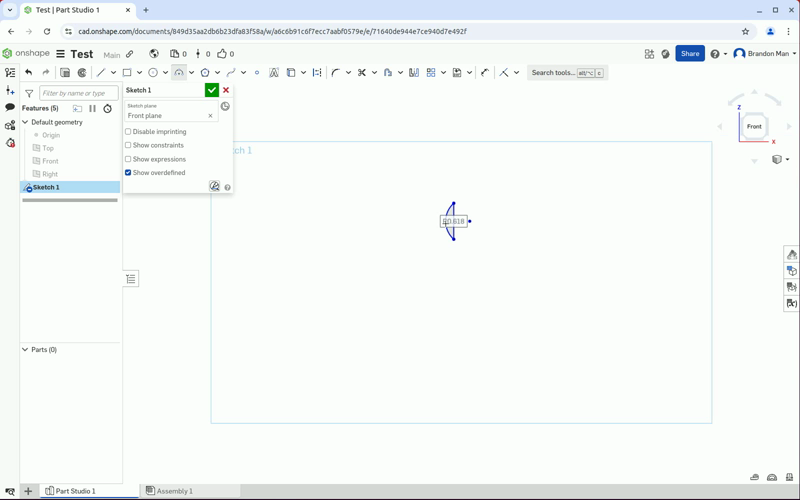
scroll(-6)
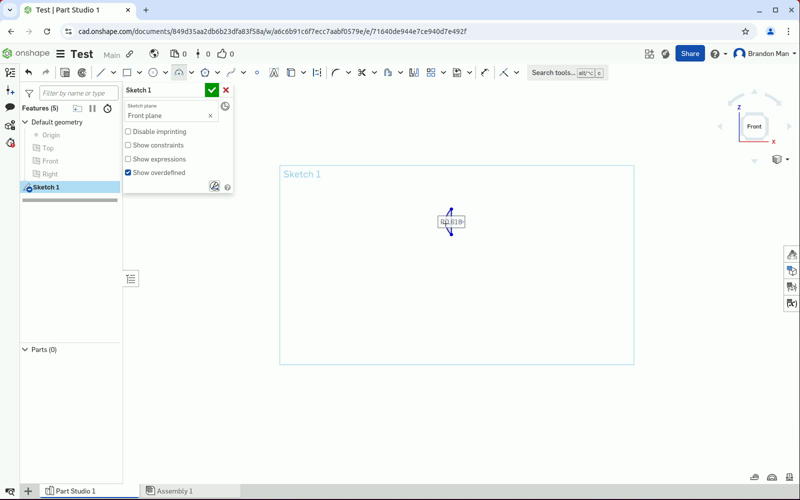
scroll(-6)
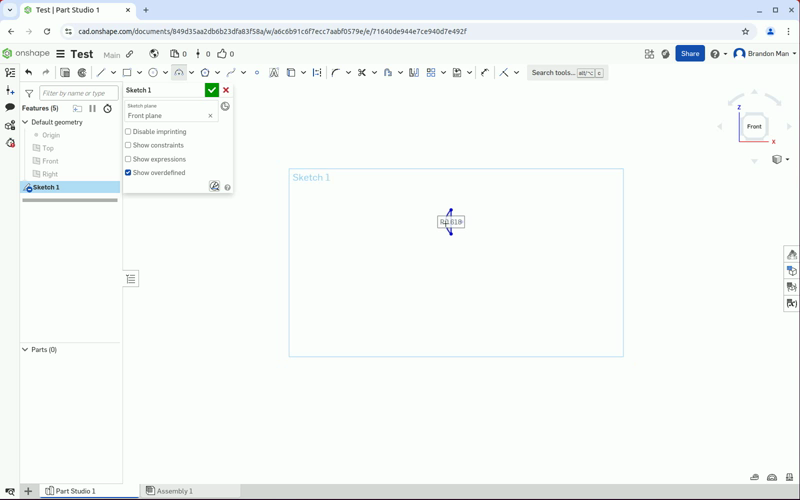
scroll(-6)
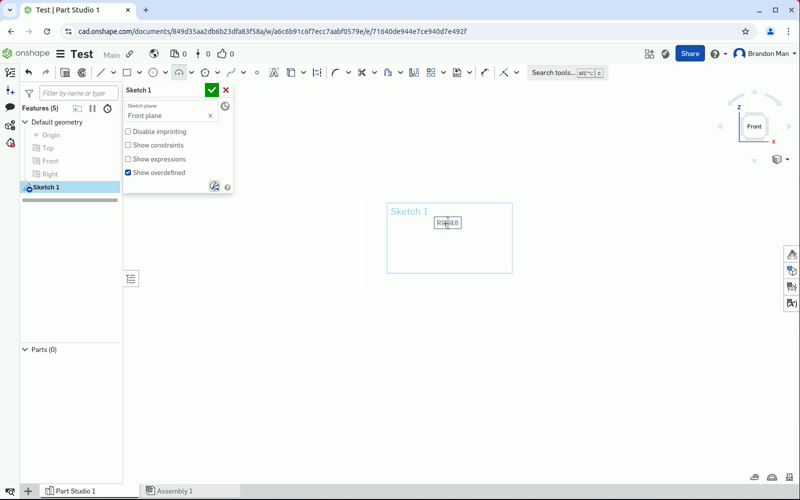
scroll(-6)
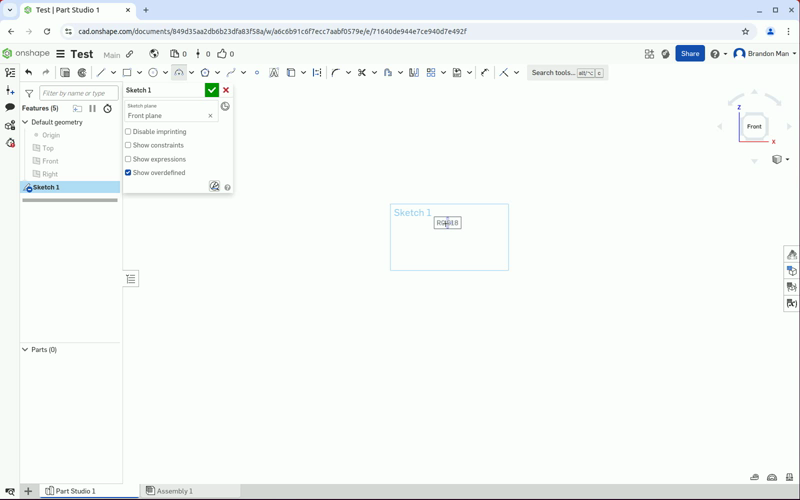
scroll(-6)
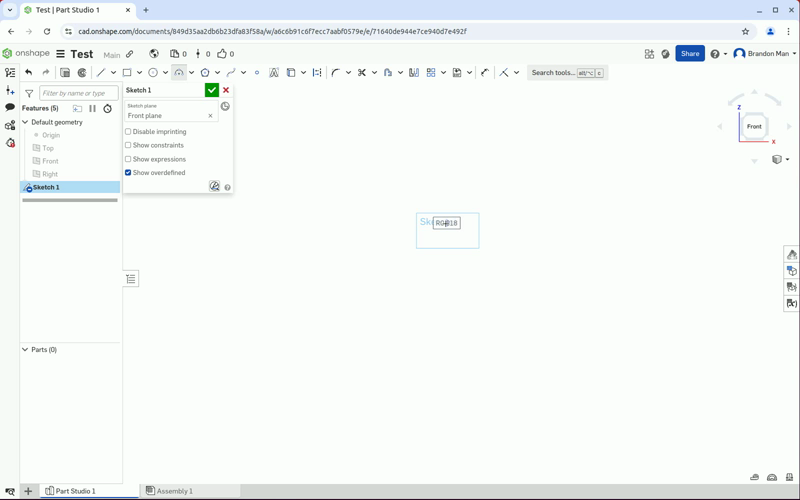
key_up(shift)
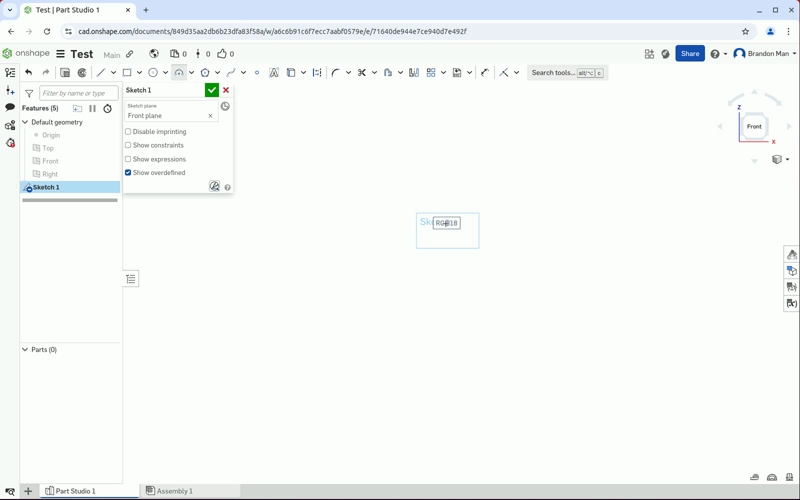
key(esc)
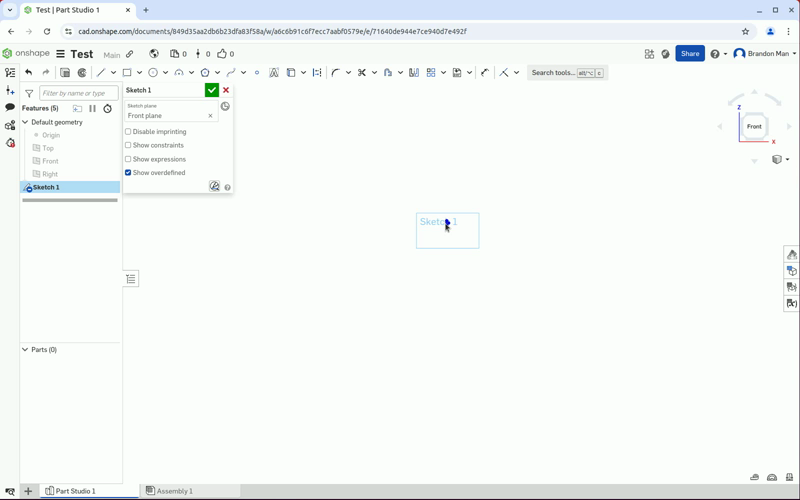
mouse_move(446, 223)
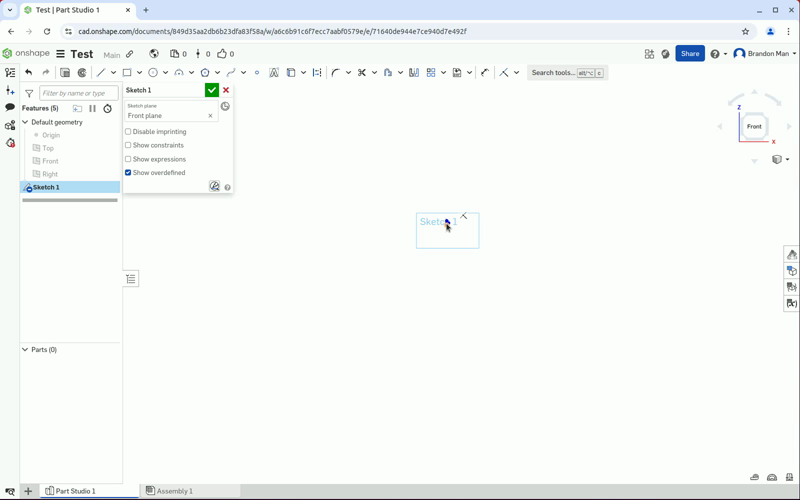
scroll(6)
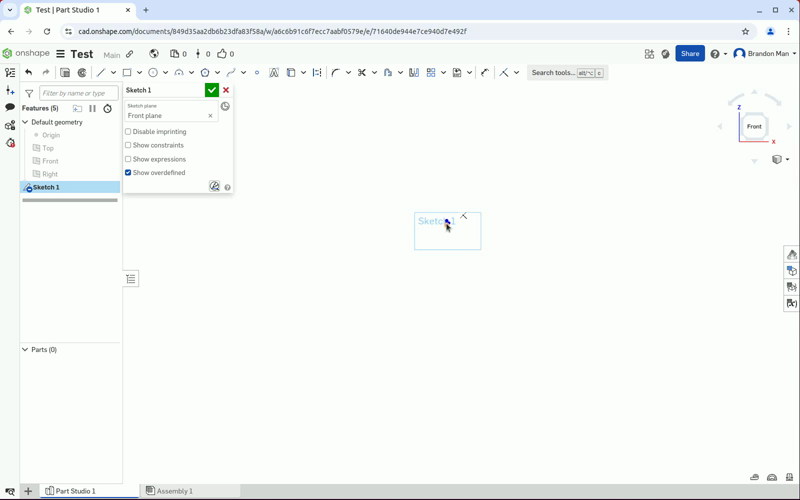
scroll(6)
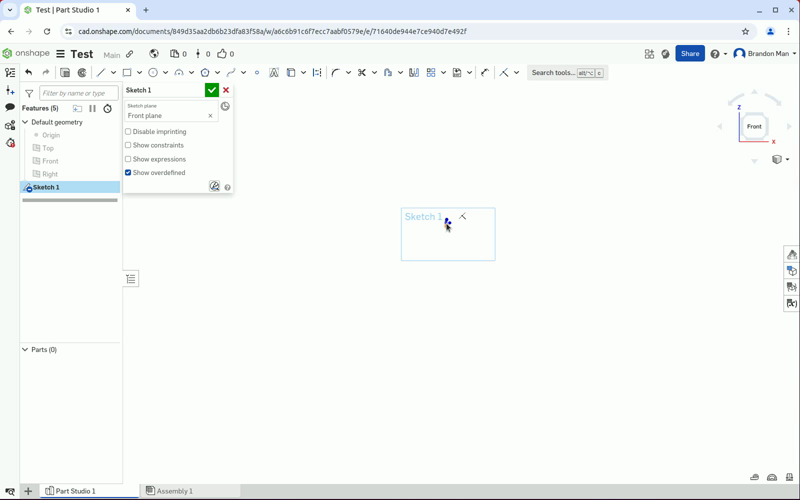
scroll(6)
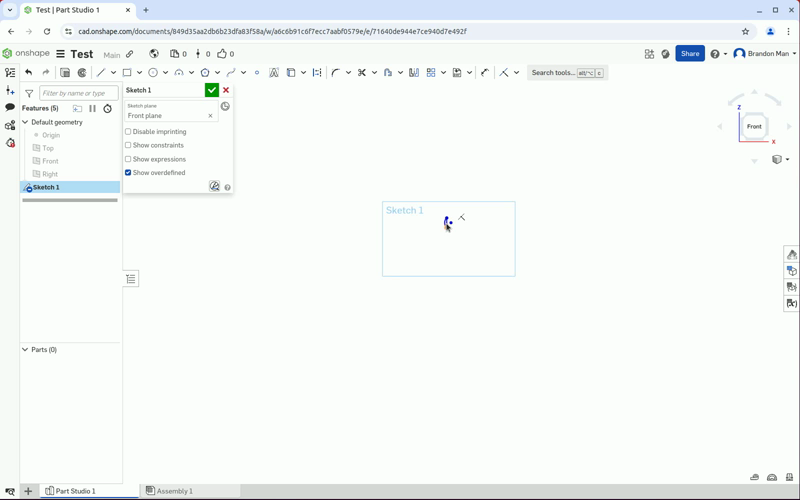
scroll(6)
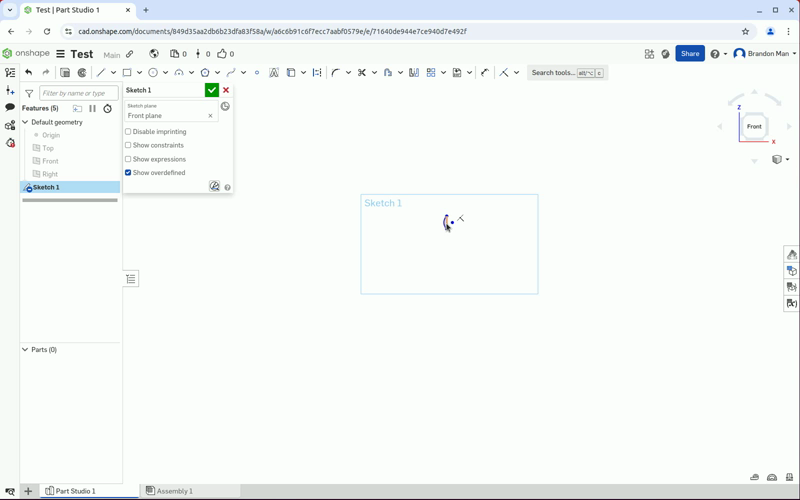
scroll(6)
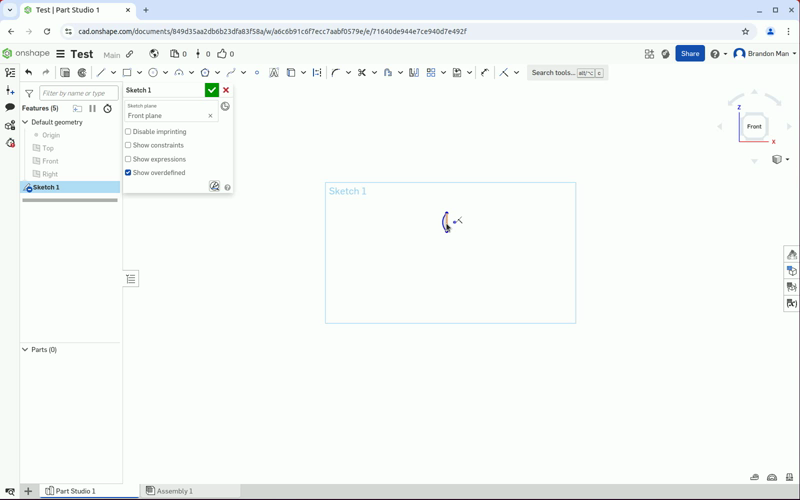
scroll(6)
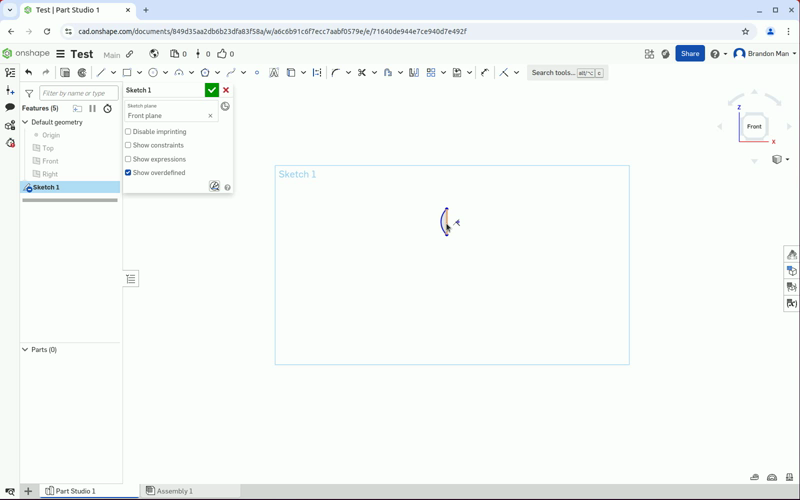
scroll(6)
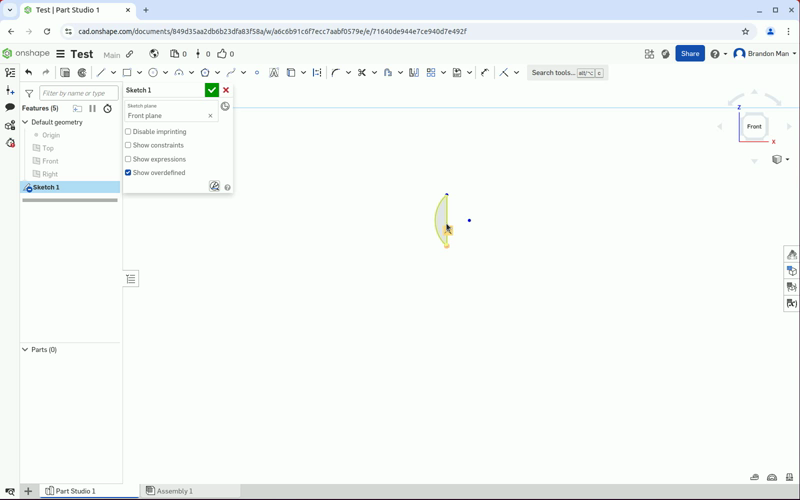
click(446, 223)
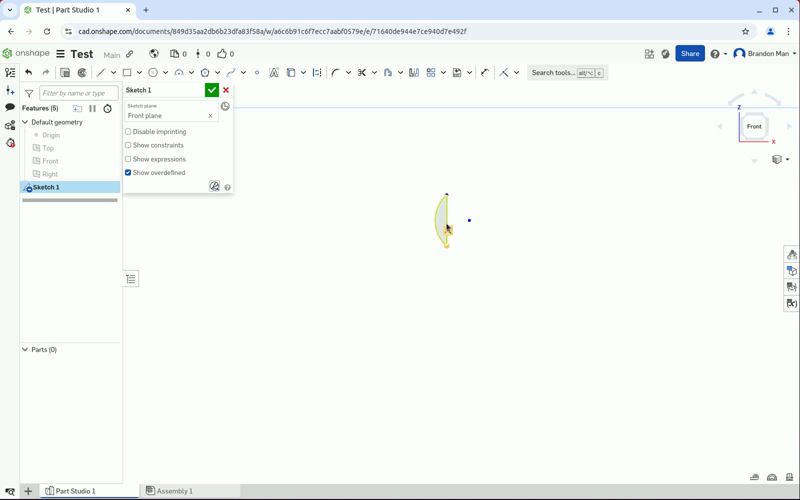
scroll(-6)
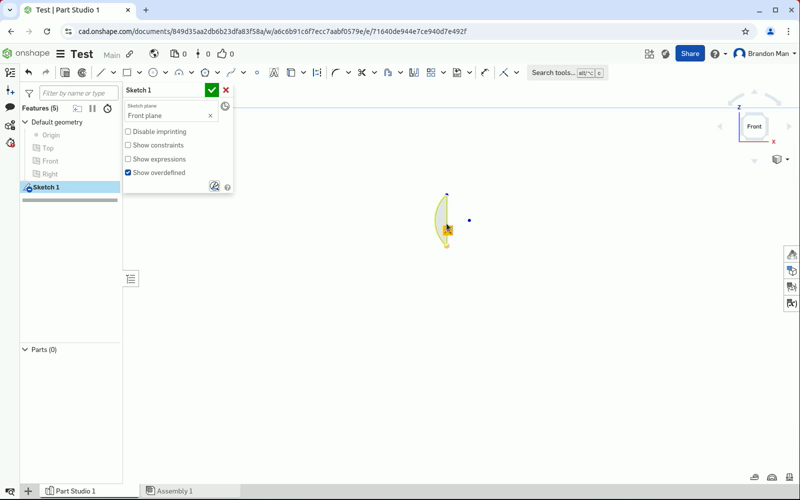
scroll(-6)
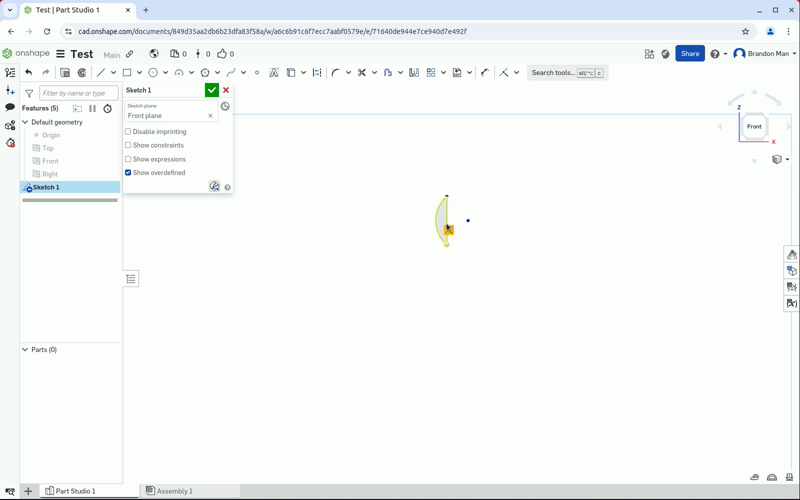
scroll(-6)
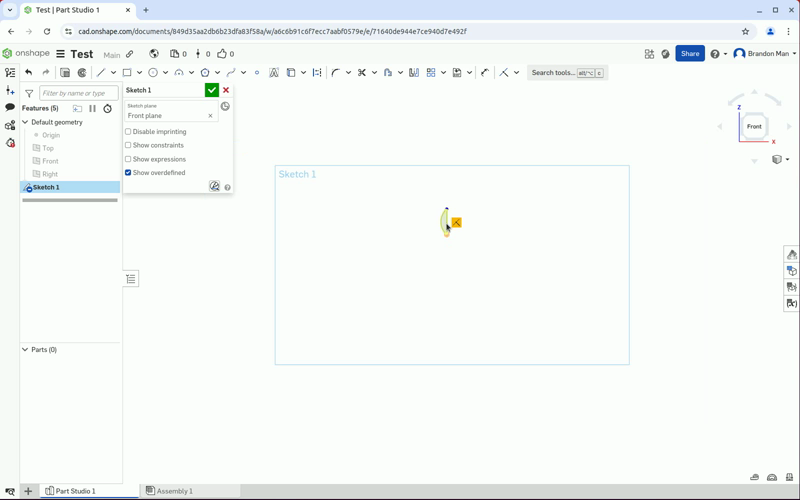
scroll(-6)
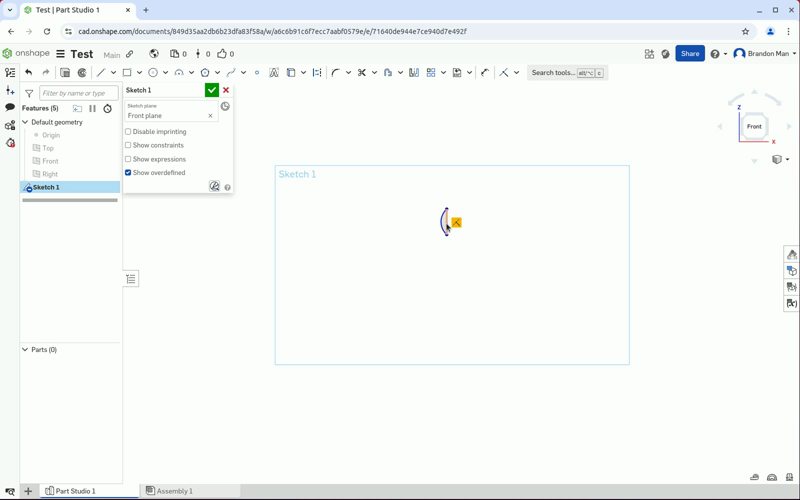
scroll(-6)
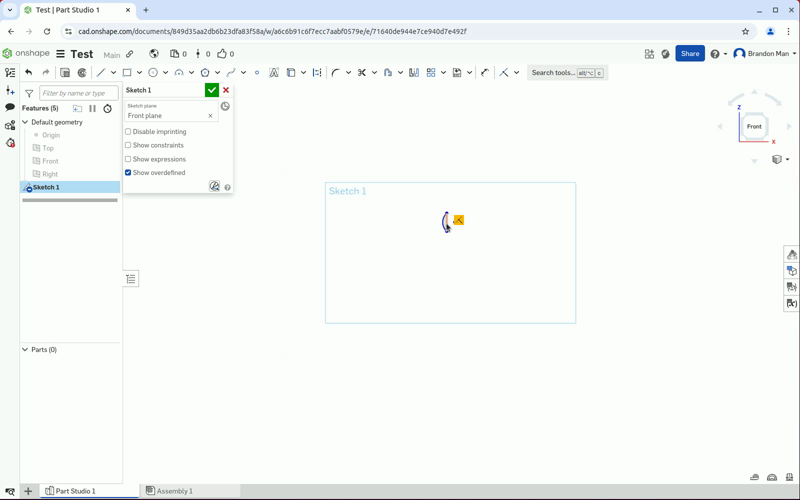
scroll(-6)
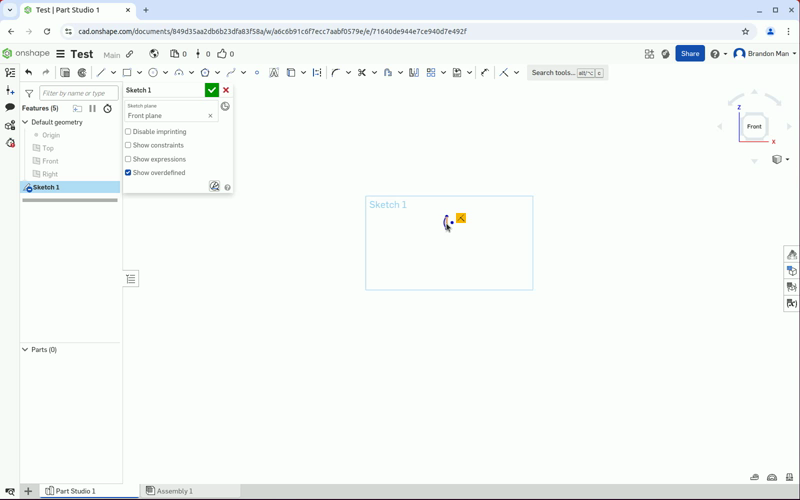
scroll(-6)
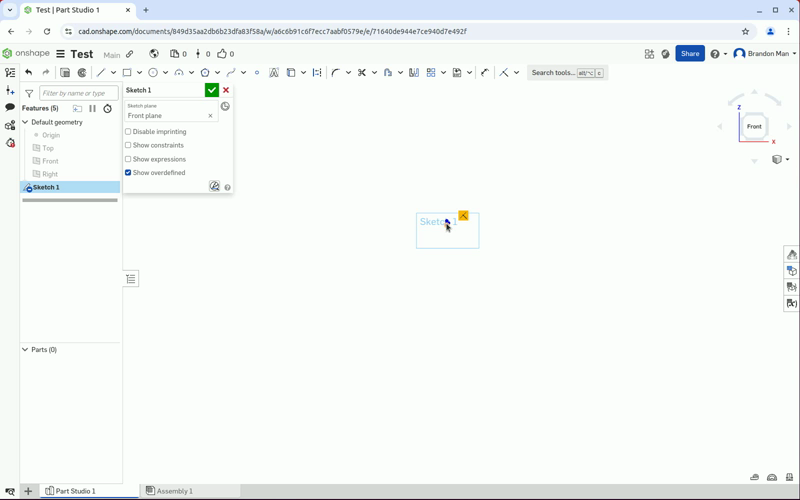
mouse_move(73, 352)
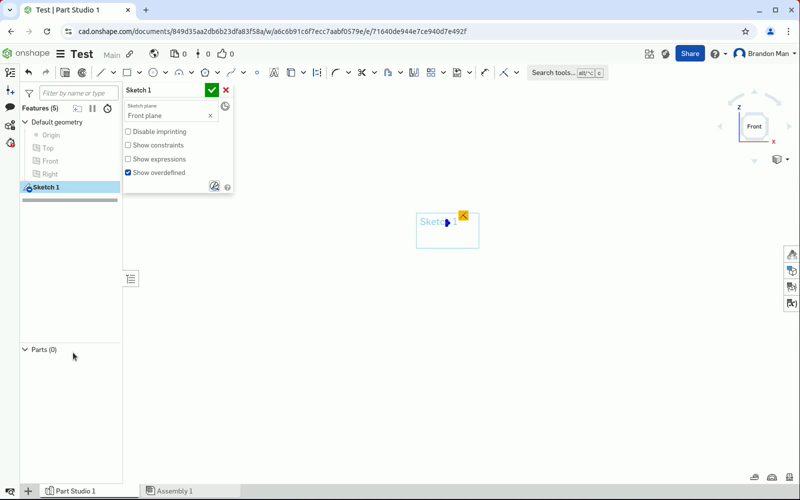
key(shift+y)
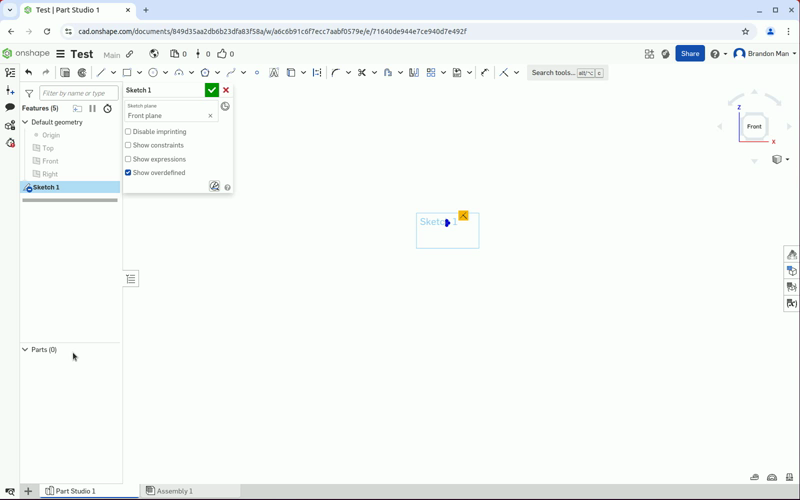
key(shift+e)
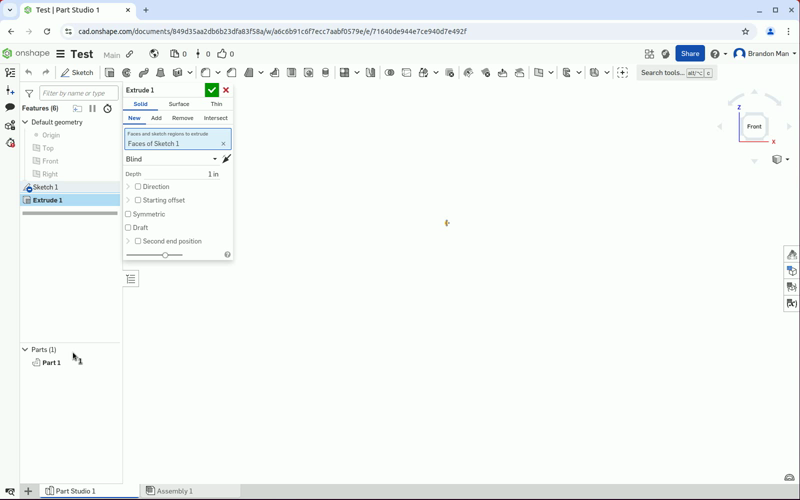
mouse_move(143, 106)
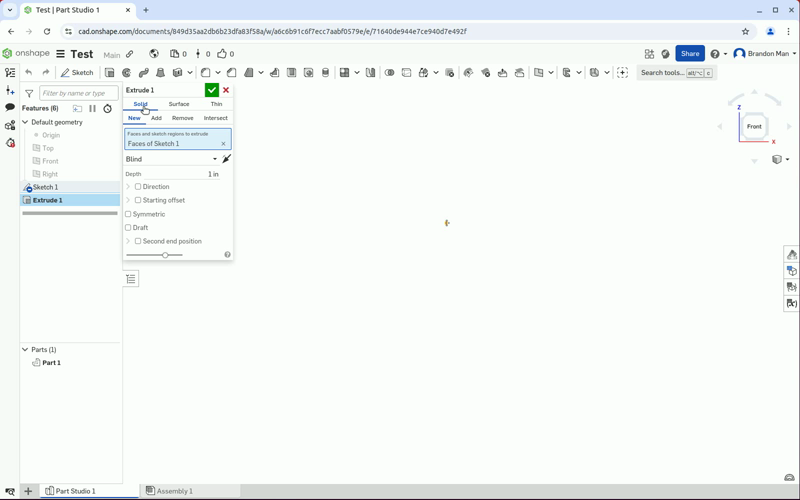
click(143, 106)
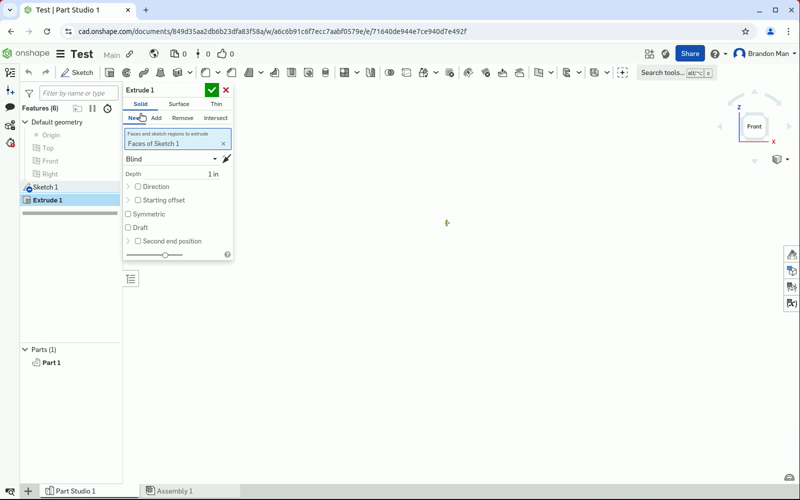
mouse_move(137, 120)
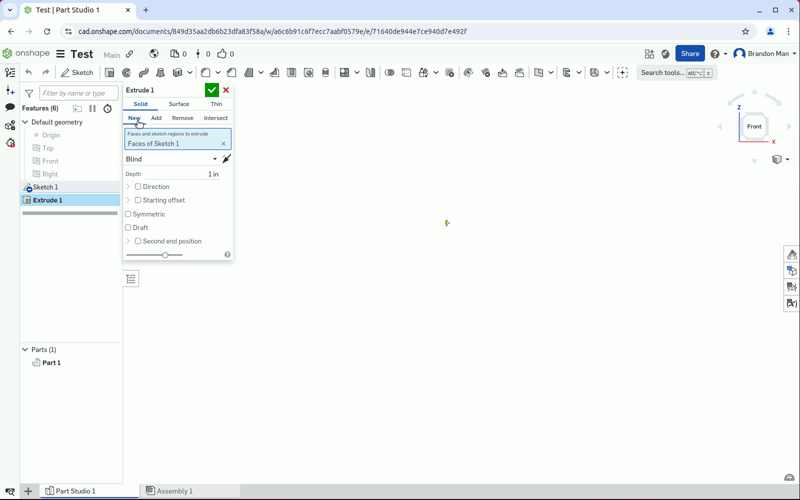
click(137, 120)
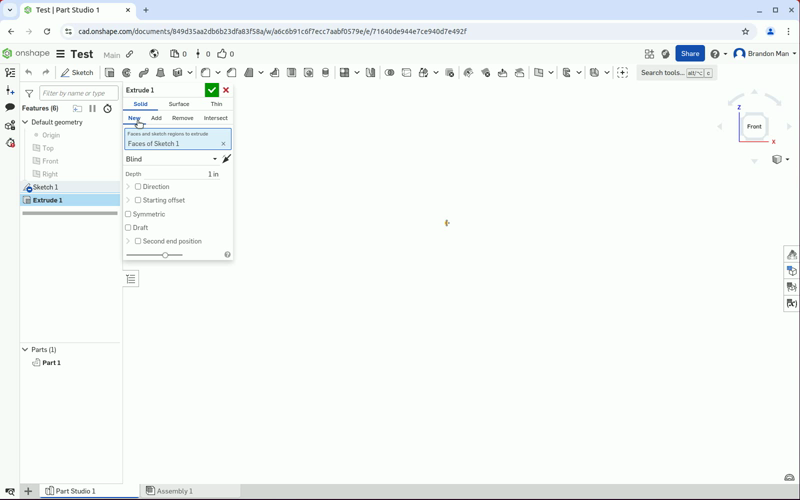
key(tab, 4)
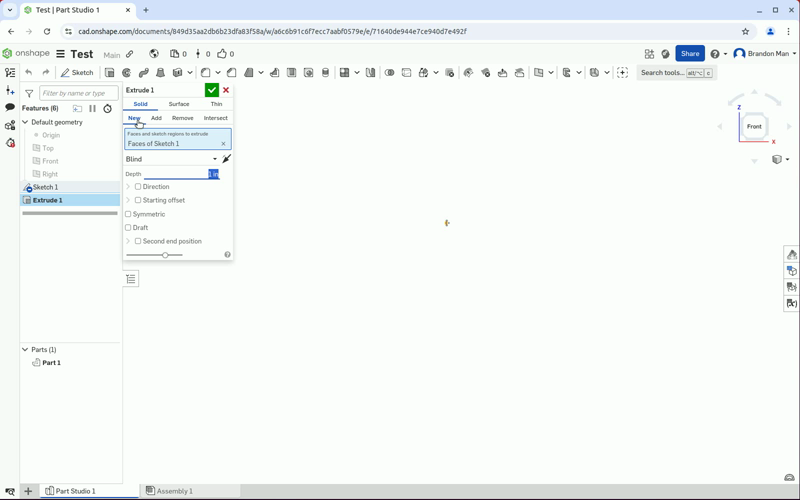
text(0.481)
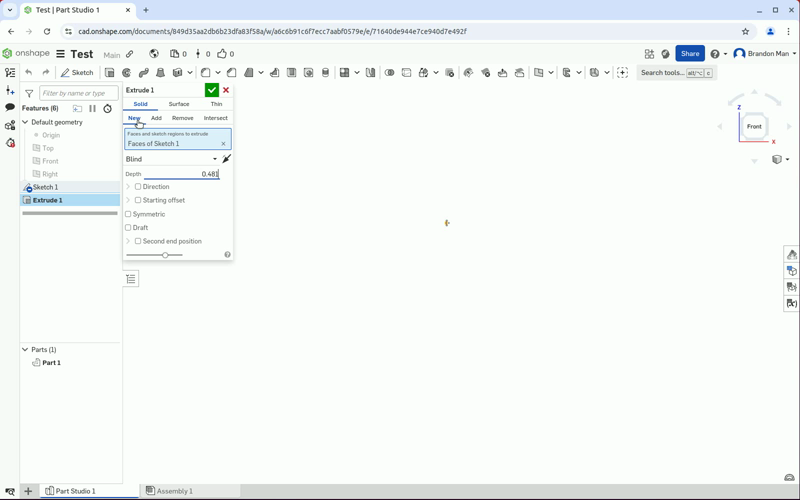
key(enter)
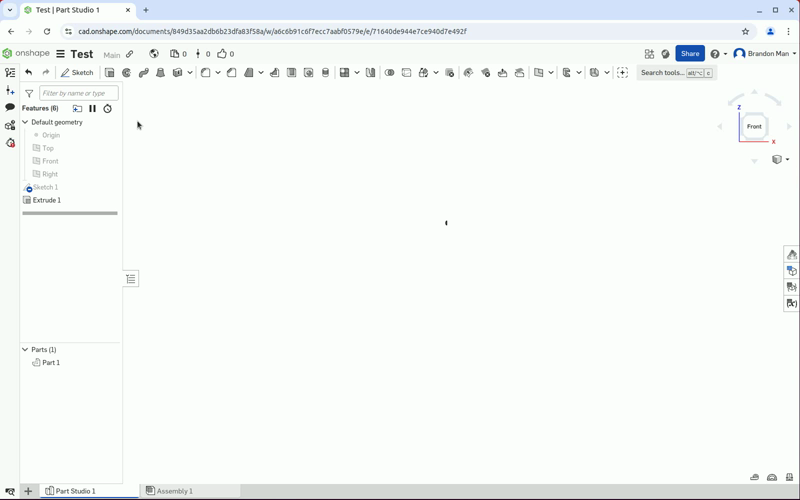
key(shift+h)
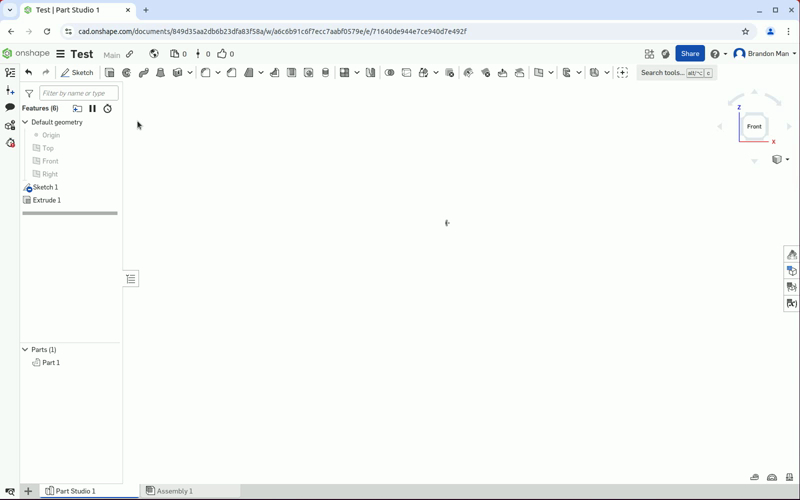
key(shift+h)
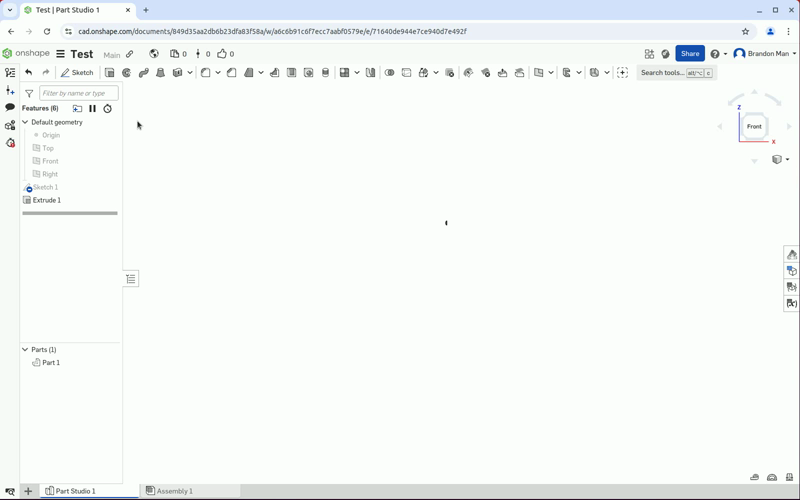
mouse_move(73, 189)
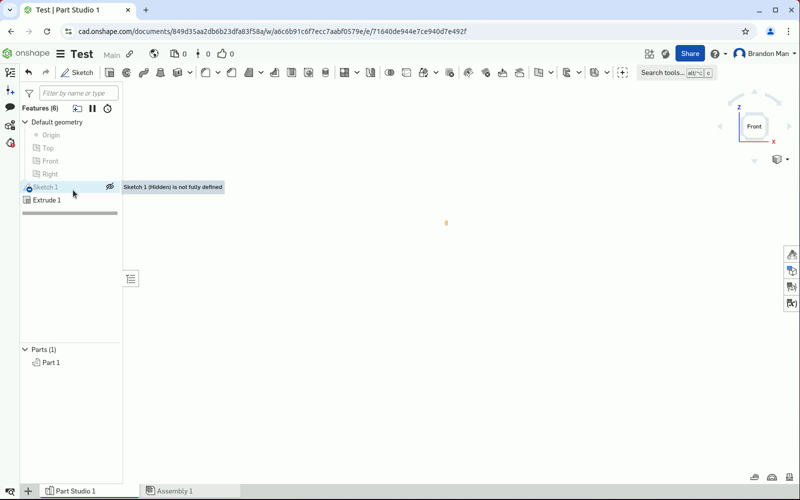
click(73, 189)
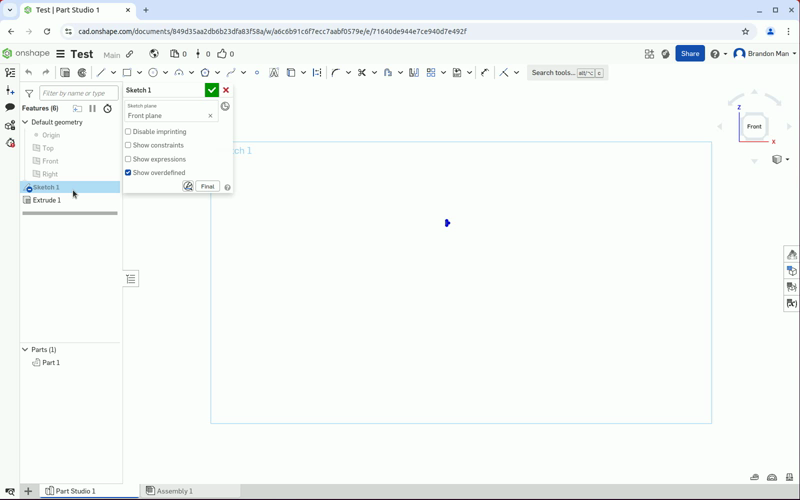
mouse_move(229, 92)
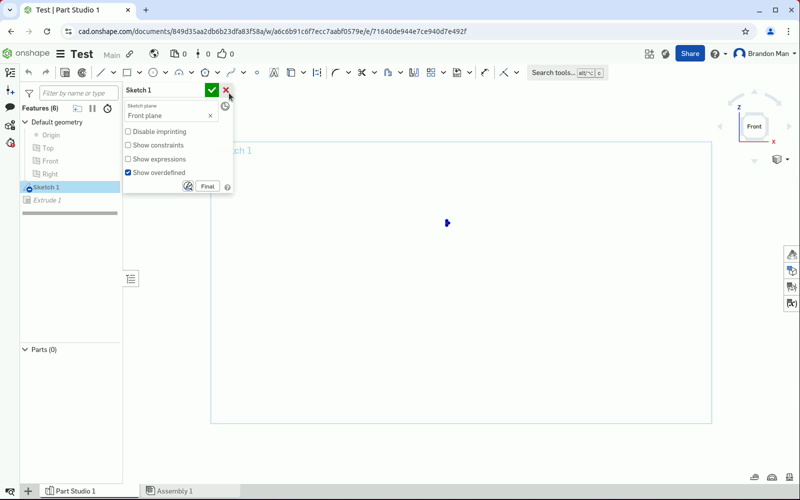
click(229, 92)
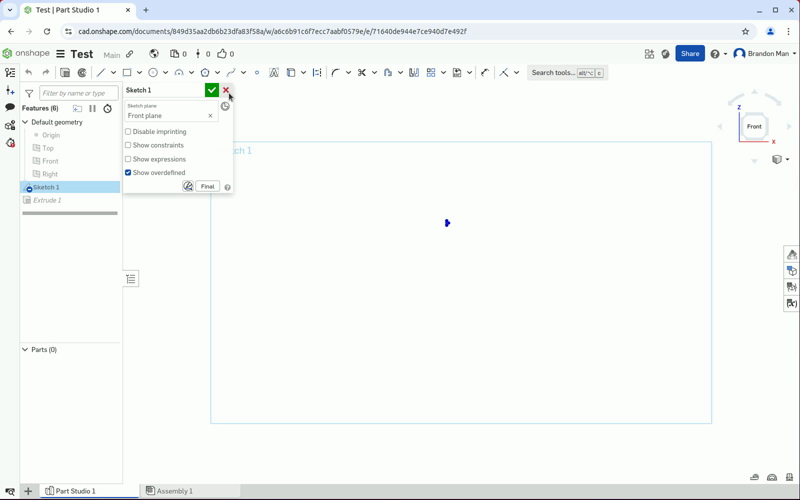
key(shift+s)
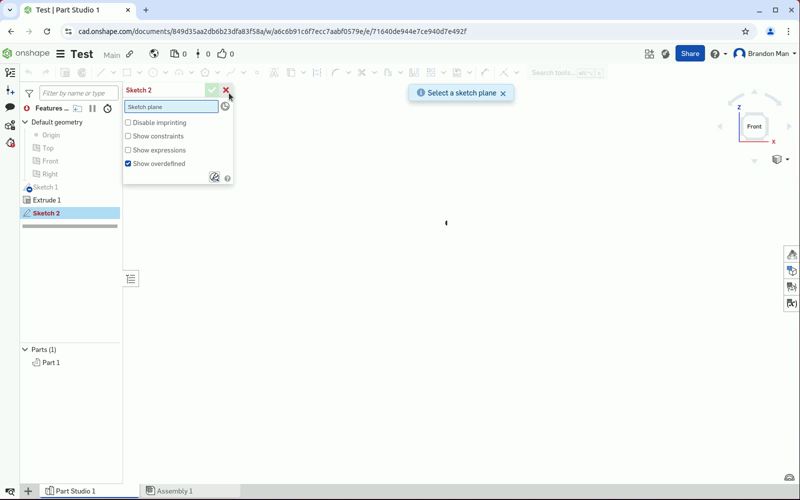
mouse_move(73, 163)
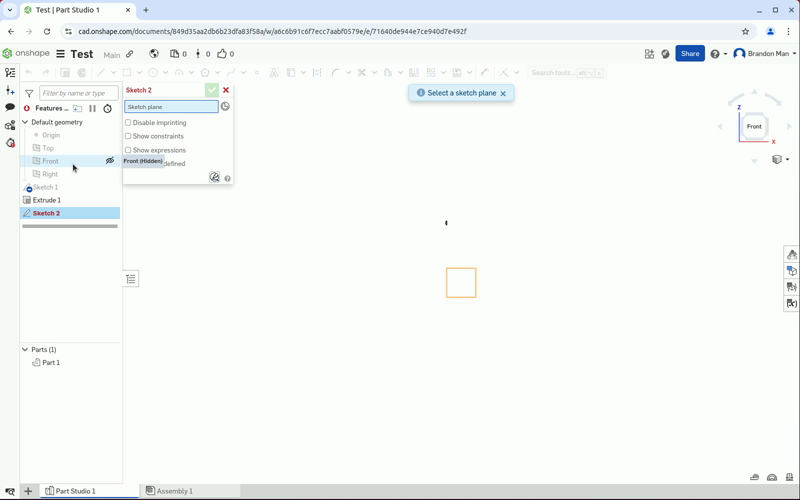
click(73, 163)
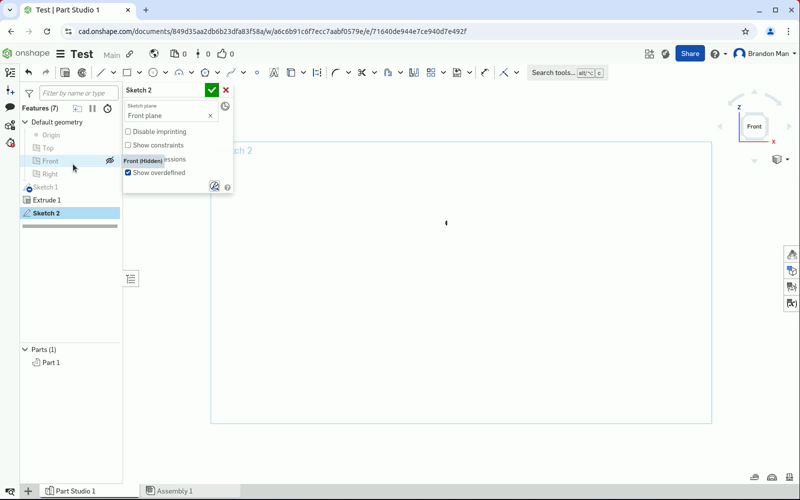
mouse_move(73, 352)
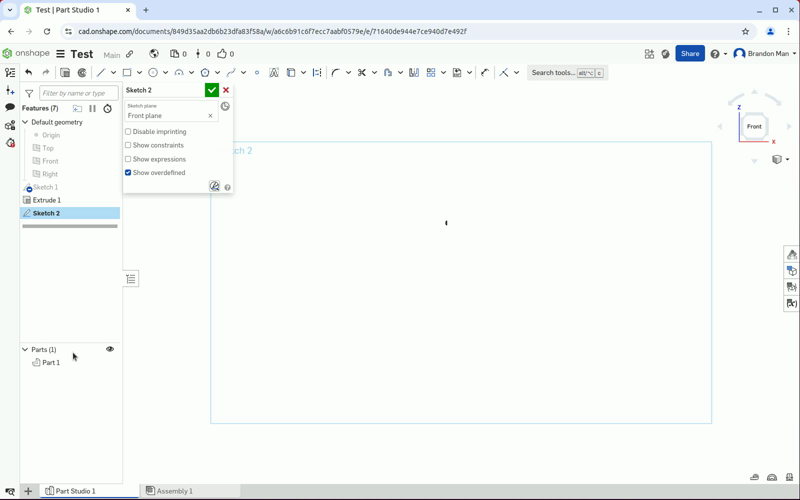
key(y)
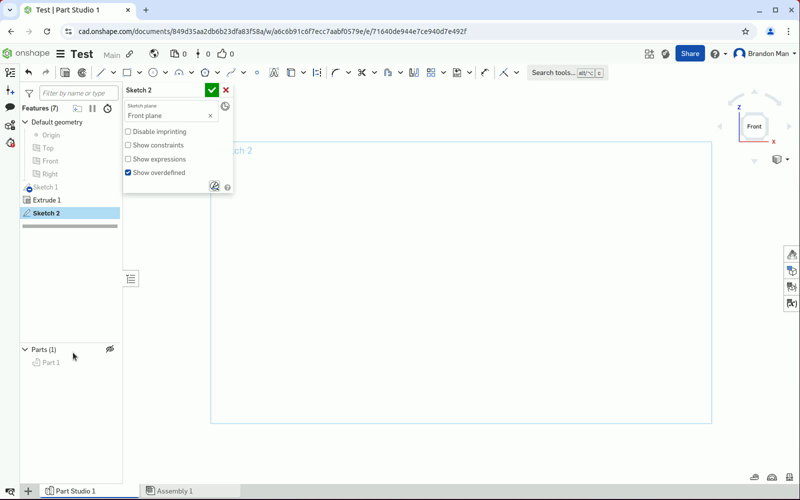
key(c)
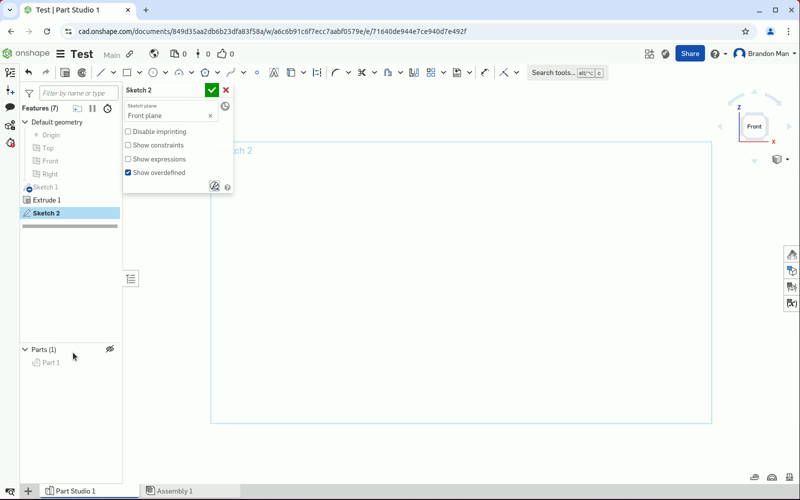
key_down(shift)
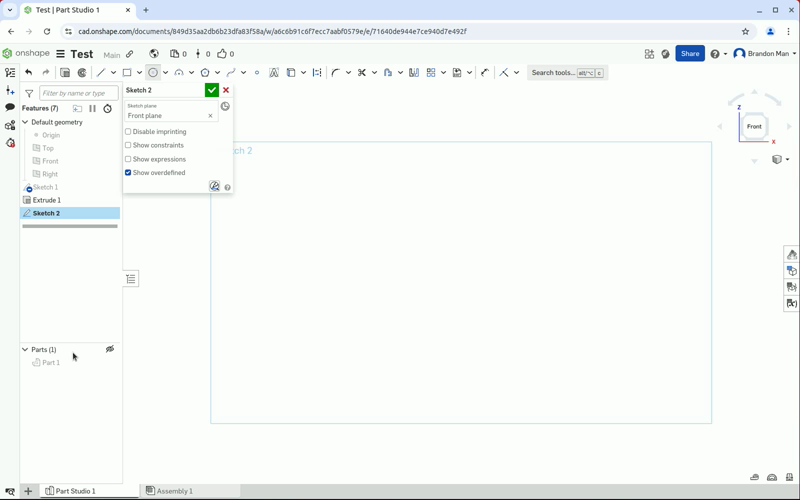
mouse_move(461, 178)
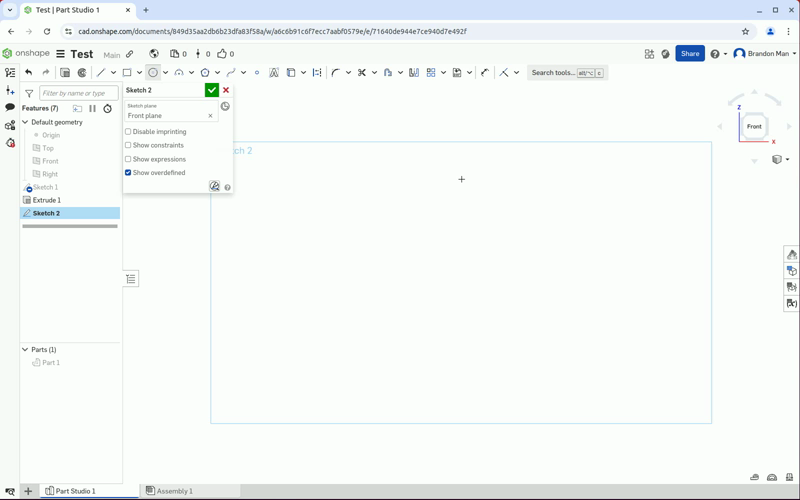
click(461, 178)
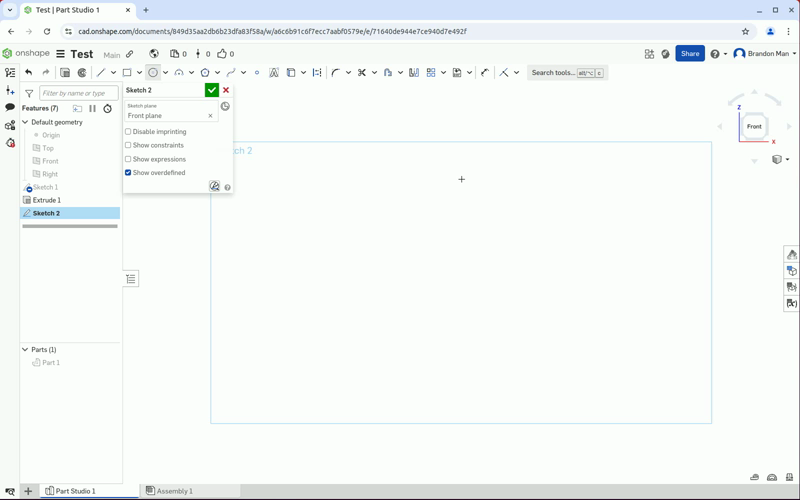
key_up(shift)
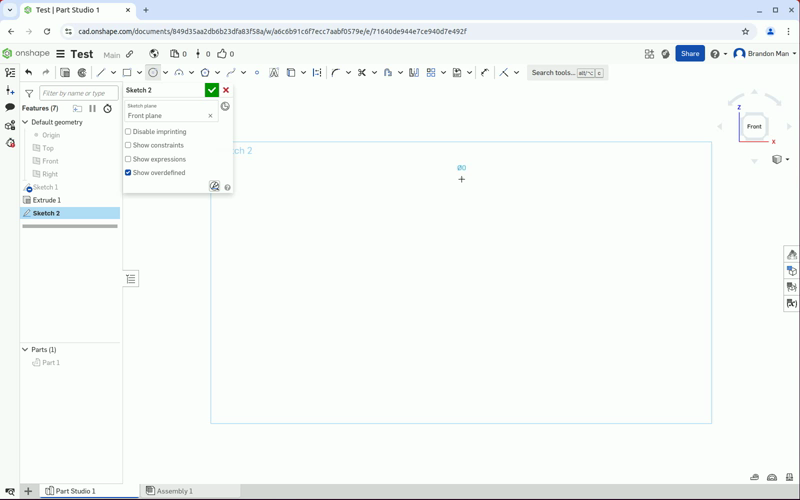
mouse_move(471, 178)
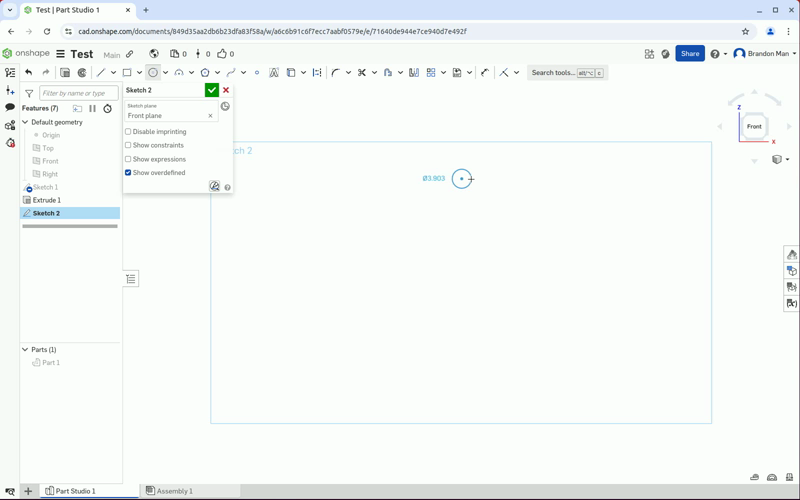
click(471, 178)
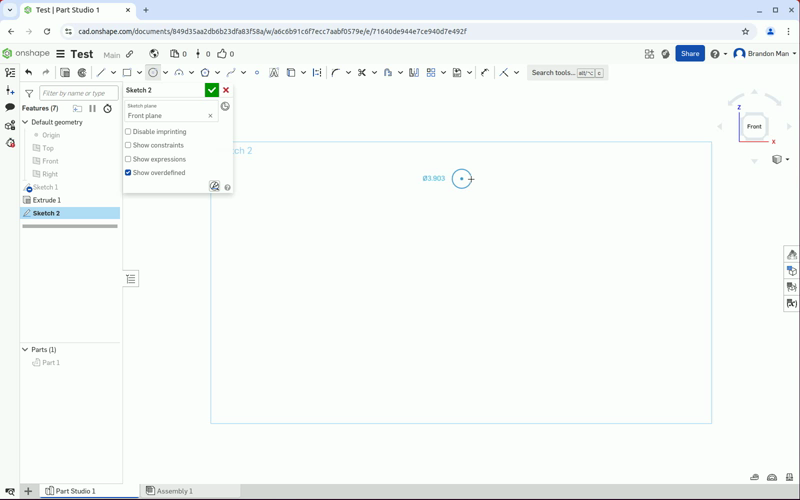
key(esc)
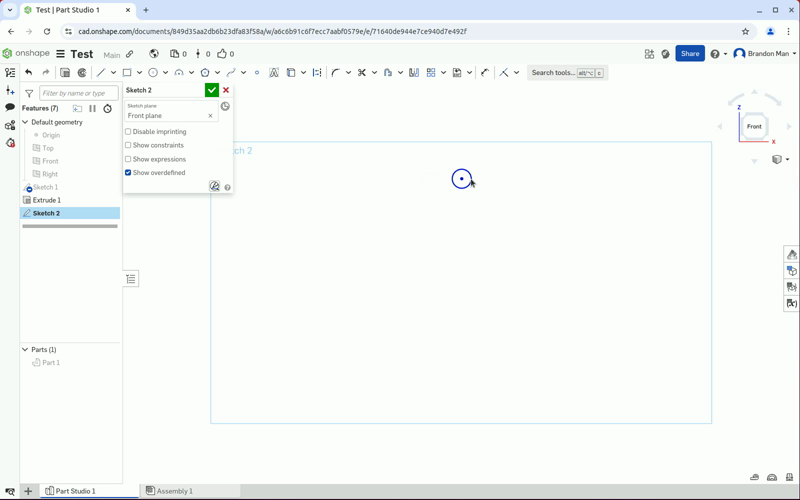
key(c)
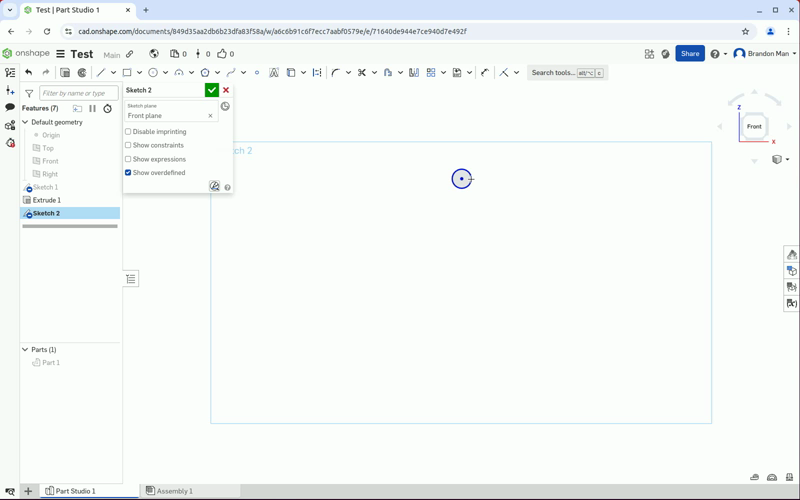
key_down(shift)
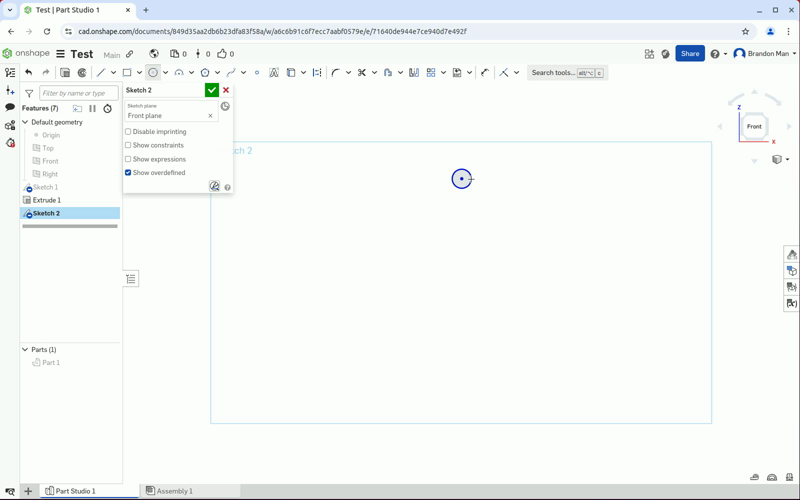
mouse_move(461, 178)
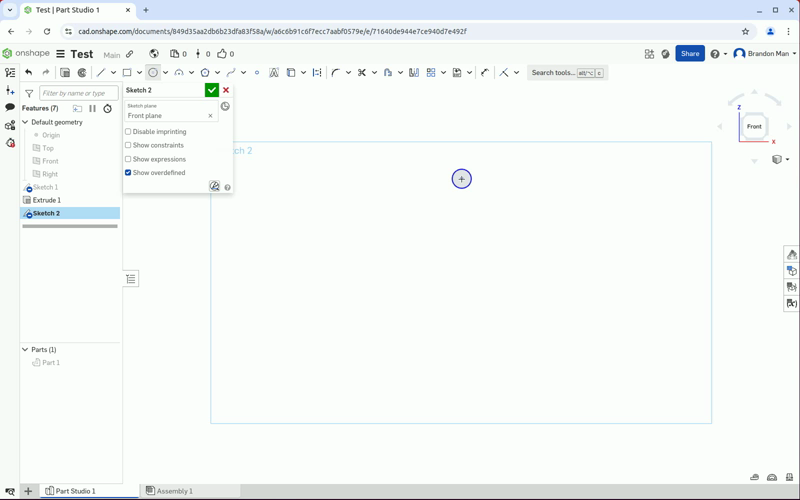
click(461, 178)
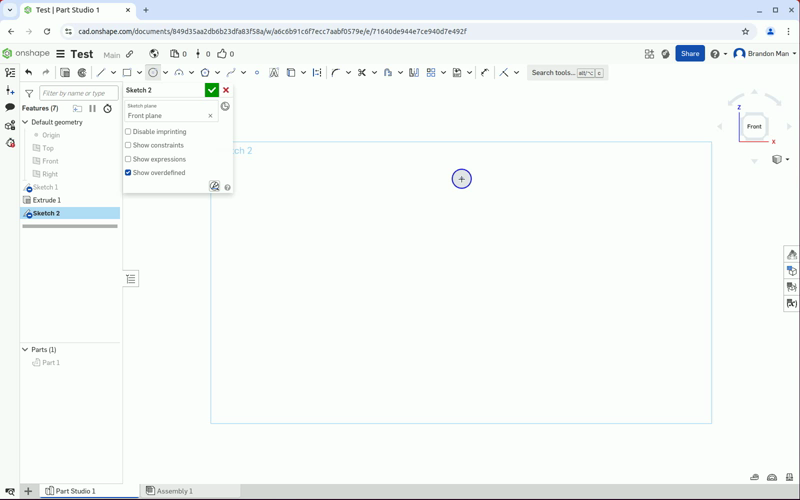
key_up(shift)
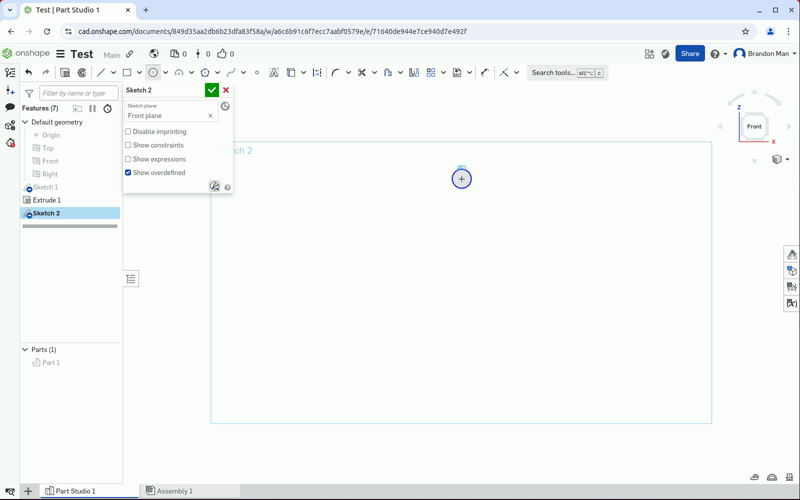
mouse_move(464, 178)
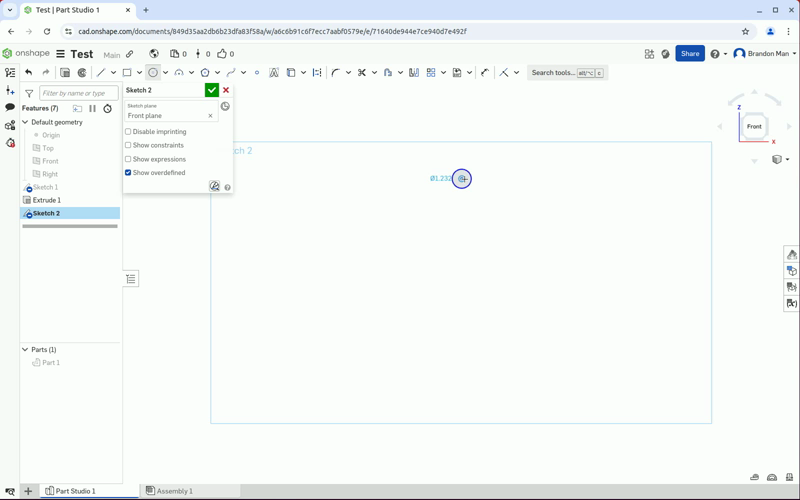
scroll(6)
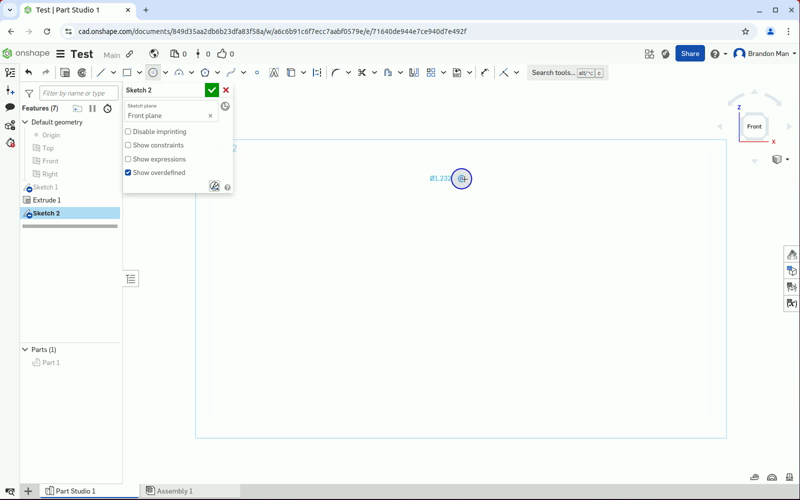
scroll(6)
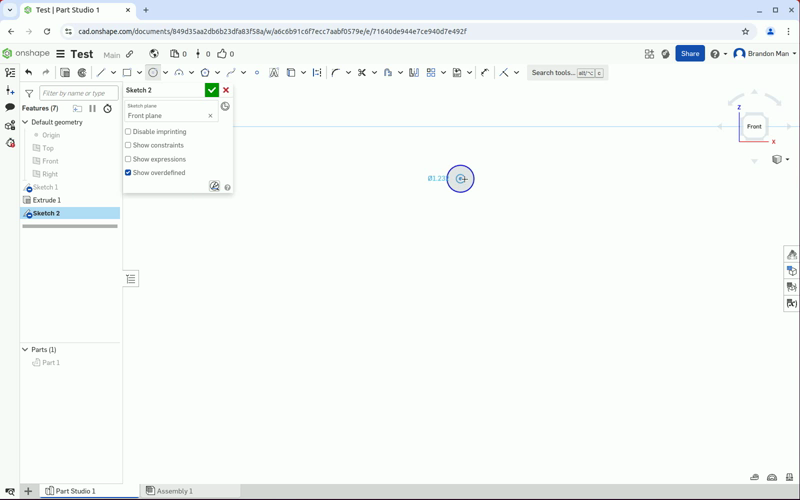
scroll(6)
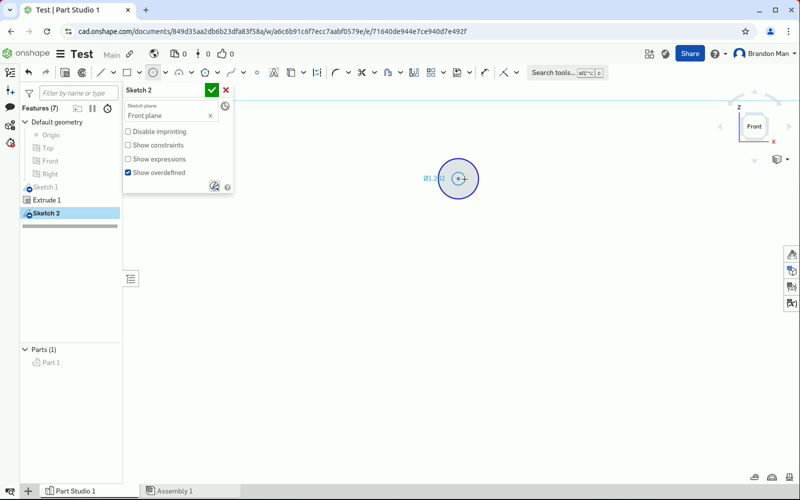
scroll(6)
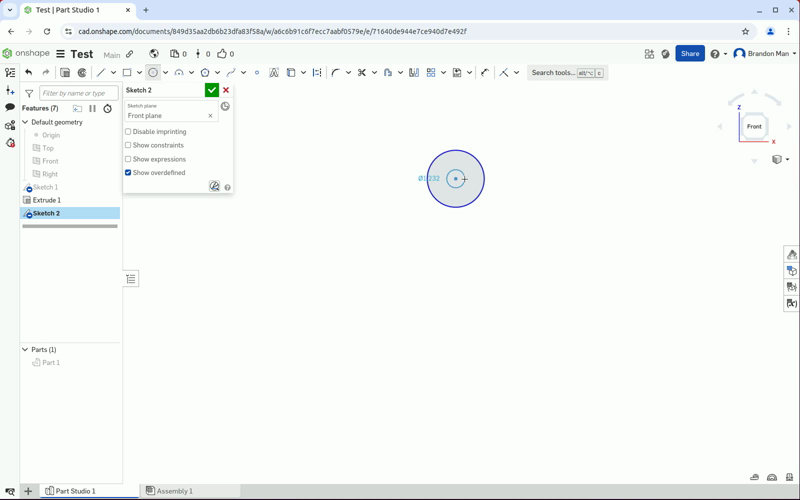
scroll(6)
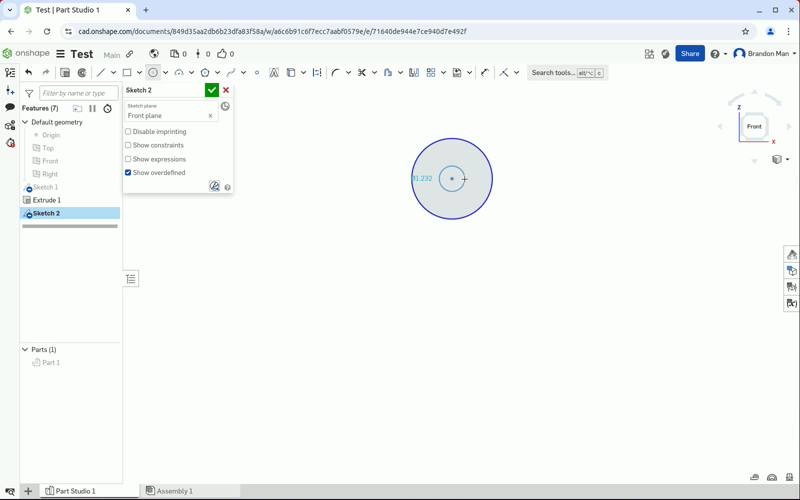
scroll(6)
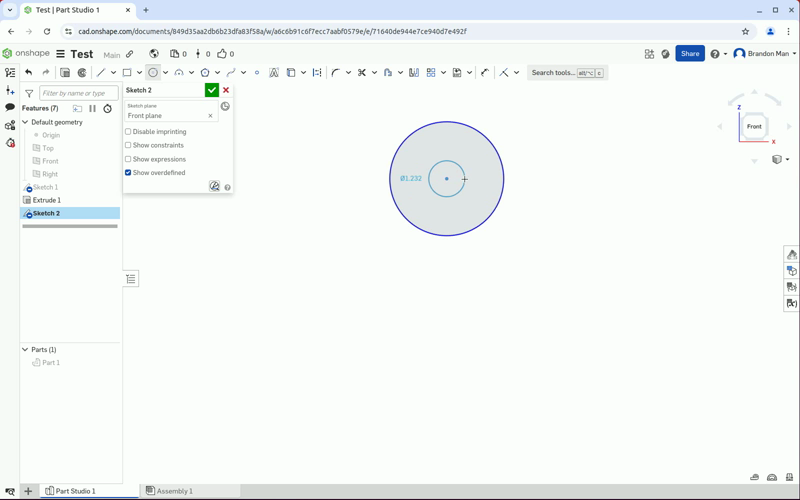
scroll(6)
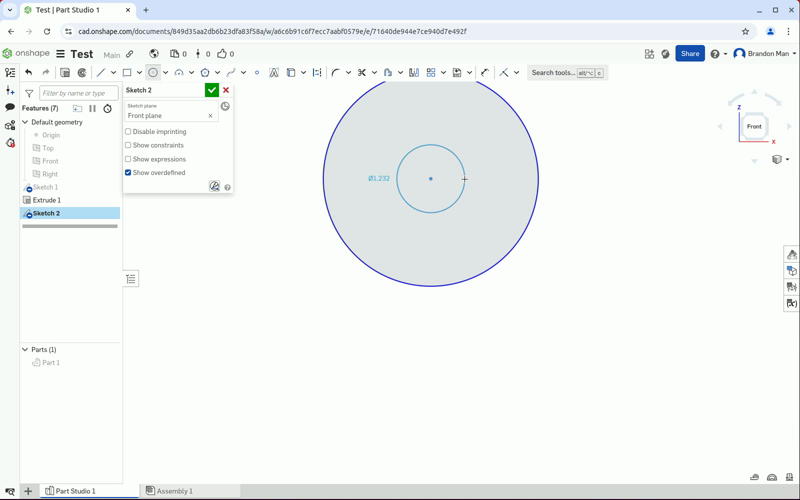
click(464, 178)
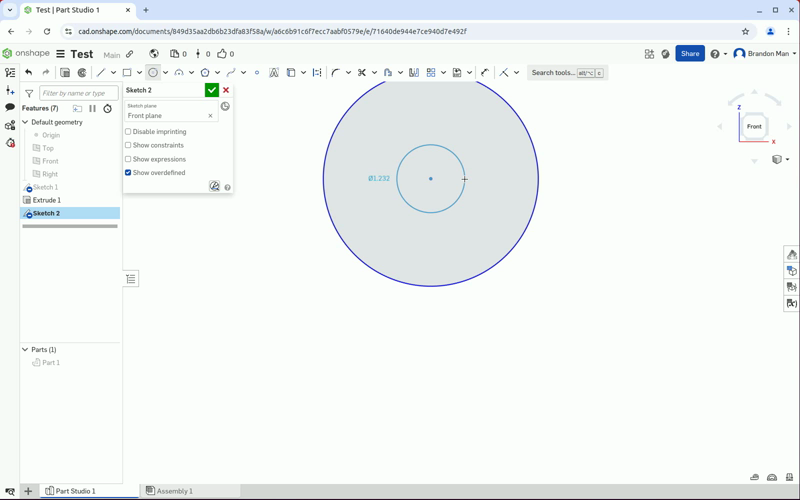
scroll(-6)
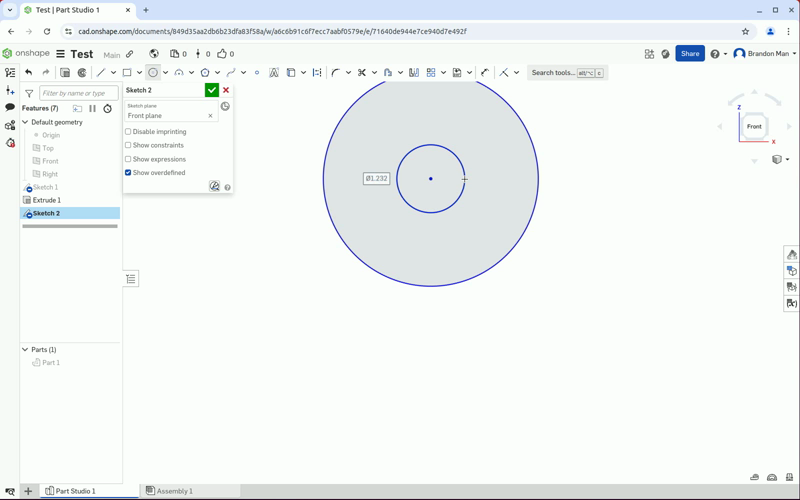
scroll(-6)
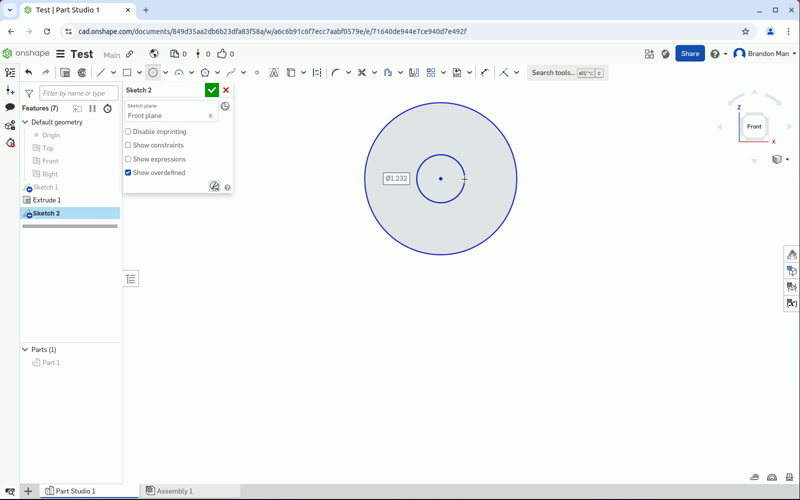
scroll(-6)
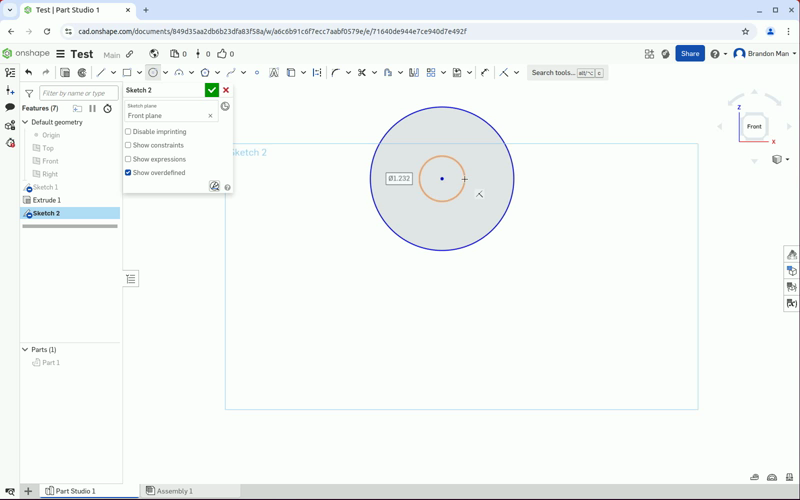
scroll(-6)
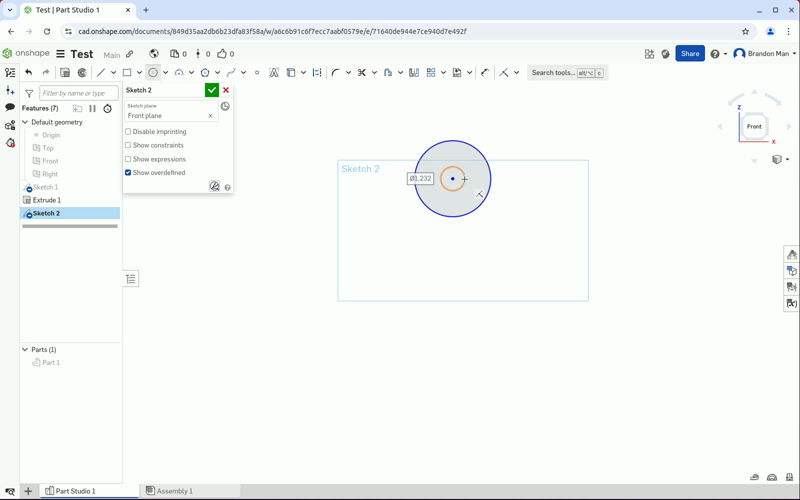
scroll(-6)
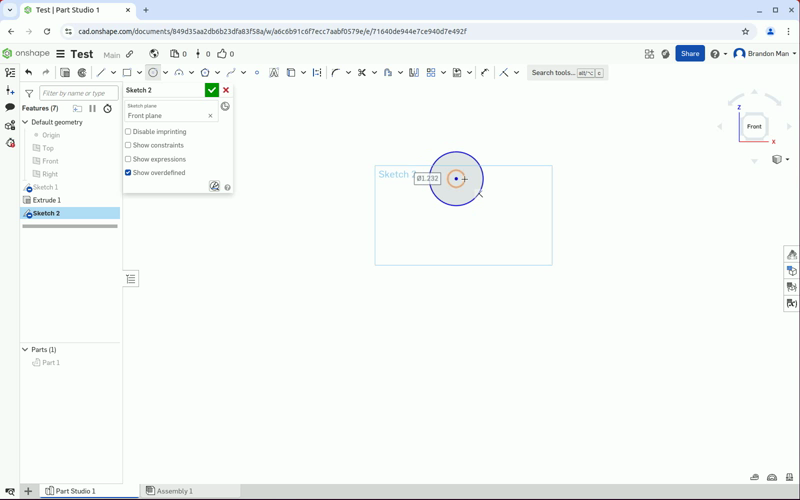
scroll(-6)
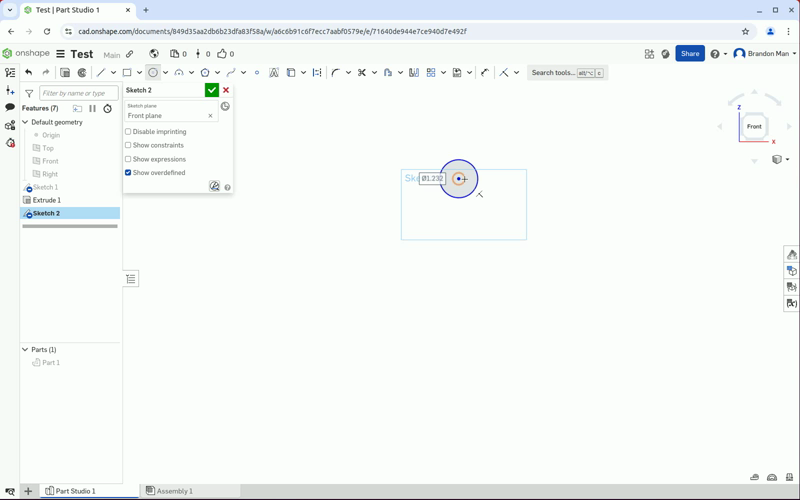
scroll(-6)
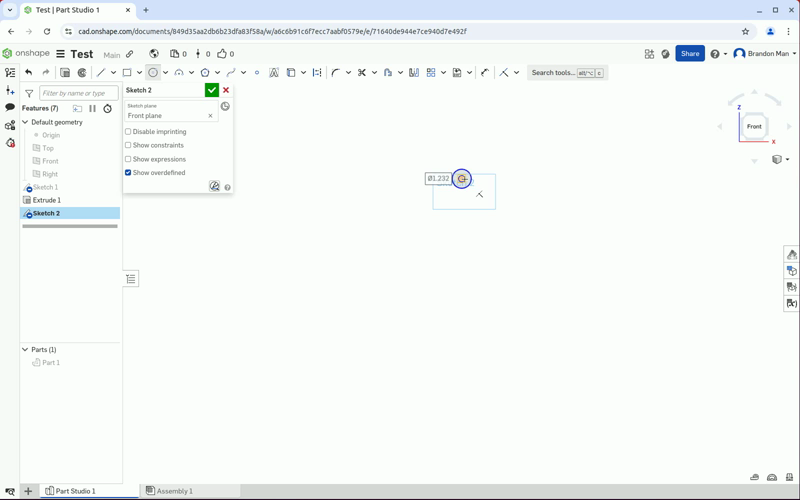
key(esc)
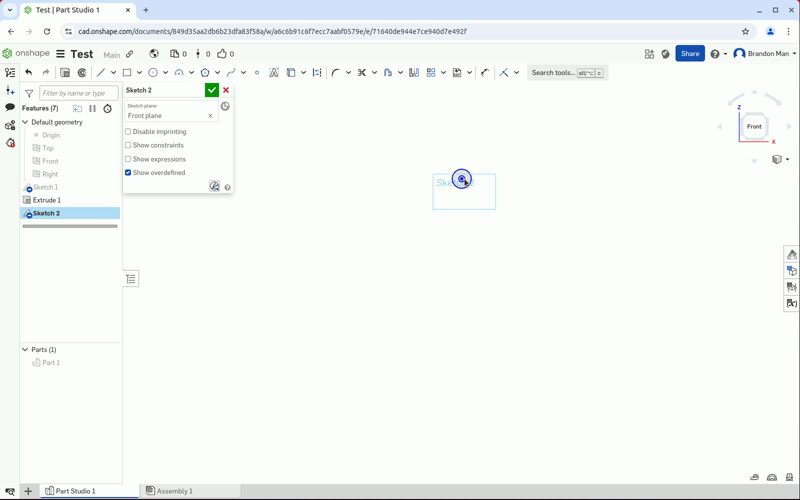
mouse_move(455, 175)
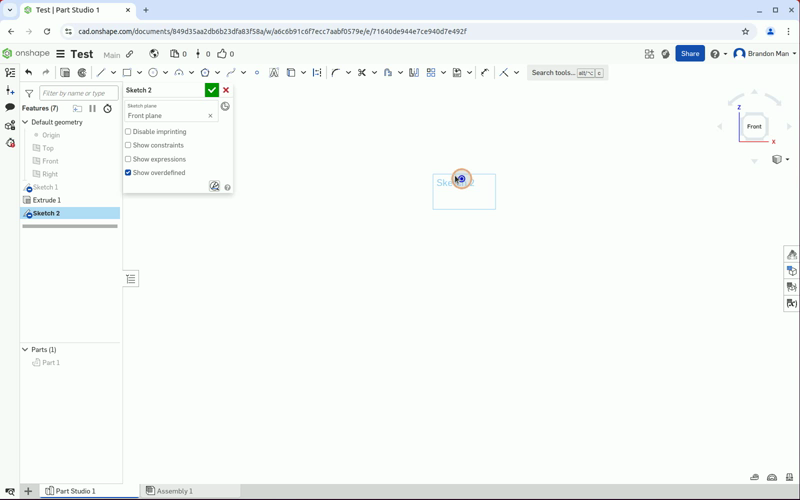
scroll(6)
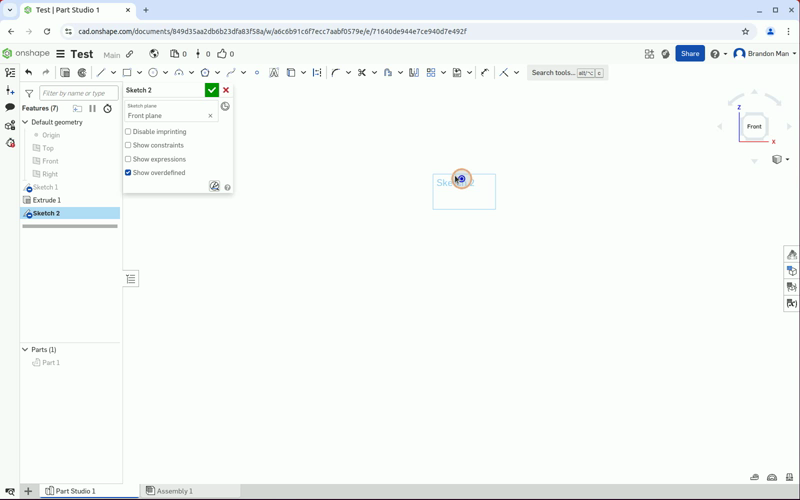
scroll(6)
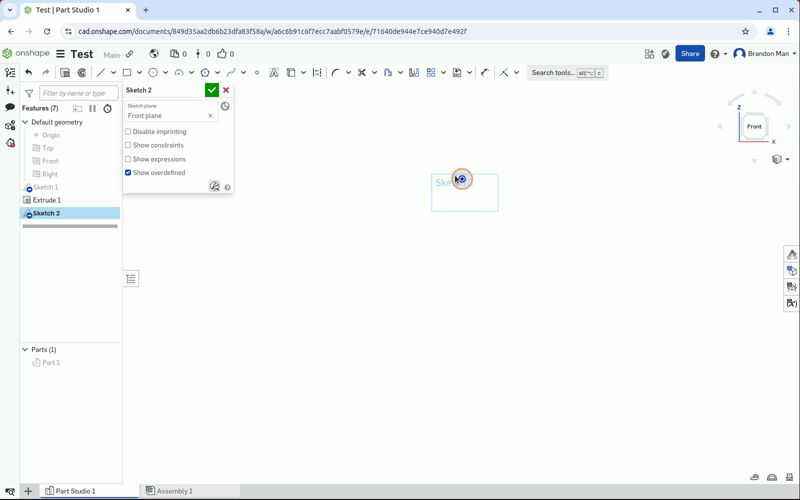
scroll(6)
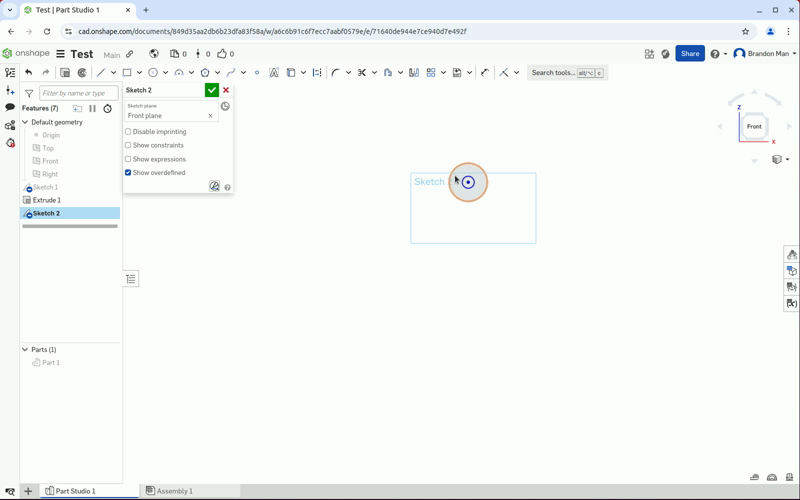
scroll(6)
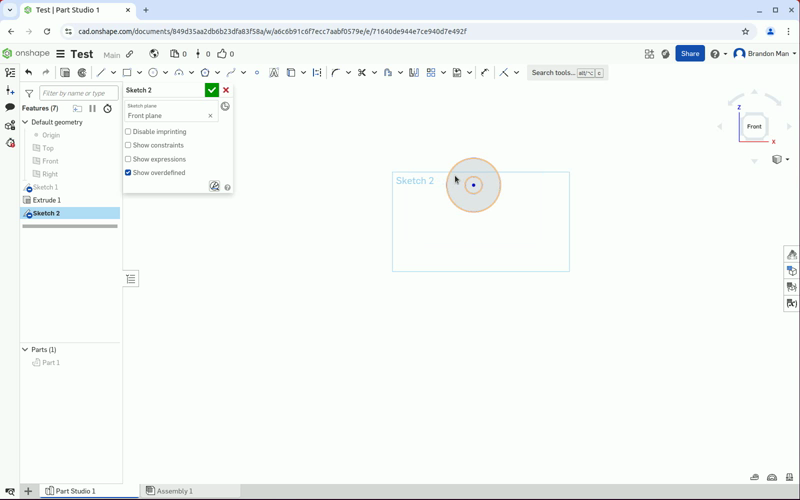
scroll(6)
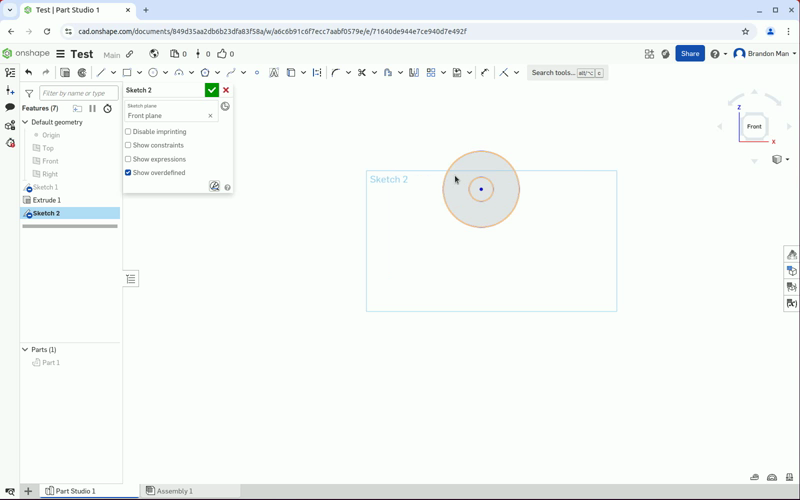
scroll(6)
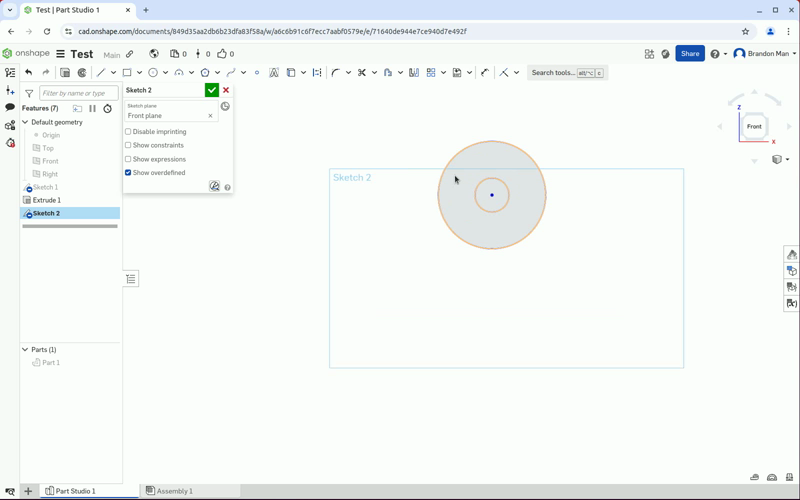
scroll(6)
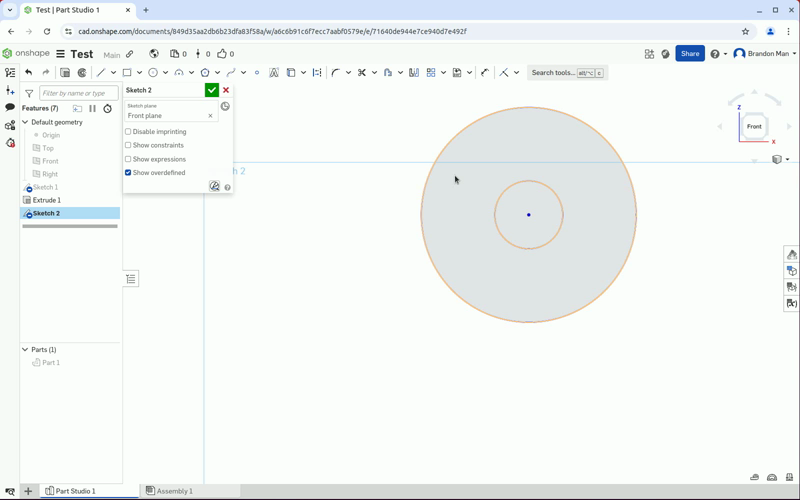
click(455, 175)
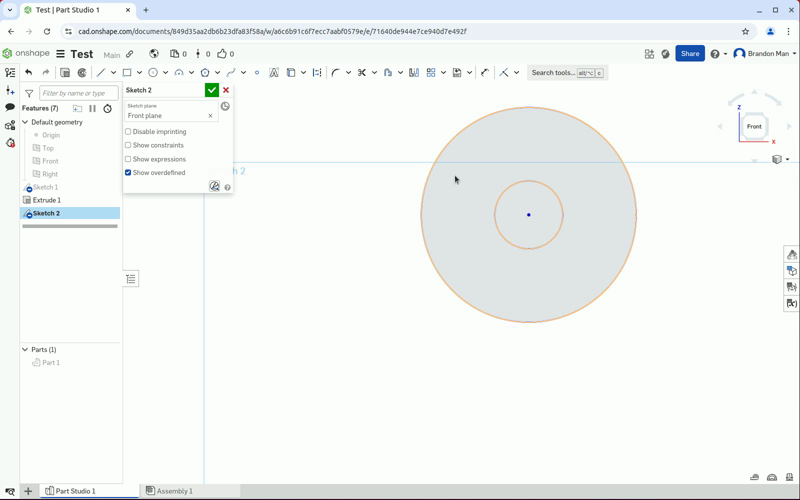
scroll(-6)
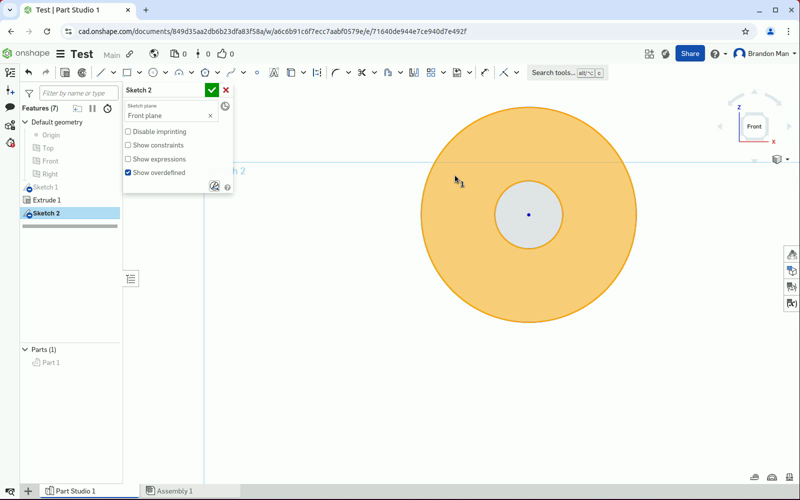
scroll(-6)
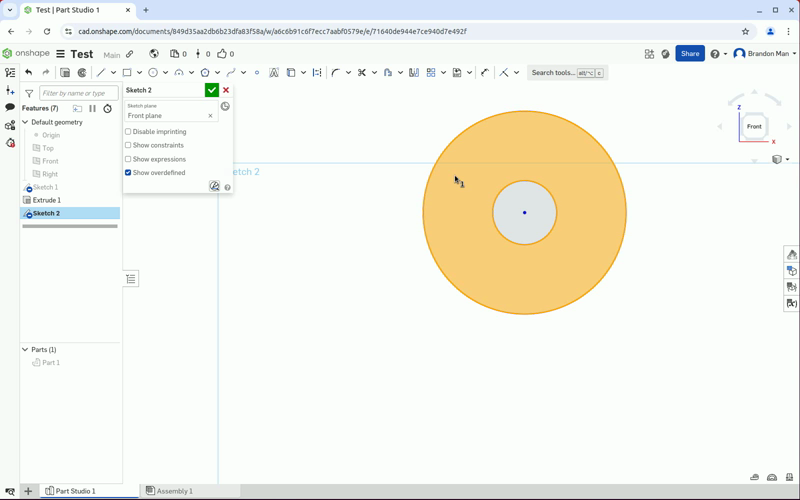
scroll(-6)
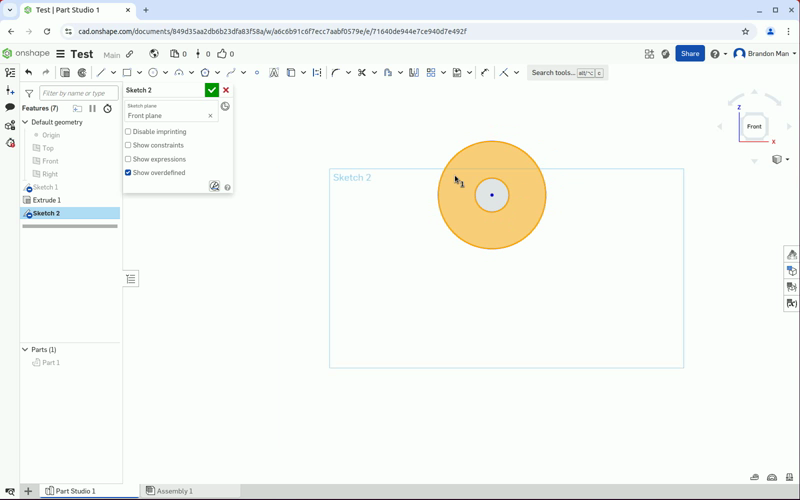
scroll(-6)
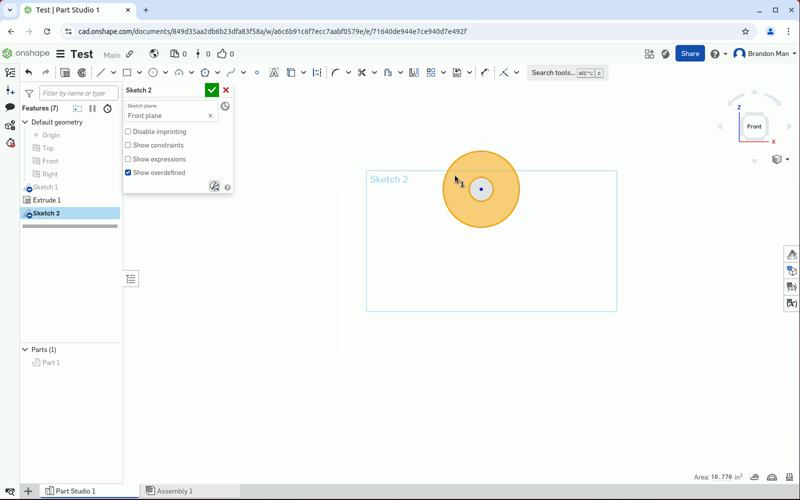
scroll(-6)
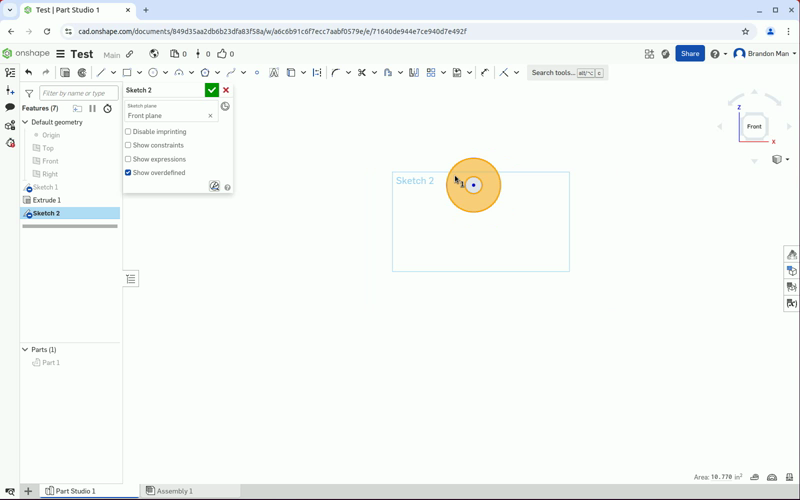
scroll(-6)
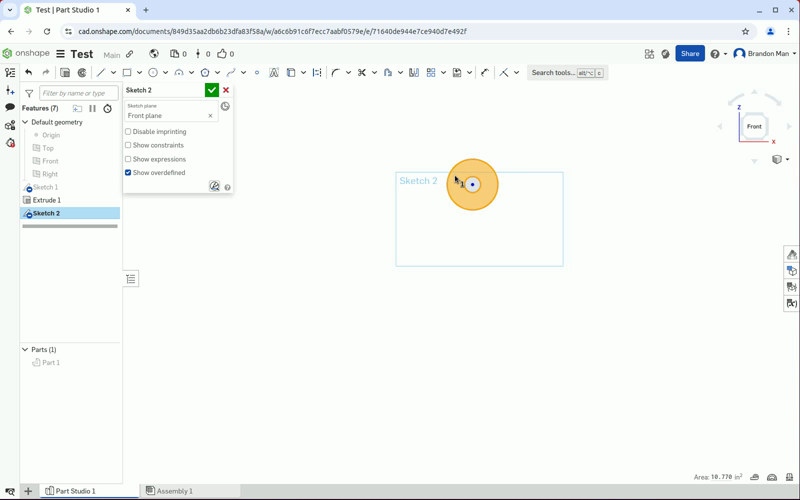
scroll(-6)
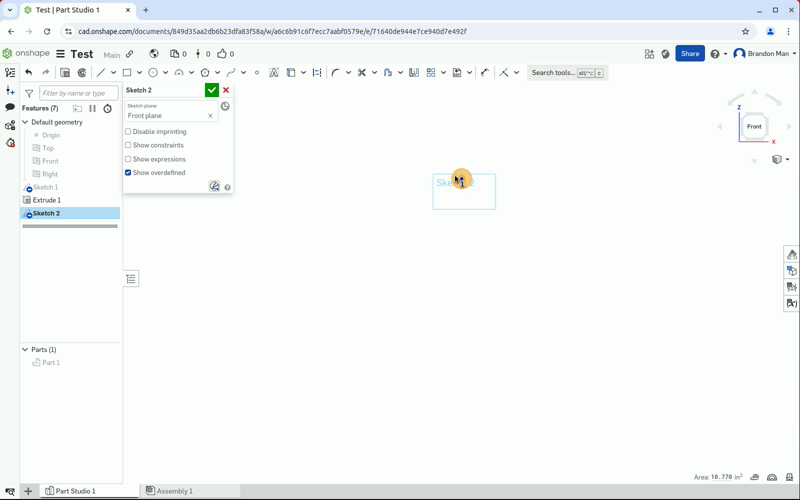
mouse_move(73, 352)
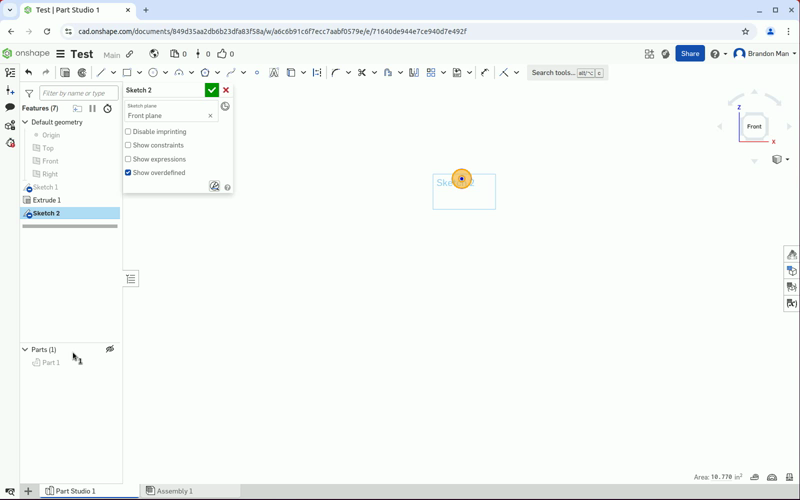
key(shift+y)
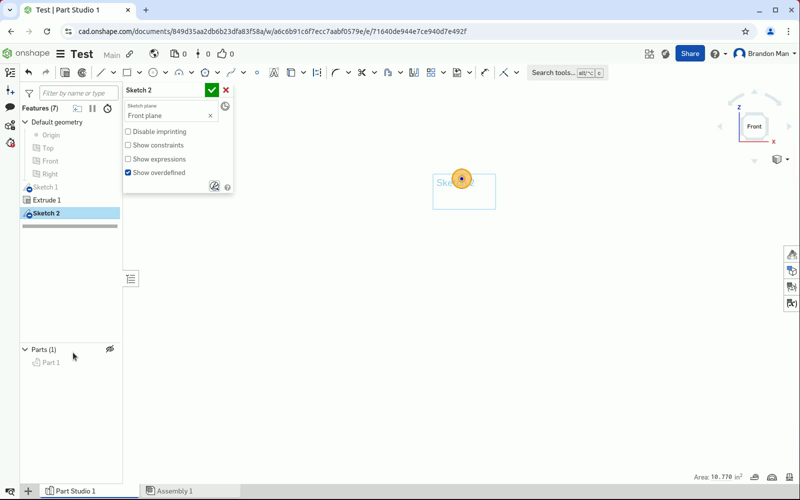
key(shift+e)
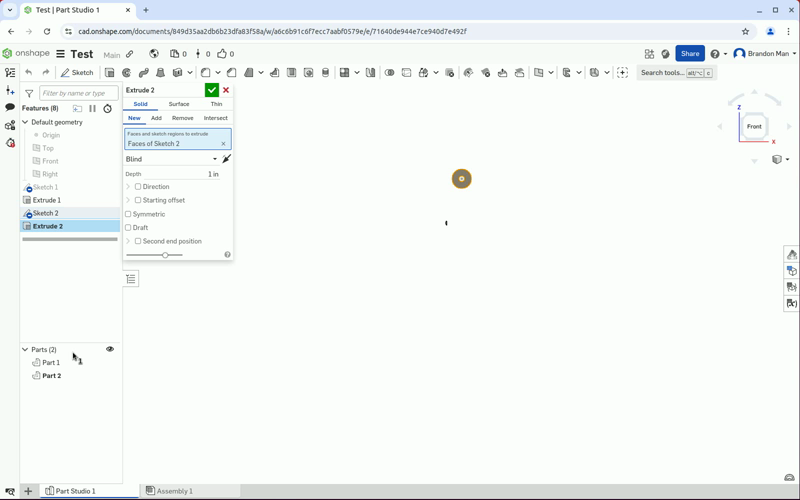
mouse_move(143, 106)
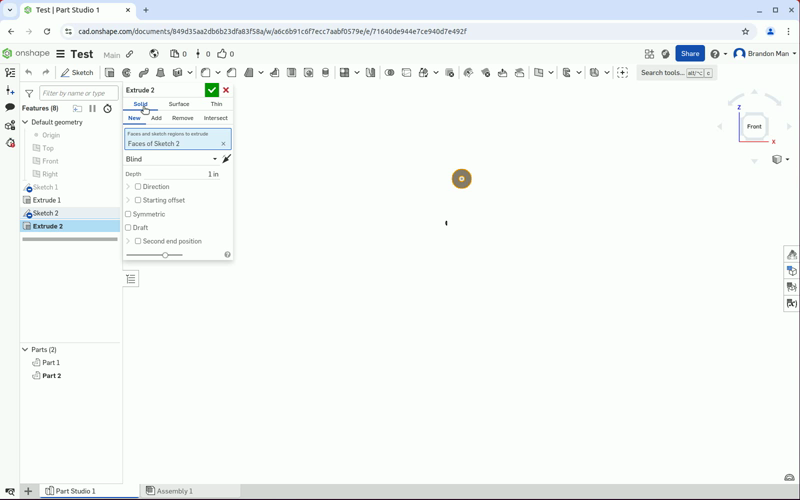
click(143, 106)
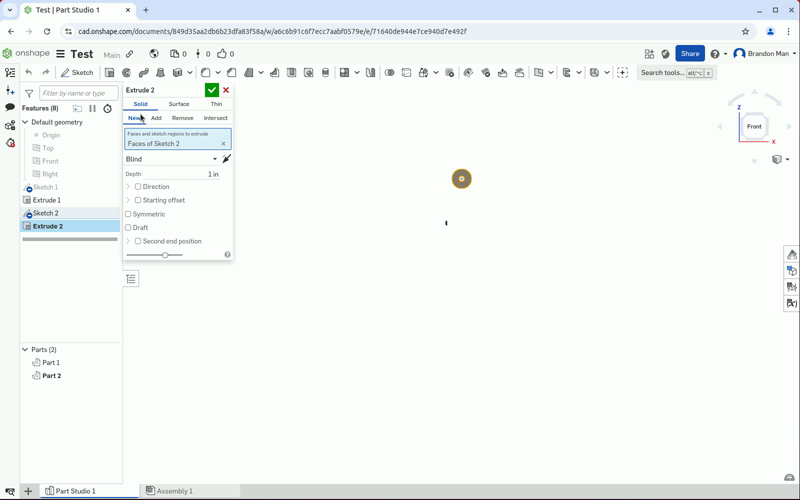
mouse_move(137, 120)
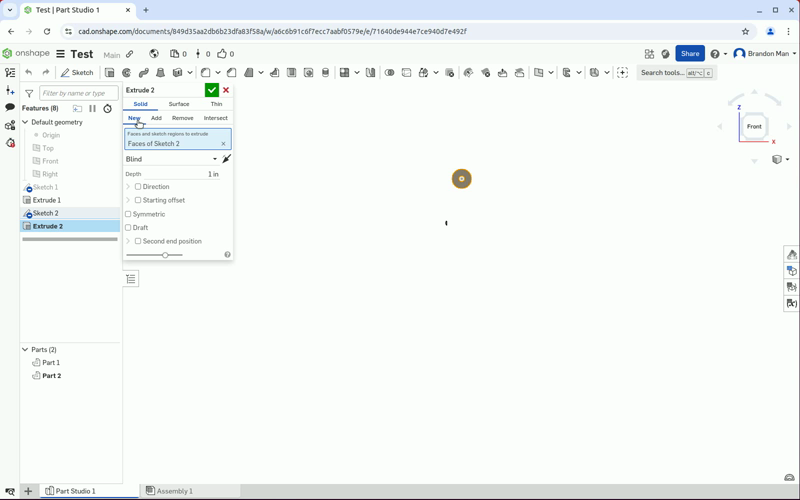
click(137, 120)
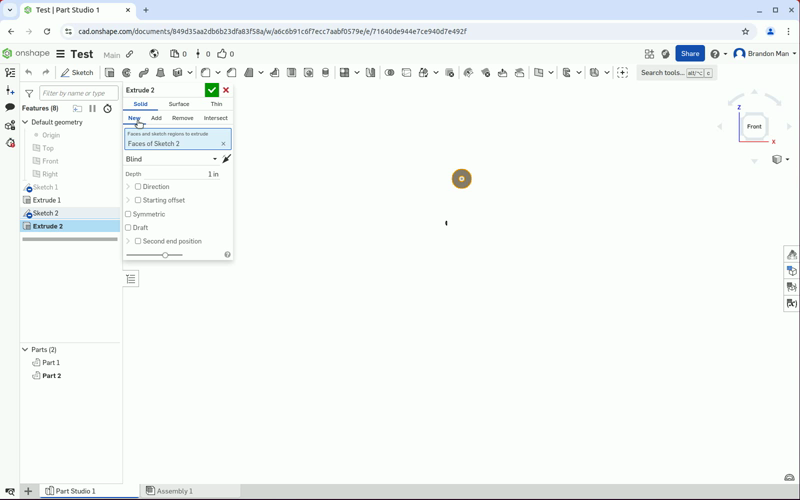
key(tab, 4)
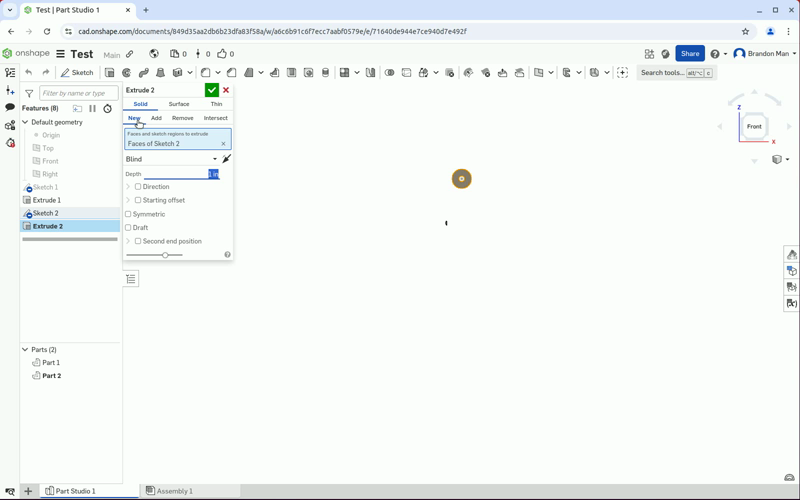
text(0.481)
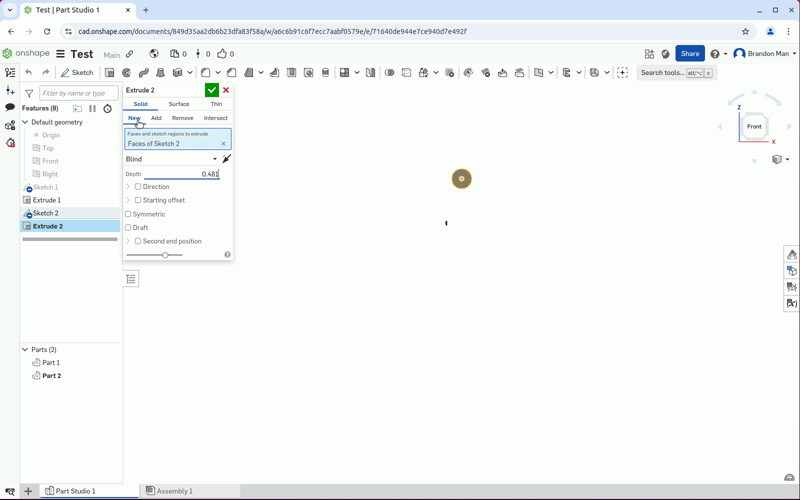
key(enter)
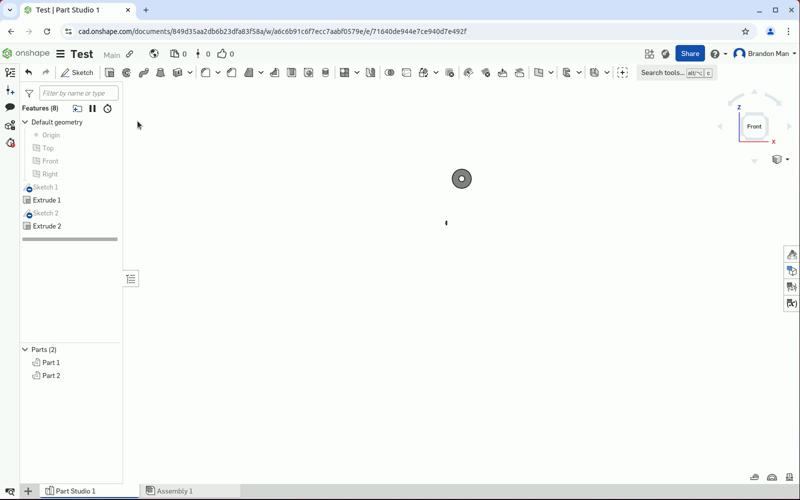
key(shift+h)
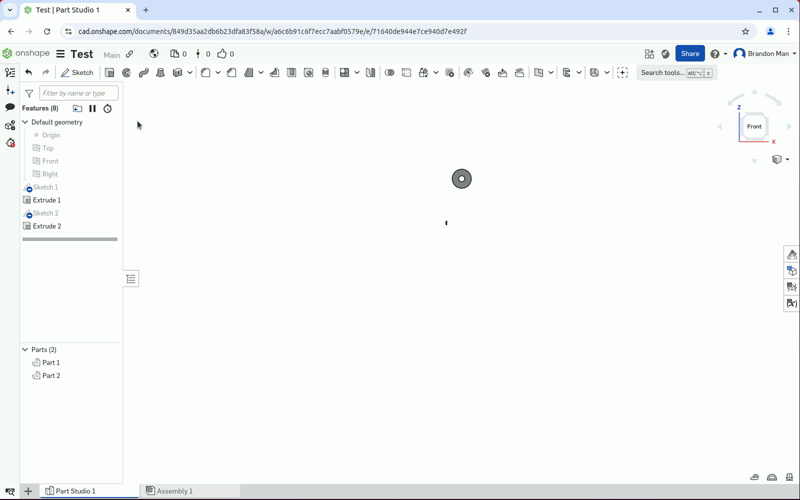
key(shift+h)
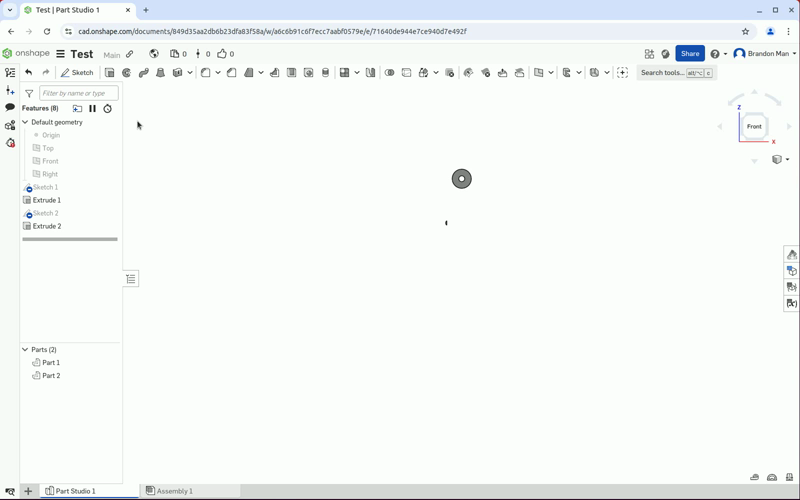
mouse_move(73, 189)
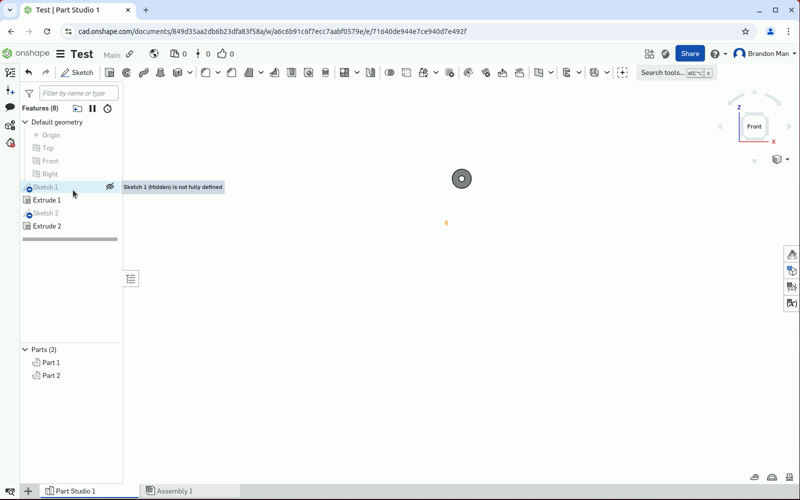
click(73, 189)
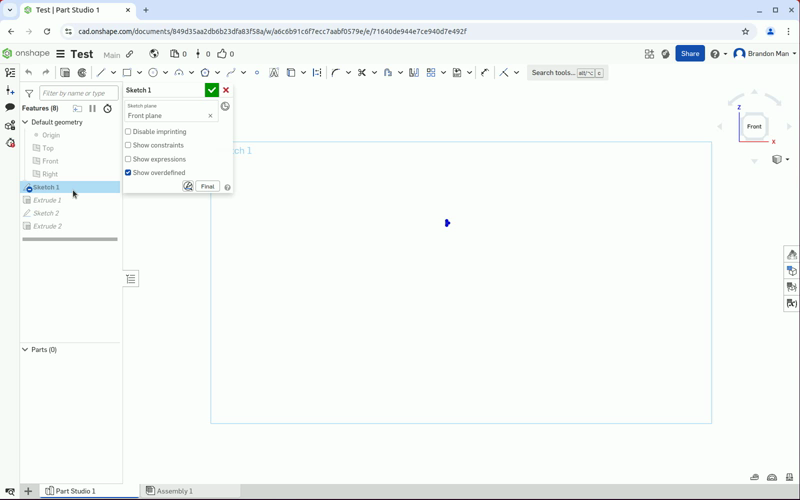
mouse_move(229, 92)
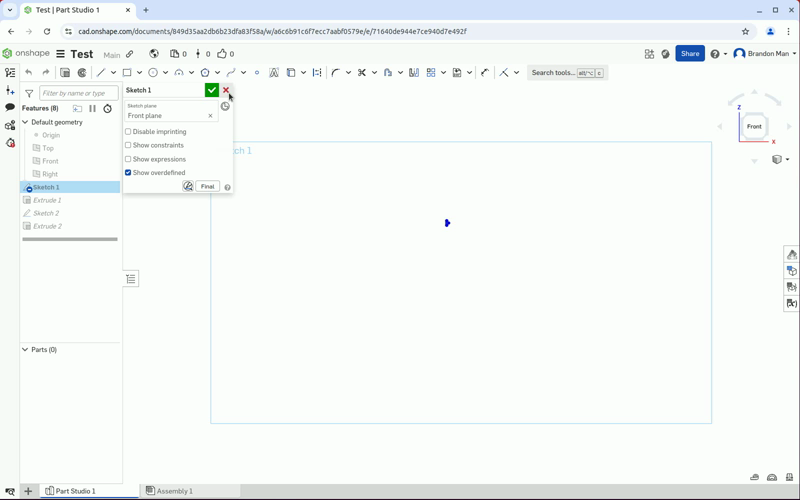
click(229, 92)
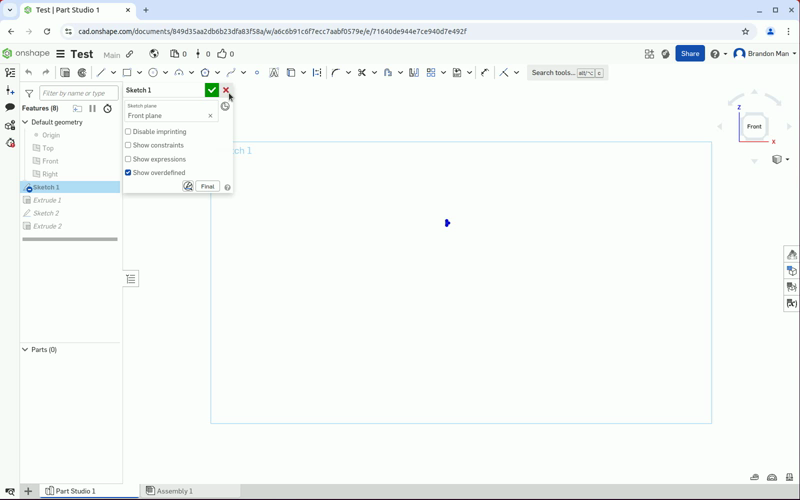
key(shift+s)
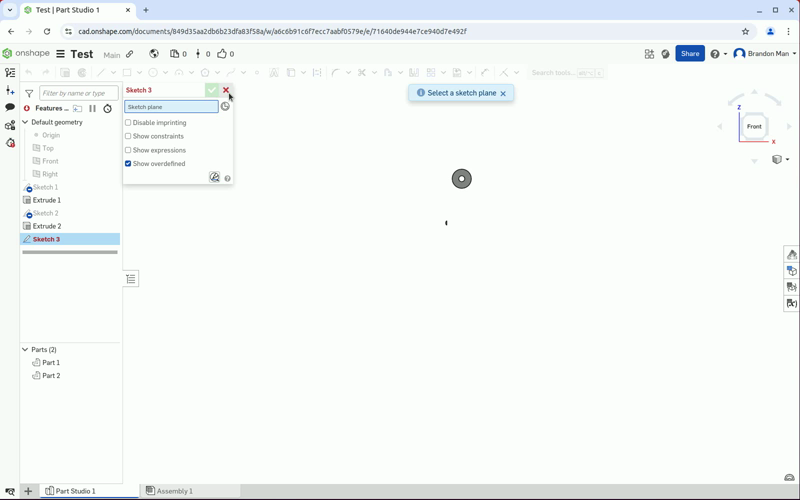
mouse_move(73, 163)
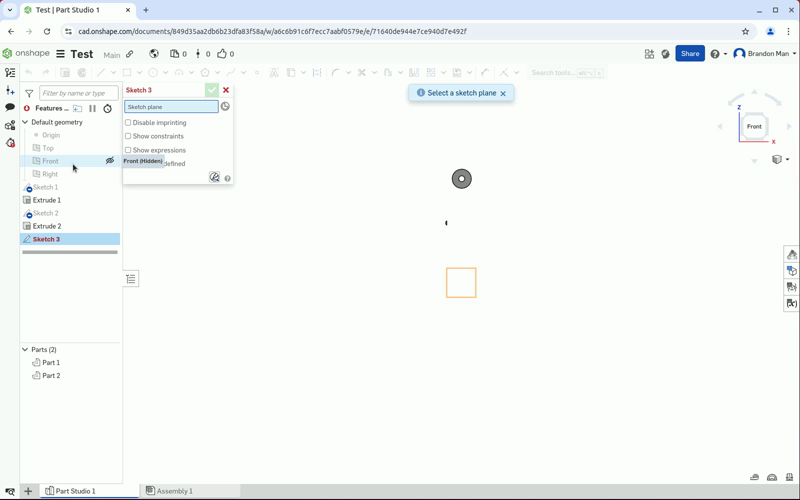
click(73, 163)
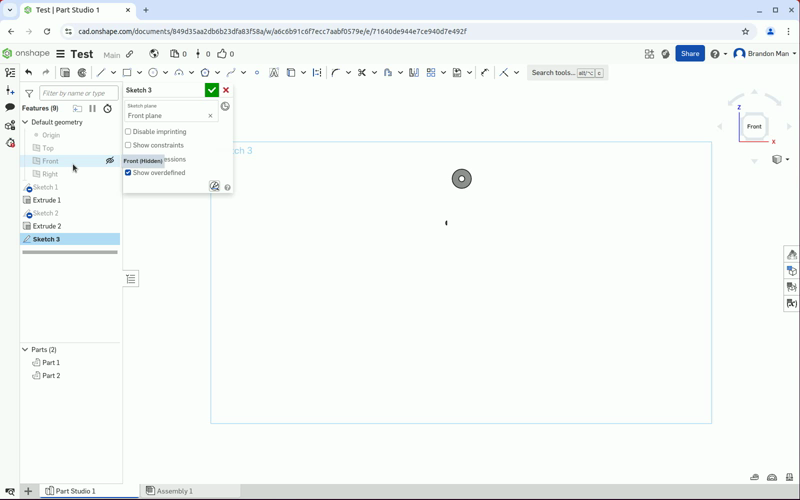
mouse_move(73, 352)
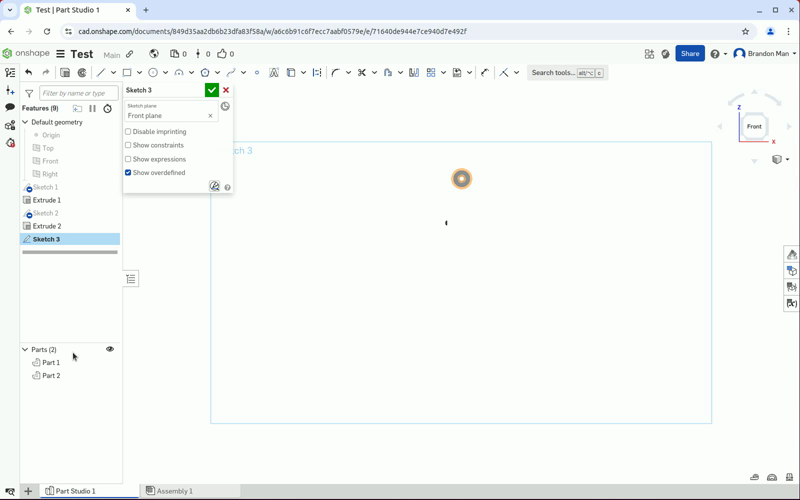
key(y)
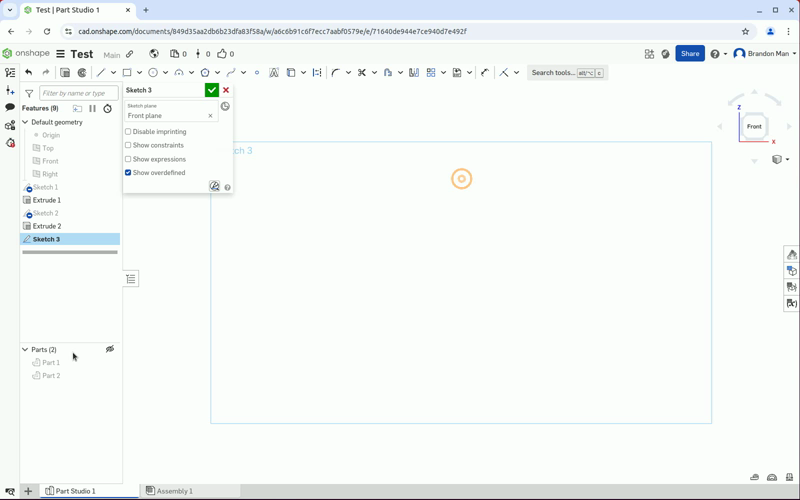
key(c)
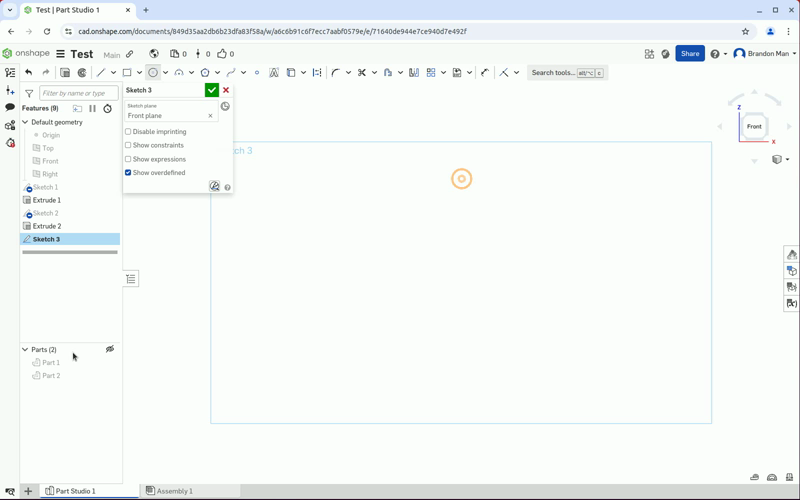
key_down(shift)
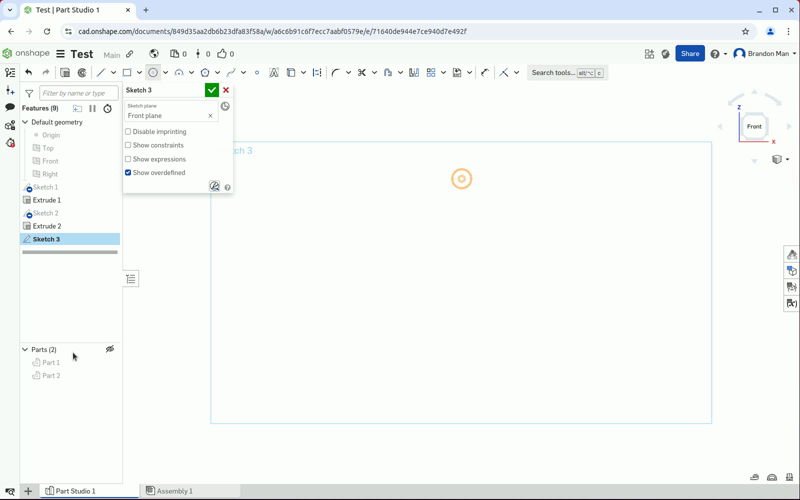
mouse_move(461, 282)
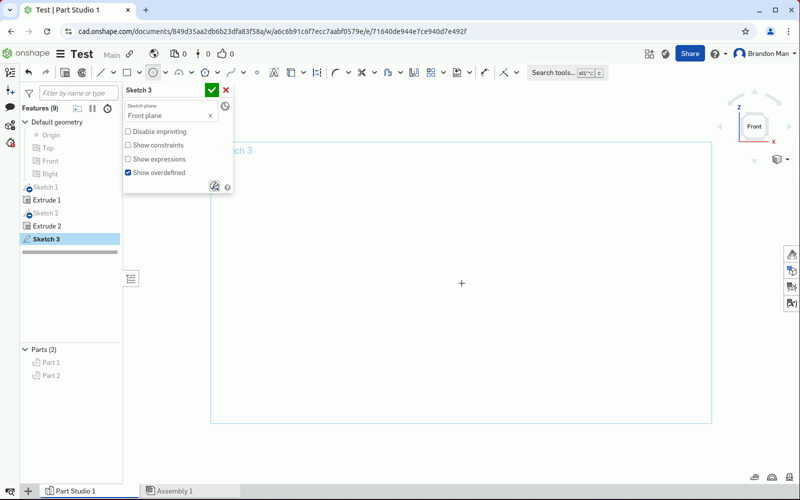
click(461, 282)
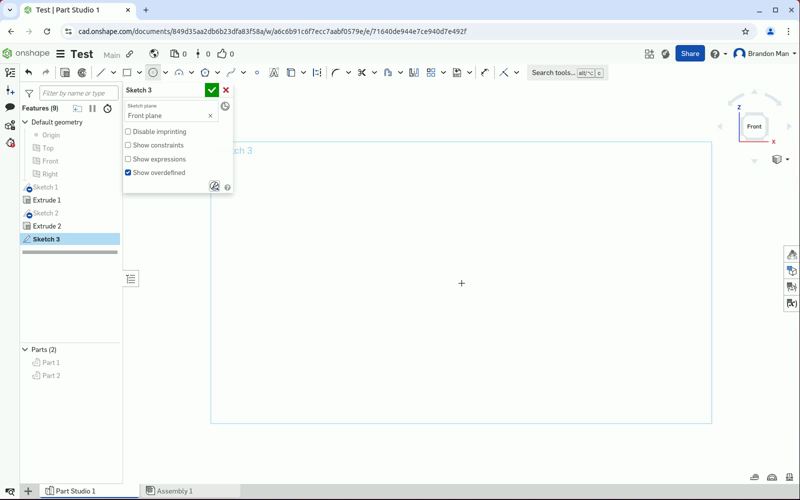
key_up(shift)
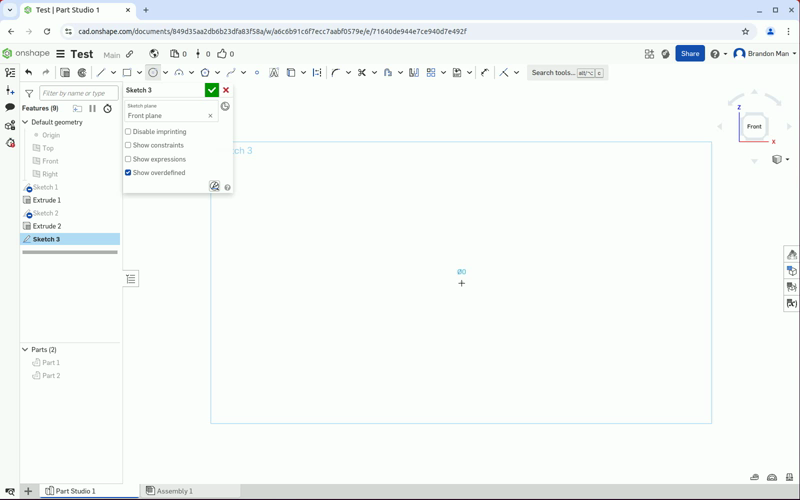
mouse_move(471, 282)
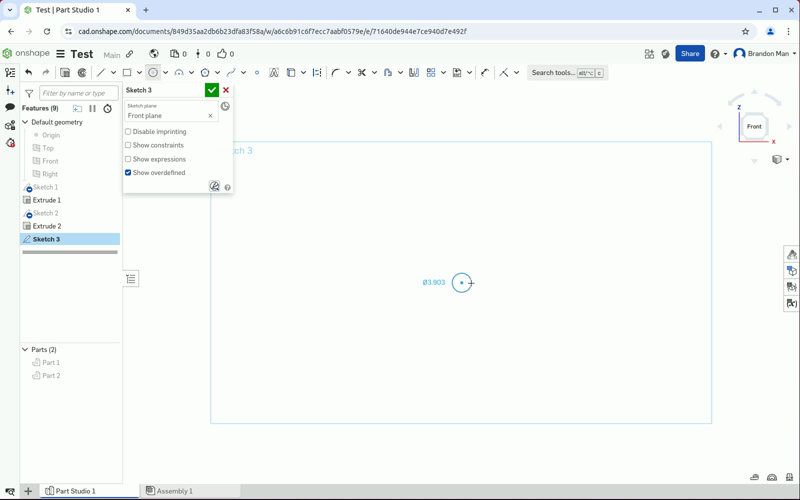
click(471, 282)
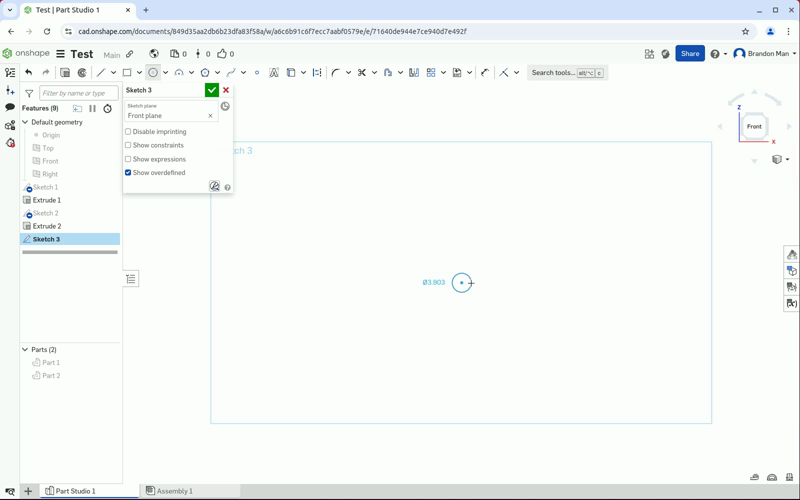
key(esc)
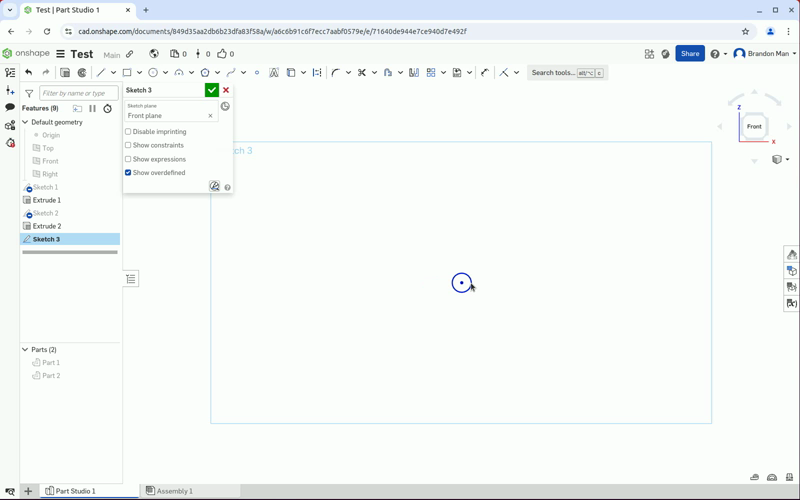
key(c)
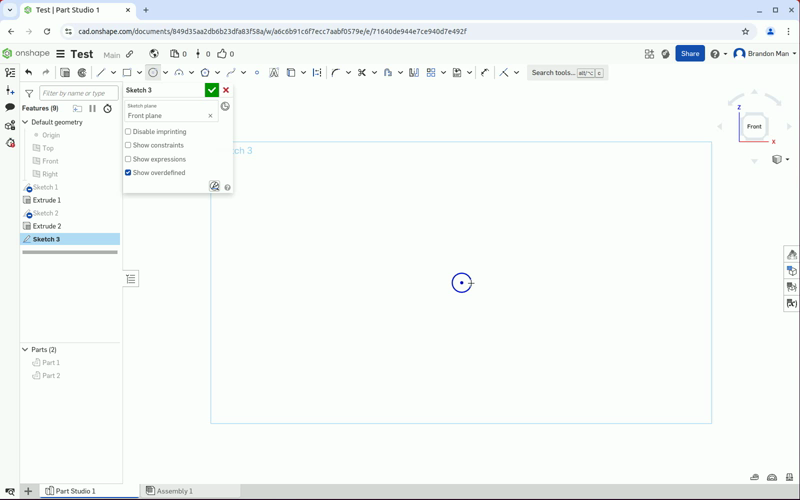
key_down(shift)
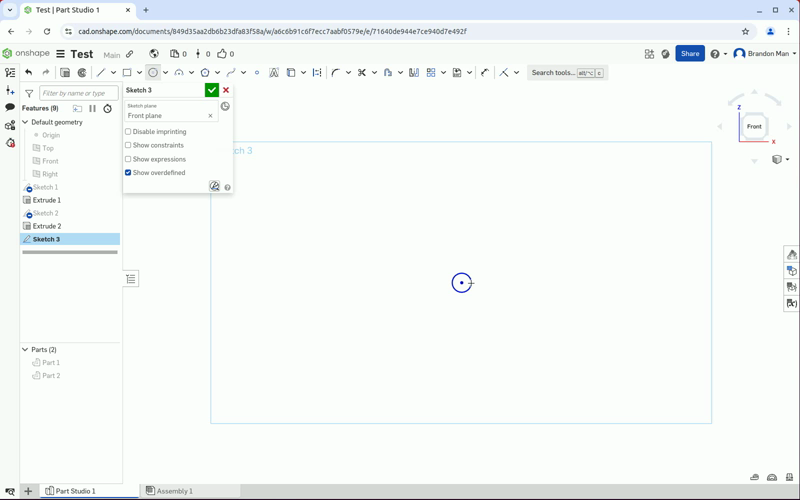
mouse_move(461, 282)
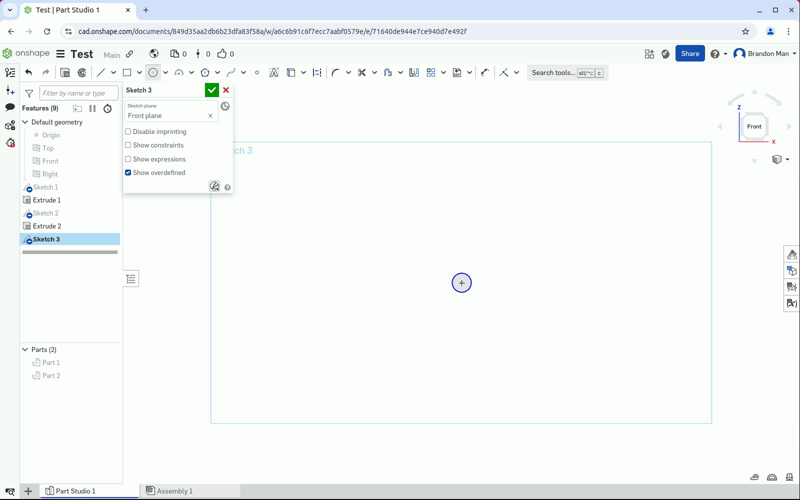
click(461, 282)
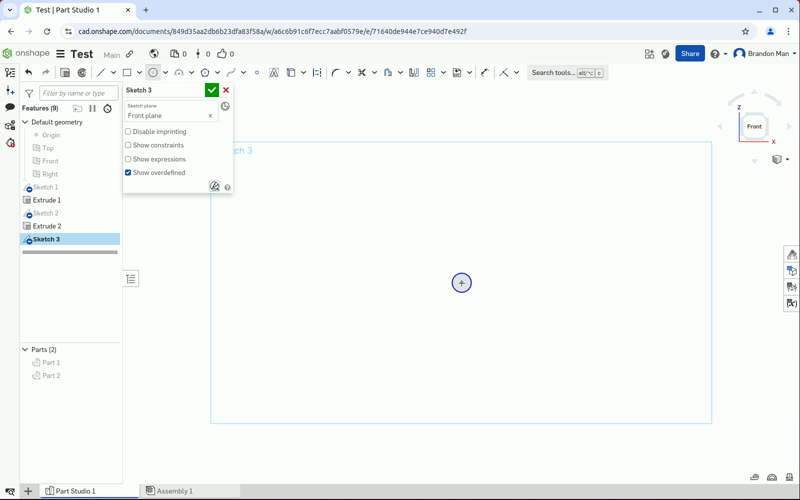
key_up(shift)
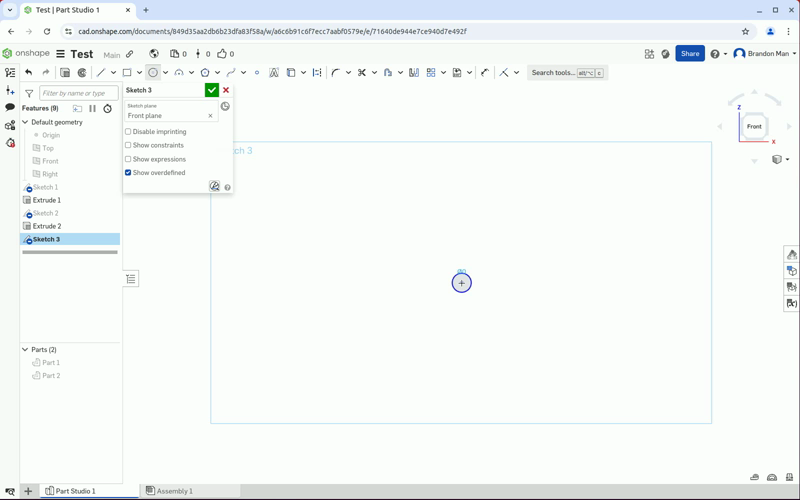
mouse_move(464, 282)
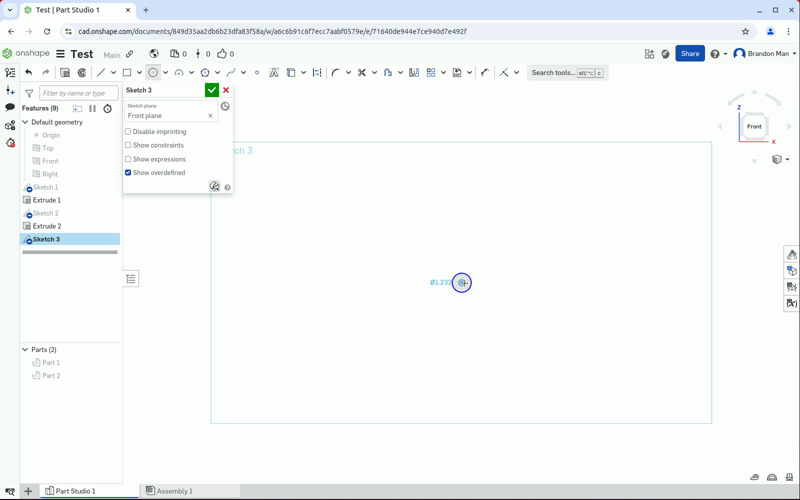
scroll(6)
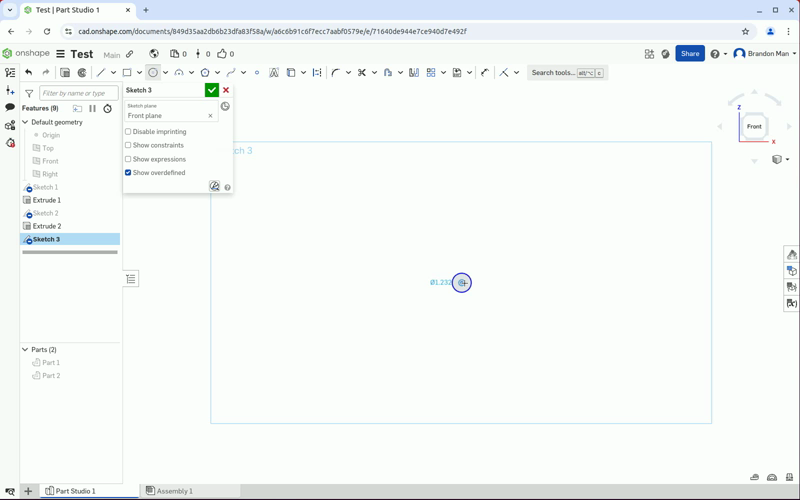
scroll(6)
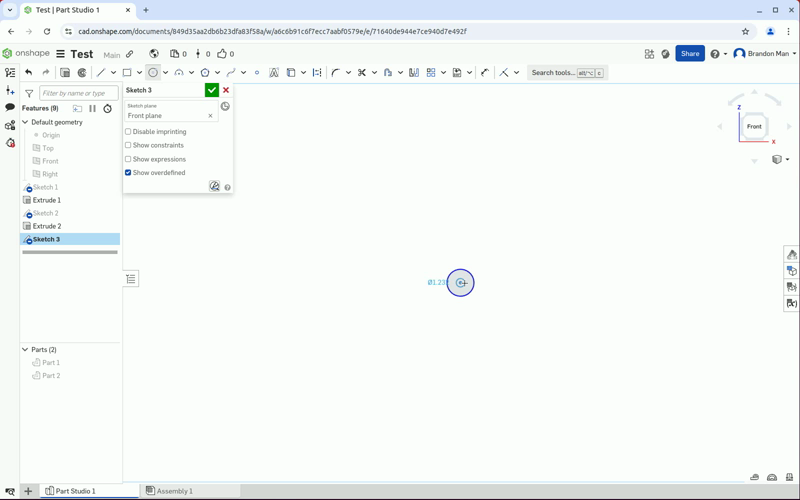
scroll(6)
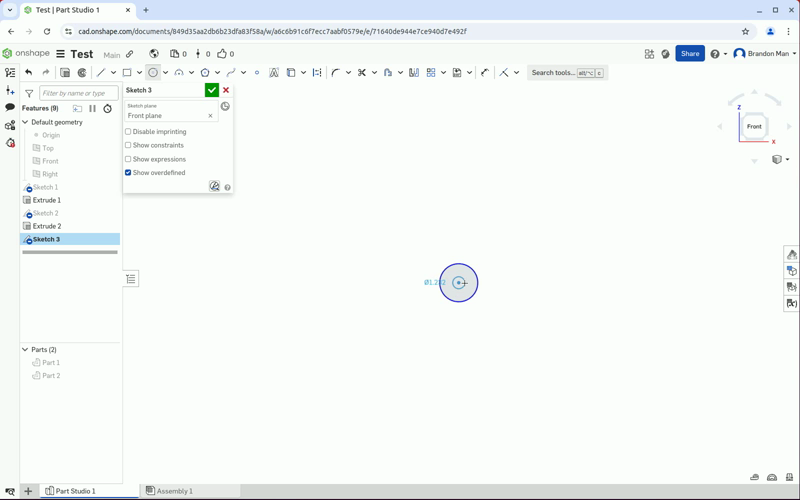
scroll(6)
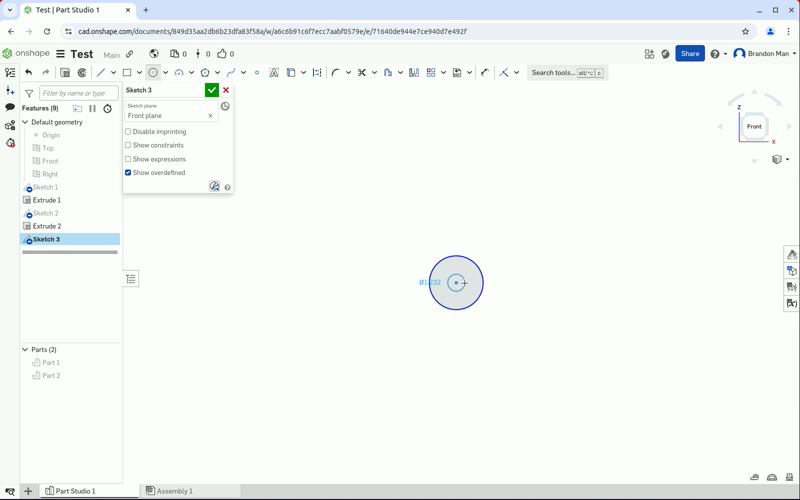
scroll(6)
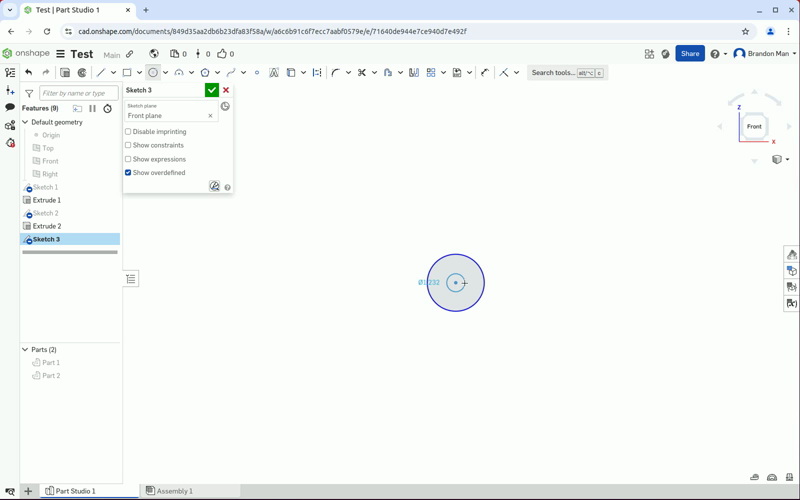
scroll(6)
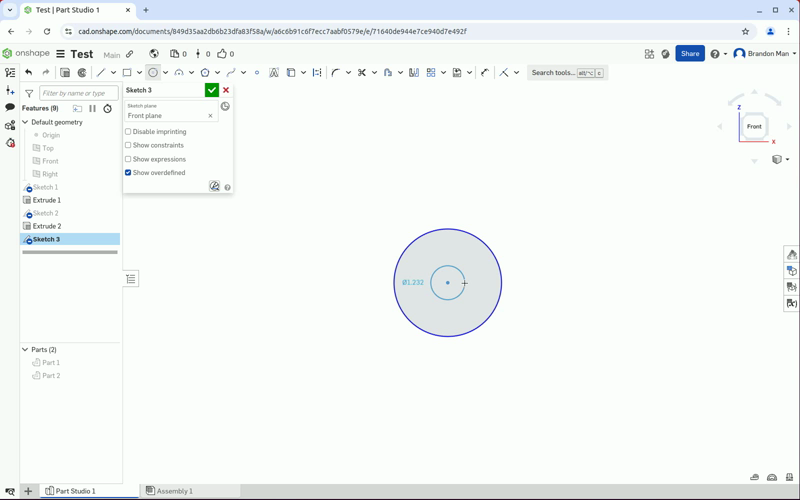
scroll(6)
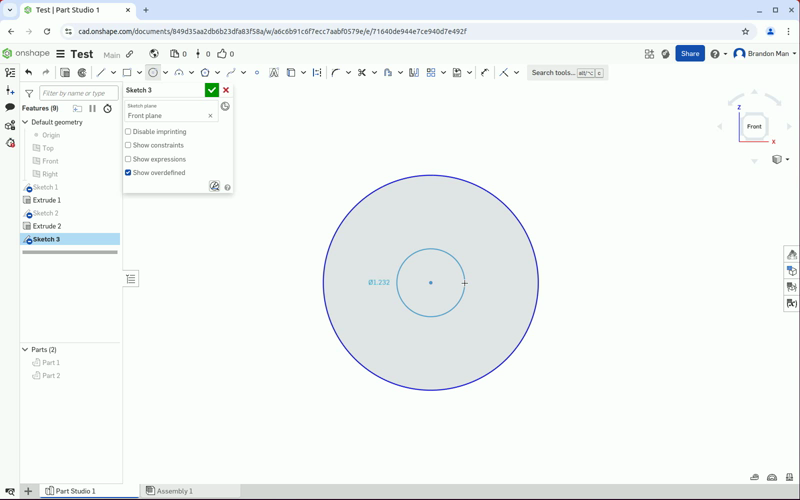
click(464, 282)
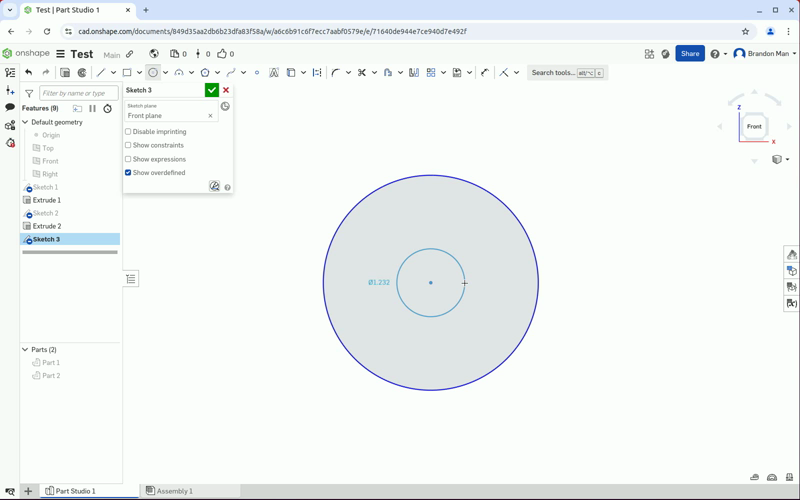
scroll(-6)
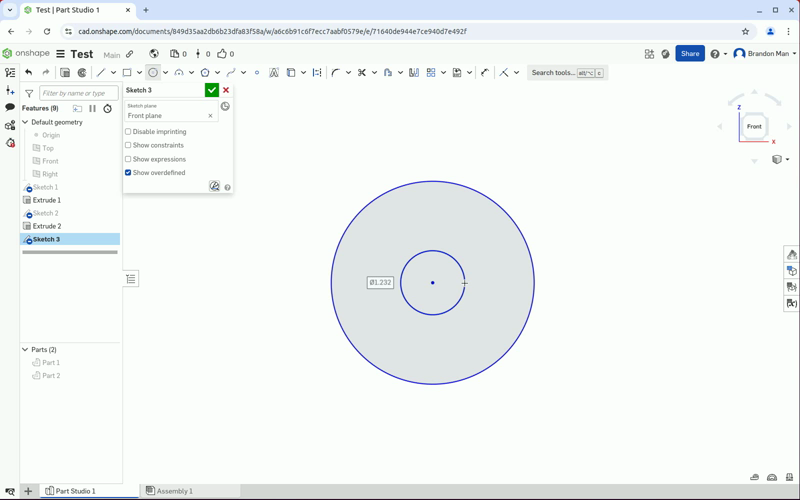
scroll(-6)
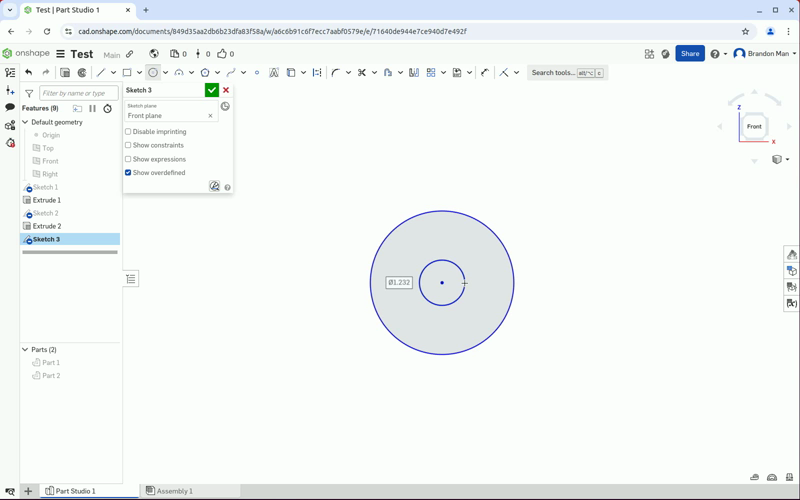
scroll(-6)
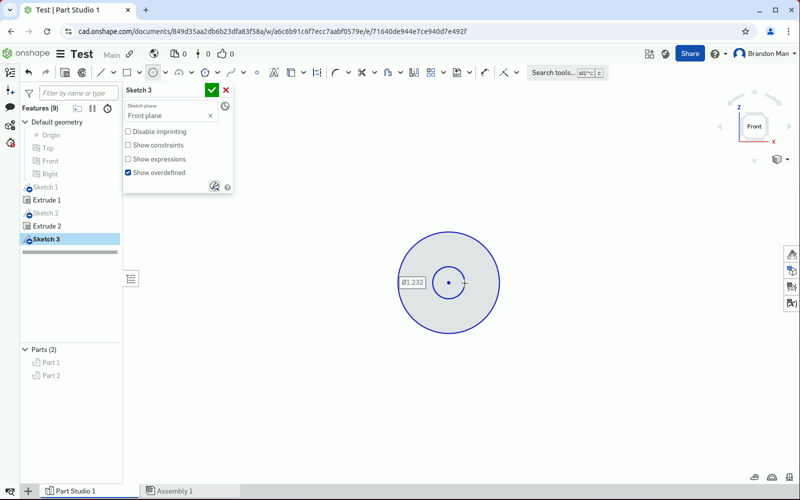
scroll(-6)
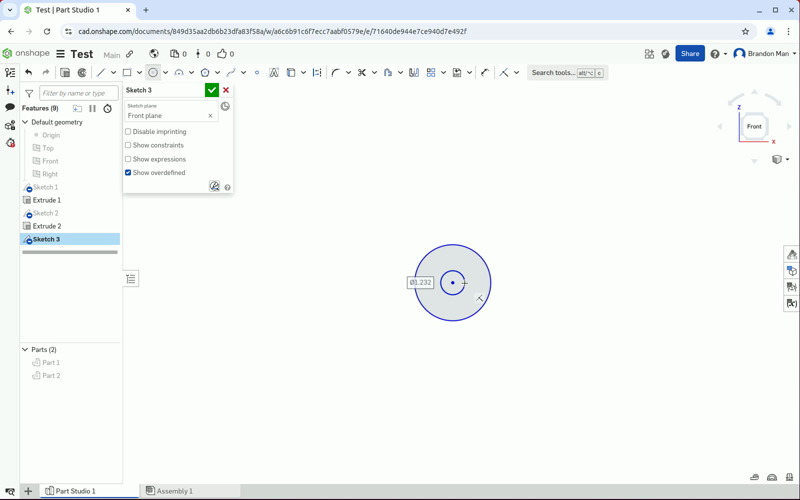
scroll(-6)
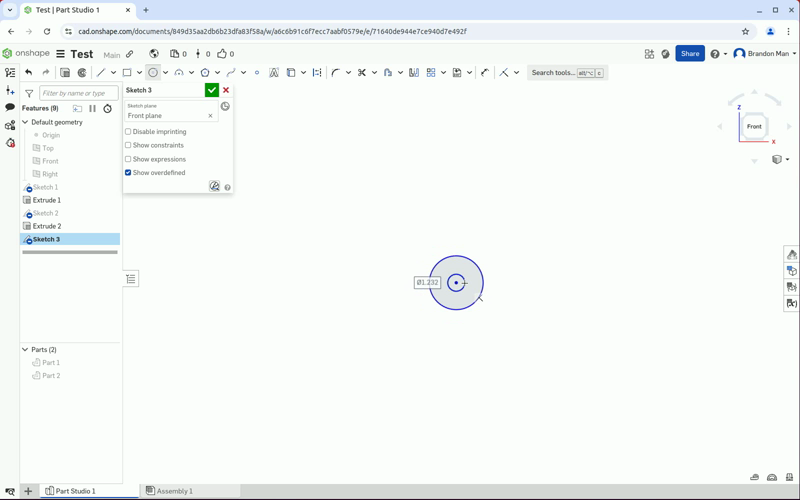
scroll(-6)
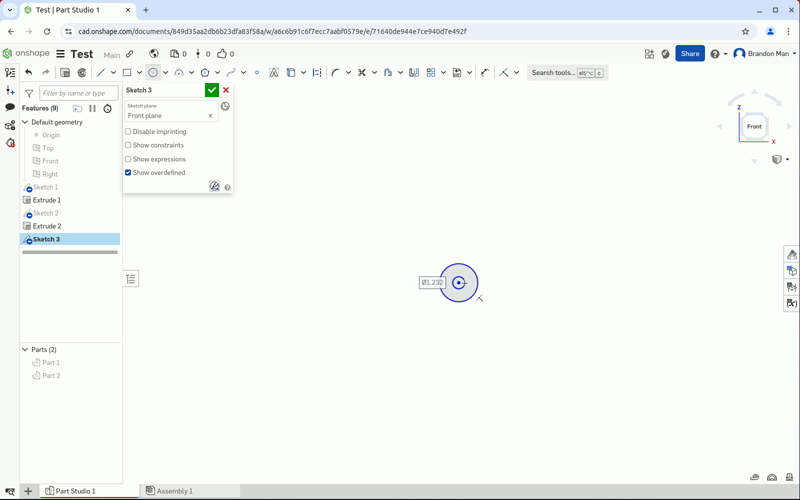
scroll(-6)
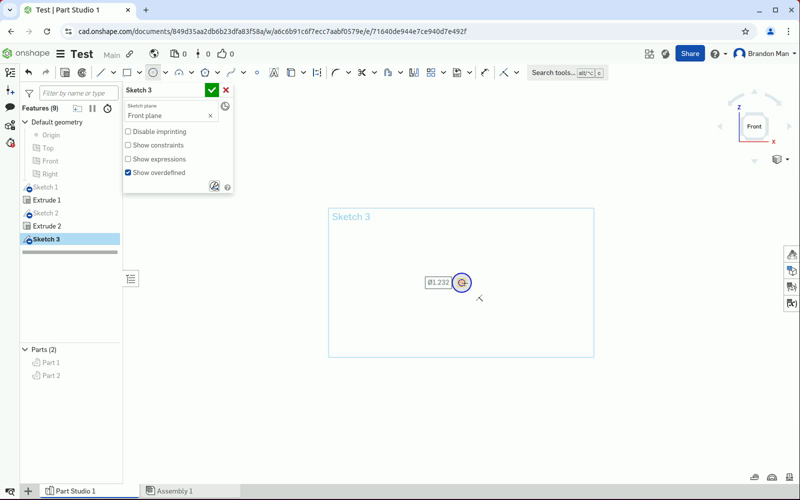
key(esc)
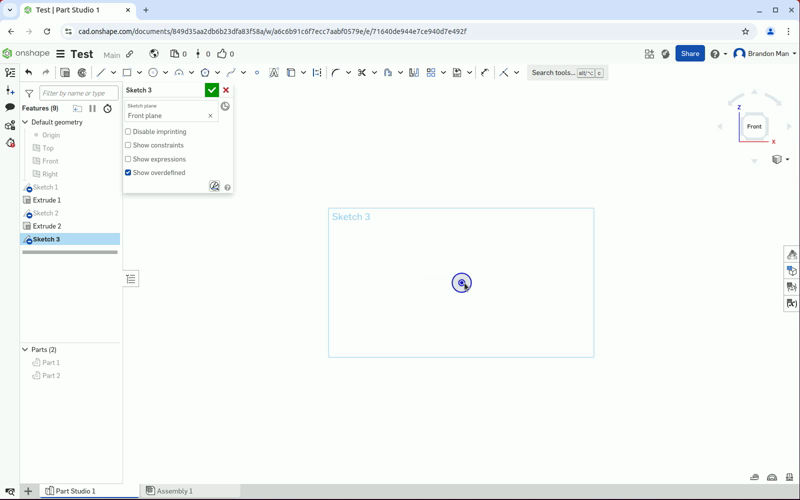
mouse_move(463, 279)
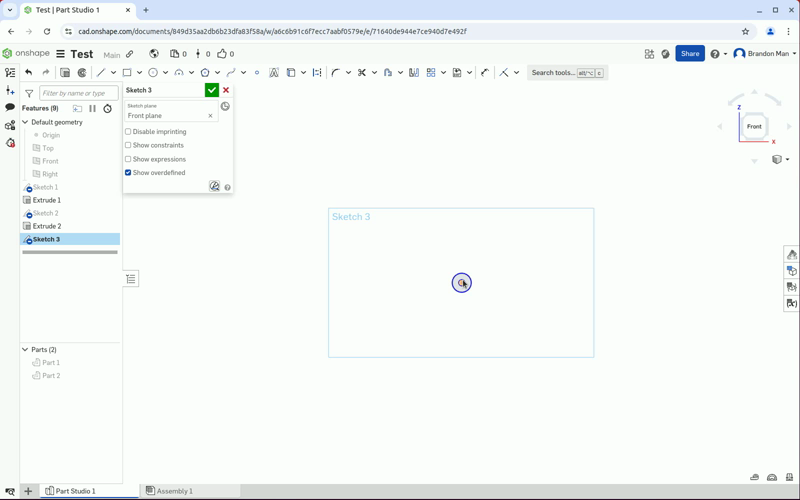
scroll(6)
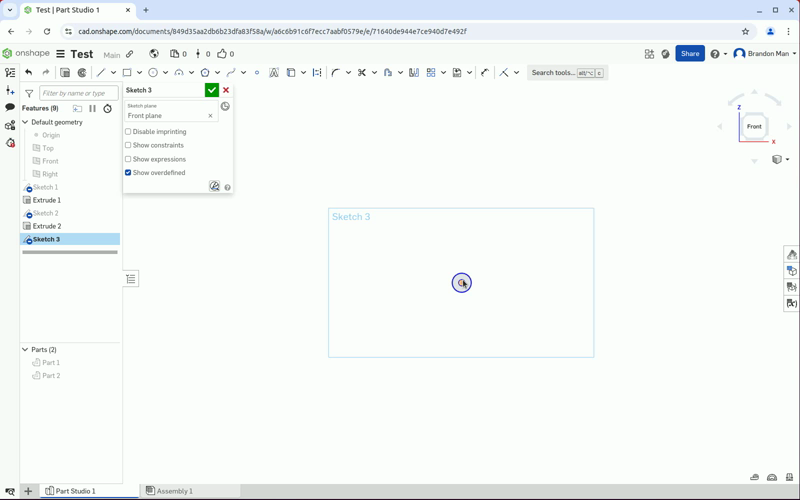
scroll(6)
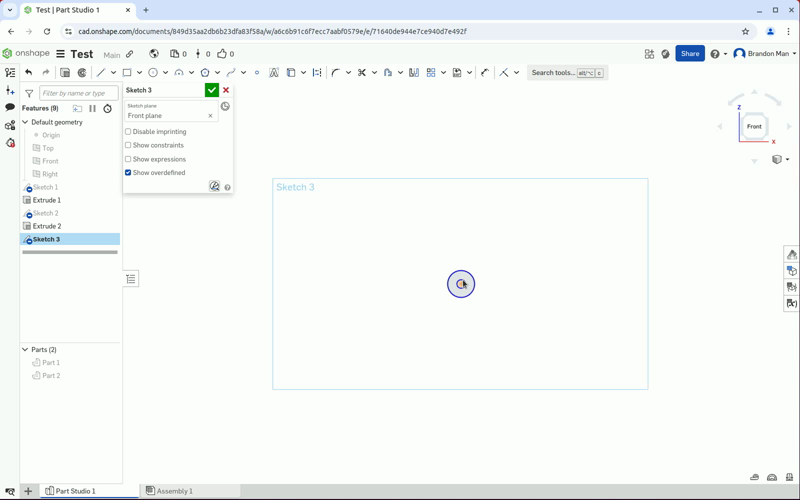
scroll(6)
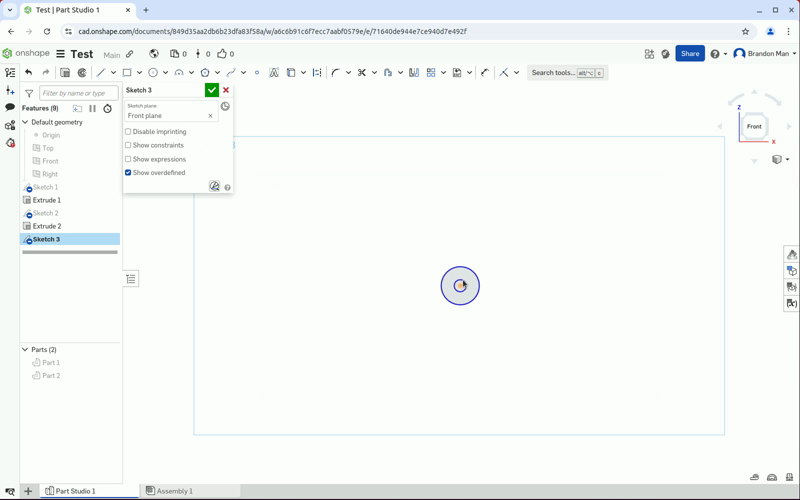
scroll(6)
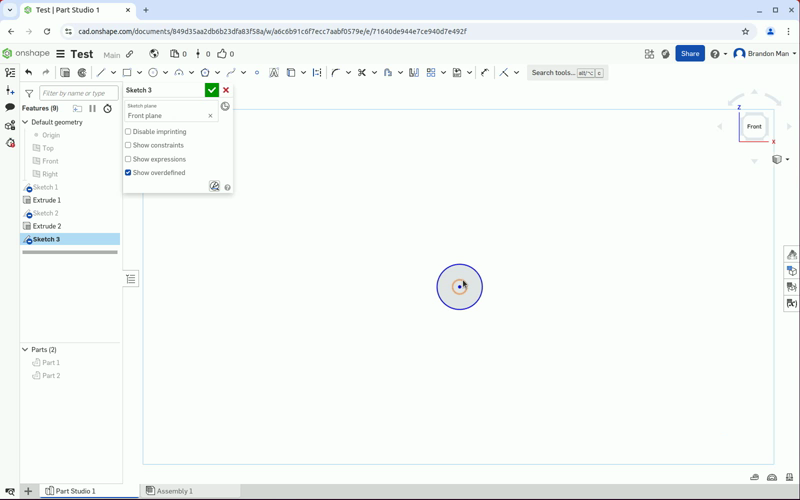
scroll(6)
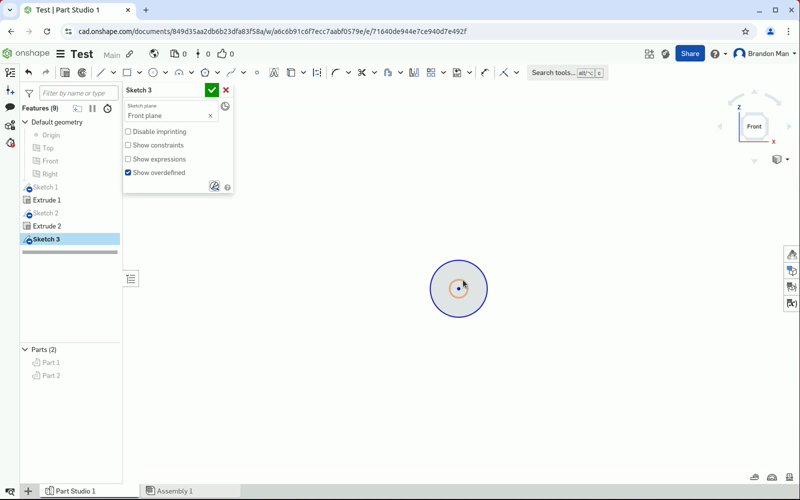
scroll(6)
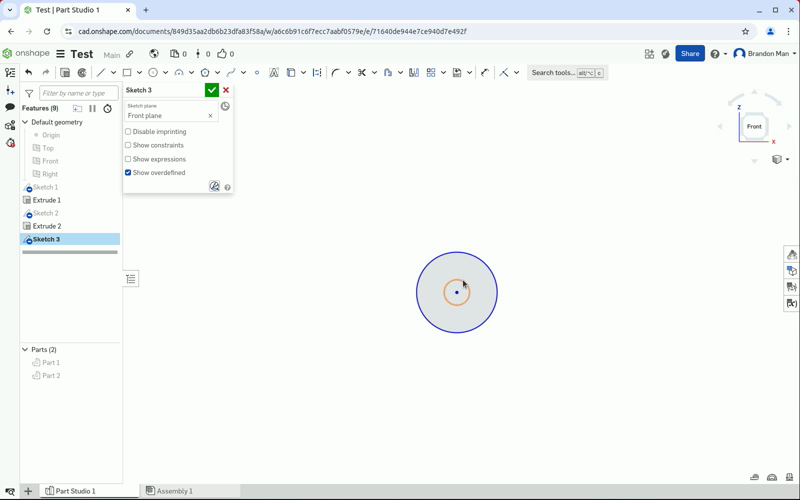
scroll(6)
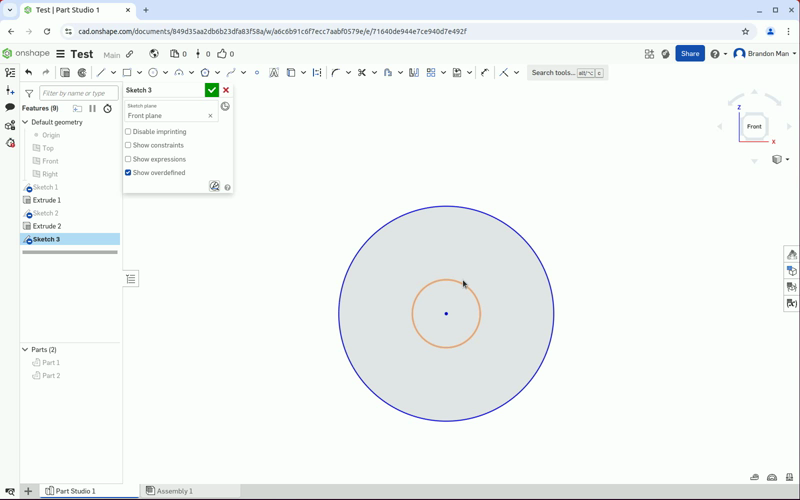
click(463, 279)
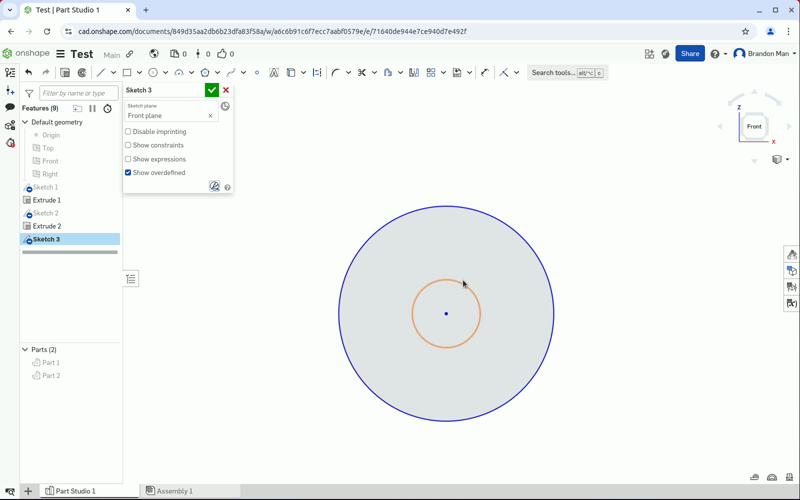
scroll(-6)
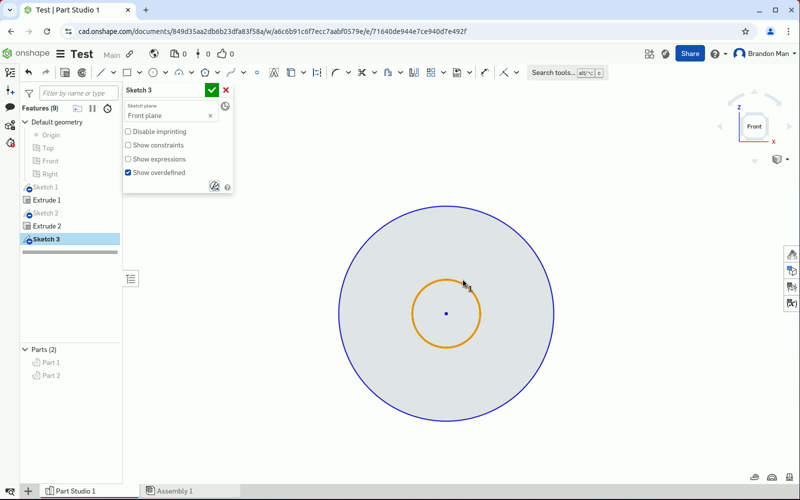
scroll(-6)
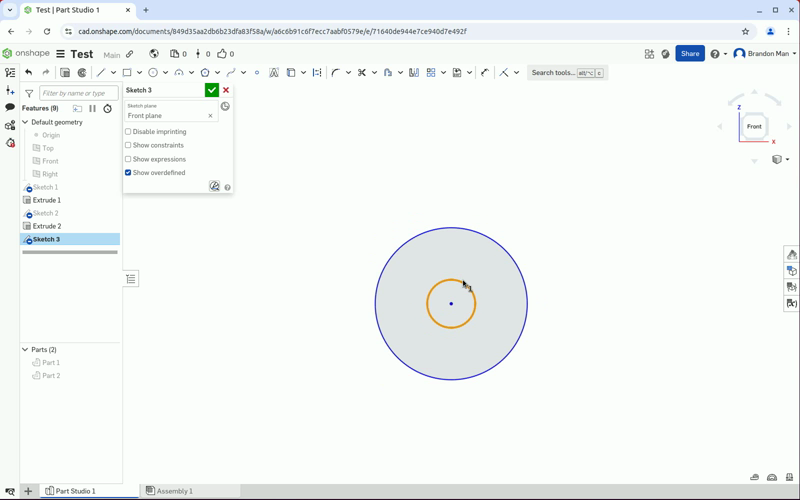
scroll(-6)
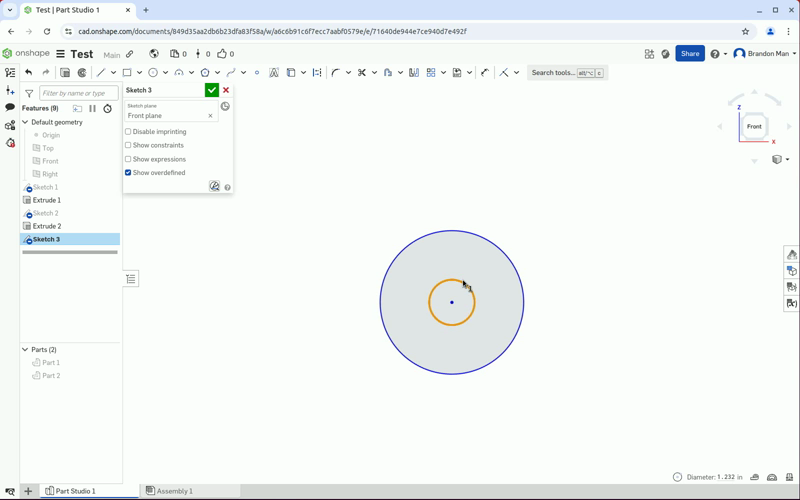
scroll(-6)
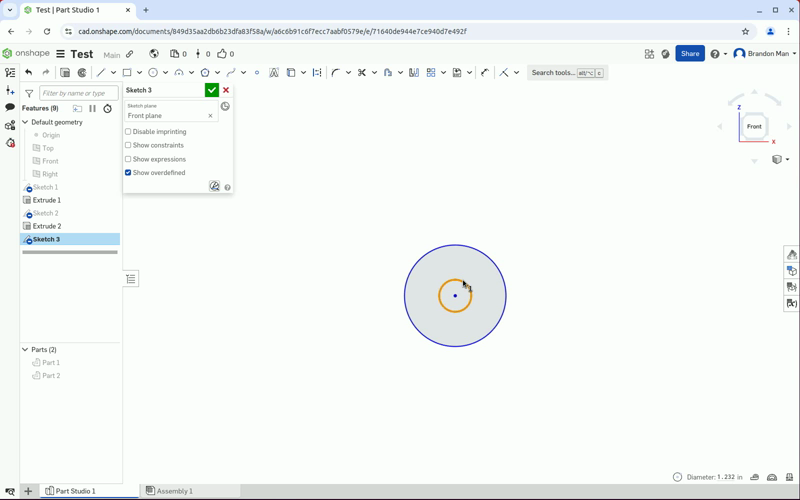
scroll(-6)
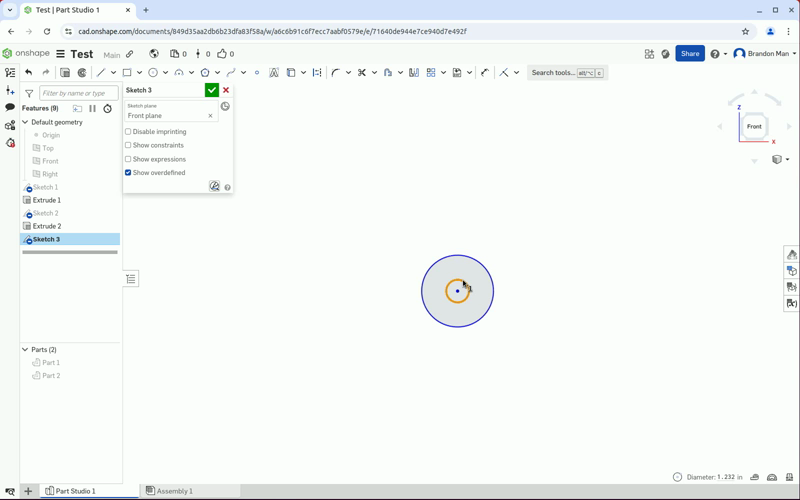
scroll(-6)
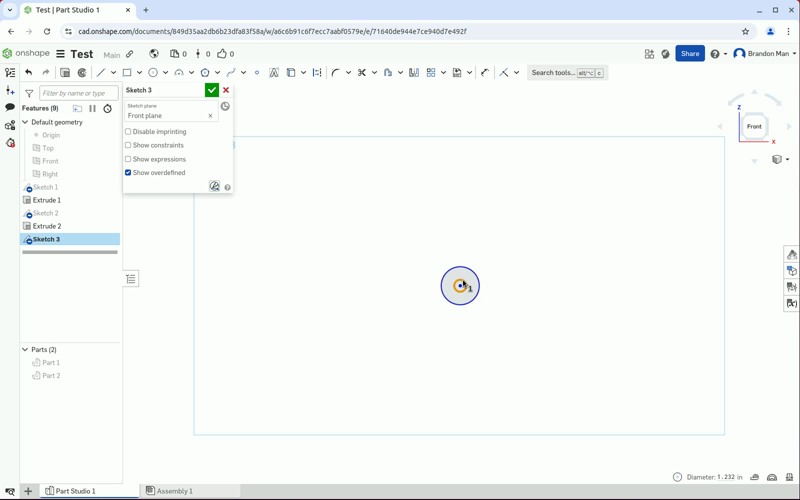
scroll(-6)
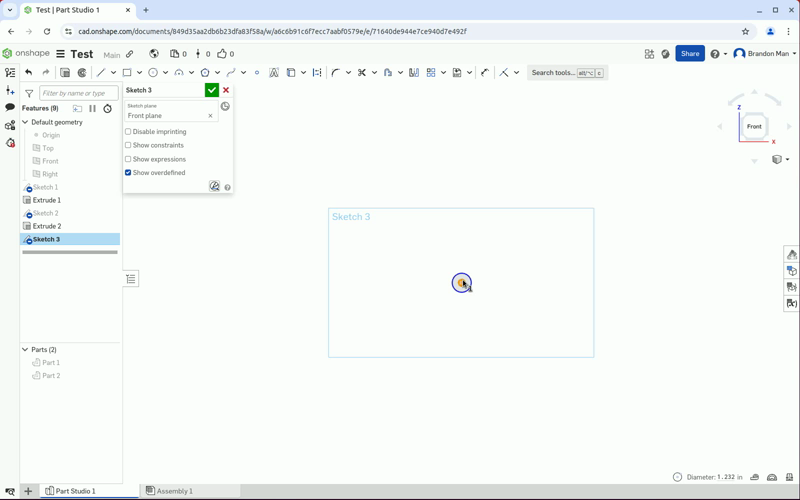
mouse_move(73, 352)
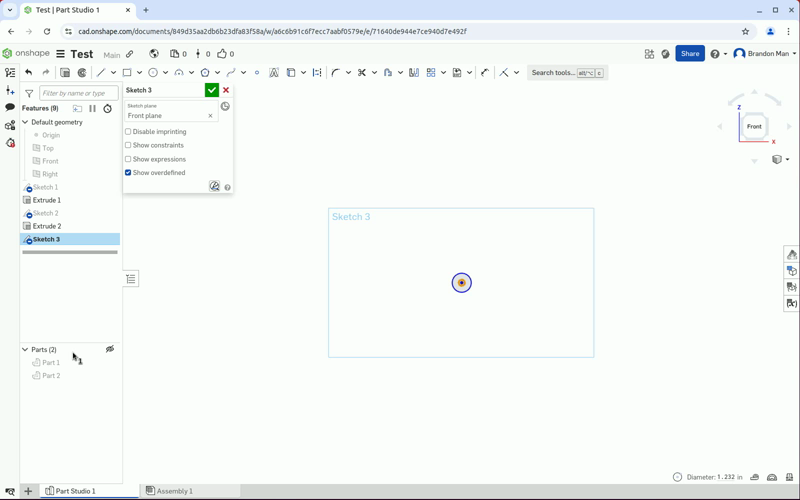
key(shift+y)
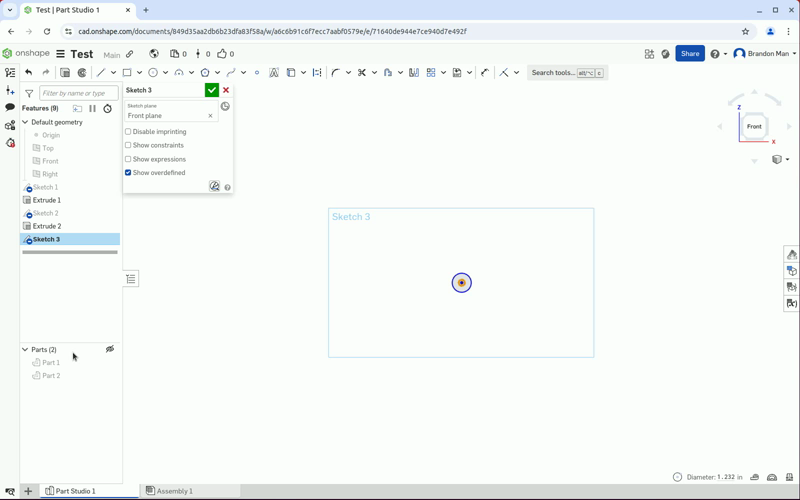
key(shift+e)
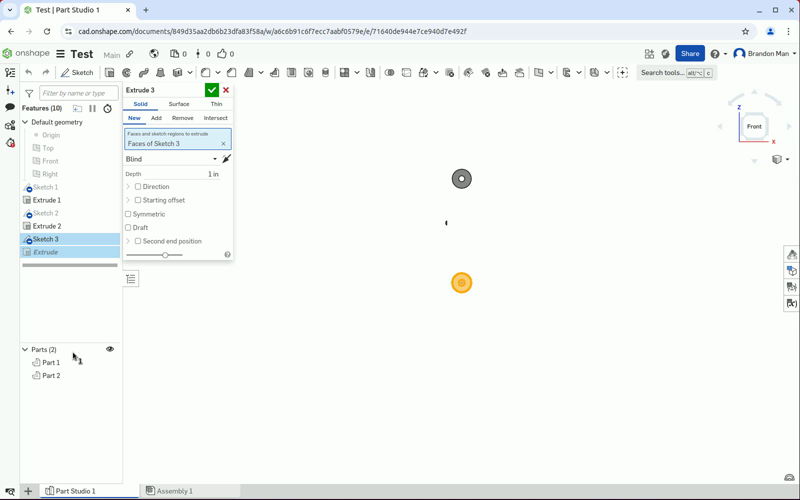
mouse_move(143, 106)
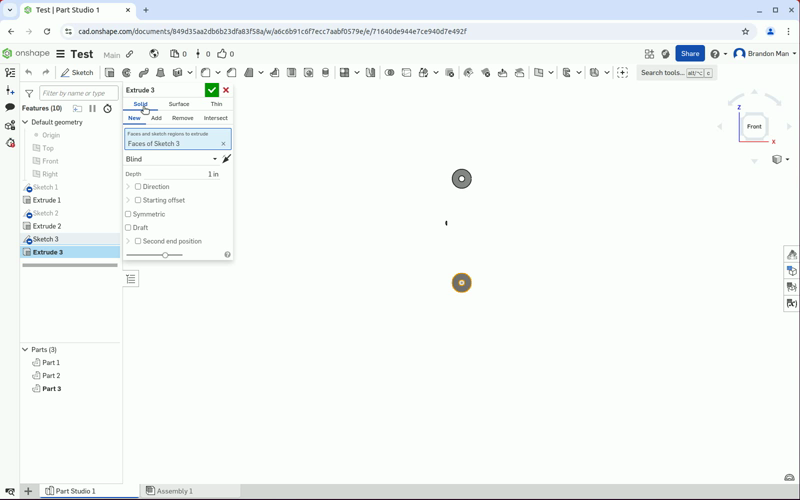
click(143, 106)
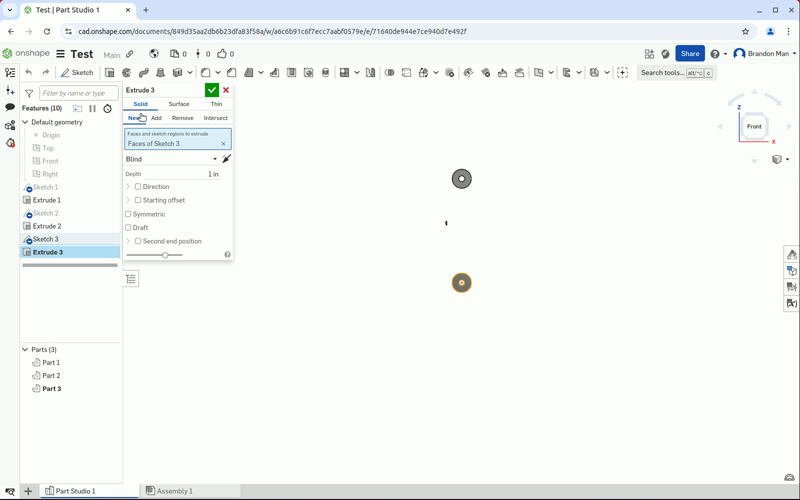
mouse_move(137, 120)
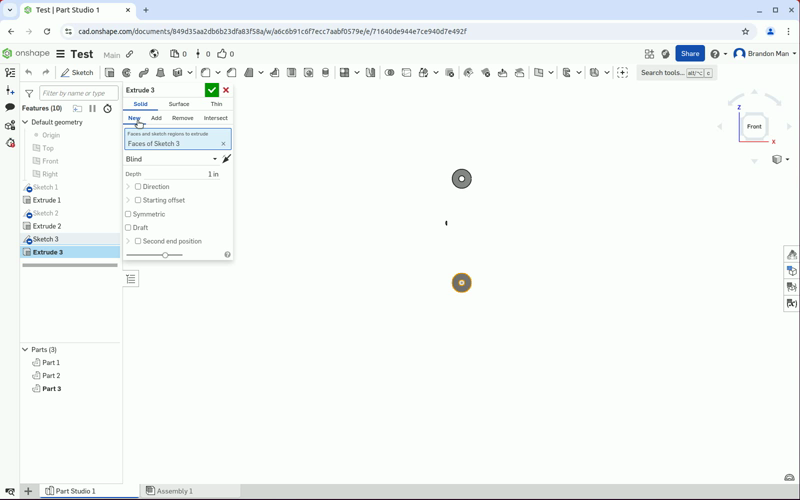
click(137, 120)
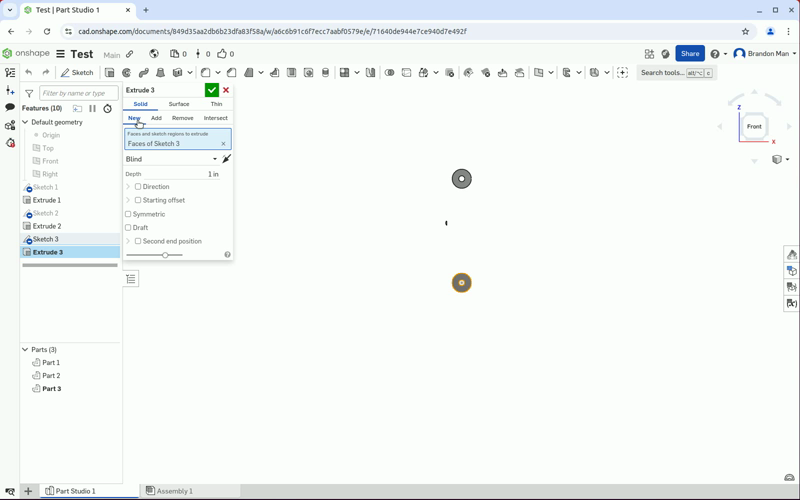
key(tab, 4)
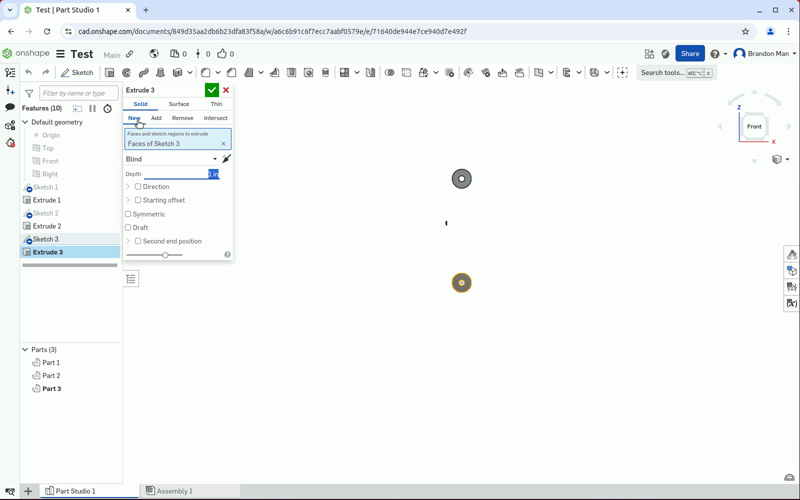
text(0.481)
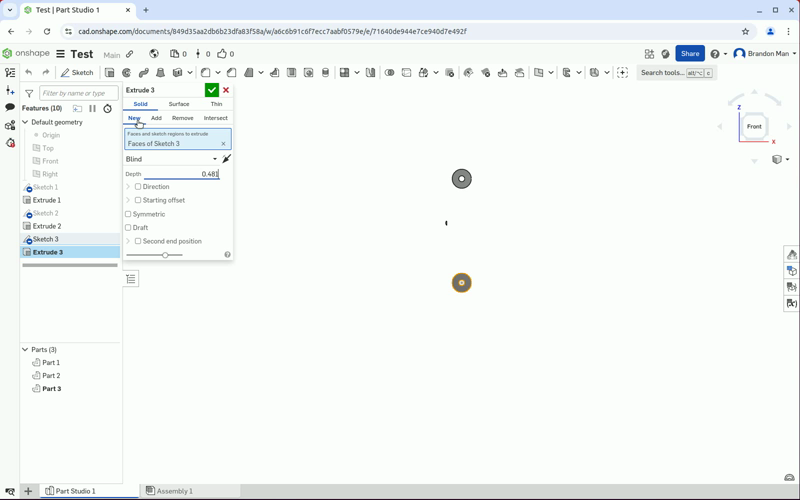
key(enter)
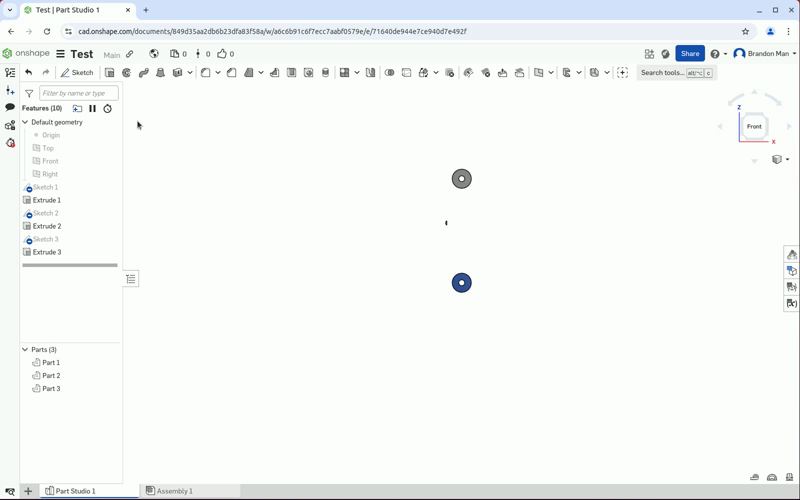
key(shift+h)
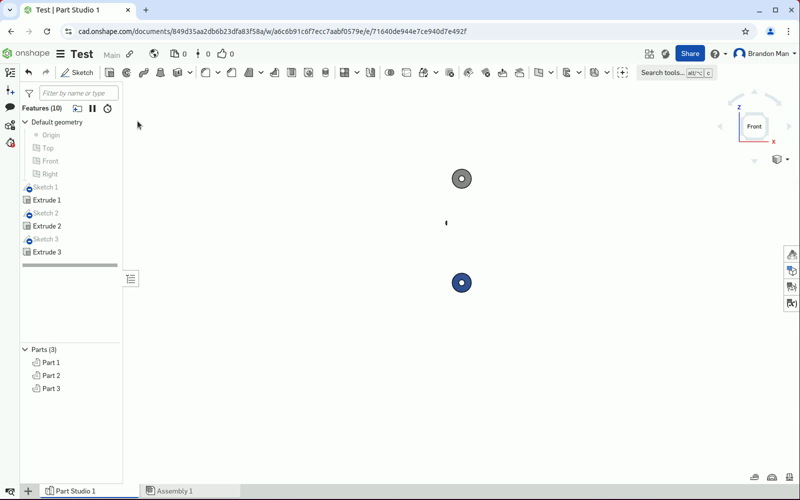
key(shift+h)
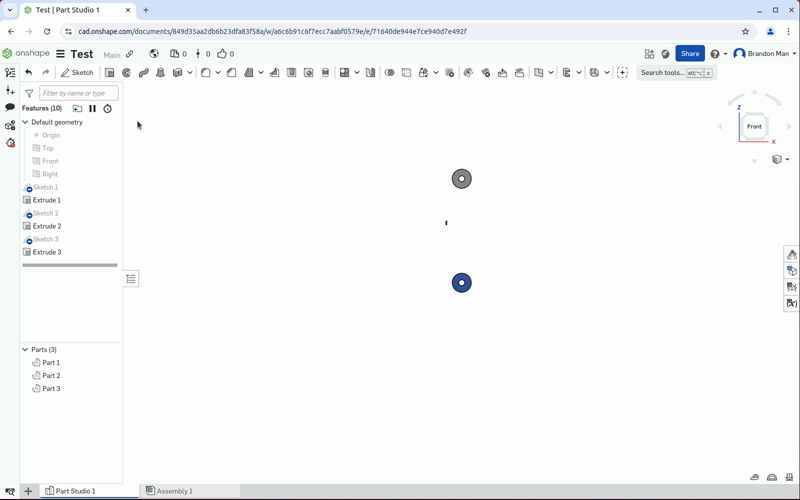
mouse_move(73, 189)
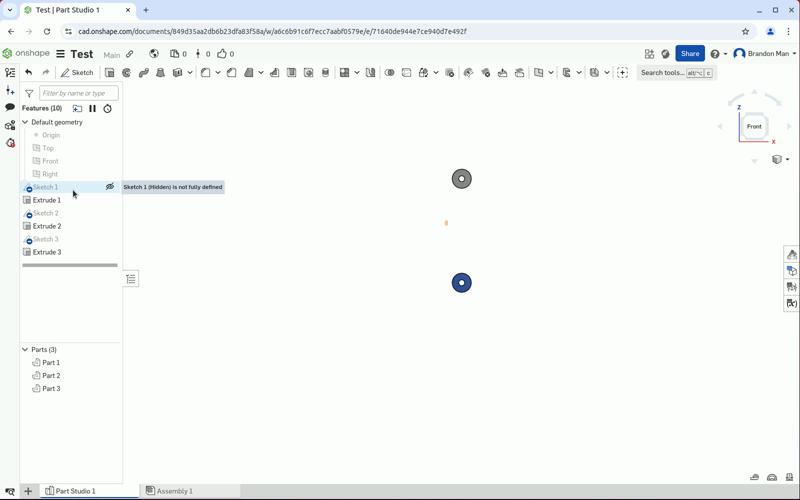
click(73, 189)
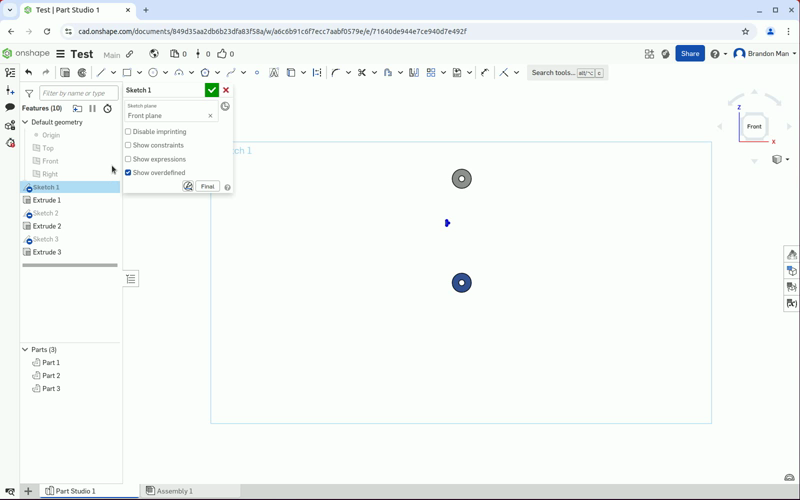
mouse_move(229, 92)
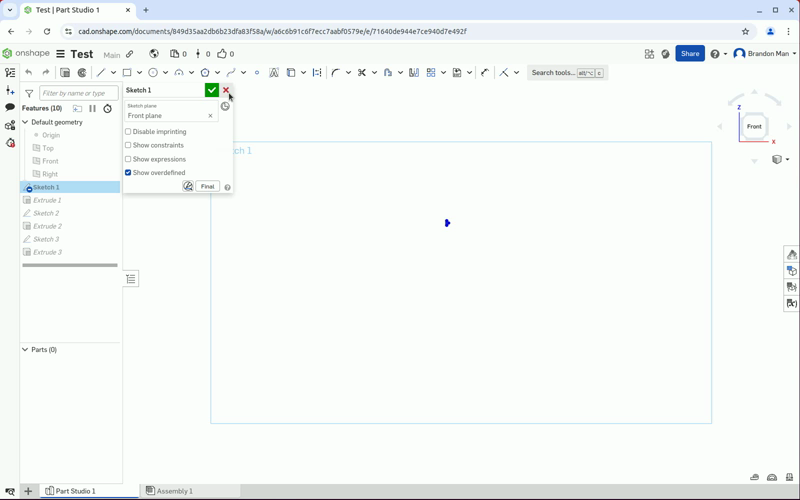
click(229, 92)
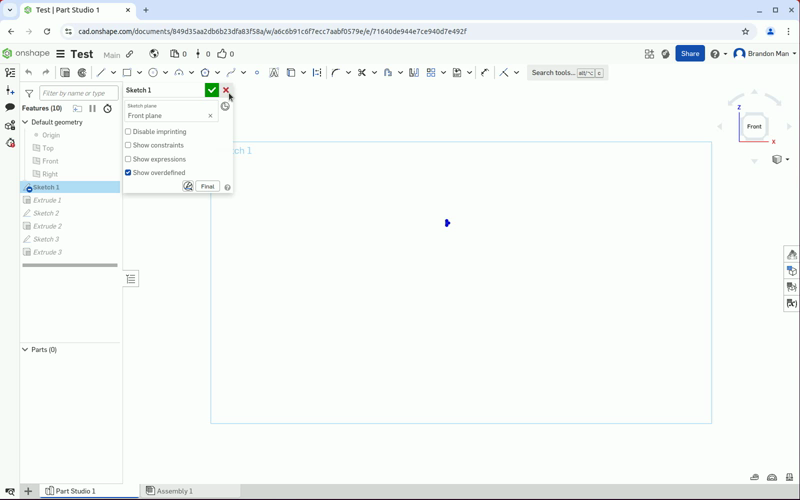
key(shift+s)
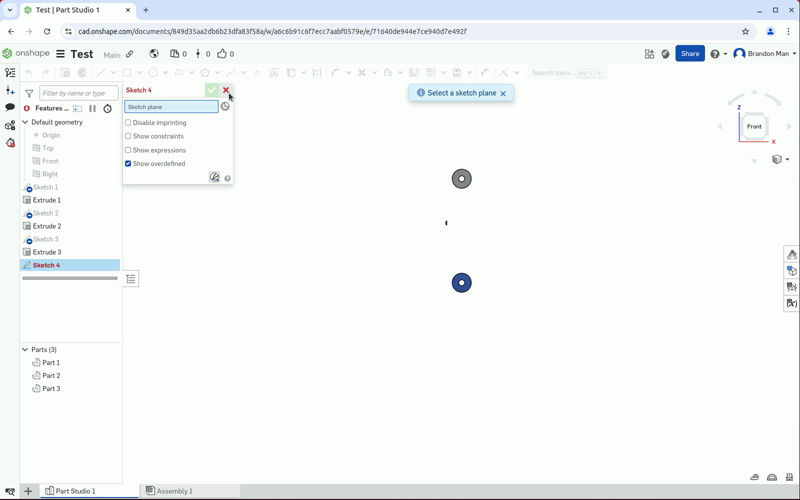
mouse_move(73, 163)
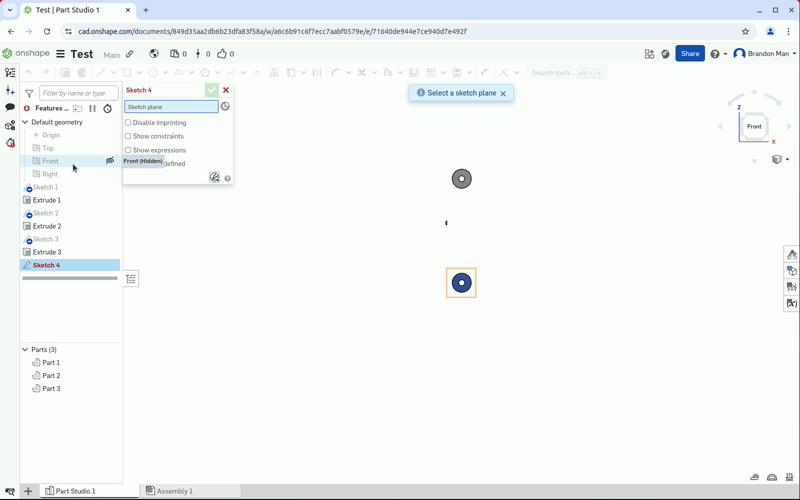
click(73, 163)
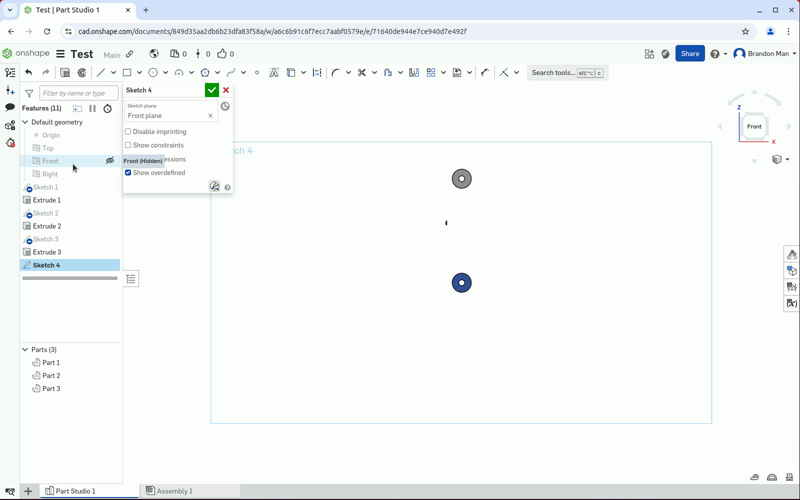
mouse_move(73, 352)
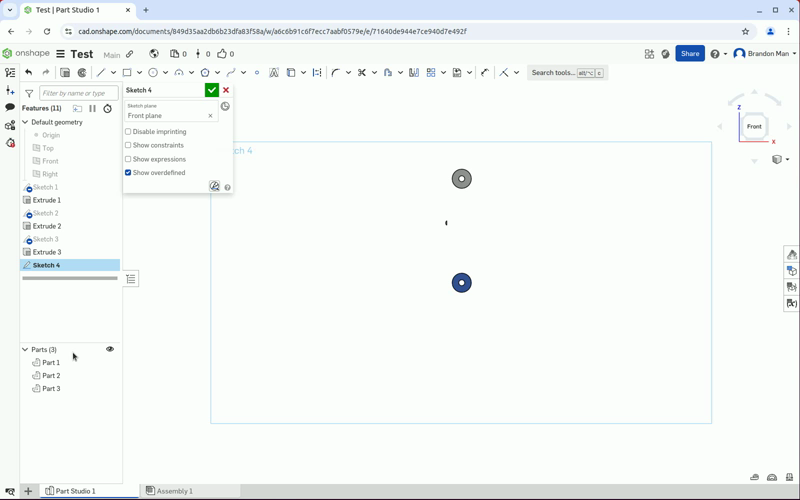
key(y)
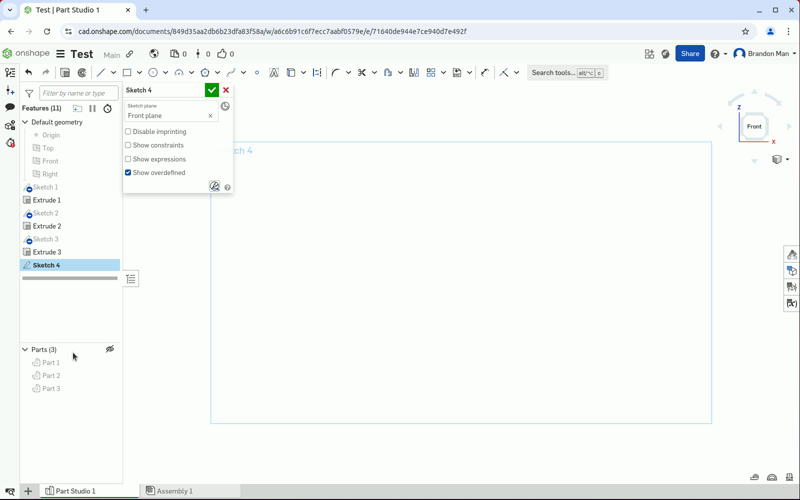
key(c)
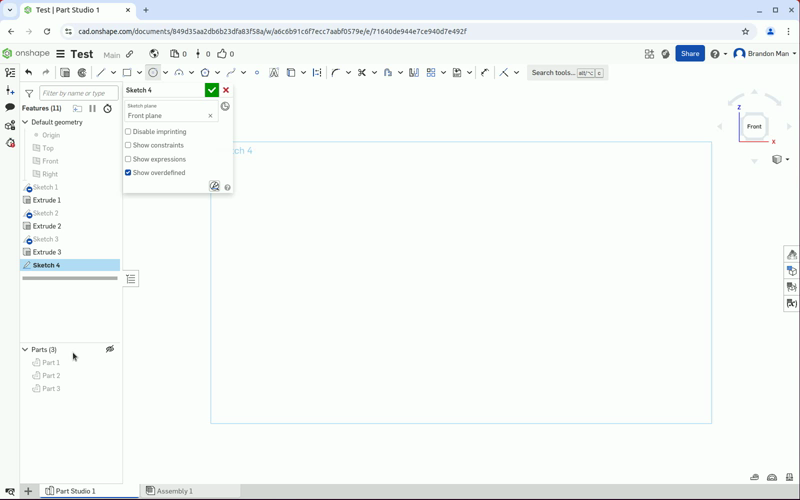
key_down(shift)
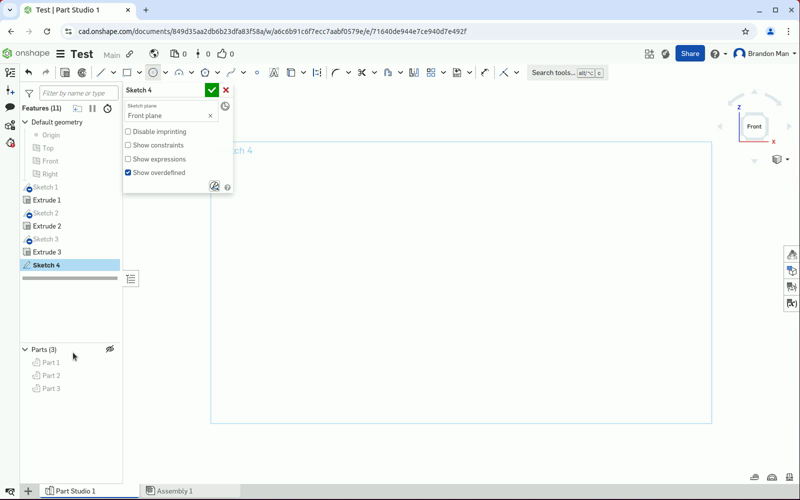
mouse_move(501, 282)
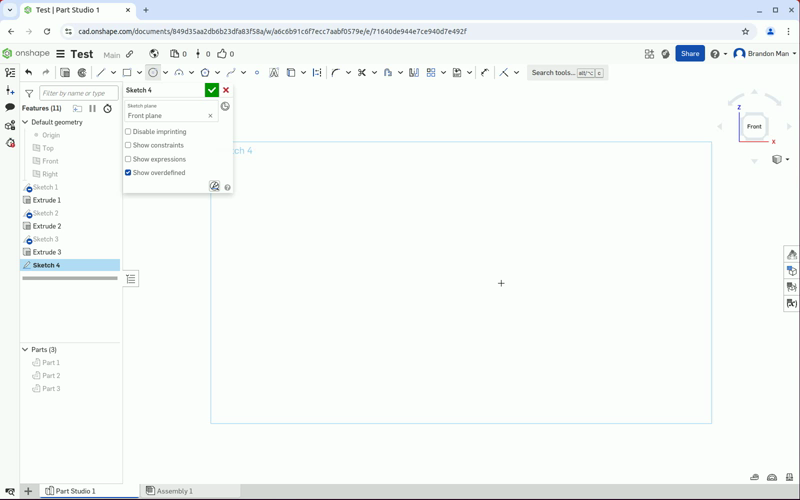
click(501, 282)
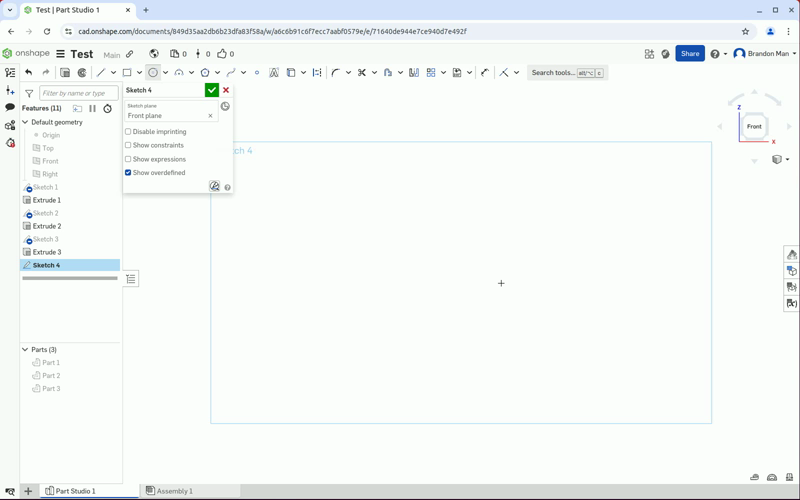
key_up(shift)
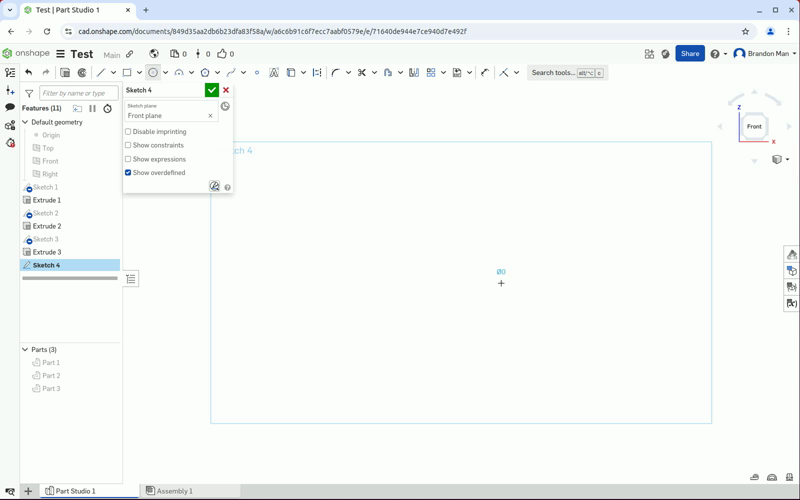
mouse_move(508, 282)
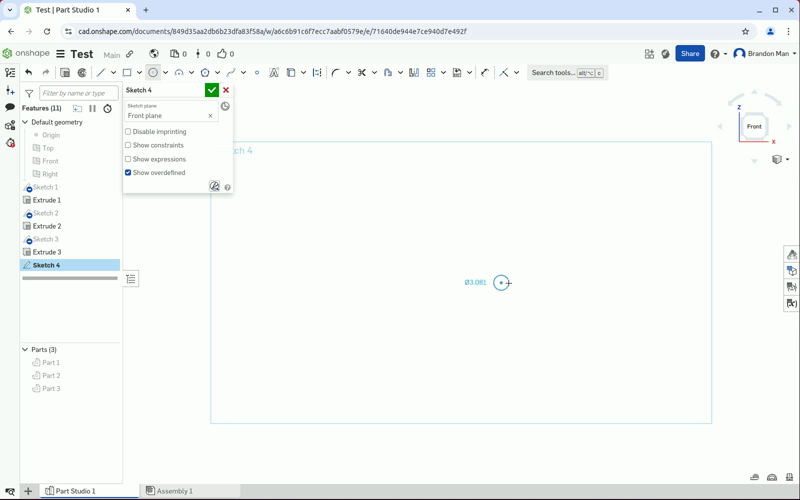
click(508, 282)
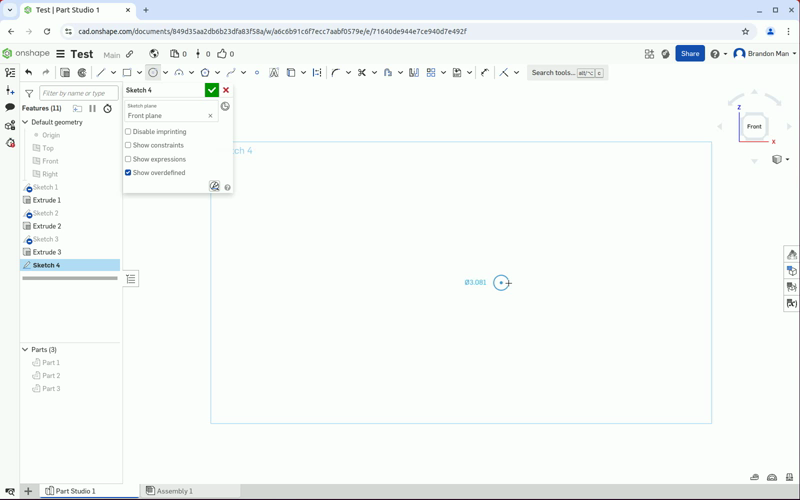
key(esc)
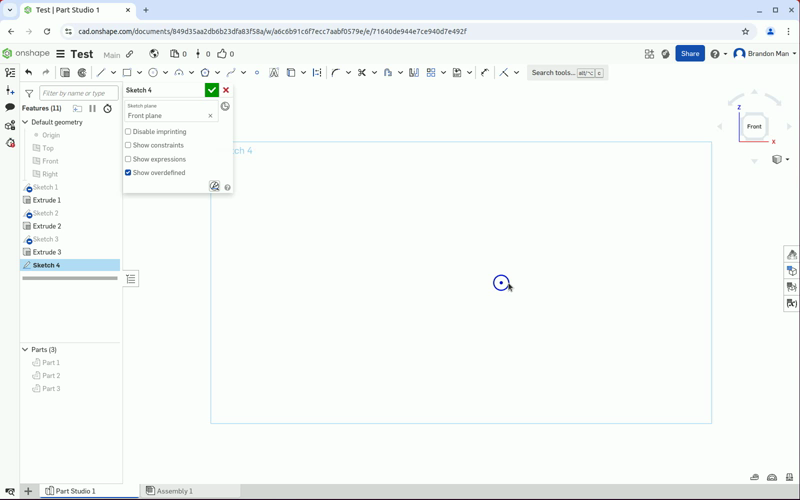
key(c)
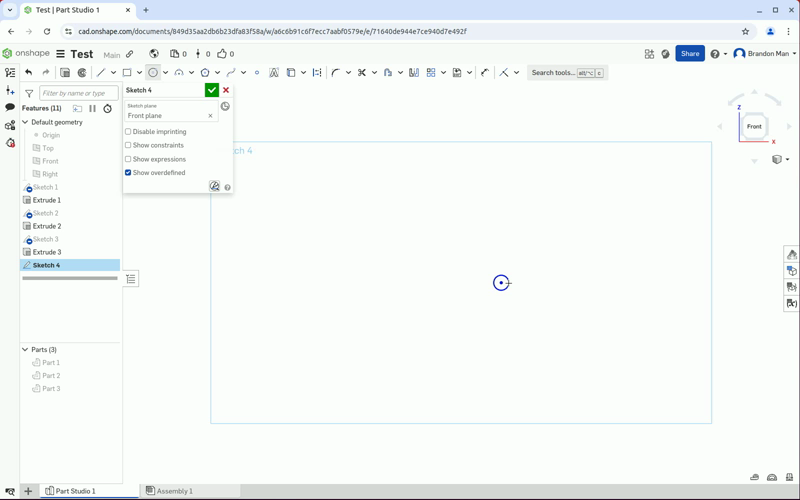
key_down(shift)
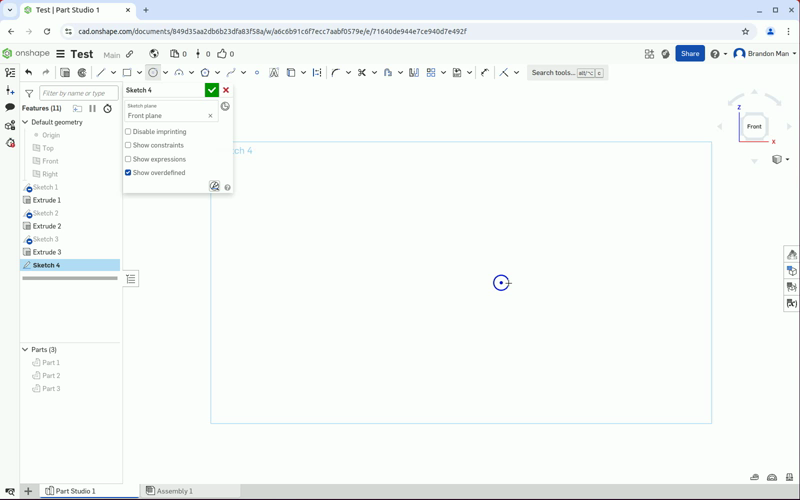
mouse_move(501, 282)
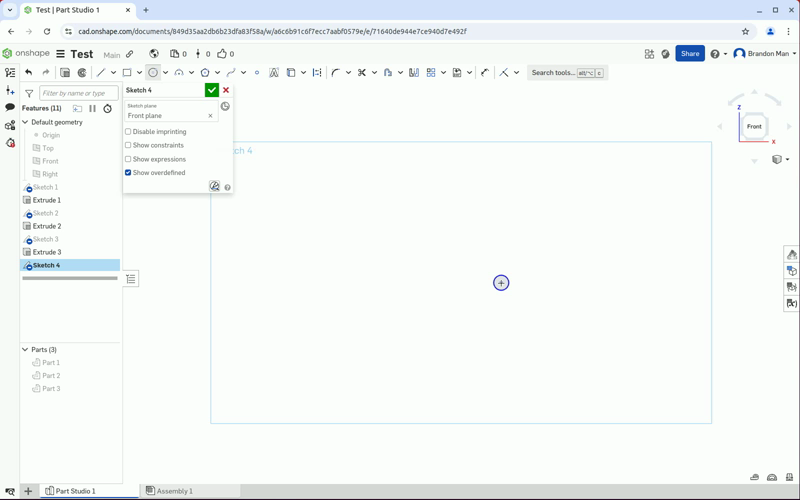
click(501, 282)
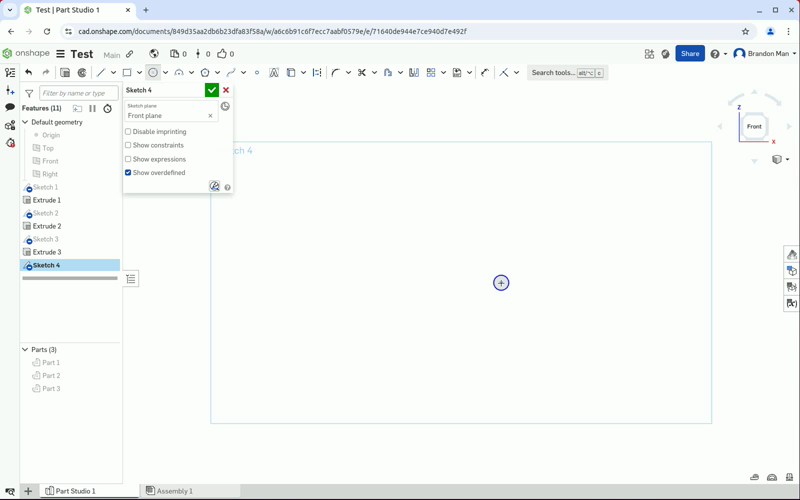
key_up(shift)
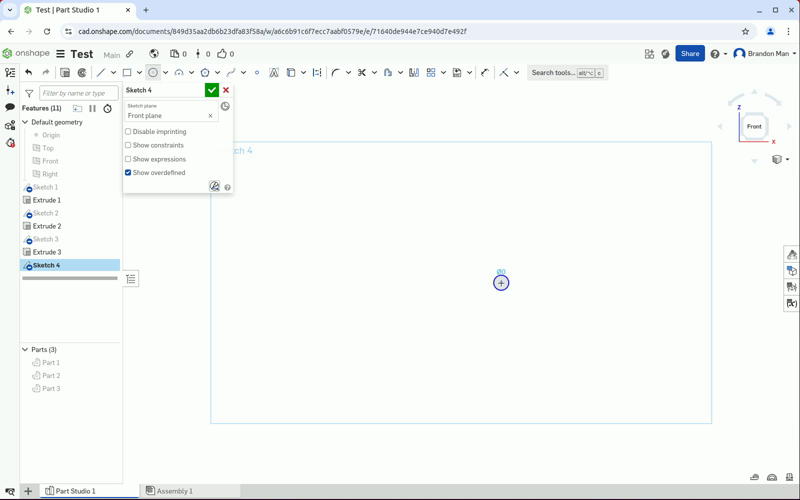
mouse_move(504, 282)
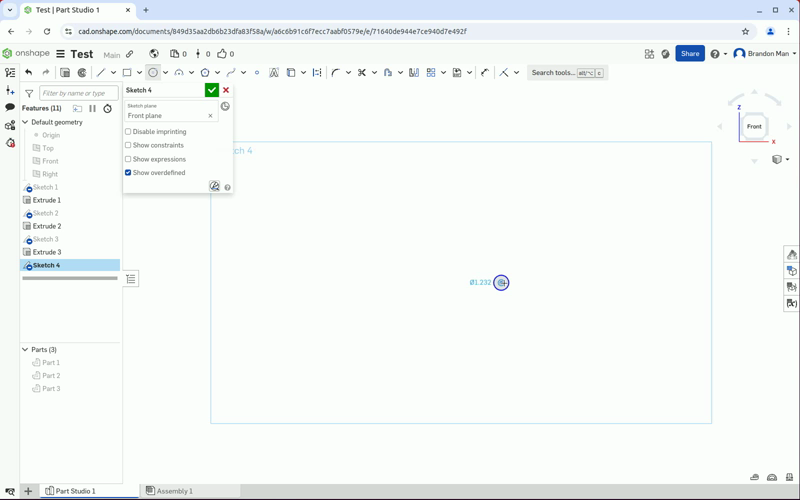
scroll(6)
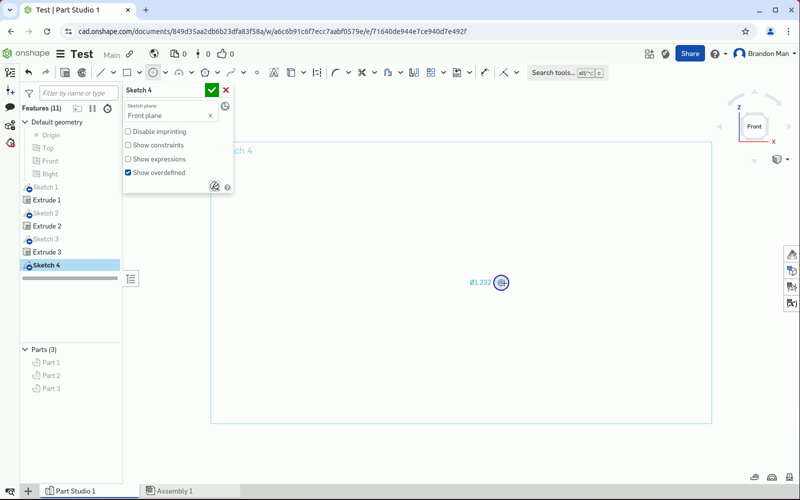
scroll(6)
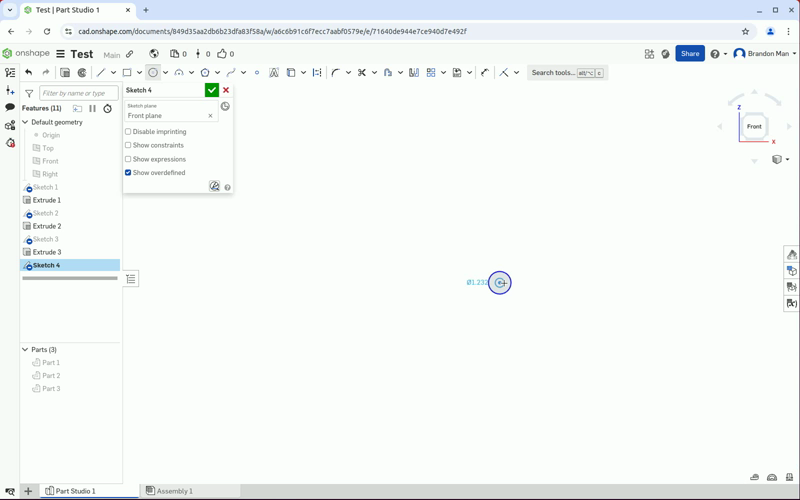
scroll(6)
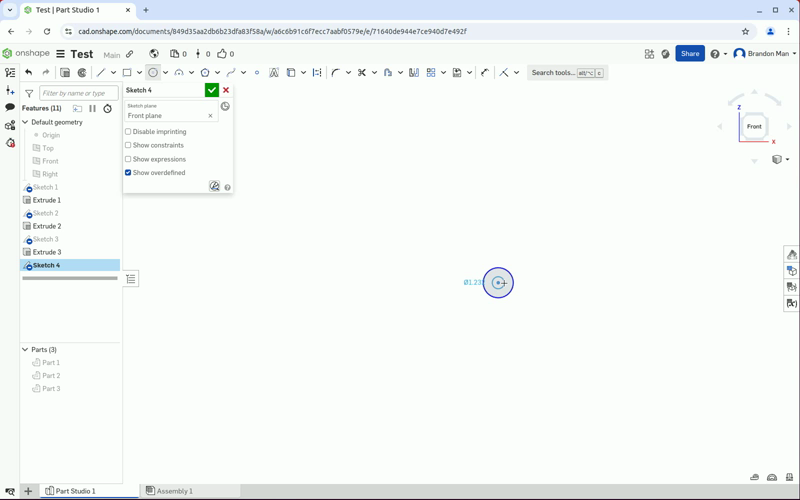
scroll(6)
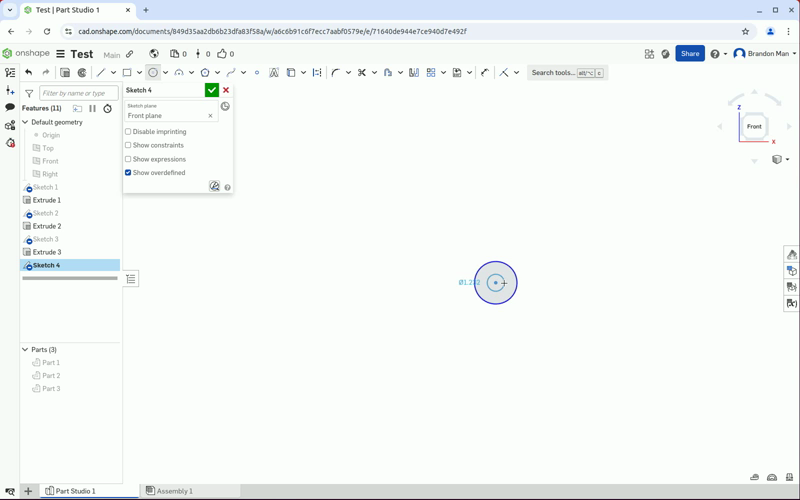
scroll(6)
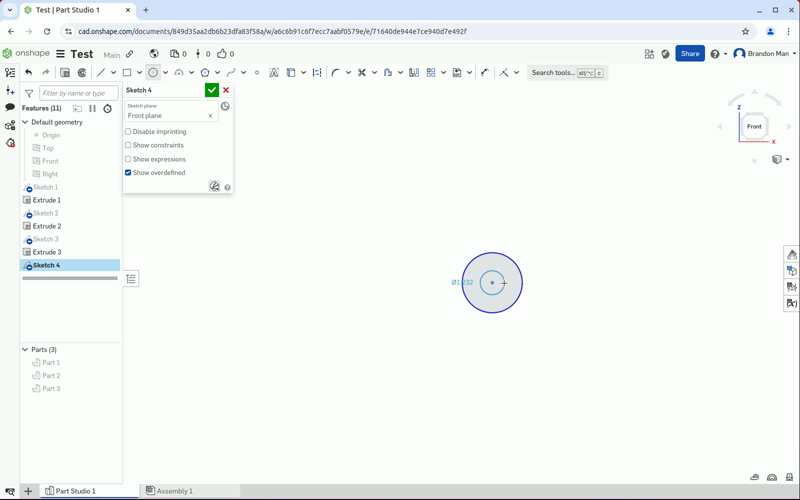
scroll(6)
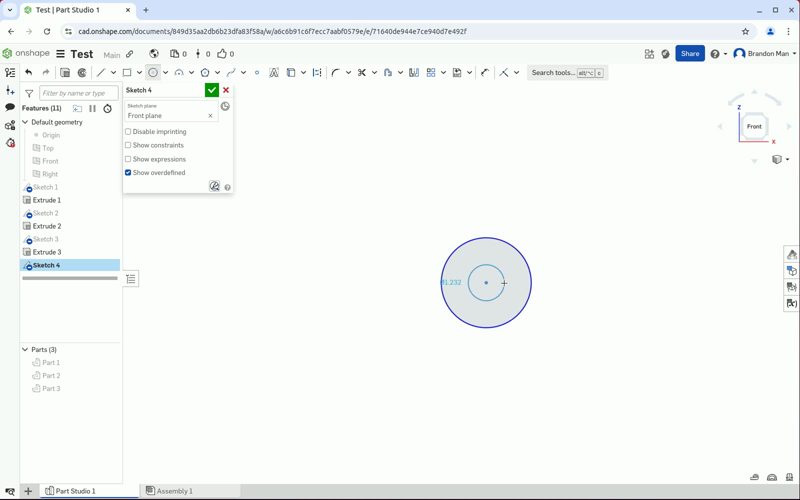
scroll(6)
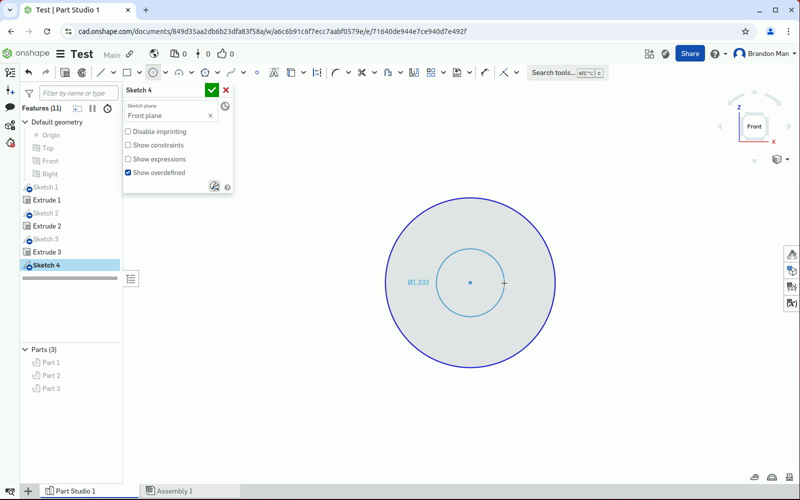
click(504, 282)
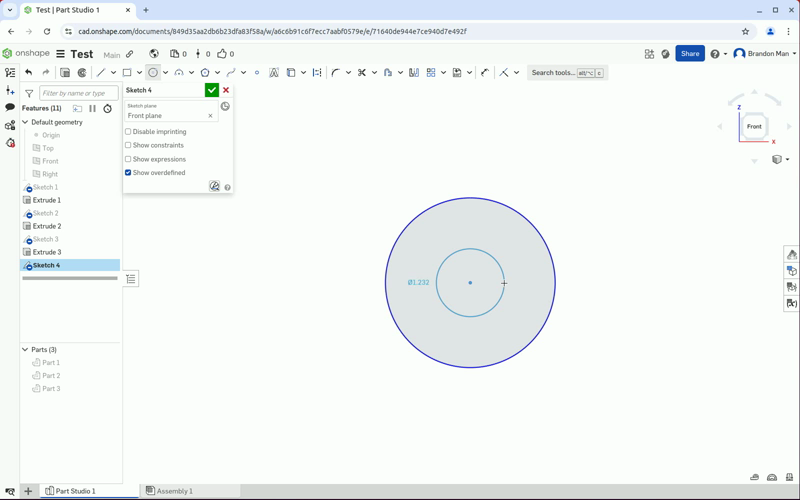
scroll(-6)
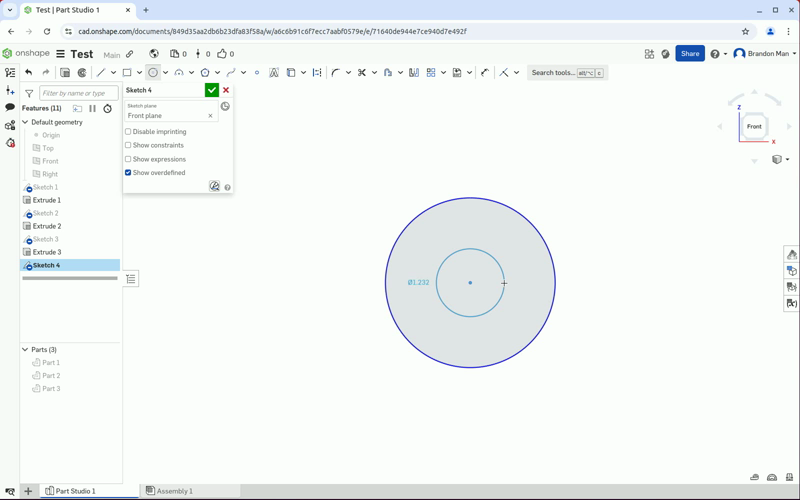
scroll(-6)
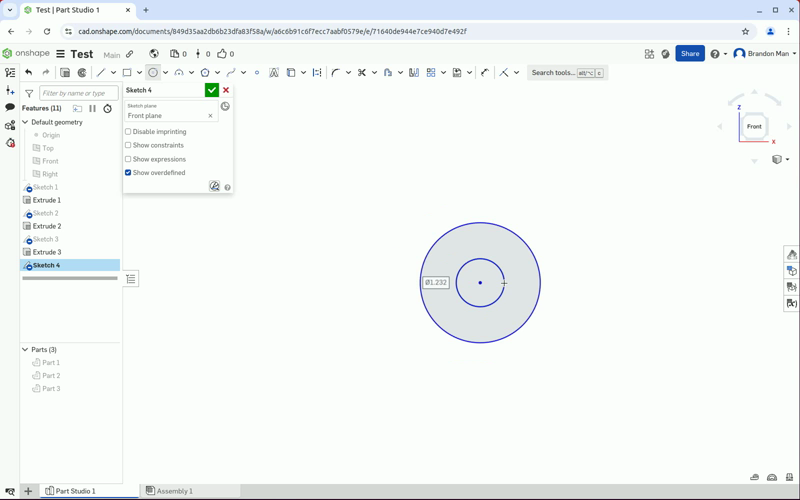
scroll(-6)
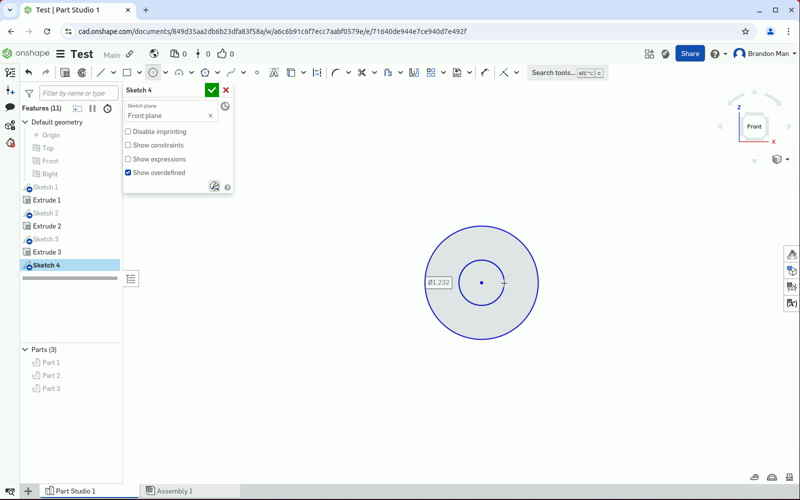
scroll(-6)
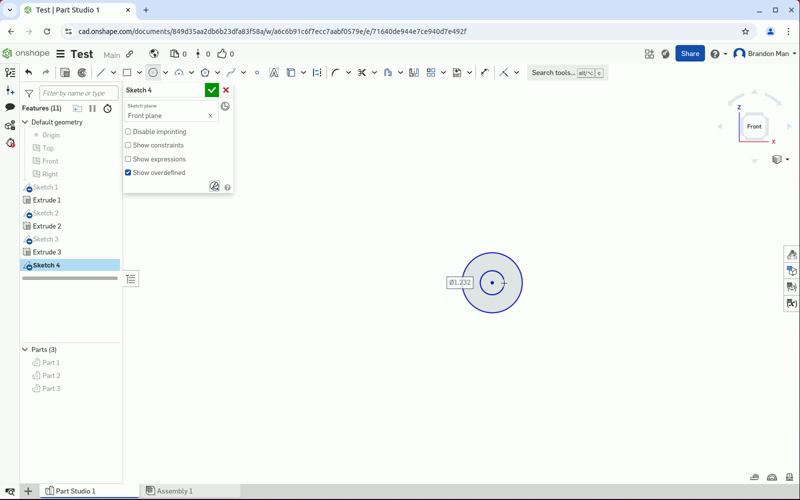
scroll(-6)
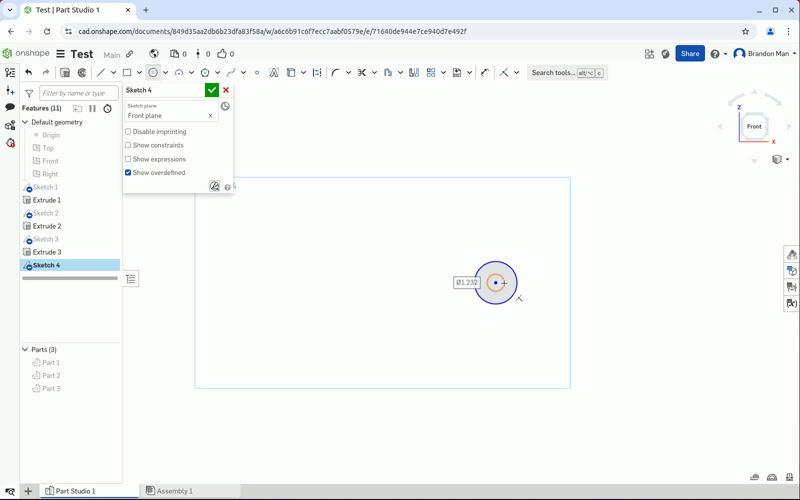
scroll(-6)
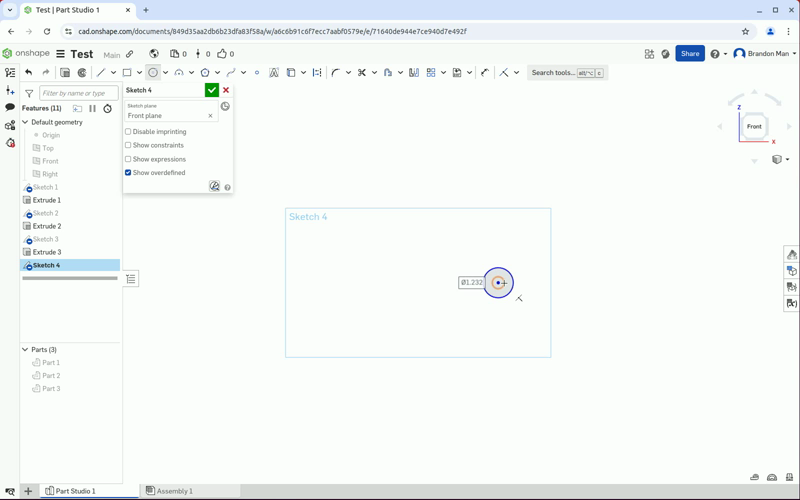
scroll(-6)
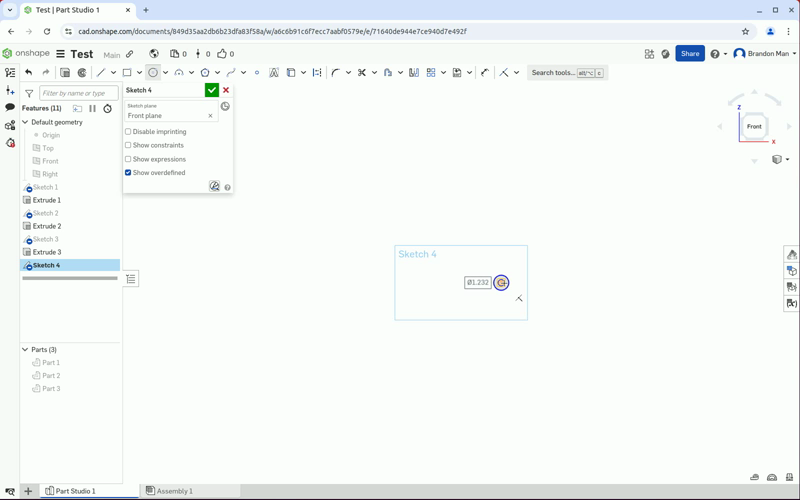
key(esc)
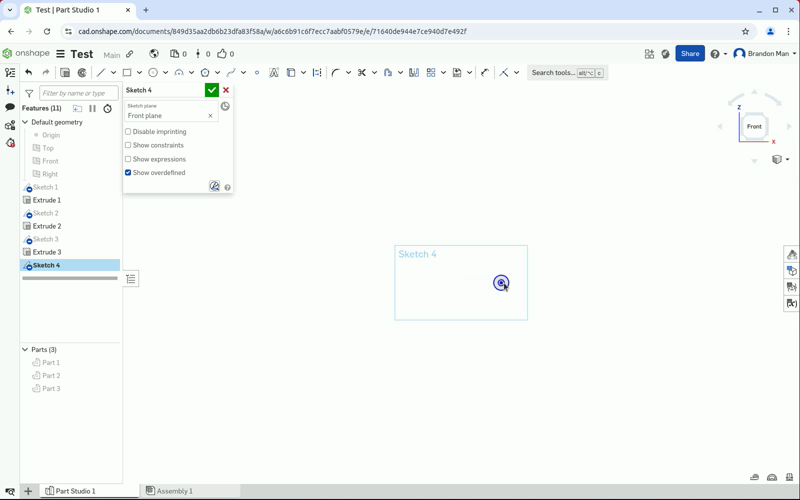
mouse_move(502, 286)
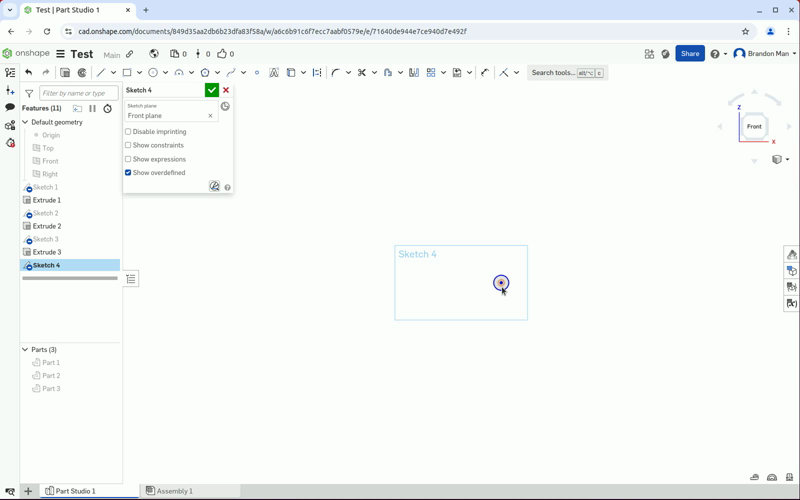
scroll(6)
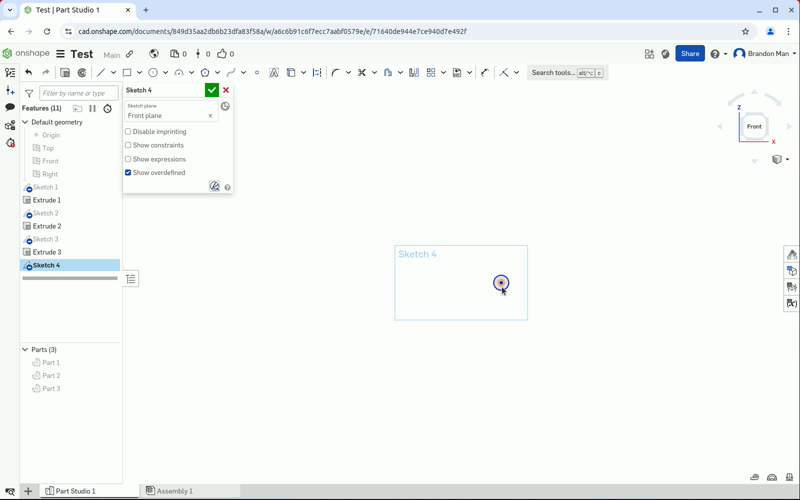
scroll(6)
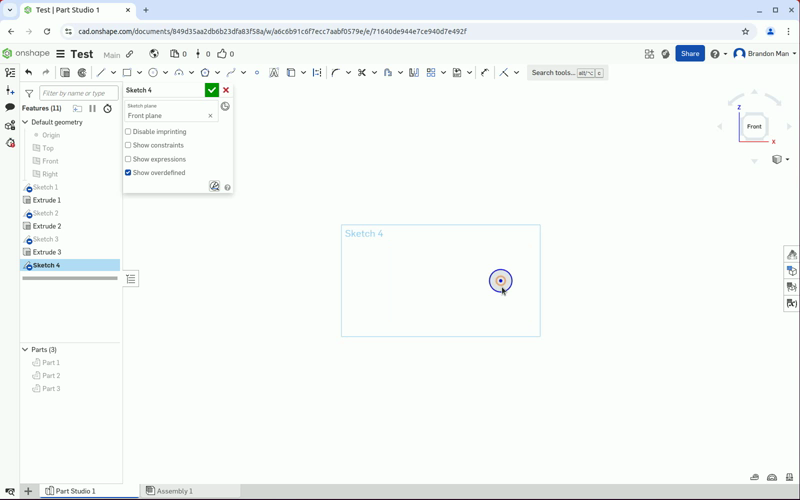
scroll(6)
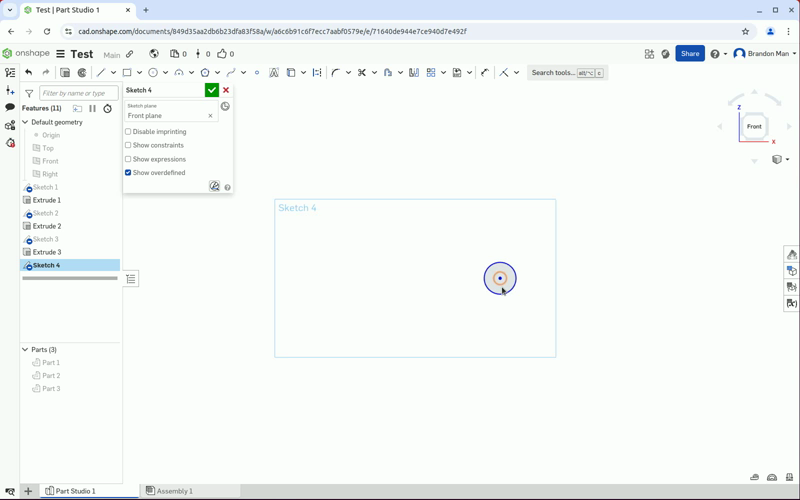
scroll(6)
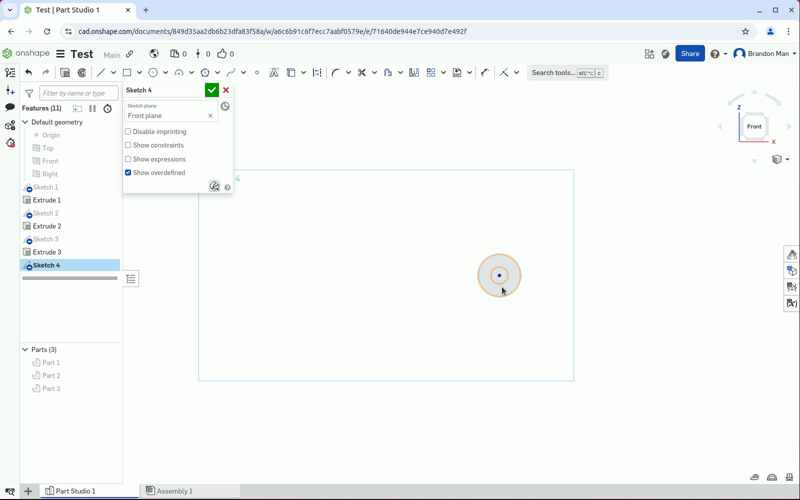
scroll(6)
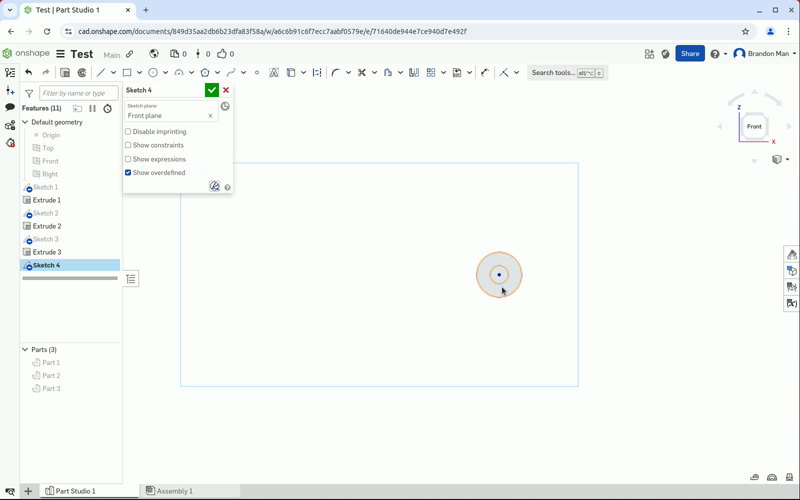
scroll(6)
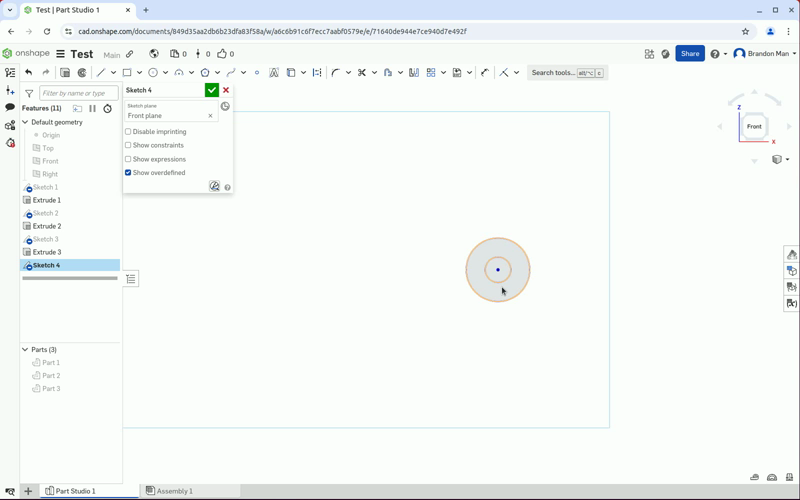
scroll(6)
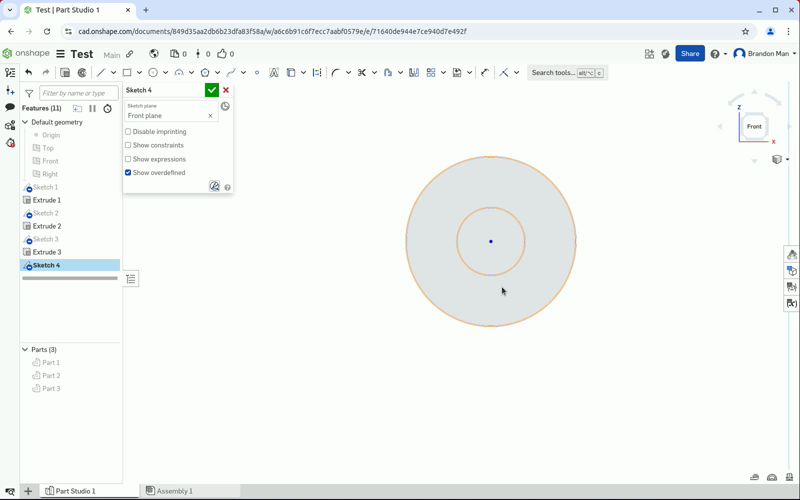
click(502, 286)
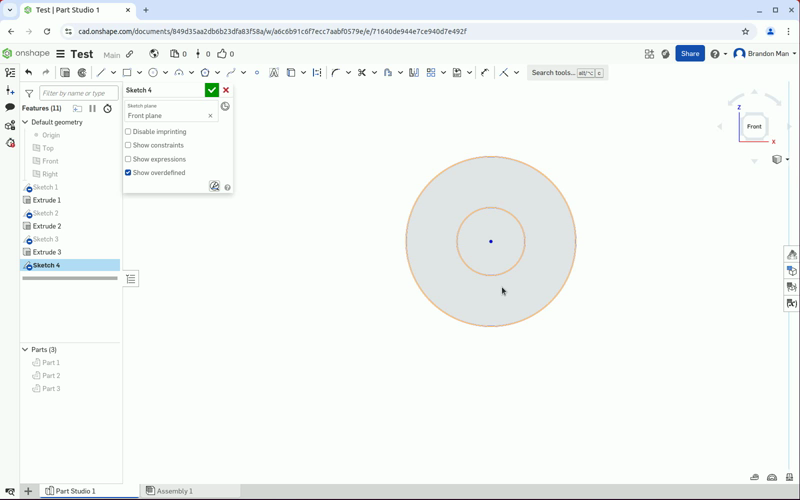
scroll(-6)
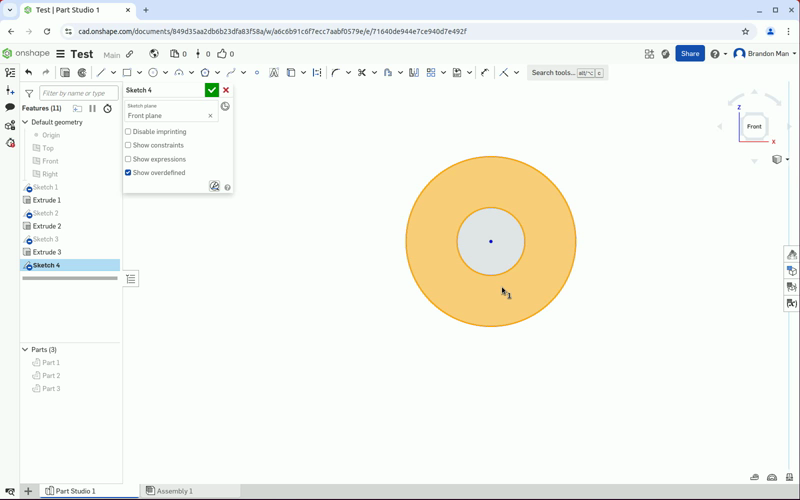
scroll(-6)
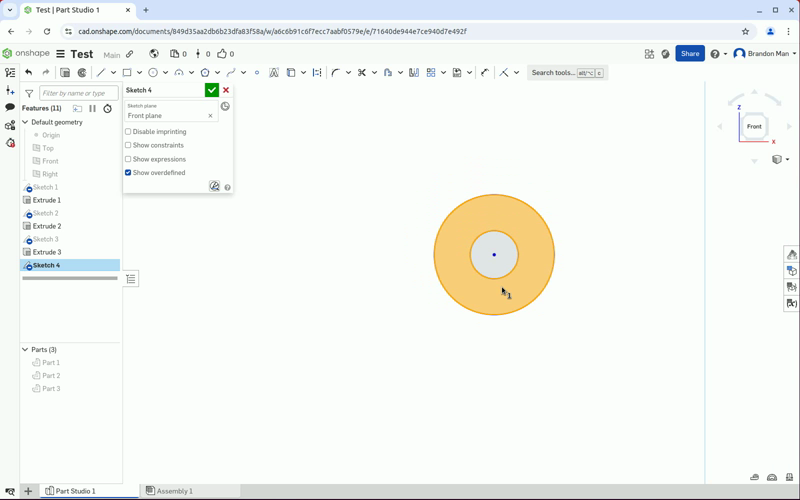
scroll(-6)
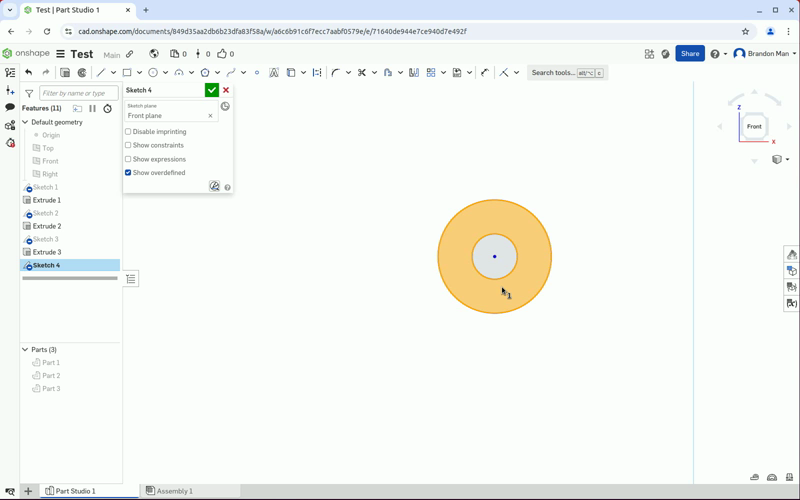
scroll(-6)
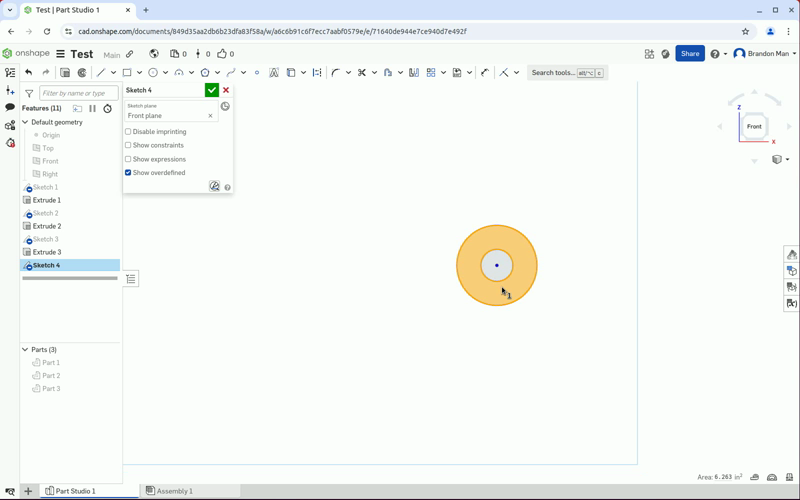
scroll(-6)
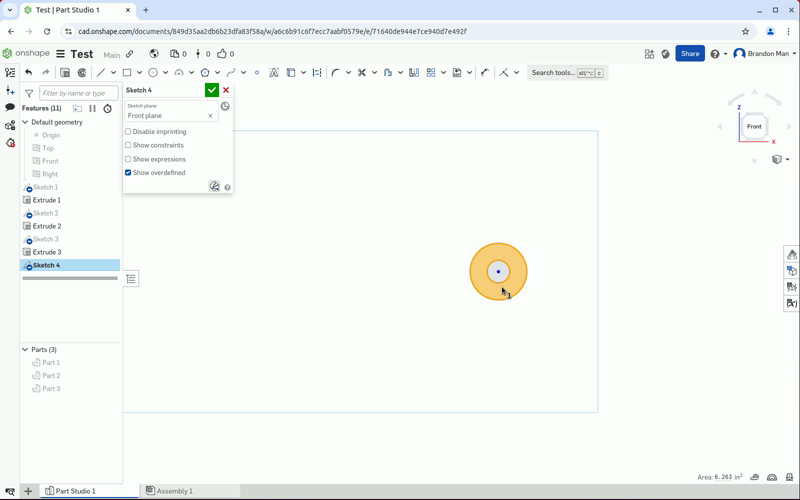
scroll(-6)
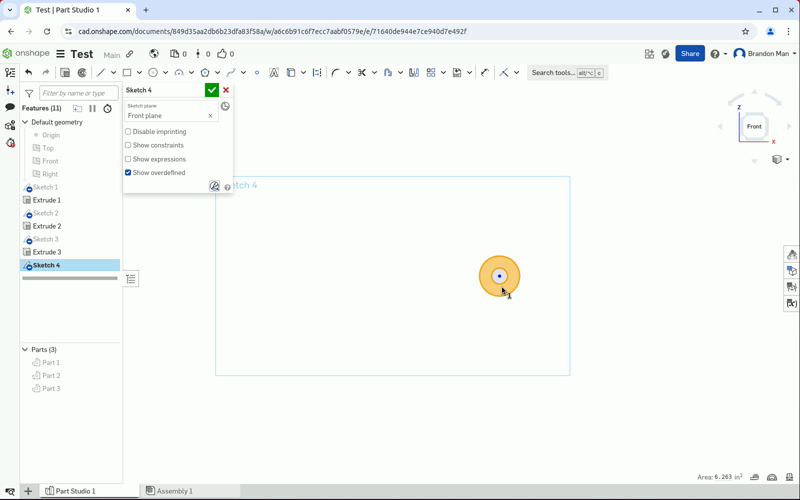
scroll(-6)
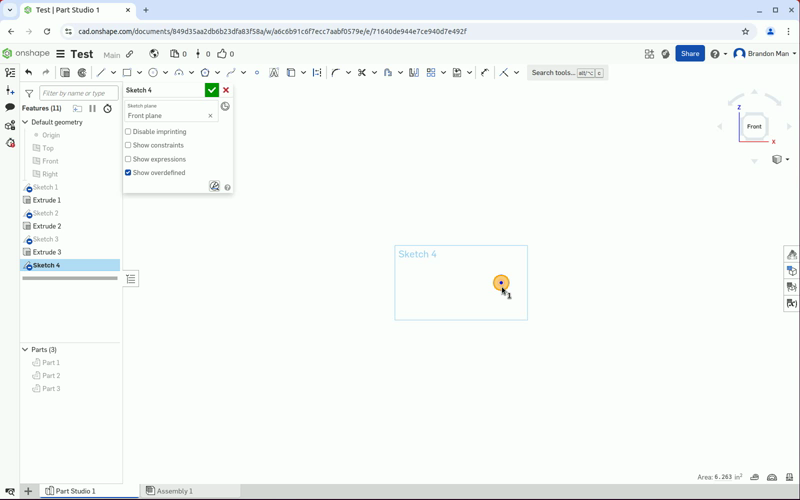
mouse_move(73, 352)
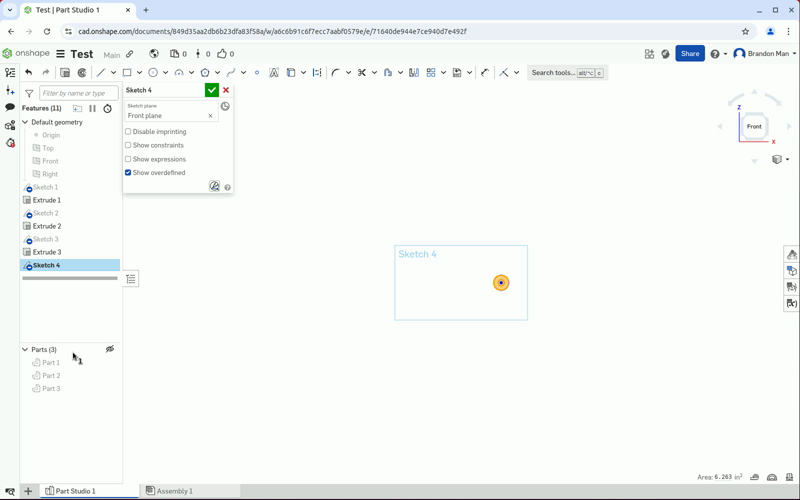
key(shift+y)
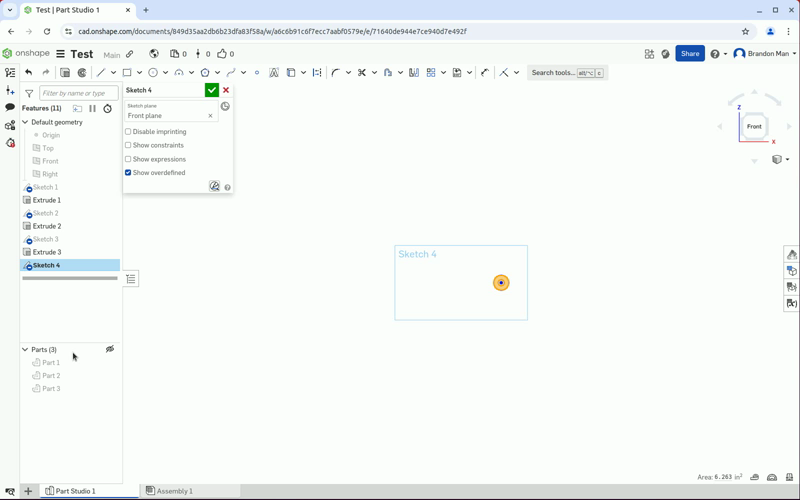
key(shift+e)
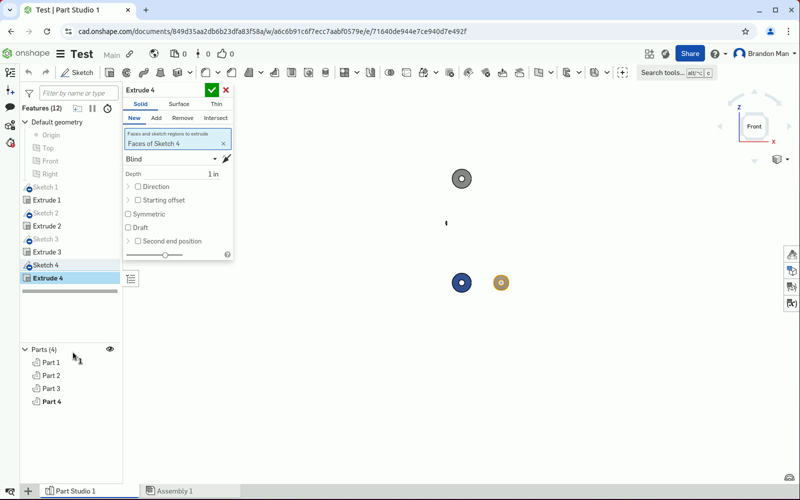
mouse_move(143, 106)
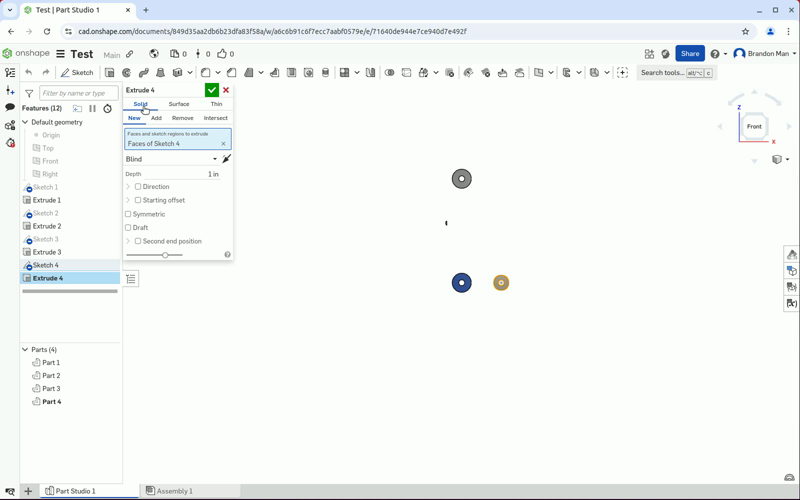
click(143, 106)
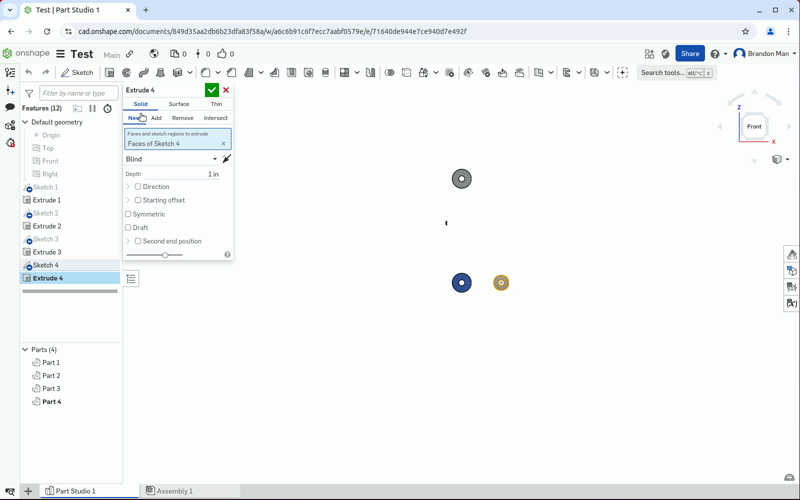
mouse_move(137, 120)
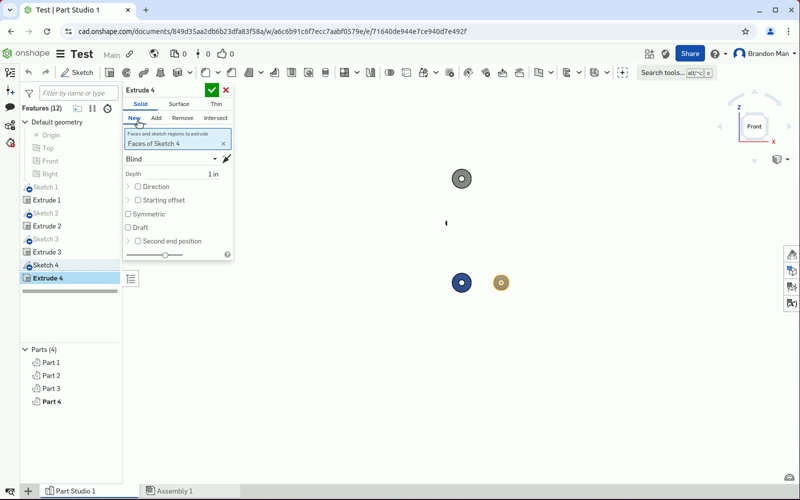
click(137, 120)
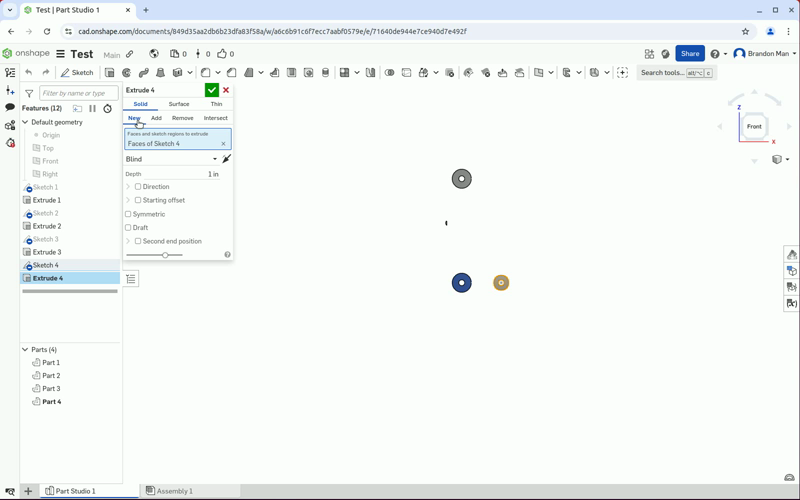
key(tab, 4)
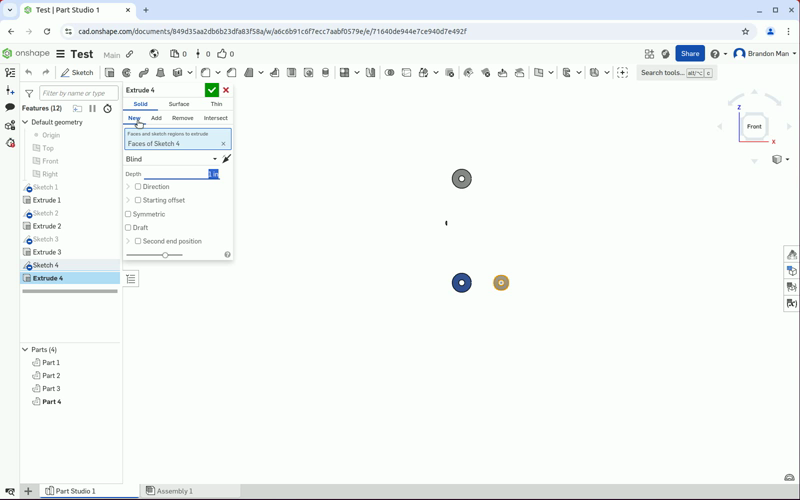
text(0.481)
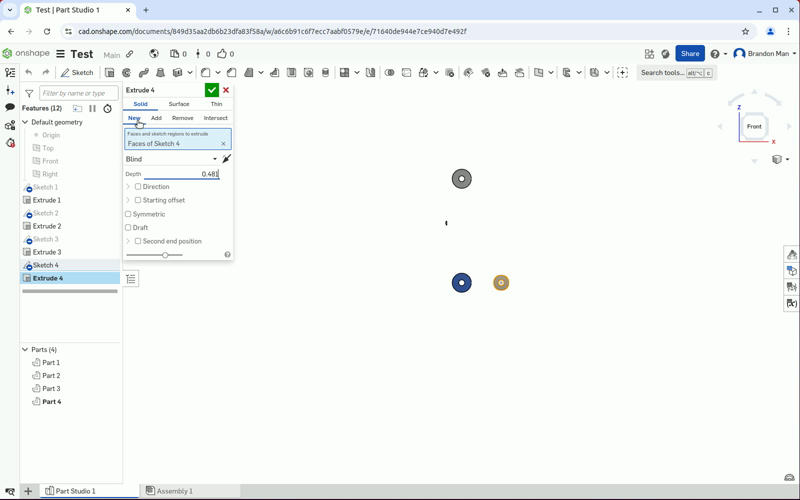
key(enter)
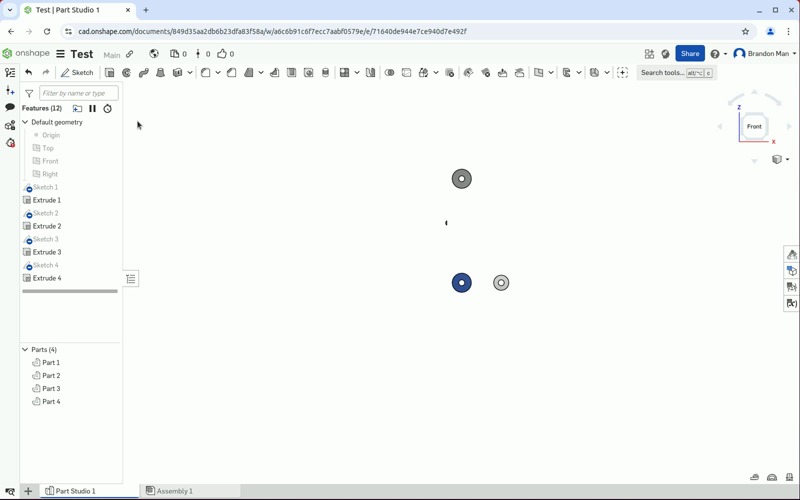
key(shift+h)
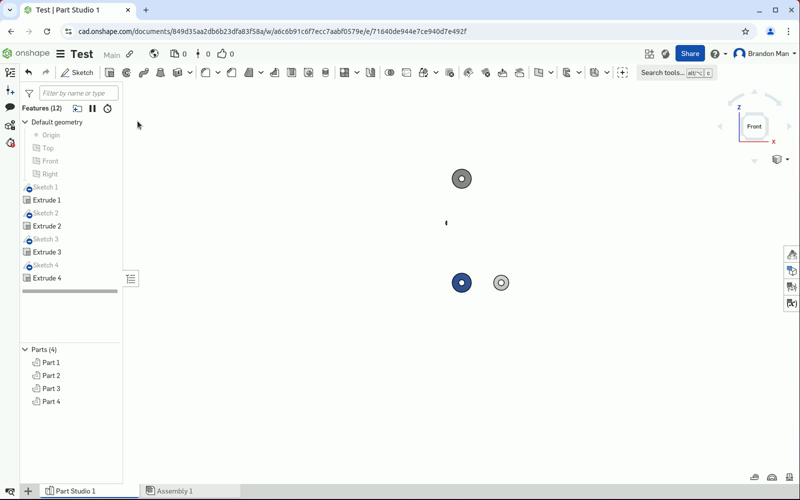
key(shift+h)
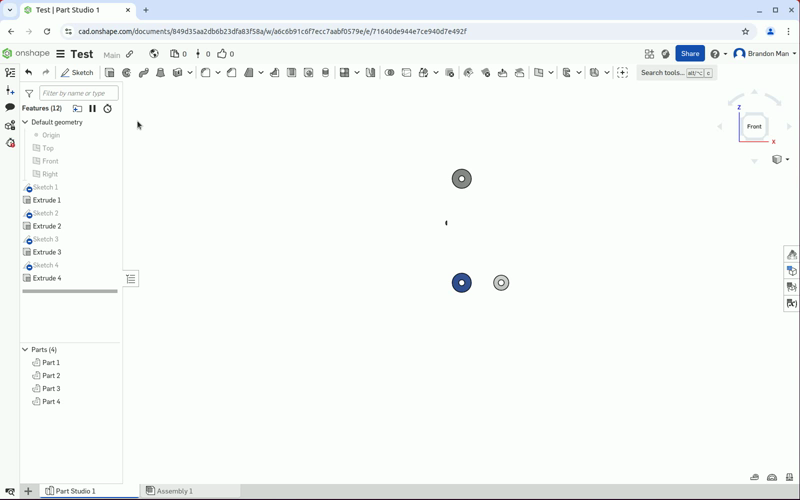
mouse_move(73, 189)
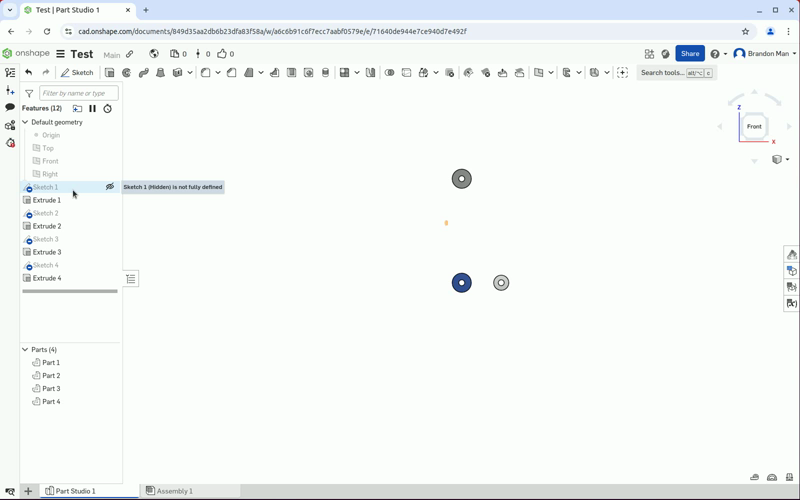
click(73, 189)
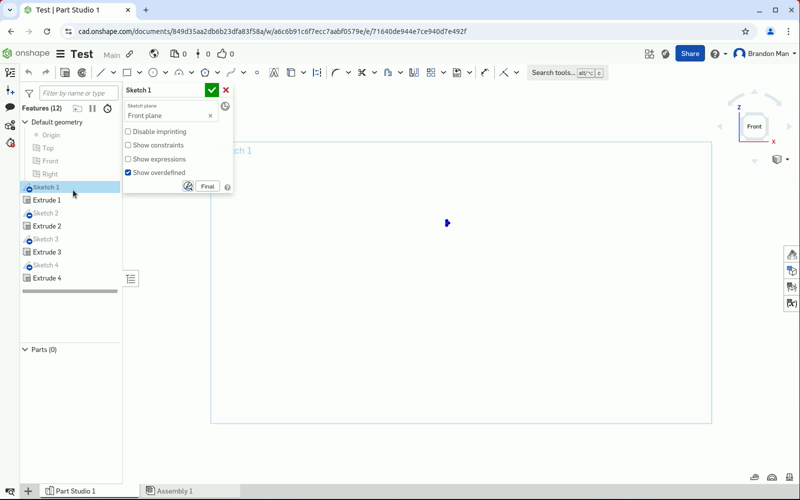
mouse_move(229, 92)
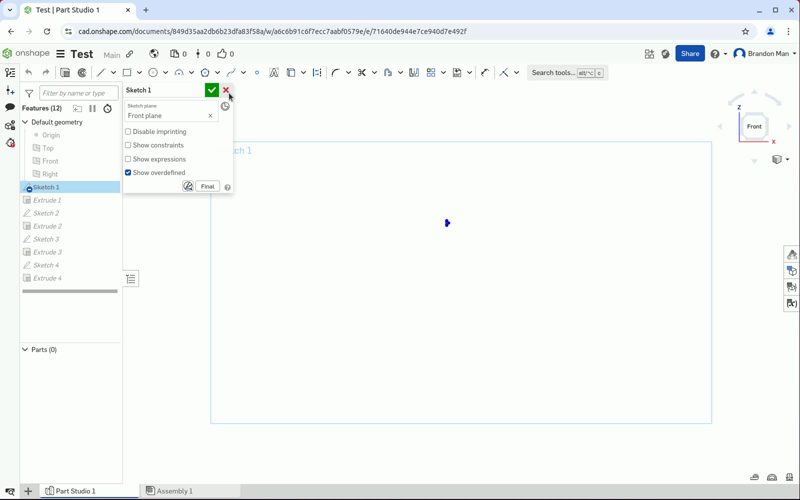
click(229, 92)
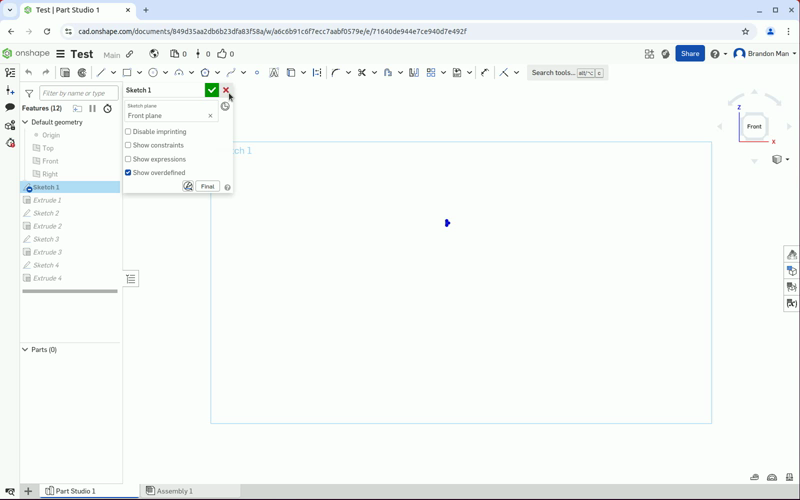
key(shift+s)
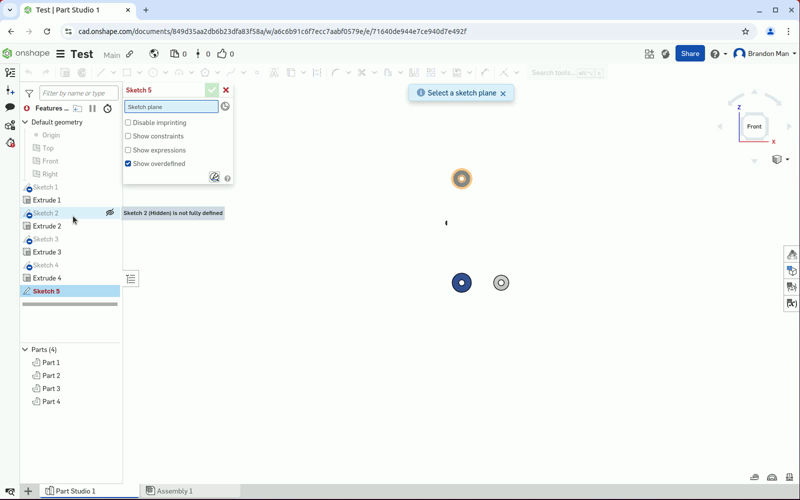
scroll(3)
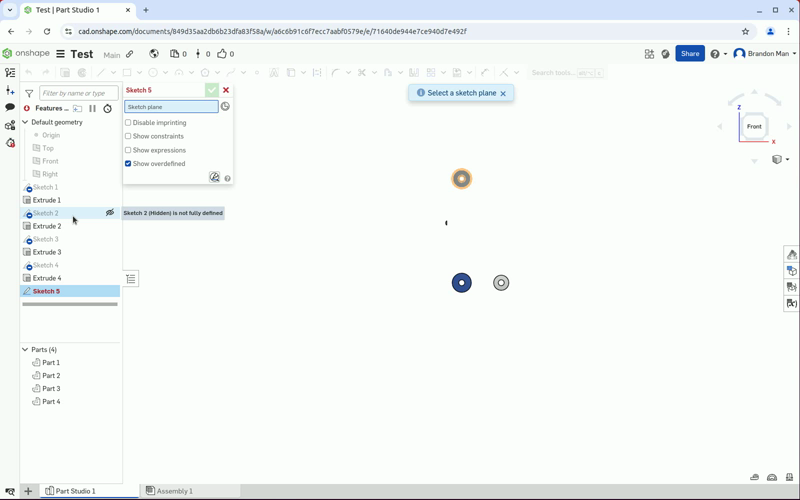
mouse_move(73, 163)
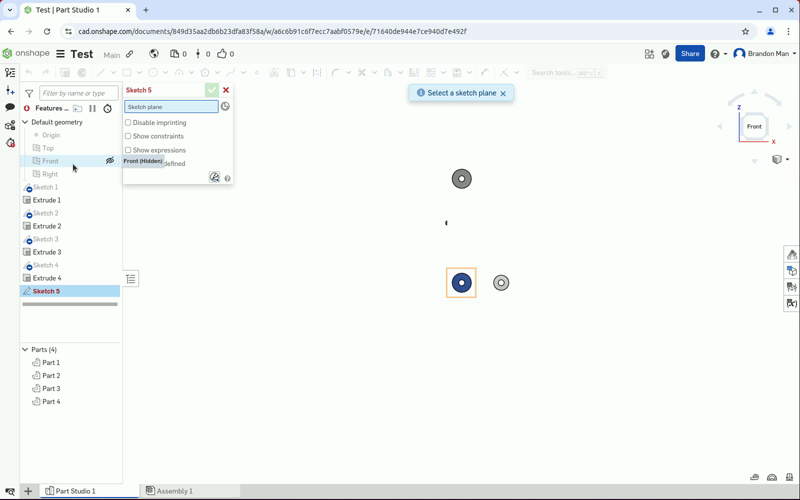
click(73, 163)
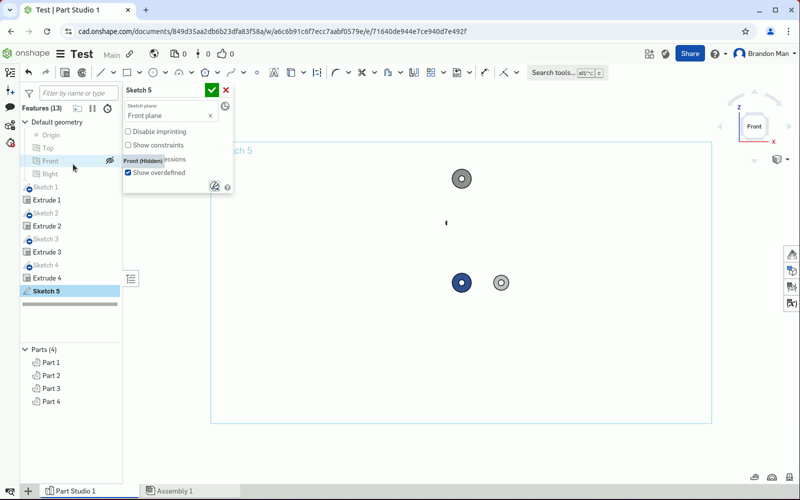
mouse_move(73, 352)
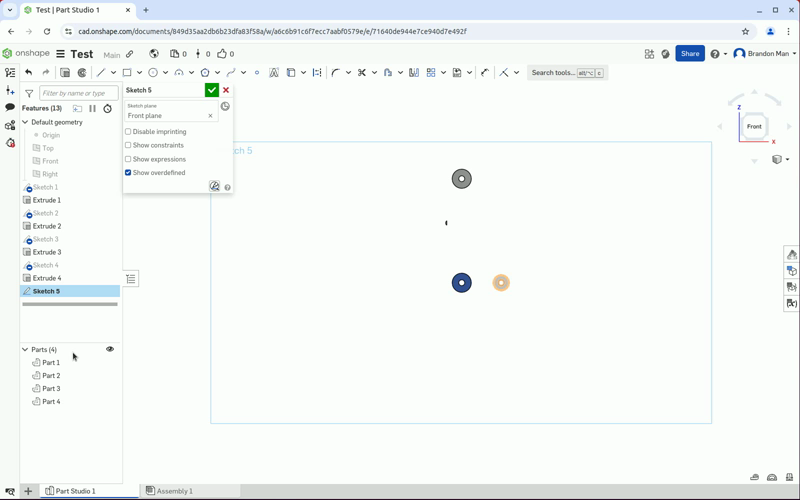
key(y)
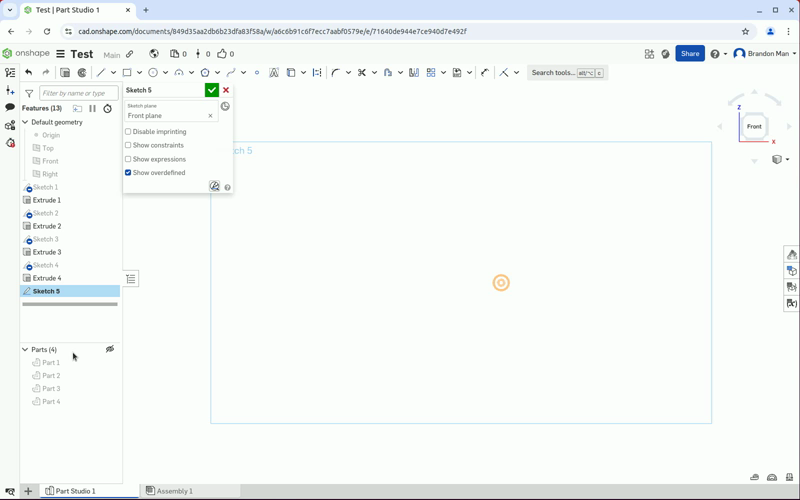
key(a)
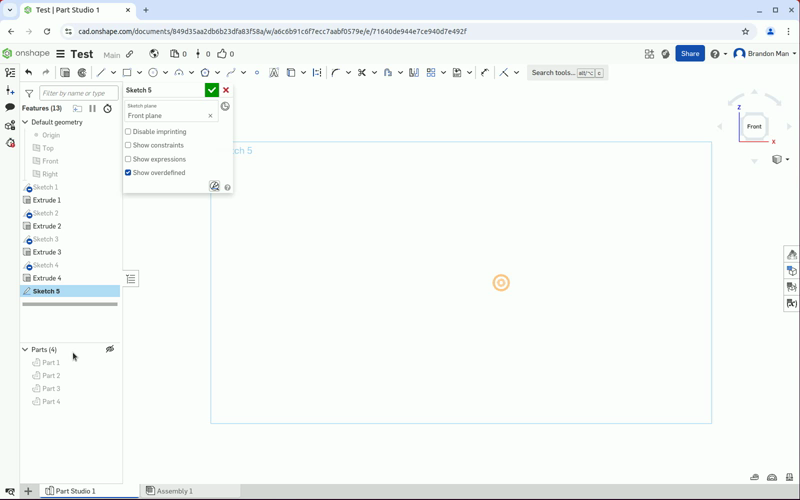
key_down(shift)
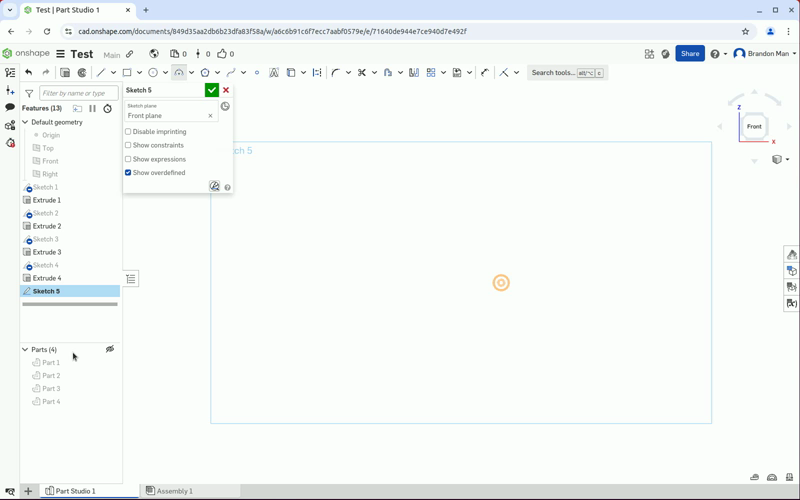
mouse_move(446, 220)
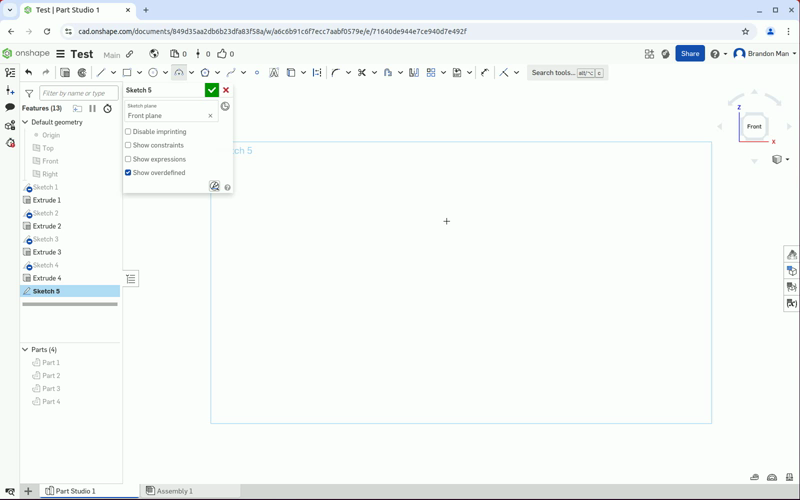
click(446, 220)
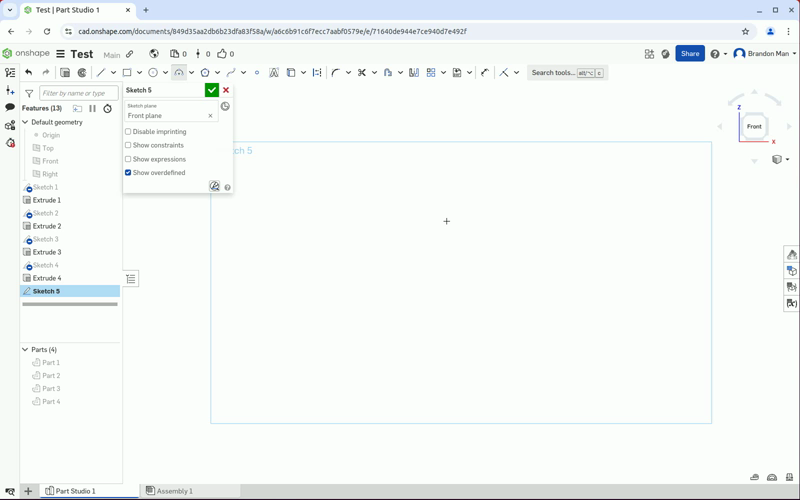
key_up(shift)
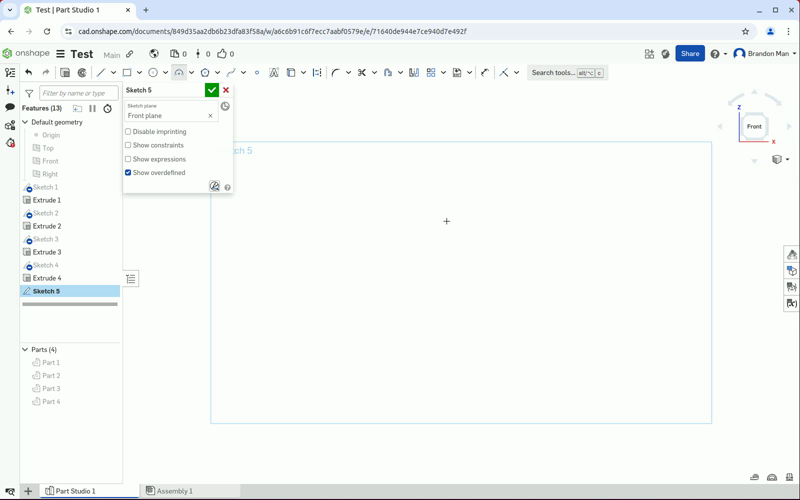
key_down(shift)
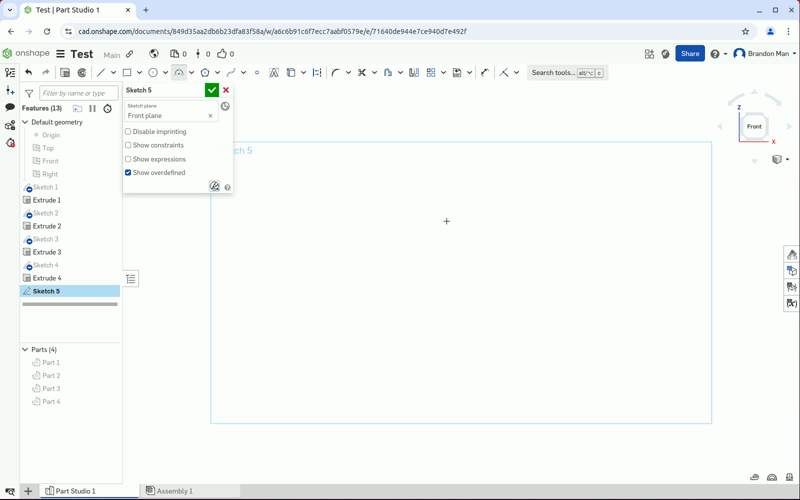
mouse_move(475, 220)
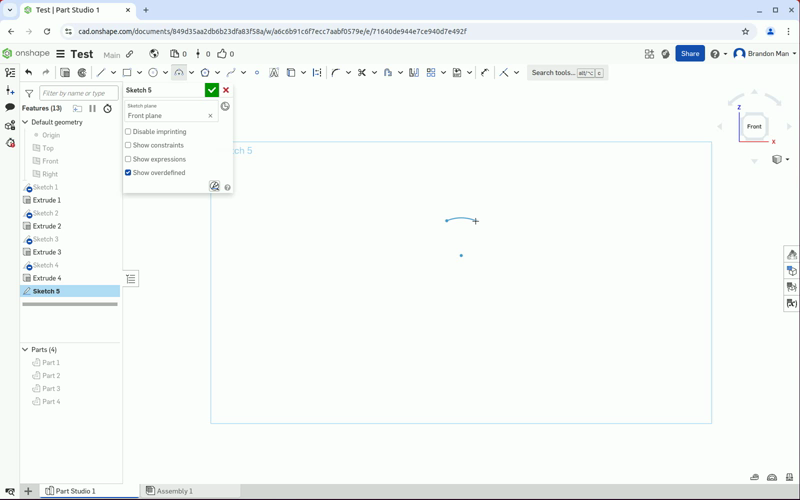
click(475, 220)
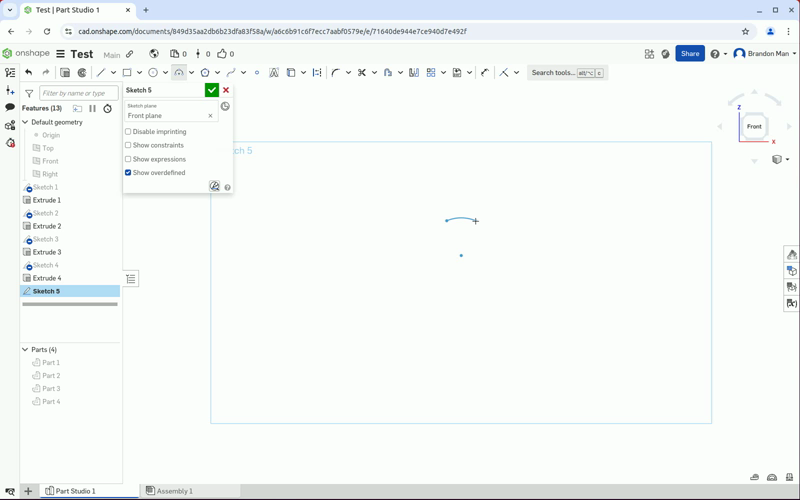
mouse_move(461, 207)
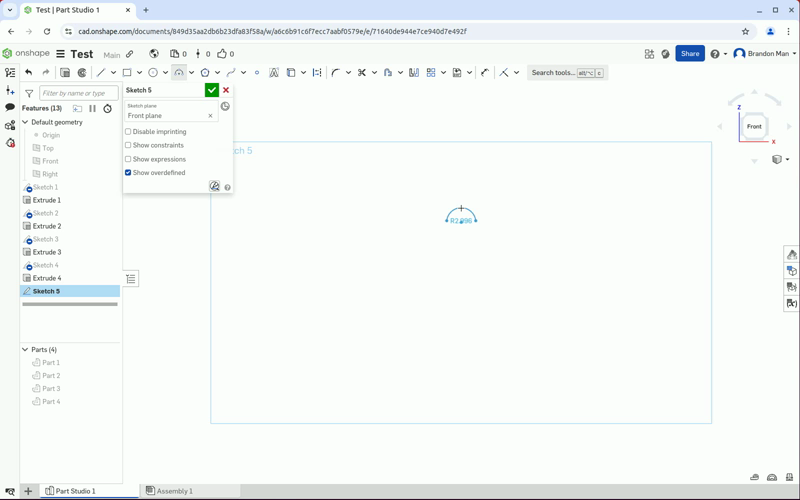
click(461, 207)
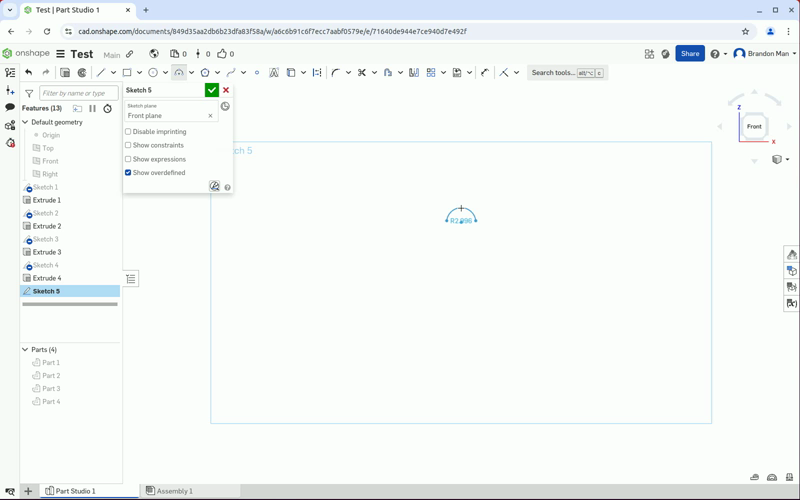
key_up(shift)
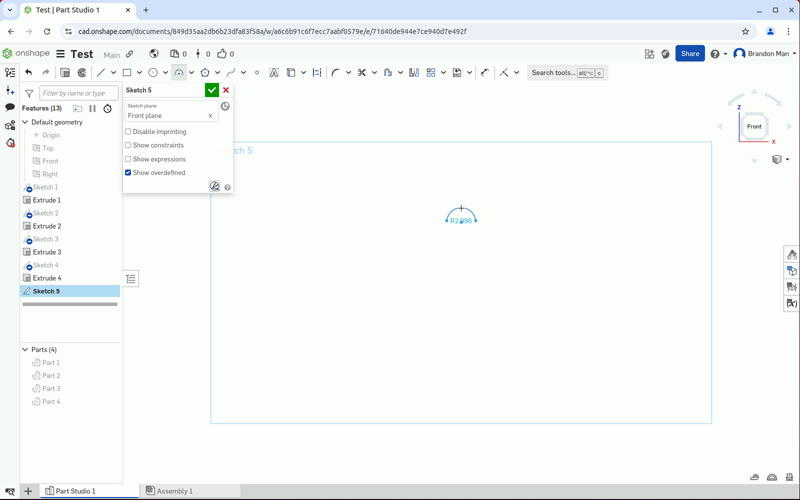
key(esc)
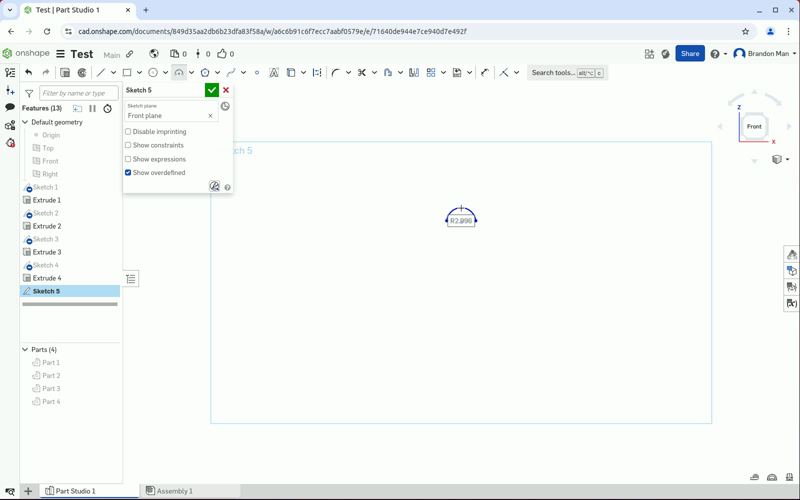
key(l)
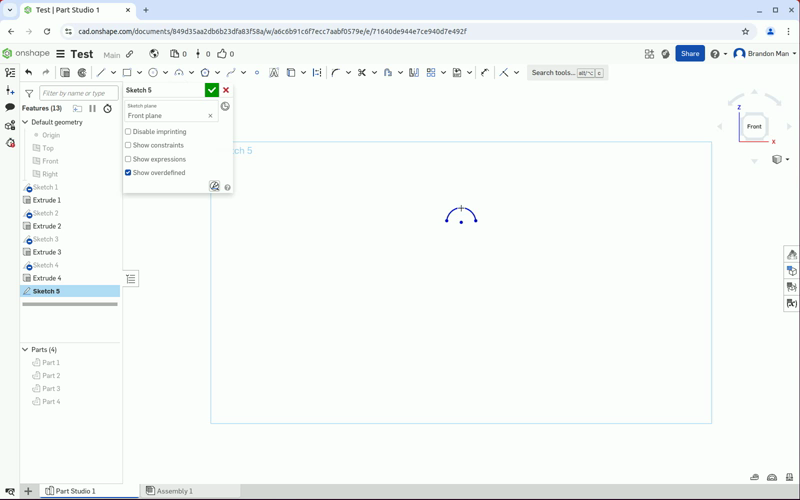
mouse_move(475, 220)
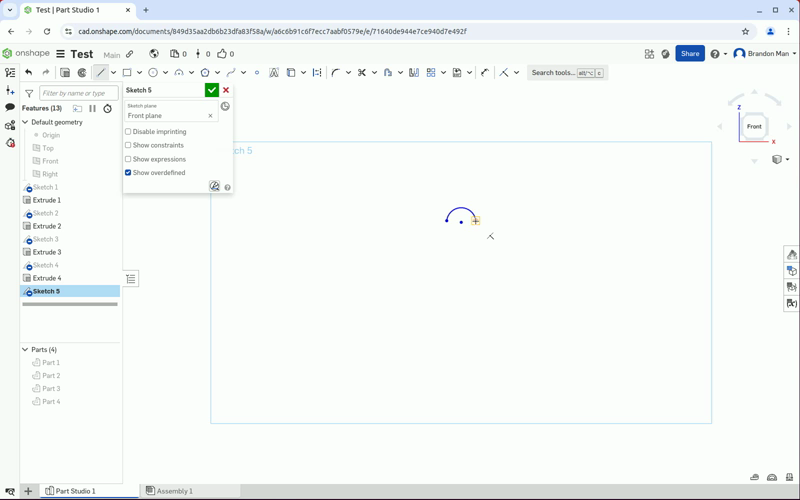
click(475, 220)
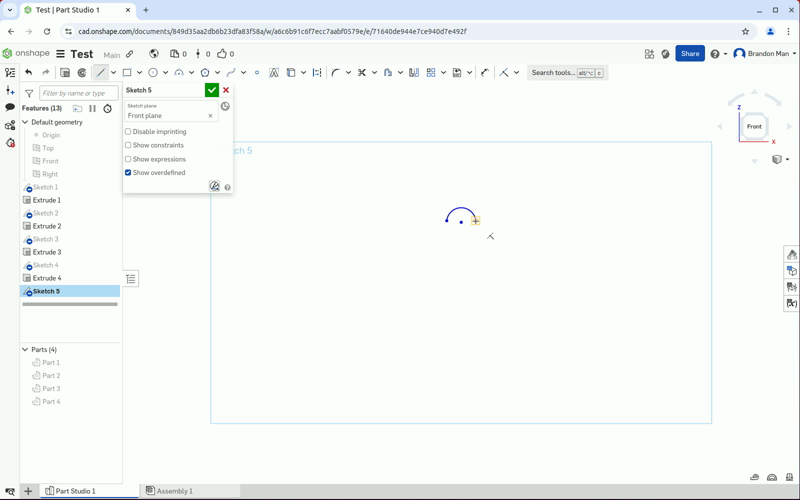
key_down(shift)
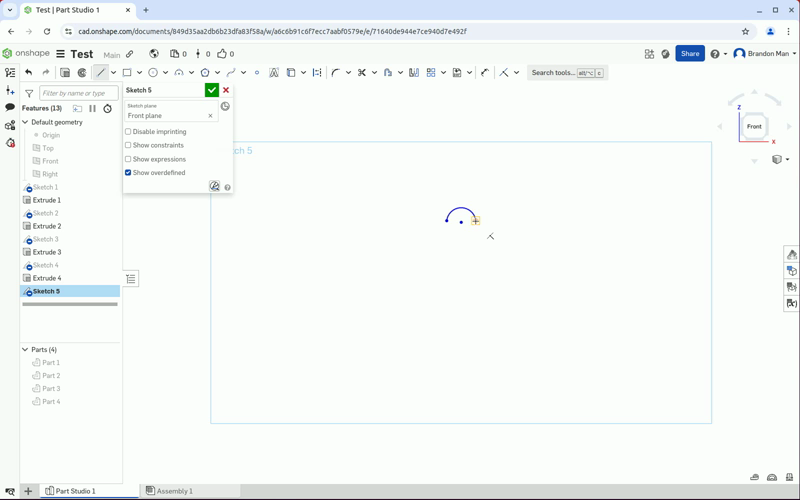
mouse_move(505, 220)
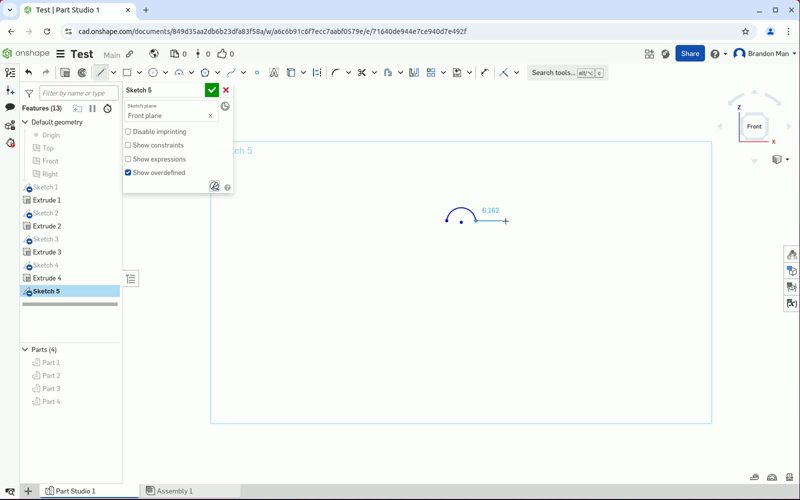
mouse_move(469, 176)
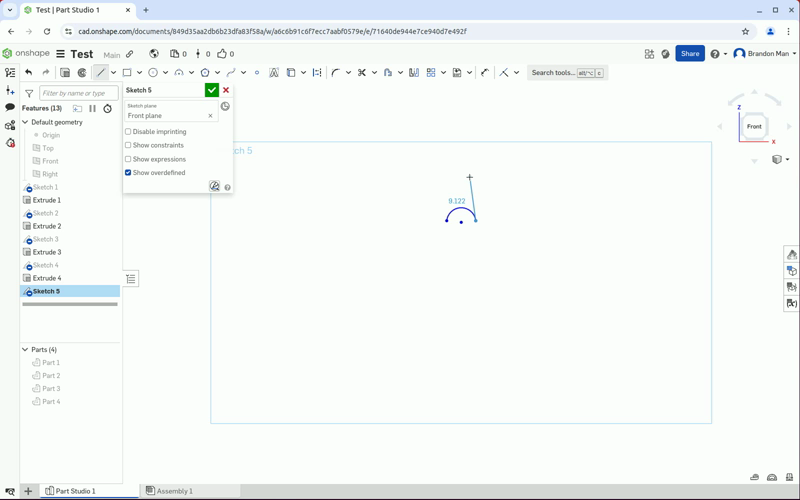
click(469, 176)
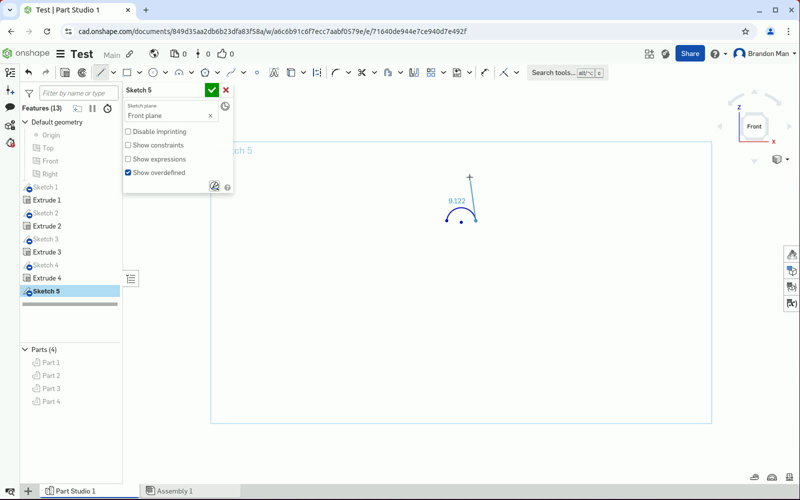
key_up(shift)
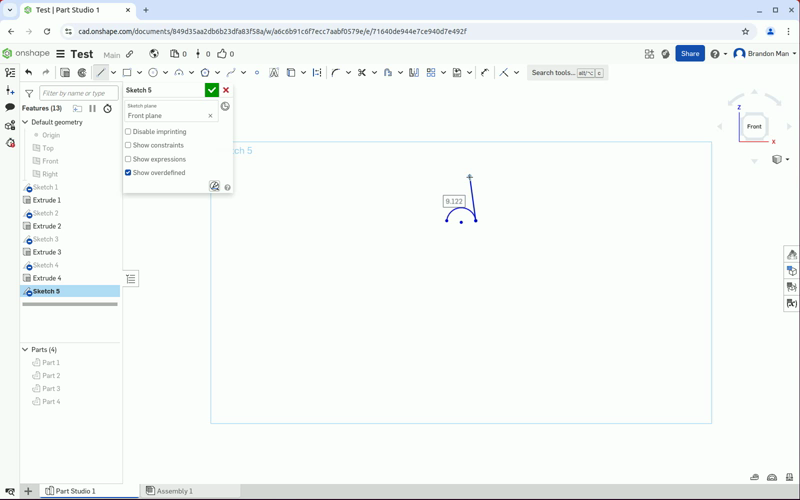
key(esc)
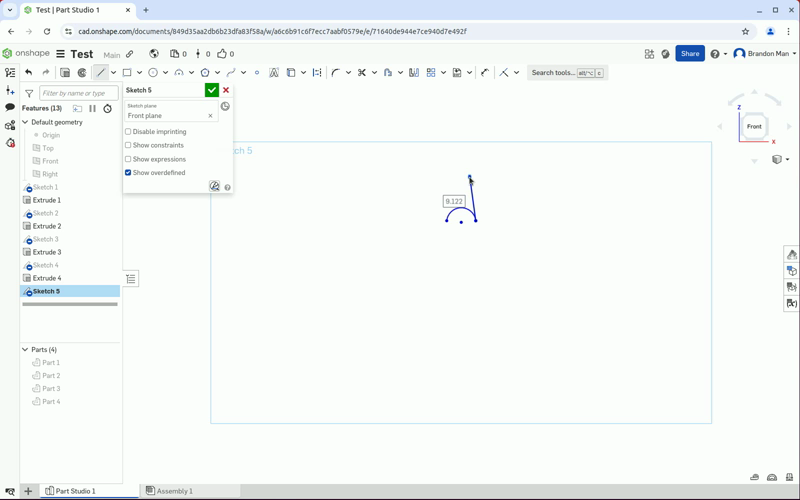
key(a)
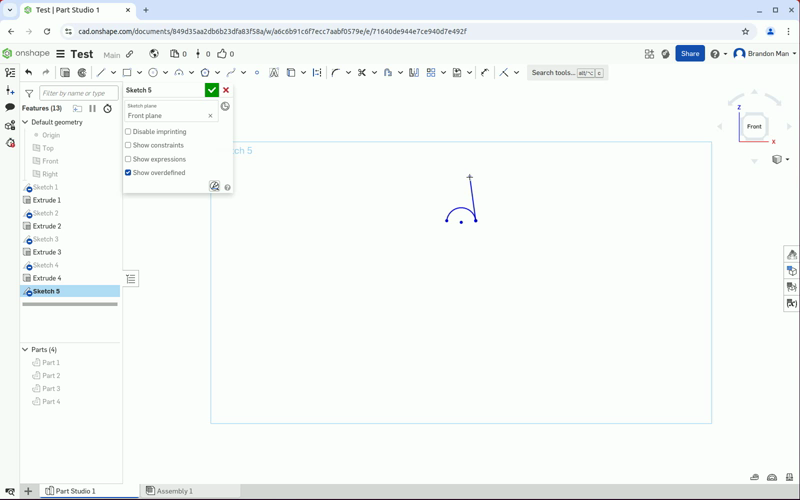
mouse_move(469, 176)
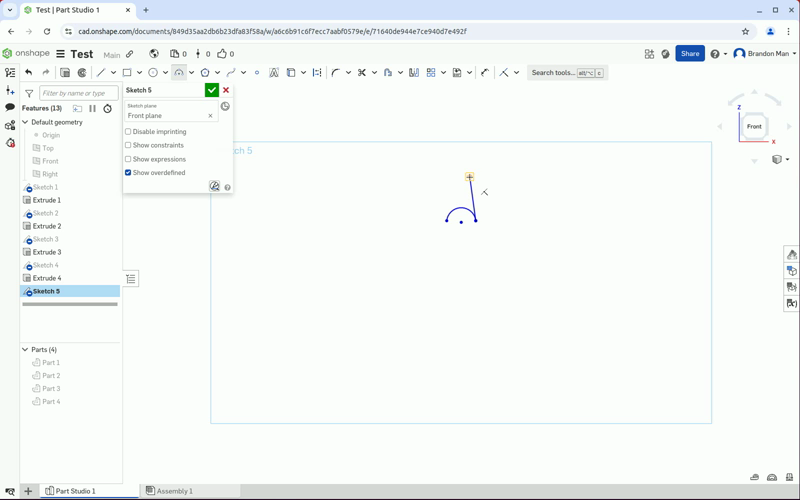
click(469, 176)
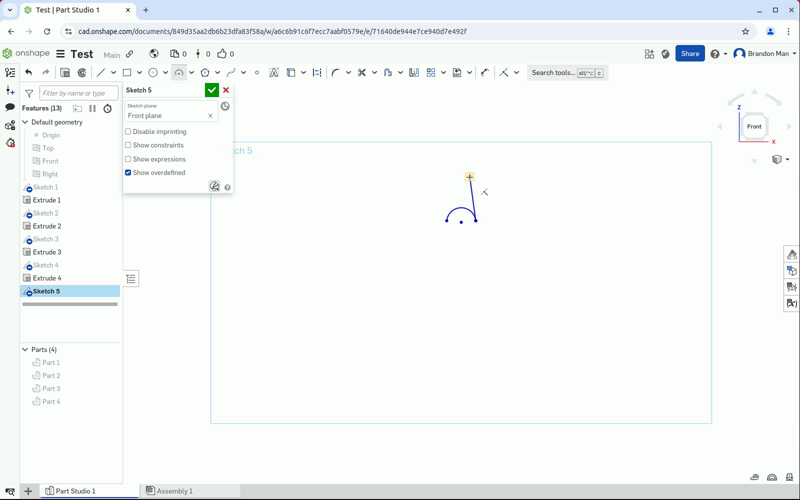
key_down(shift)
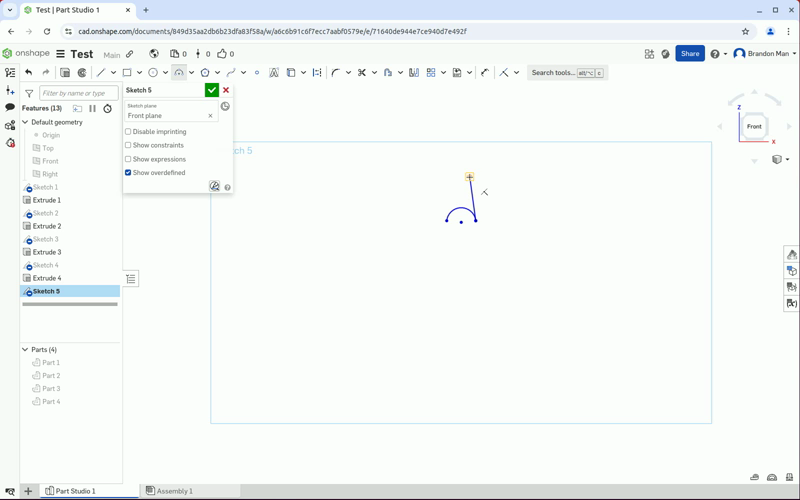
mouse_move(452, 177)
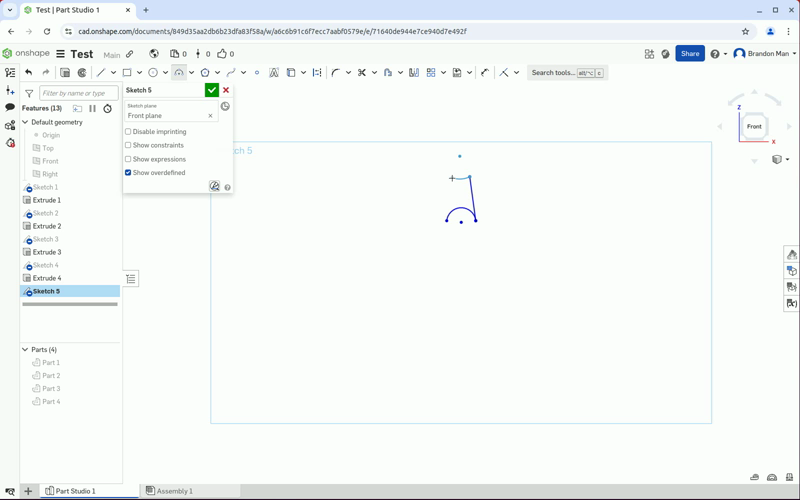
click(452, 177)
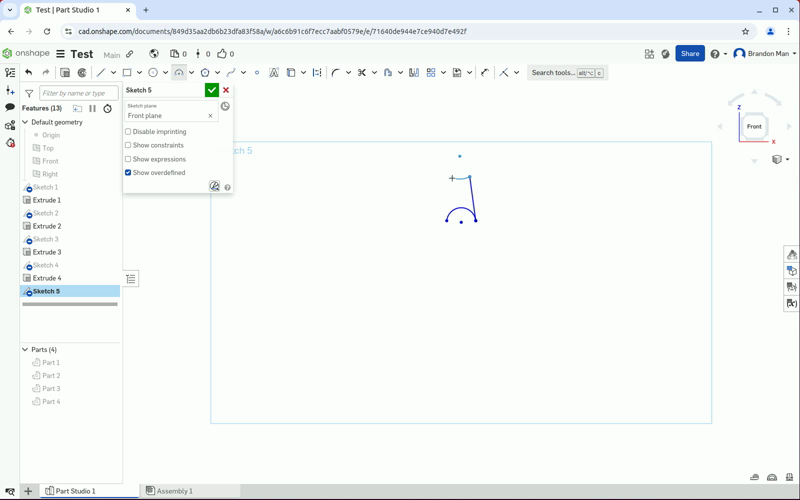
mouse_move(461, 186)
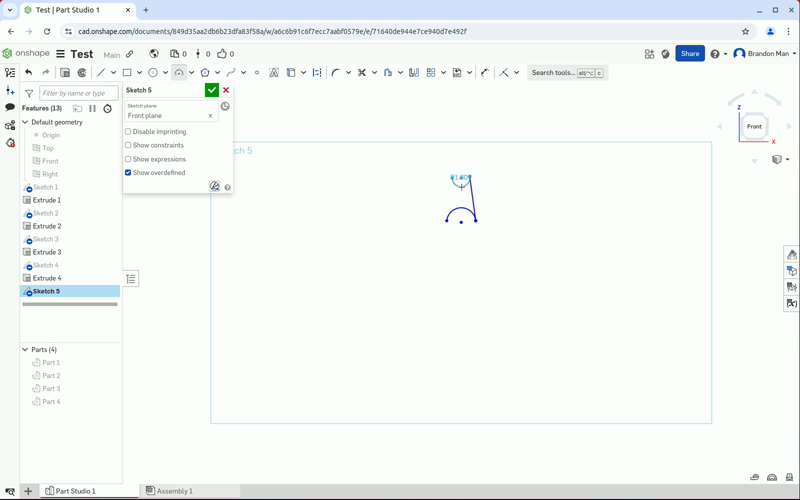
click(461, 186)
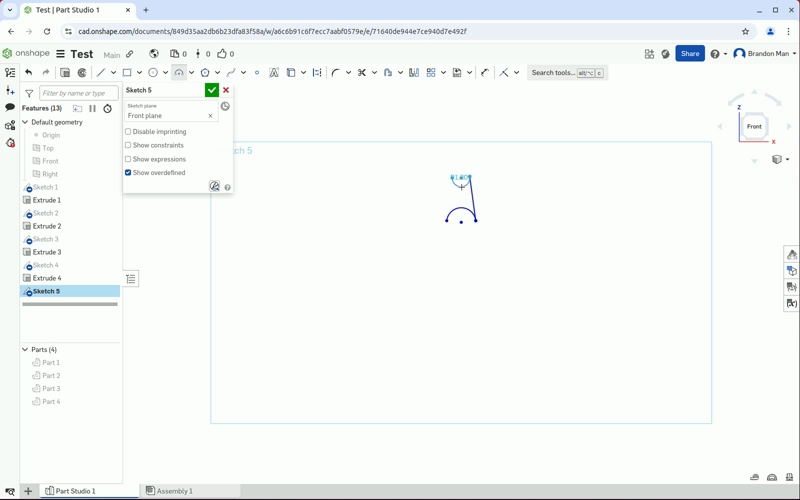
key_up(shift)
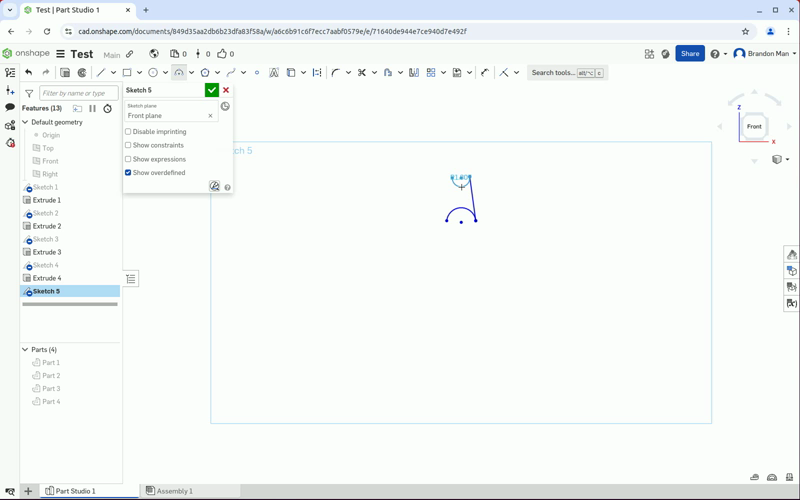
key(esc)
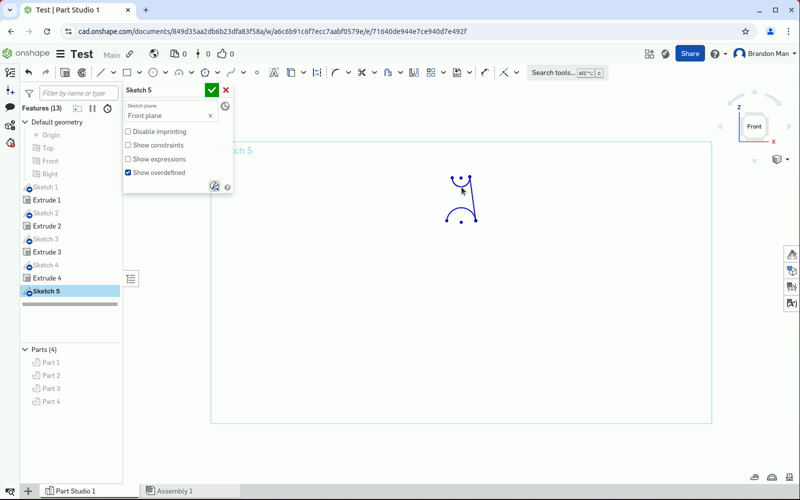
key(l)
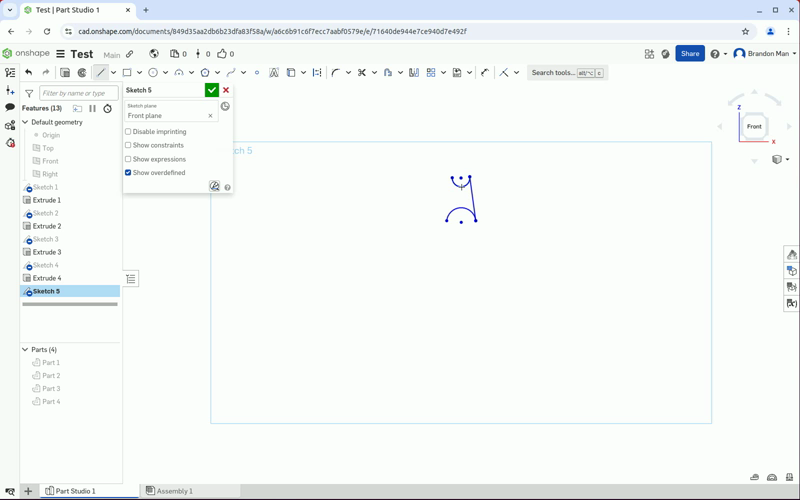
mouse_move(452, 177)
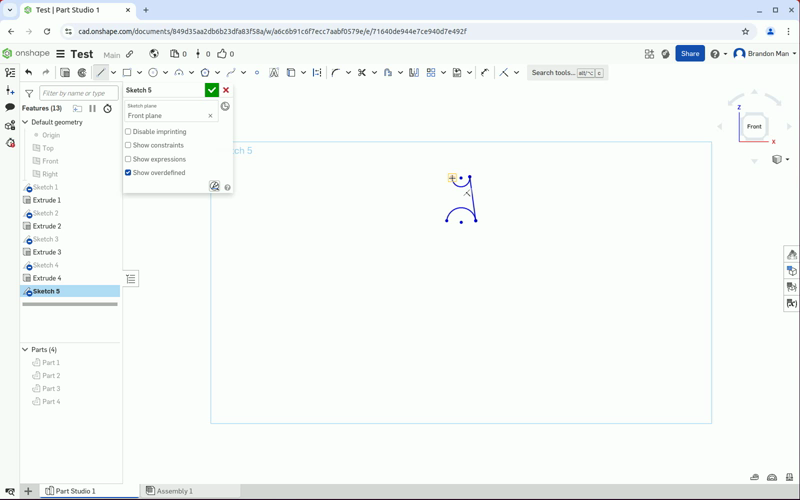
click(452, 177)
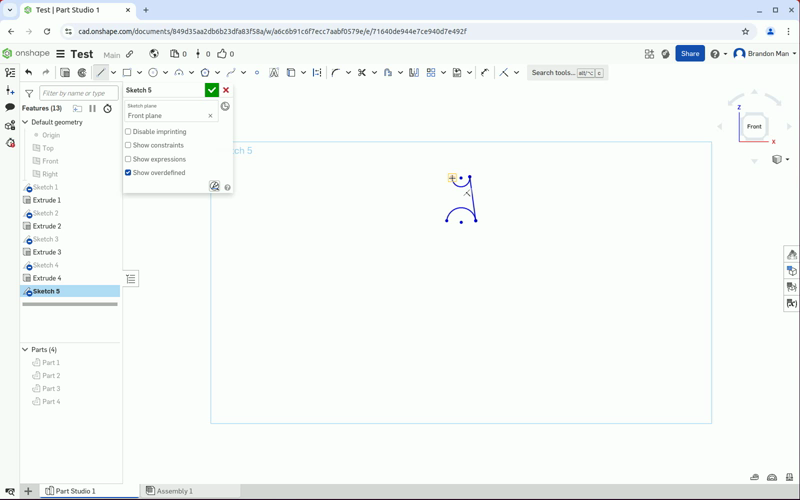
mouse_move(482, 177)
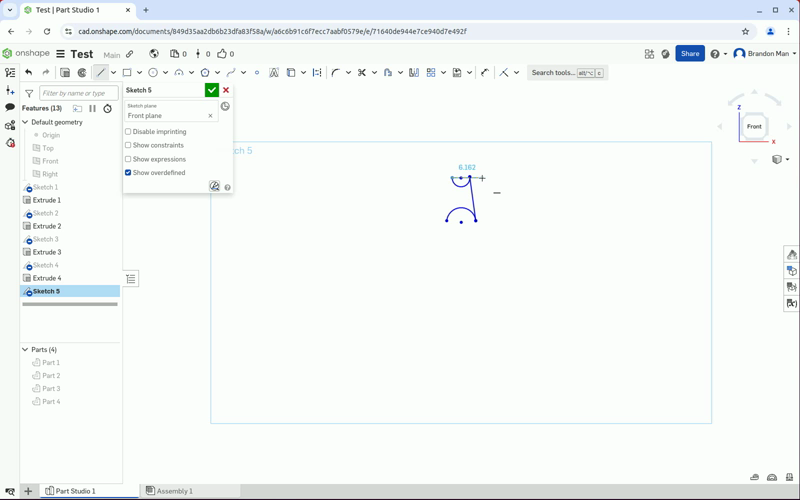
key_down(shift)
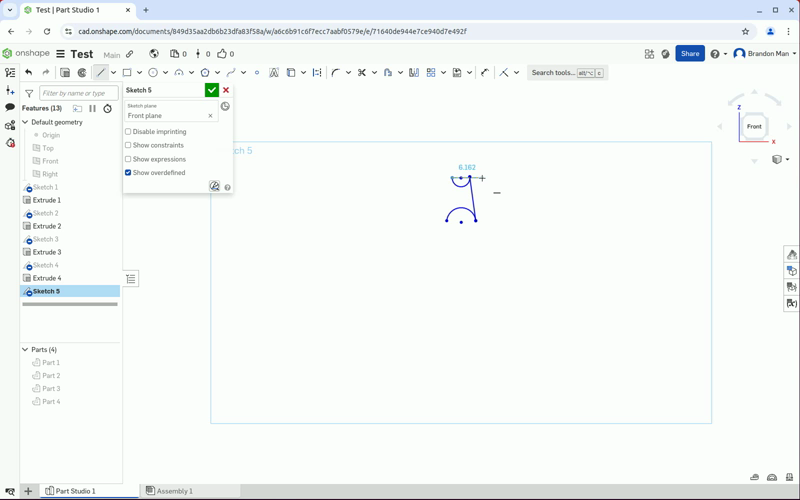
mouse_move(446, 220)
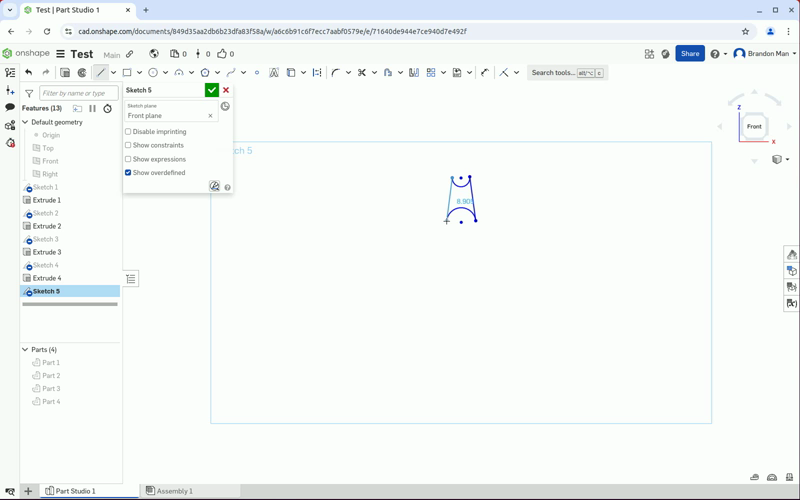
key_up(shift)
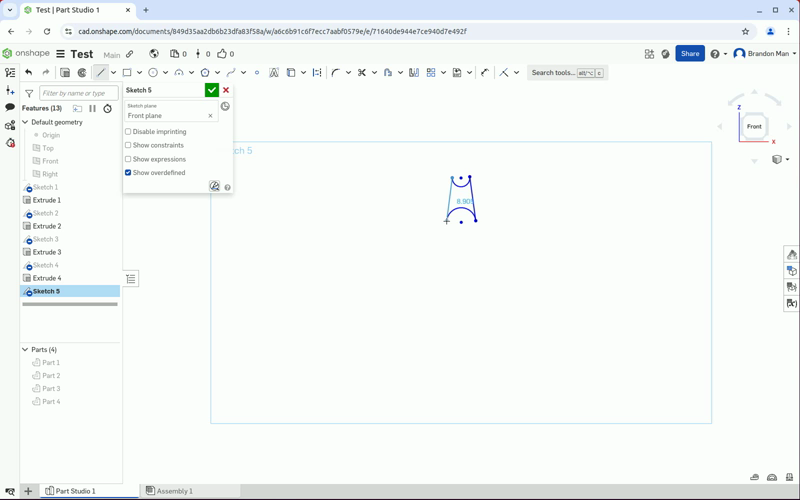
click(446, 220)
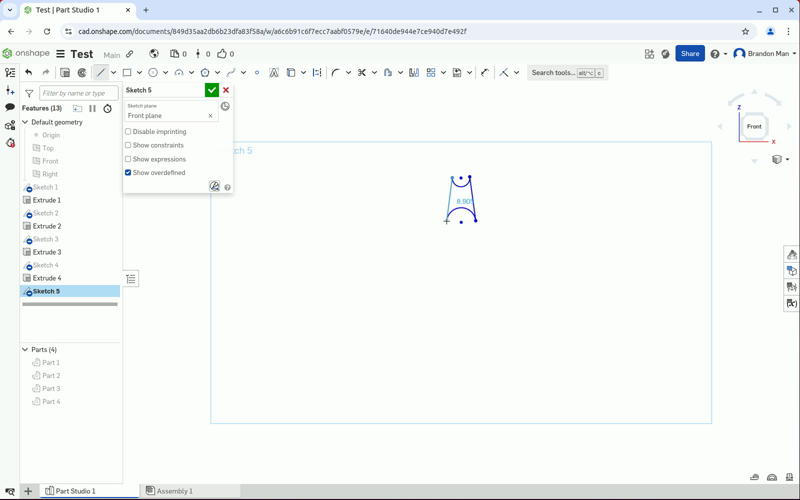
key(esc)
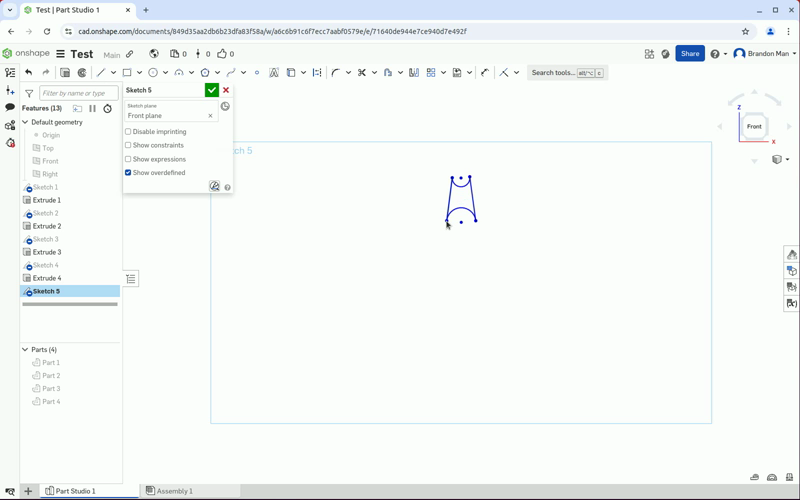
key(c)
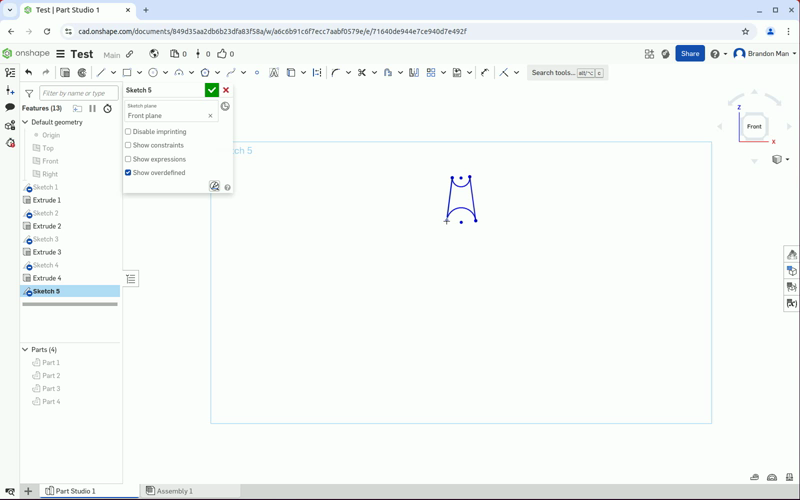
key_down(shift)
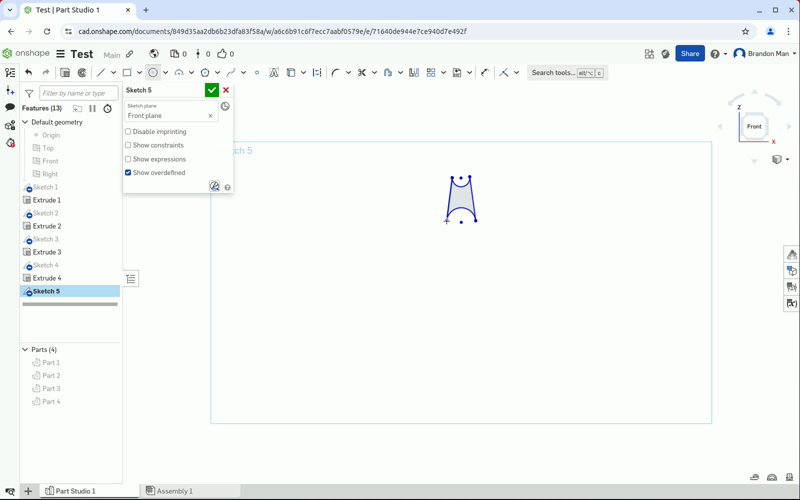
mouse_move(456, 189)
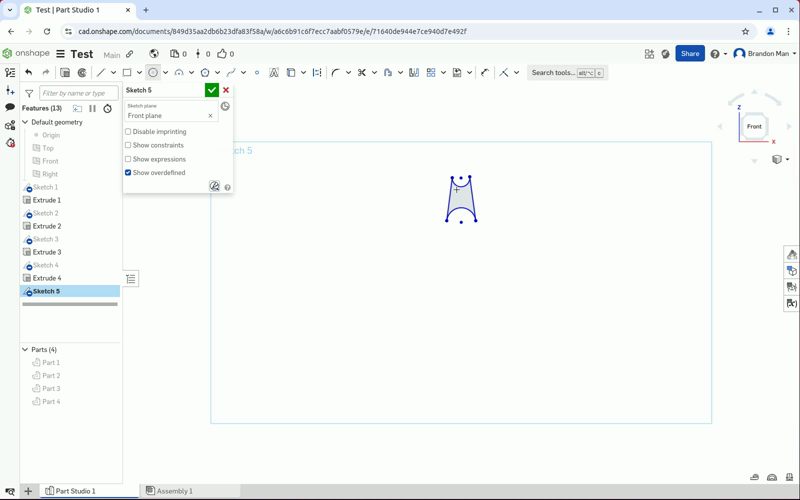
click(456, 189)
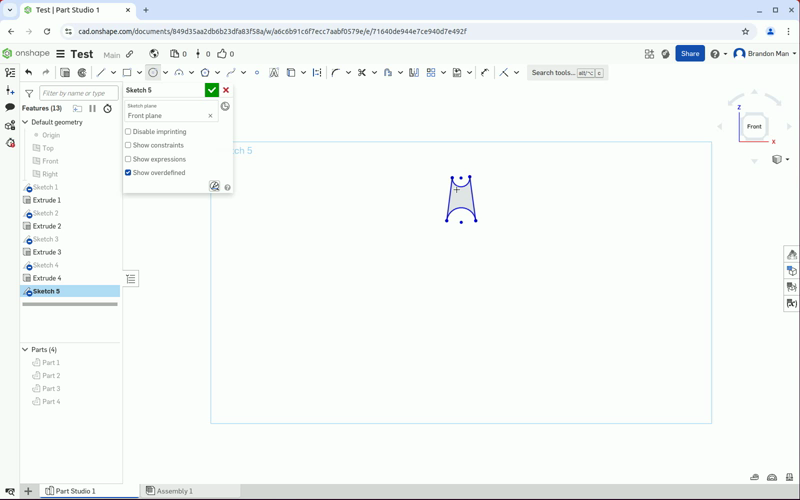
key_up(shift)
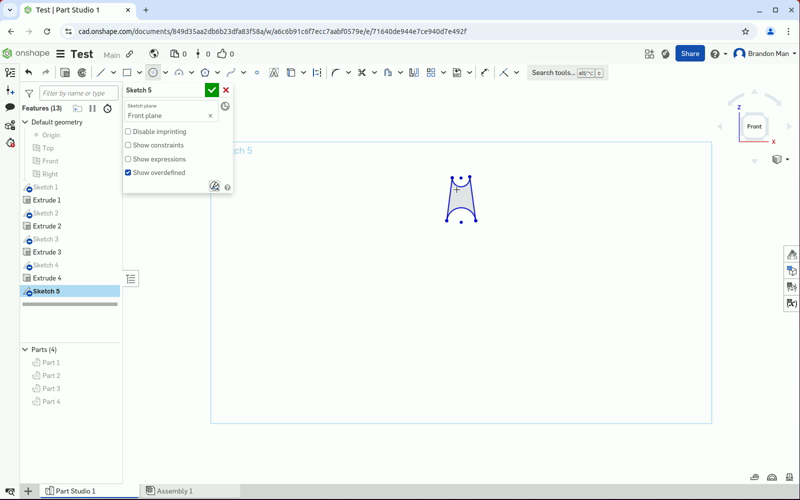
mouse_move(459, 189)
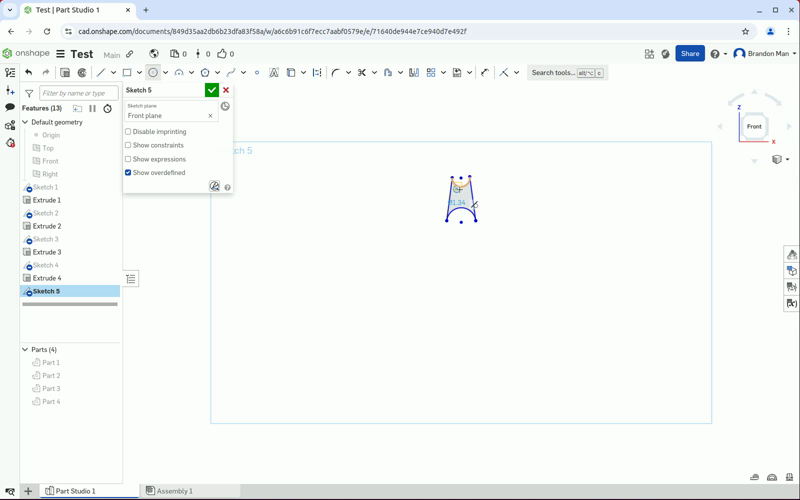
scroll(6)
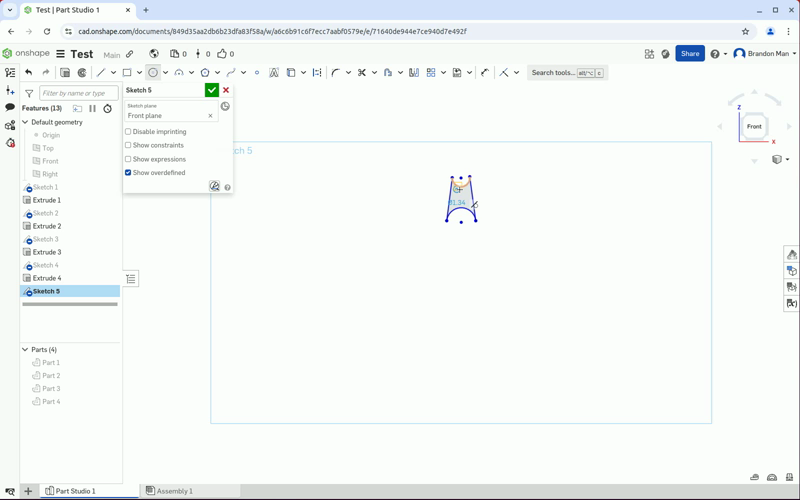
scroll(6)
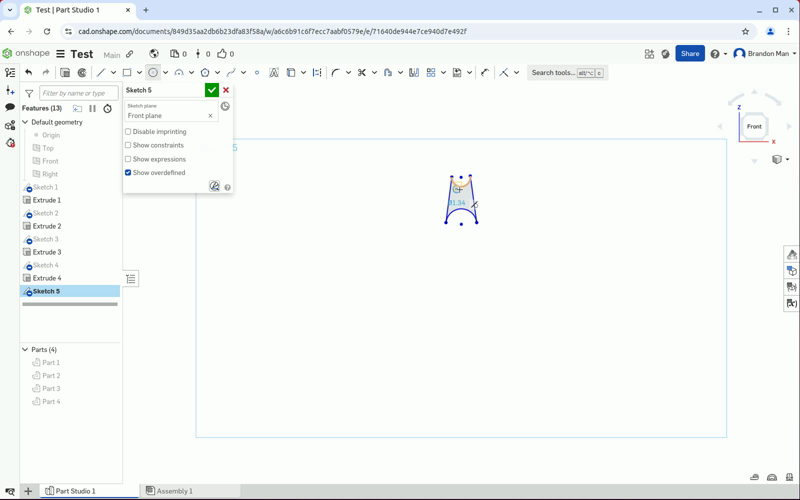
scroll(6)
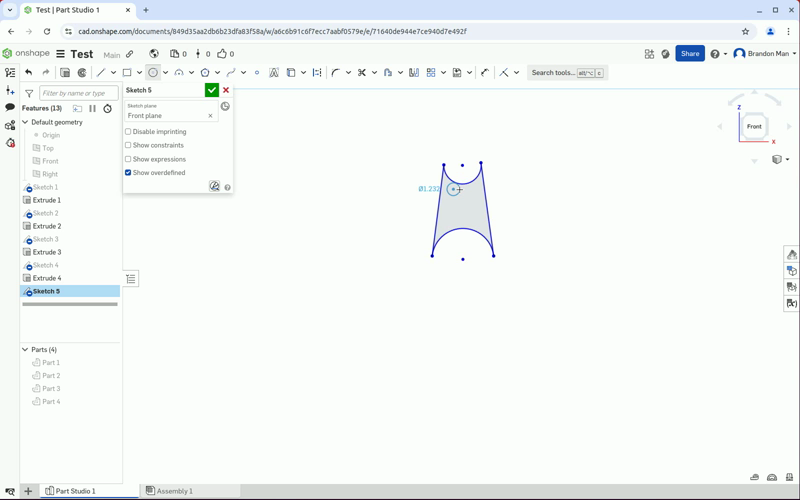
scroll(6)
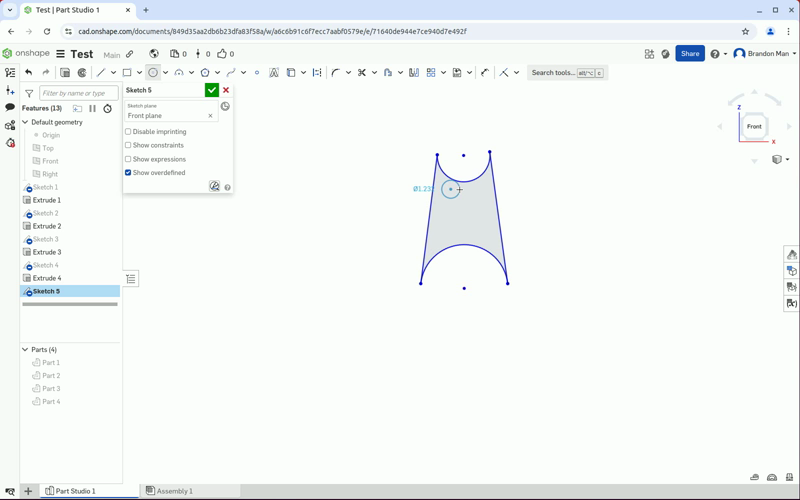
scroll(6)
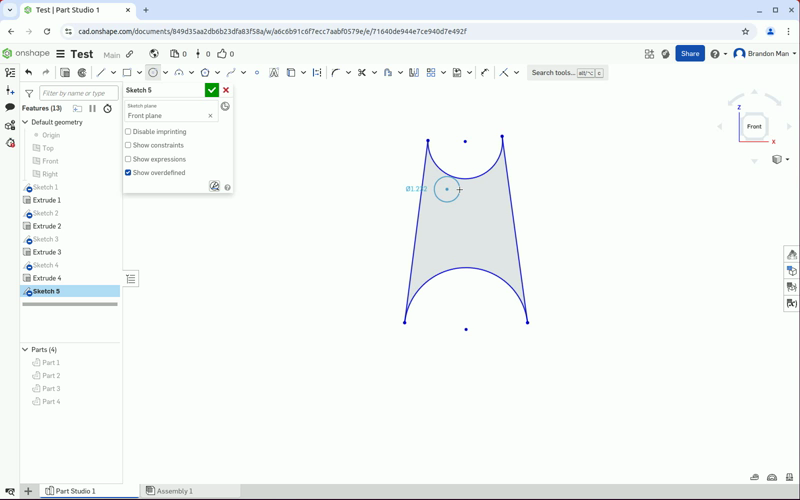
scroll(6)
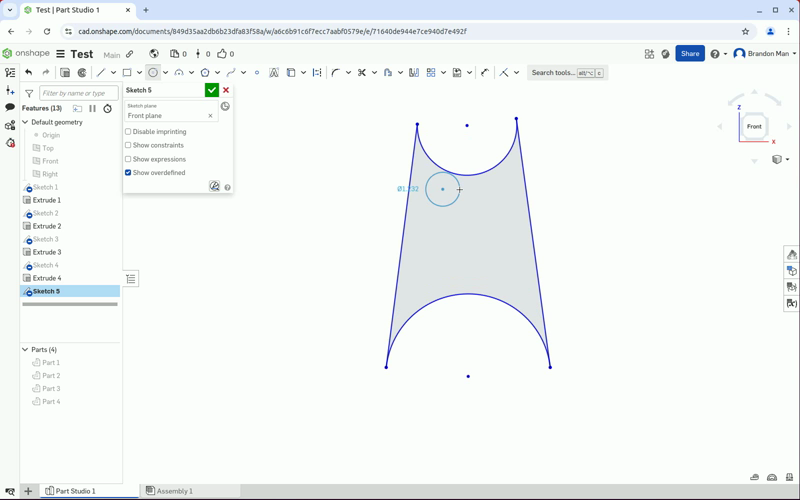
scroll(6)
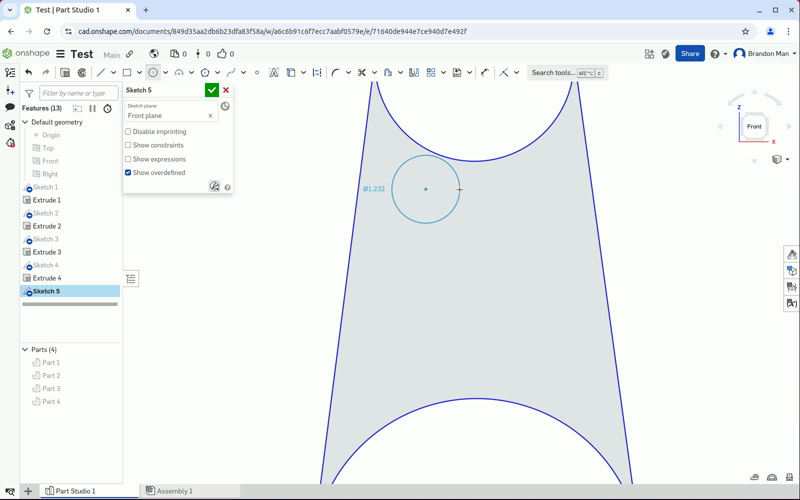
click(459, 189)
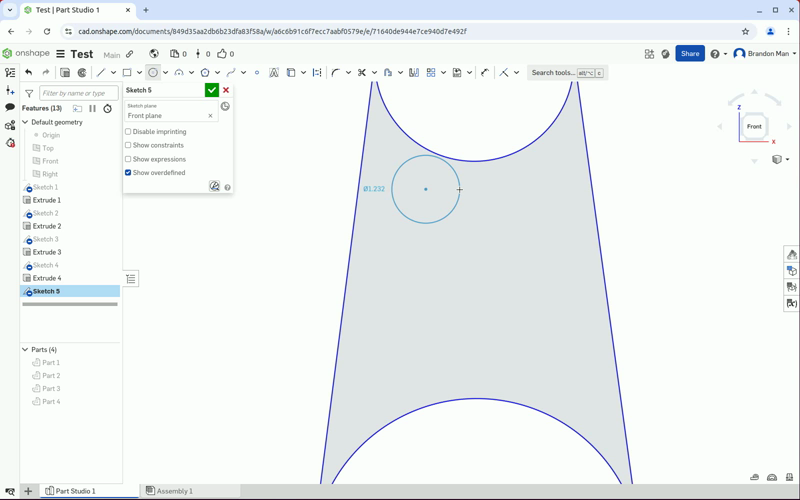
scroll(-6)
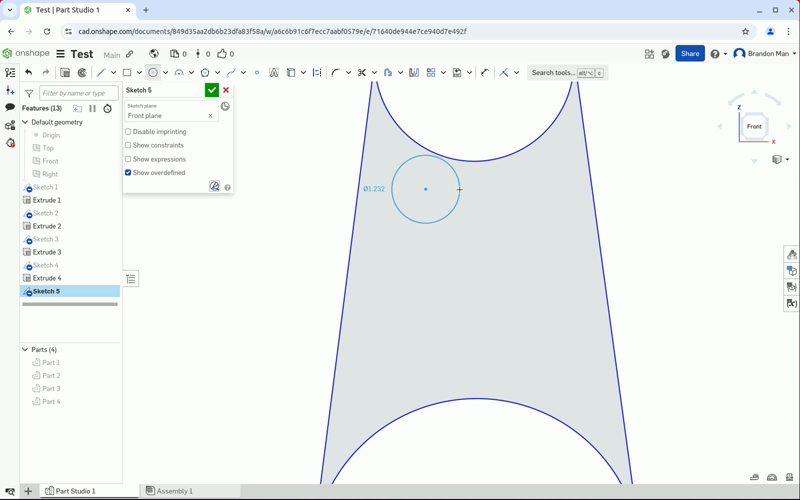
scroll(-6)
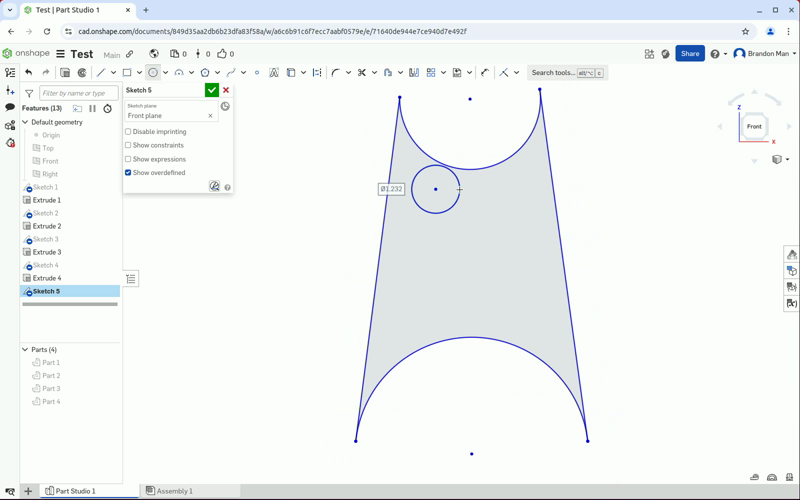
scroll(-6)
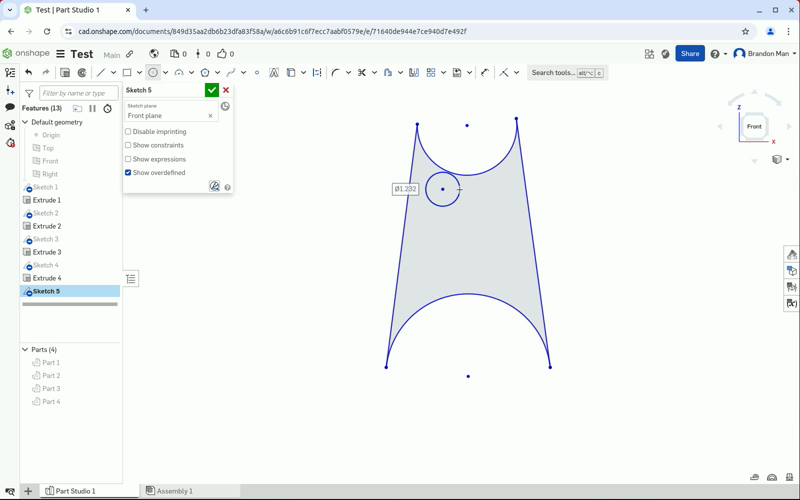
scroll(-6)
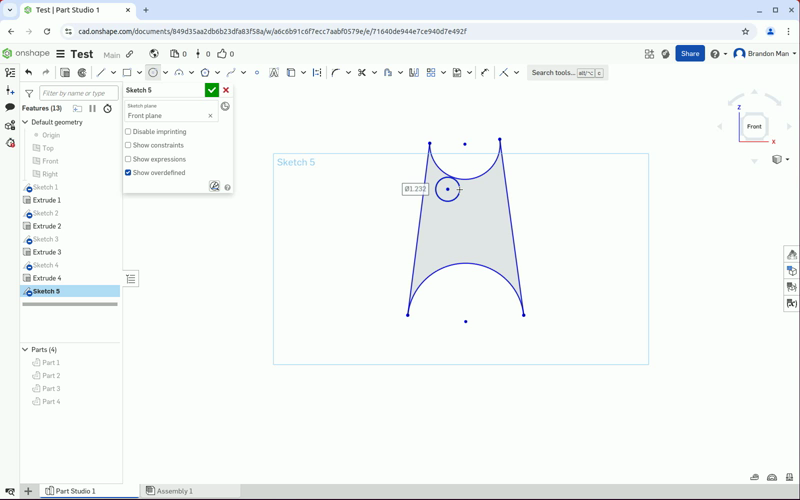
scroll(-6)
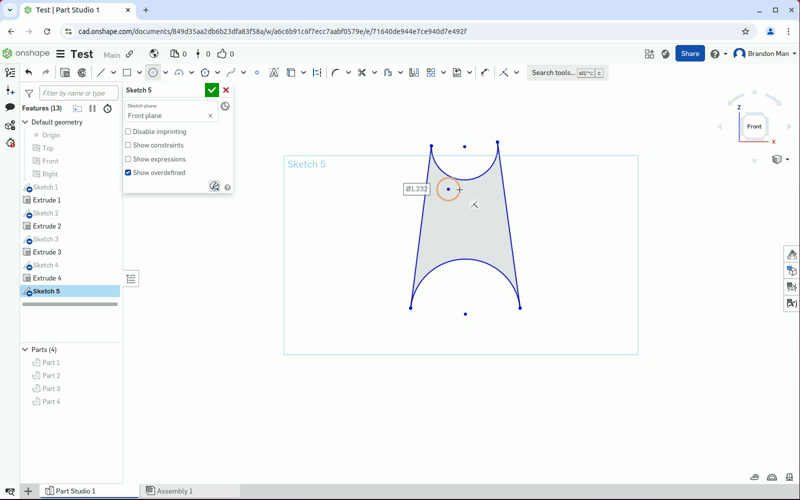
scroll(-6)
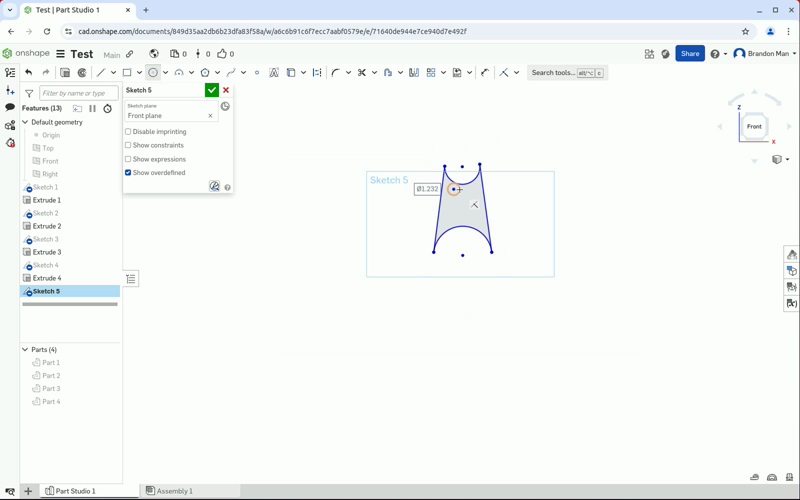
scroll(-6)
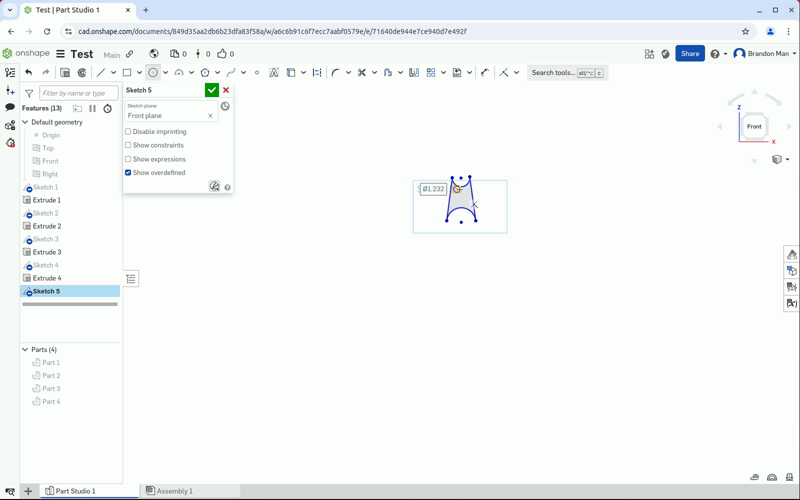
key(esc)
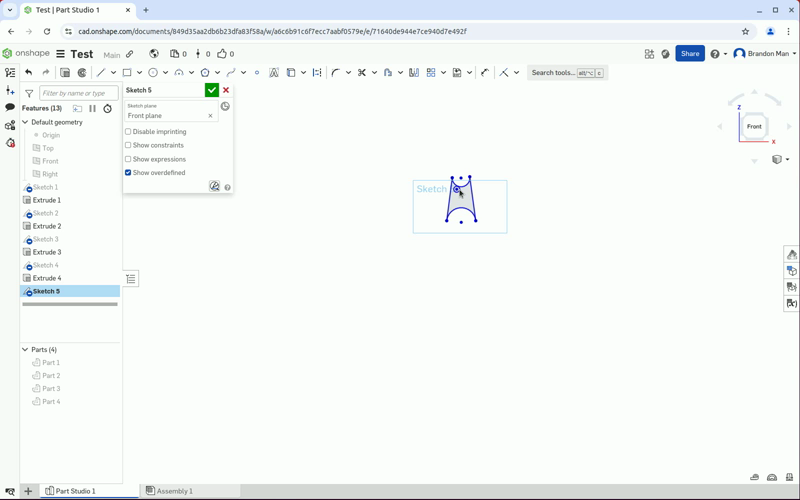
mouse_move(469, 202)
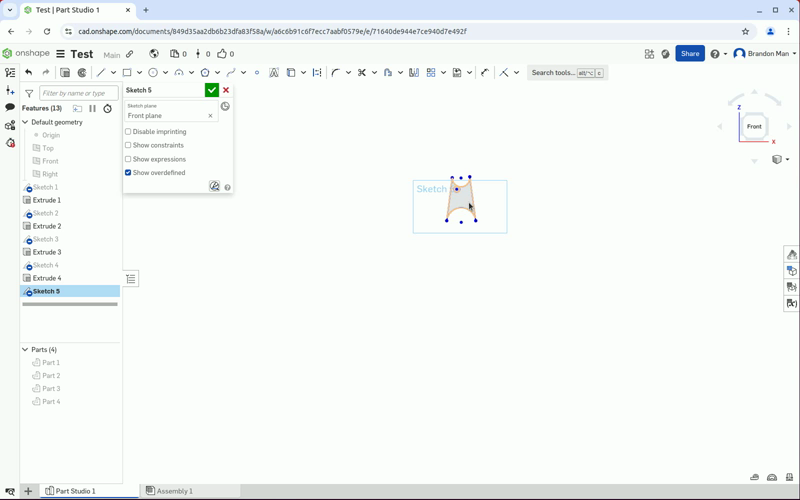
scroll(6)
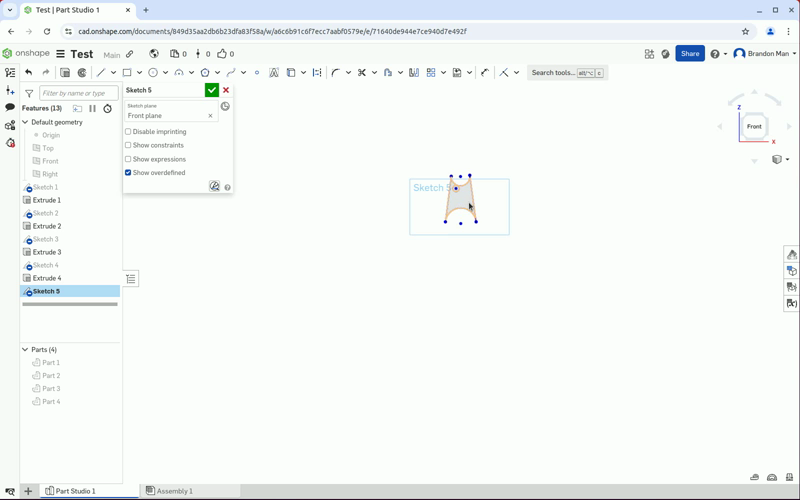
scroll(6)
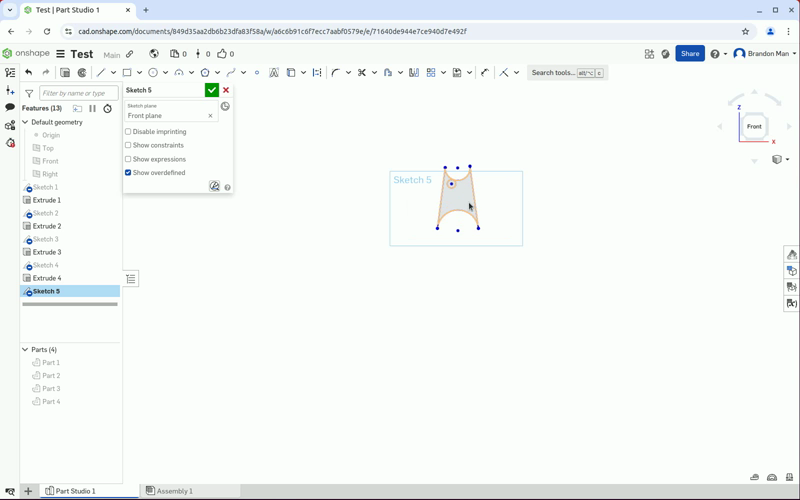
scroll(6)
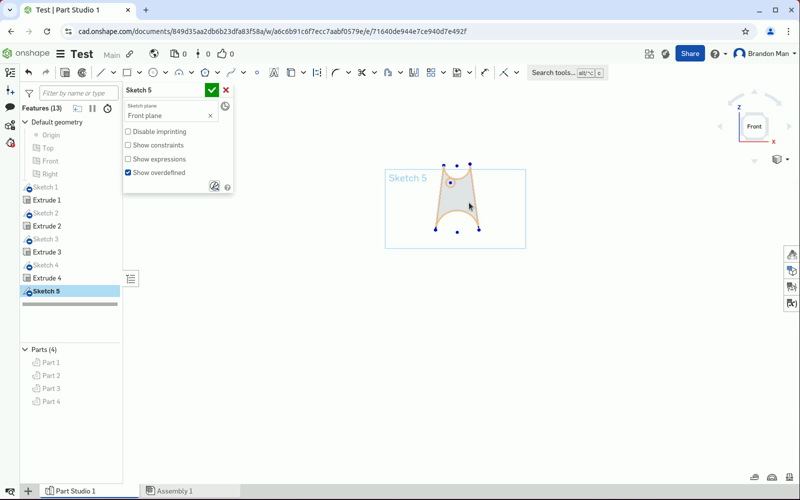
scroll(6)
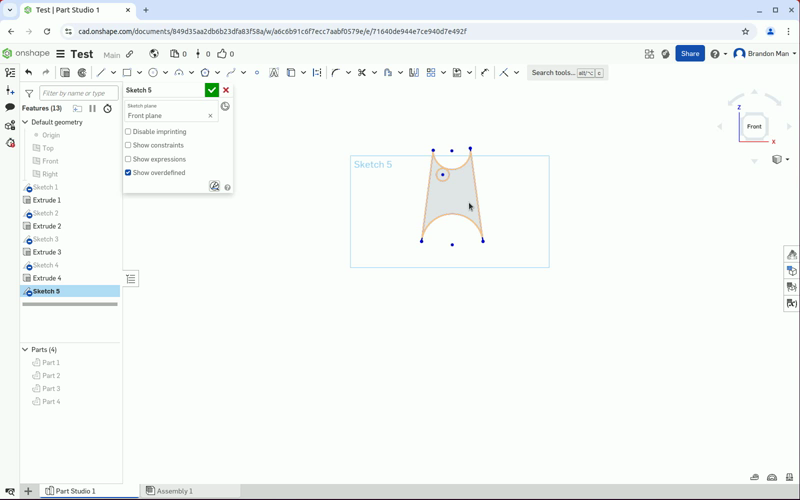
scroll(6)
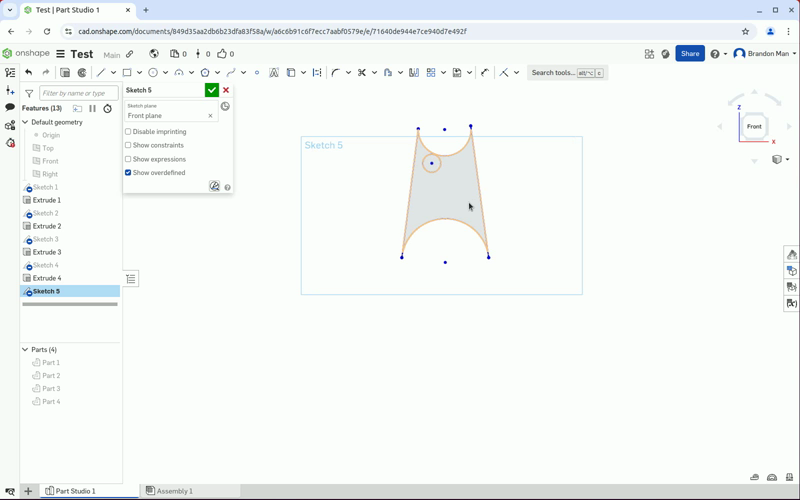
scroll(6)
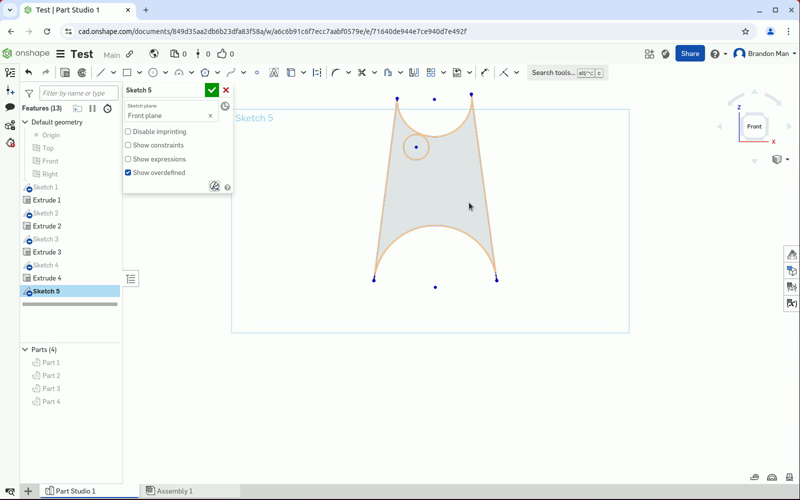
scroll(6)
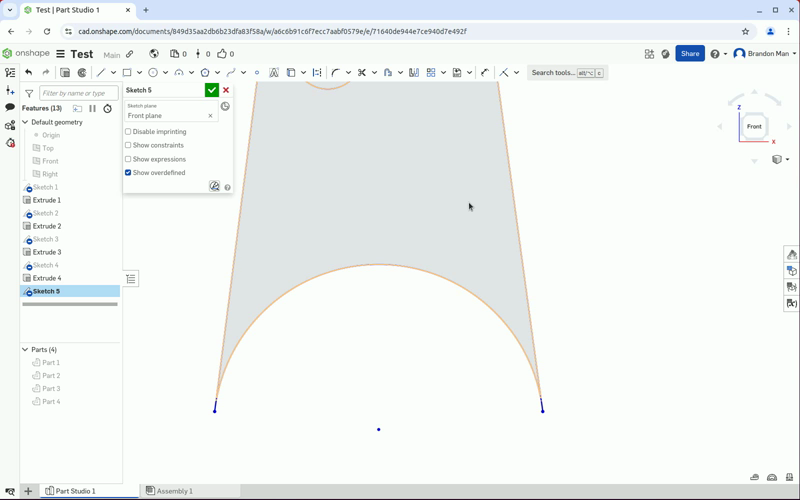
click(469, 202)
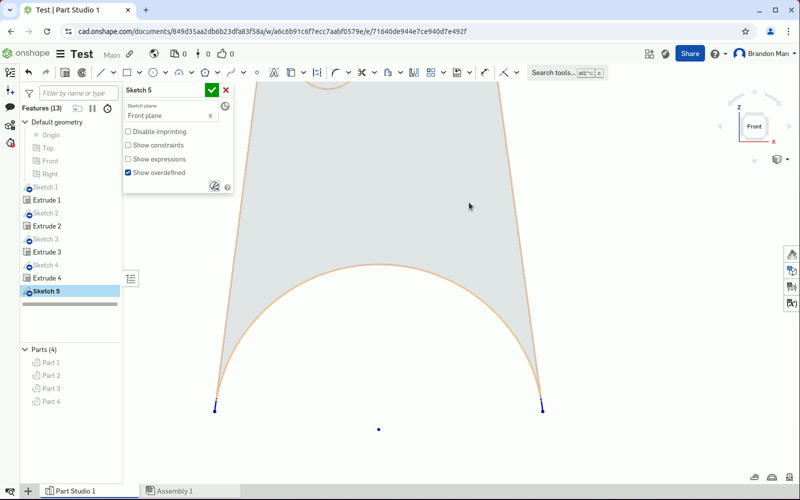
scroll(-6)
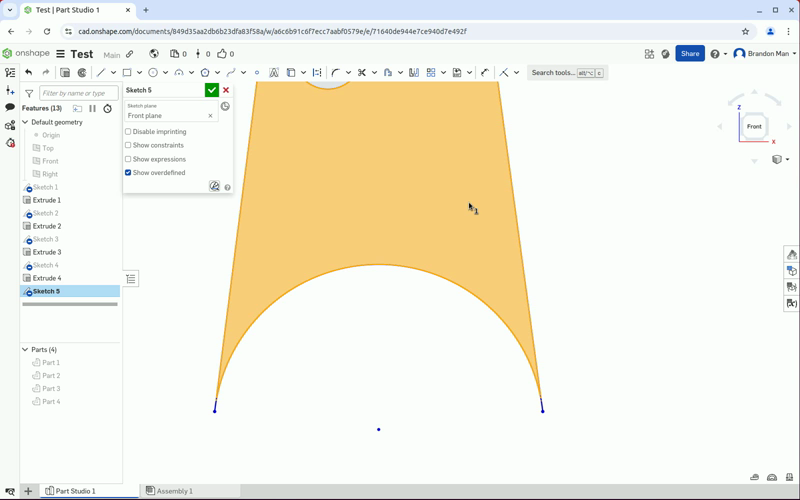
scroll(-6)
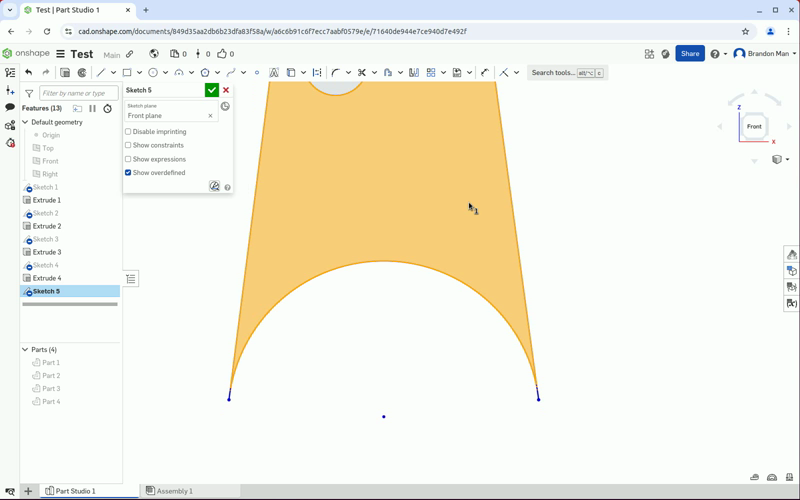
scroll(-6)
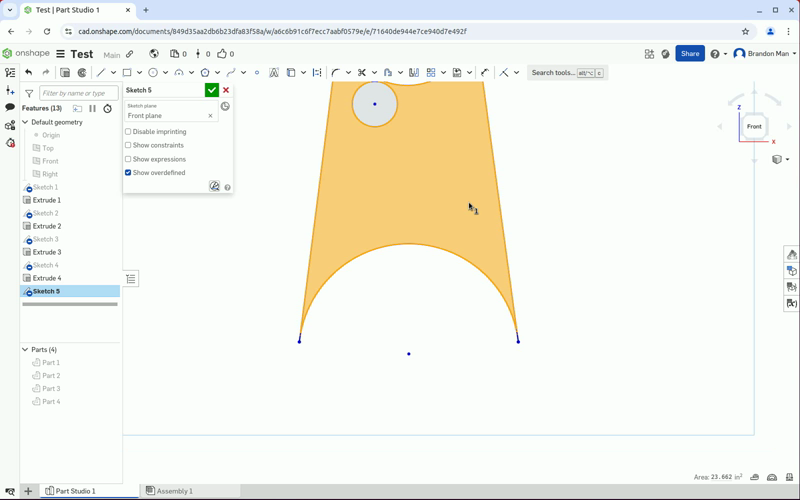
scroll(-6)
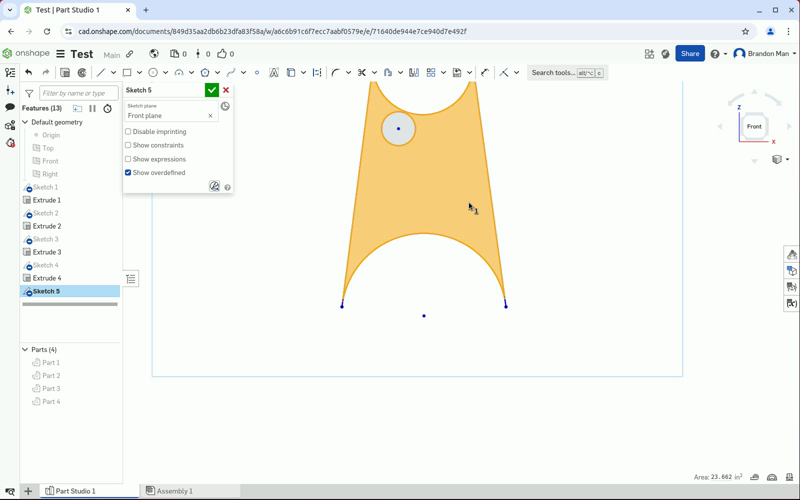
scroll(-6)
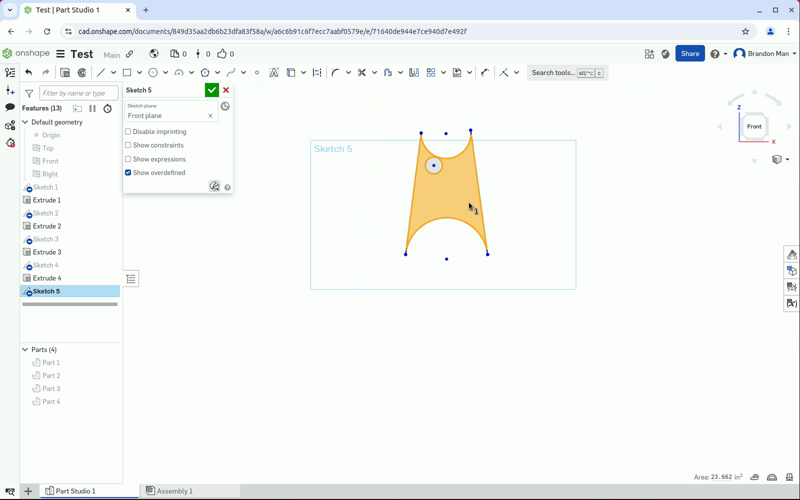
scroll(-6)
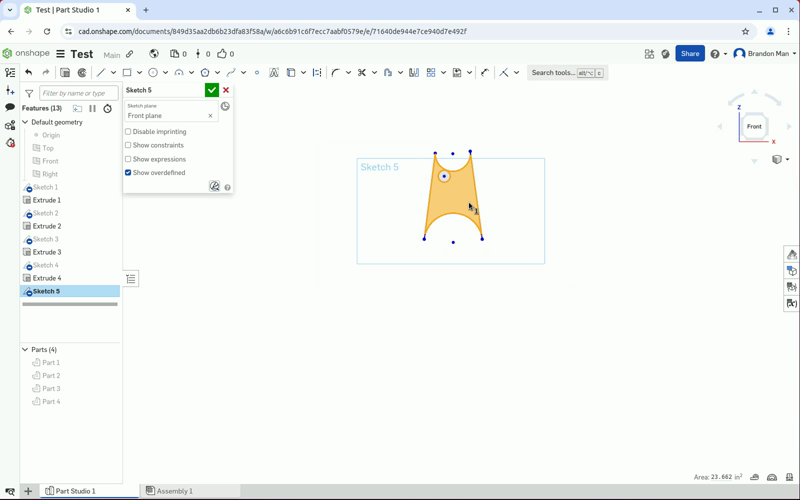
scroll(-6)
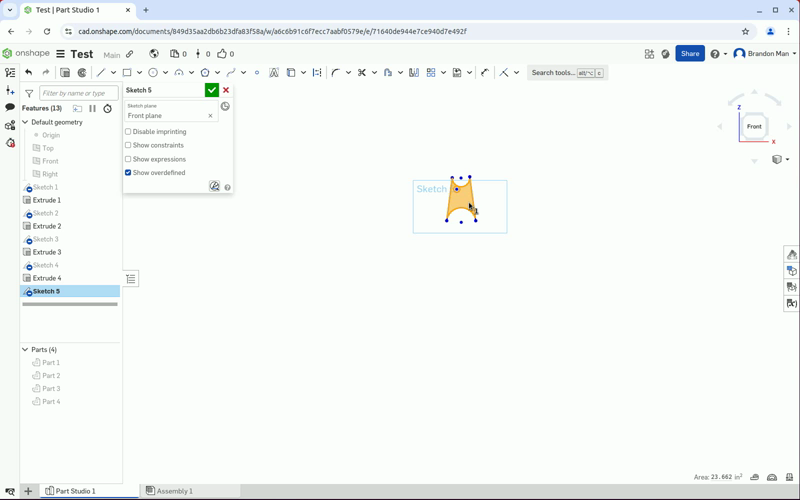
mouse_move(73, 352)
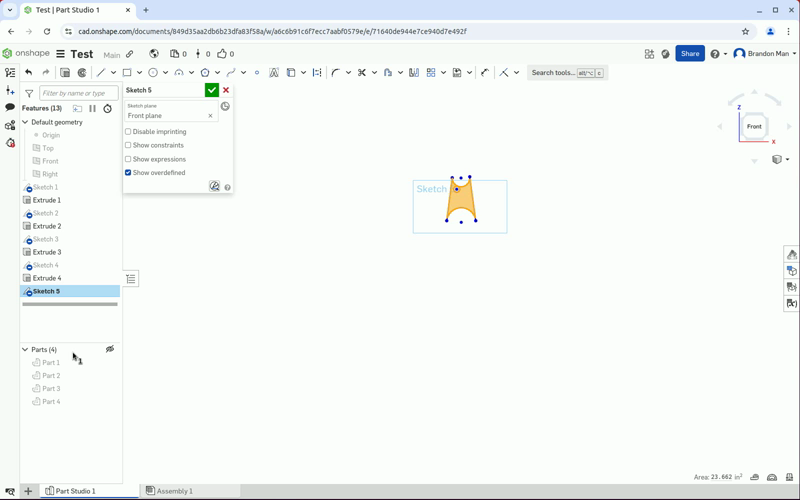
key(shift+y)
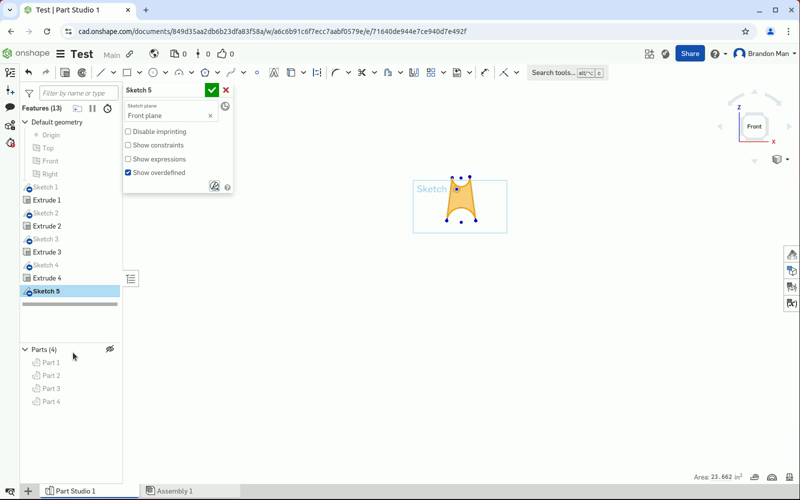
key(shift+e)
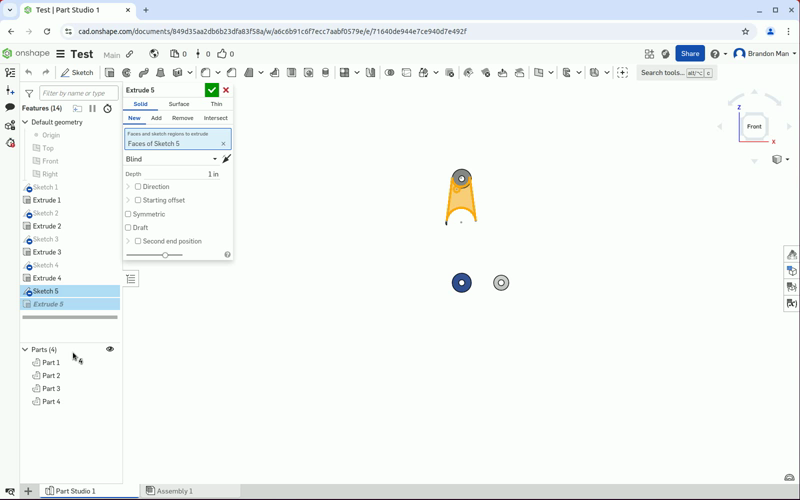
mouse_move(143, 106)
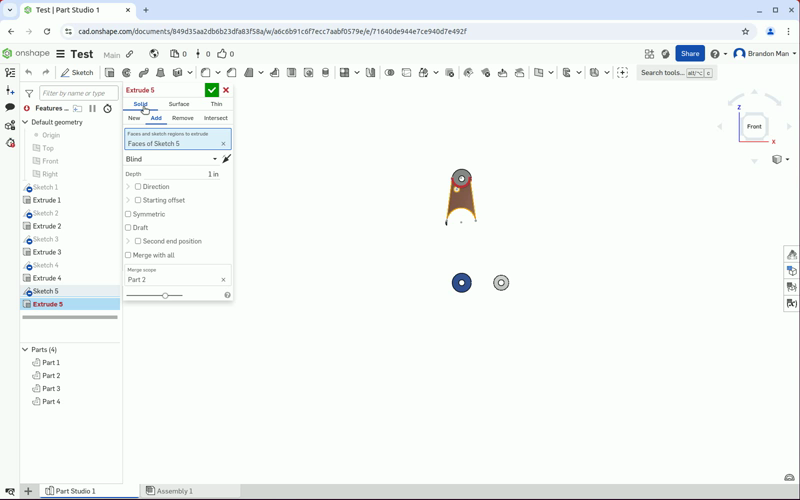
click(143, 106)
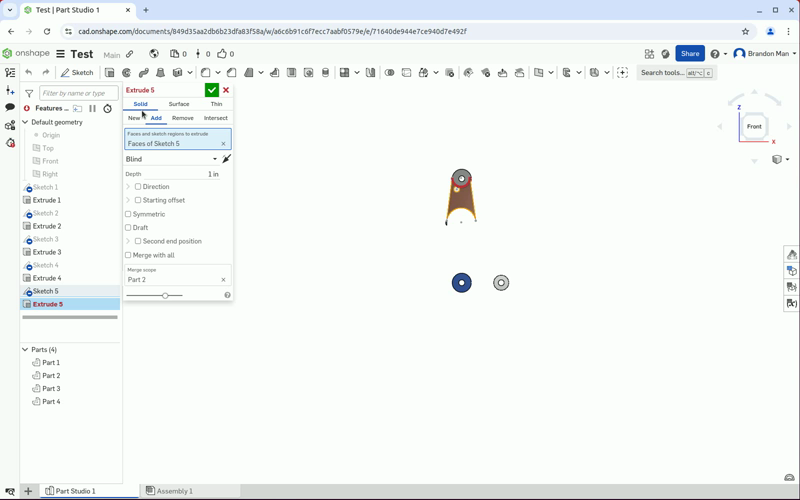
mouse_move(137, 120)
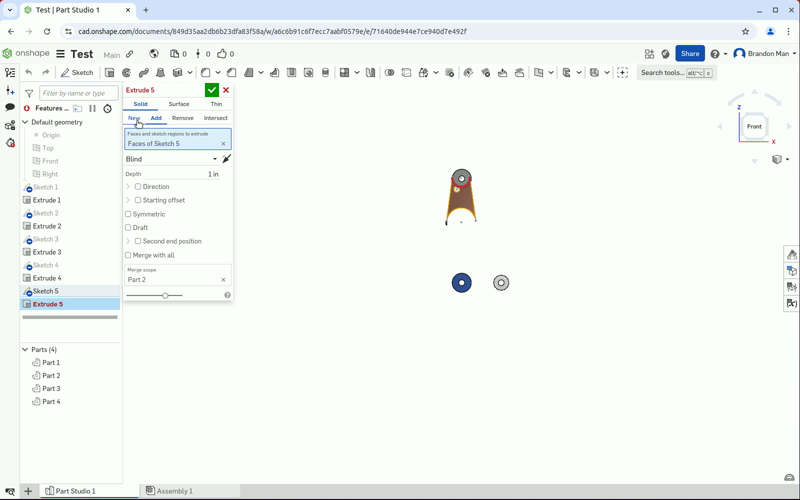
click(137, 120)
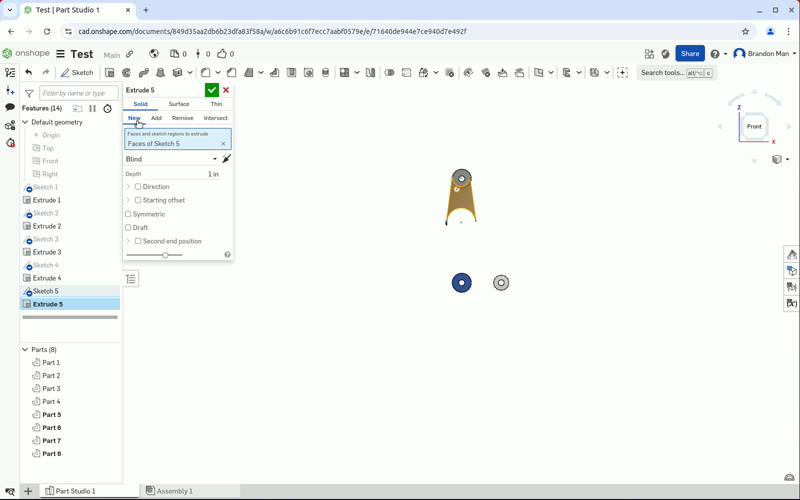
key(tab, 4)
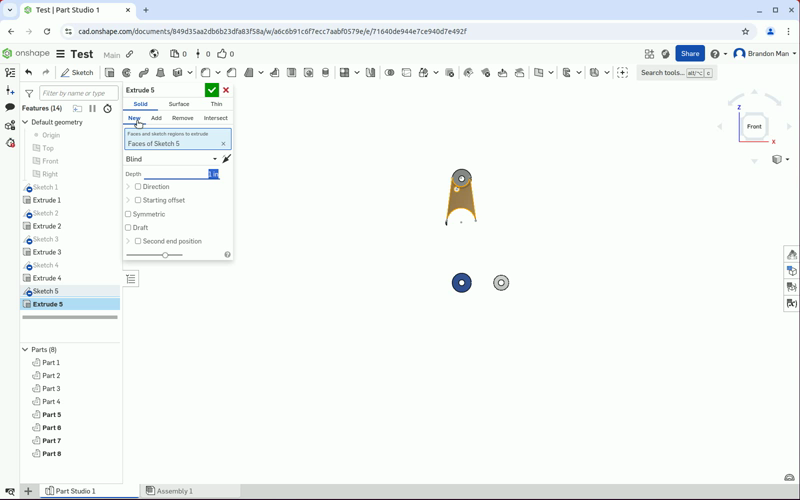
text(0.481)
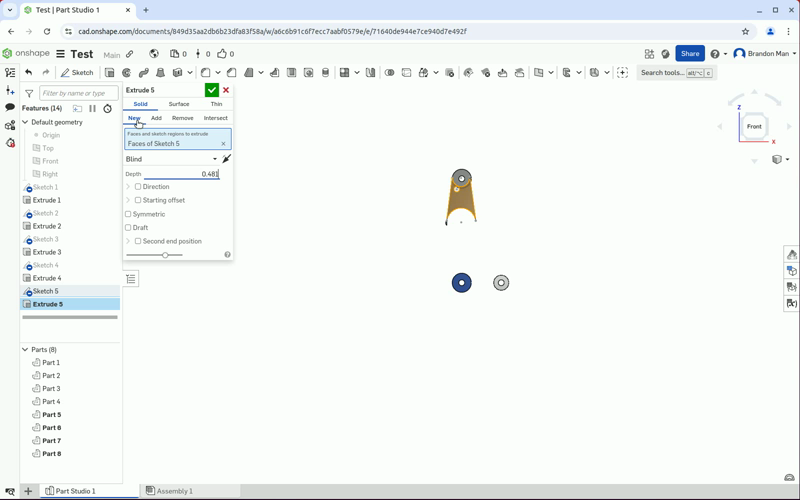
key(enter)
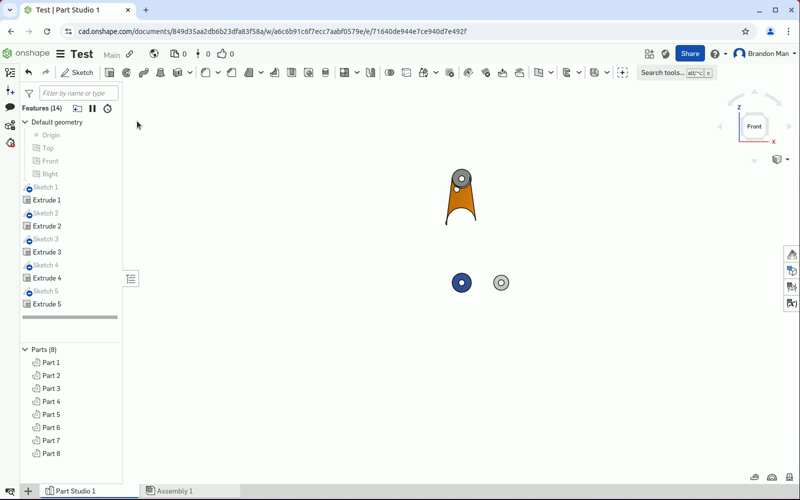
key(shift+h)
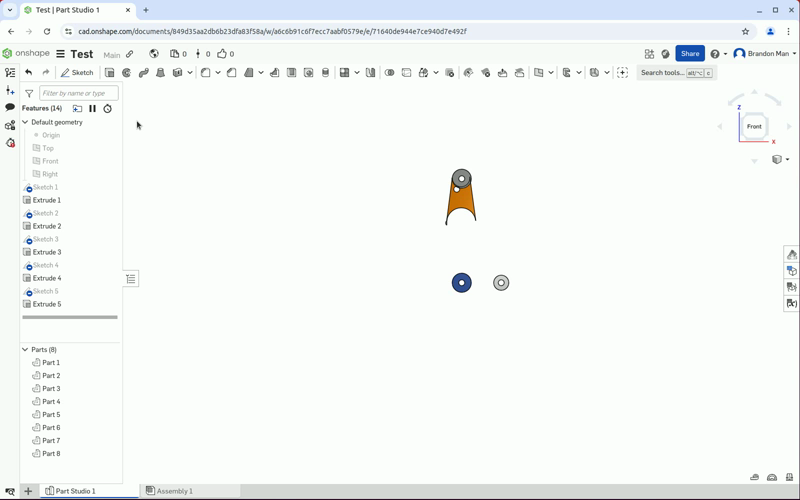
key(shift+h)
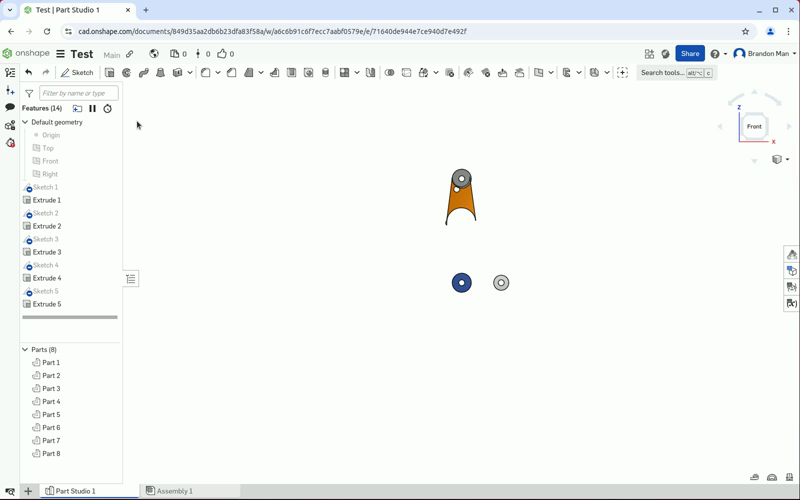
mouse_move(73, 189)
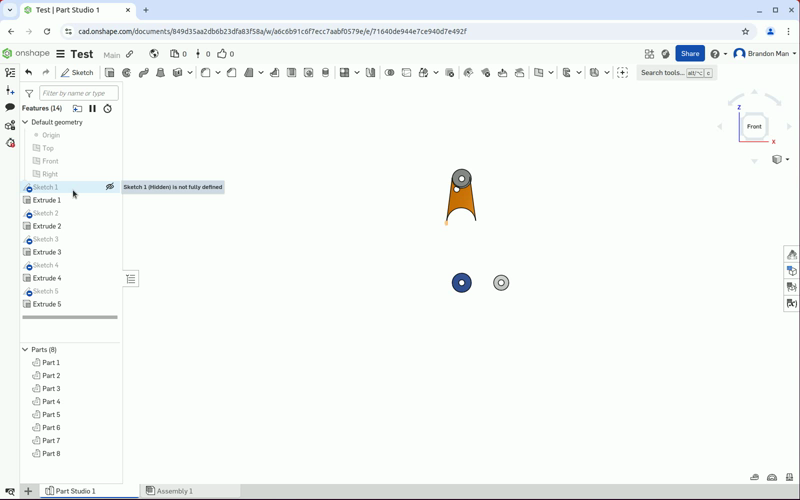
click(73, 189)
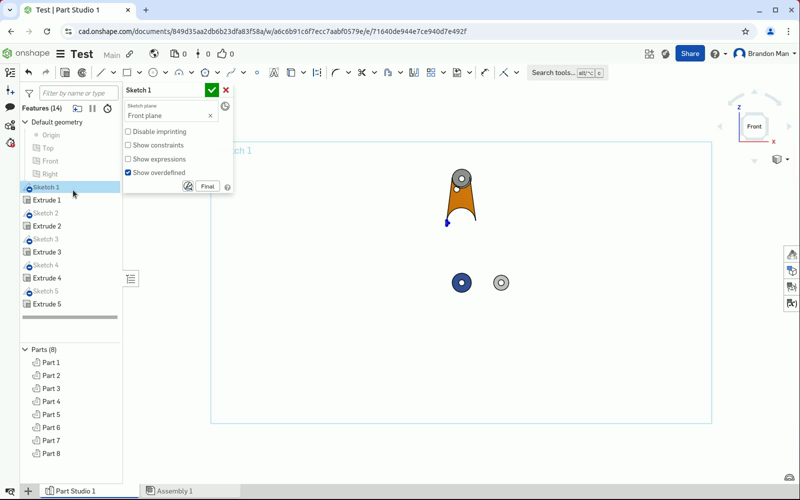
mouse_move(229, 92)
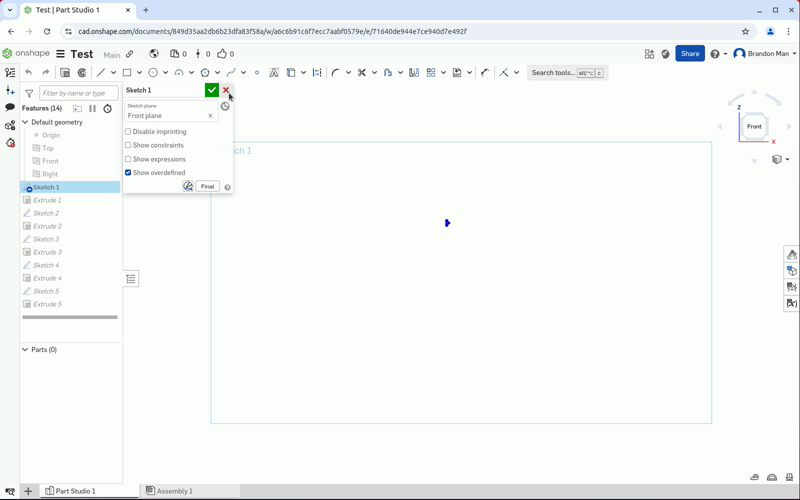
click(229, 92)
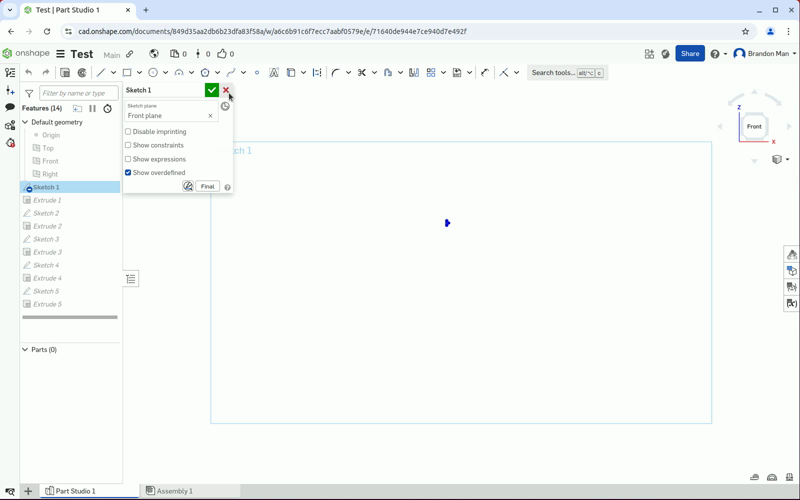
key(shift+s)
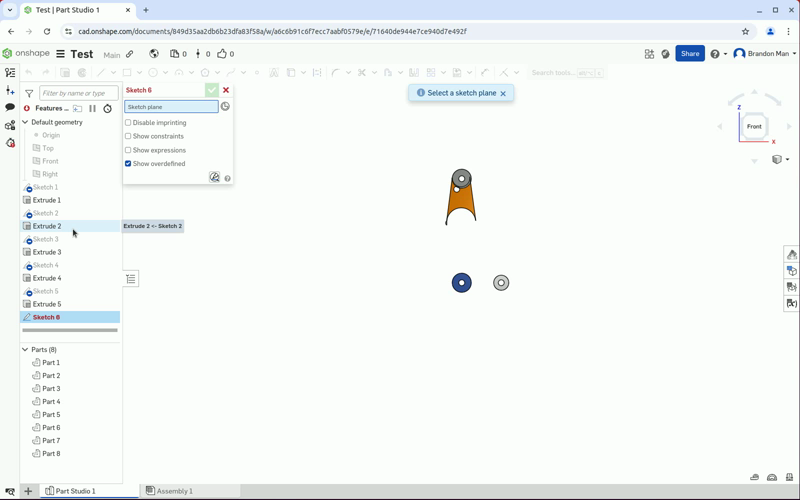
scroll(3)
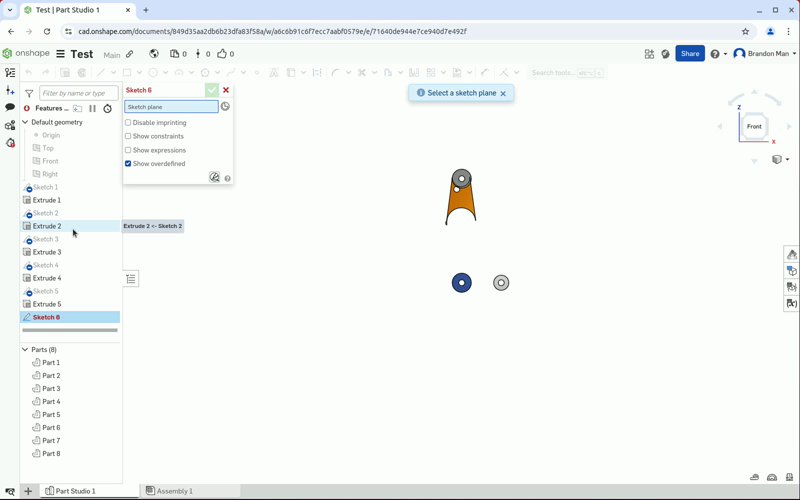
mouse_move(73, 163)
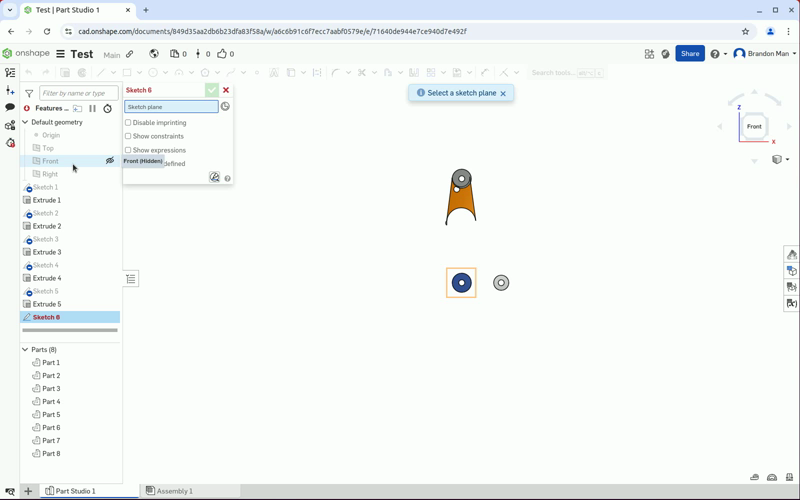
click(73, 163)
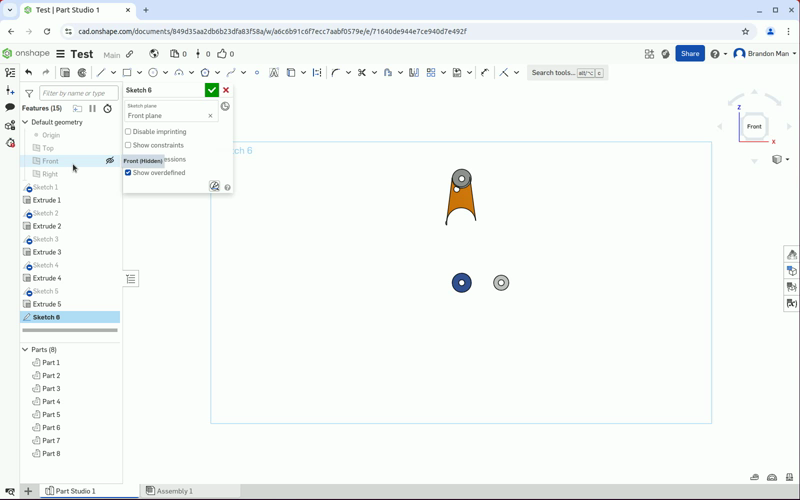
mouse_move(73, 352)
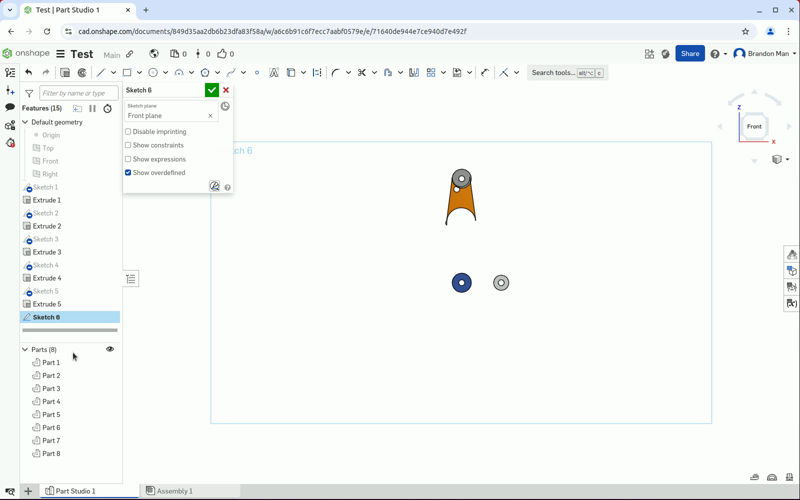
key(y)
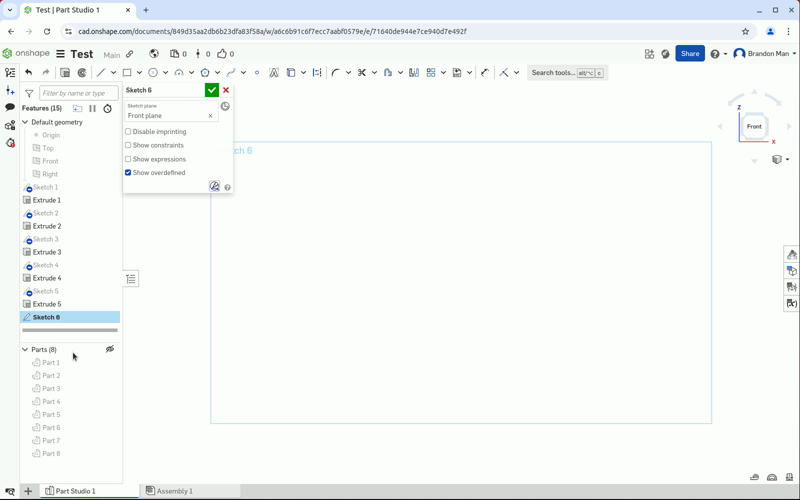
key(l)
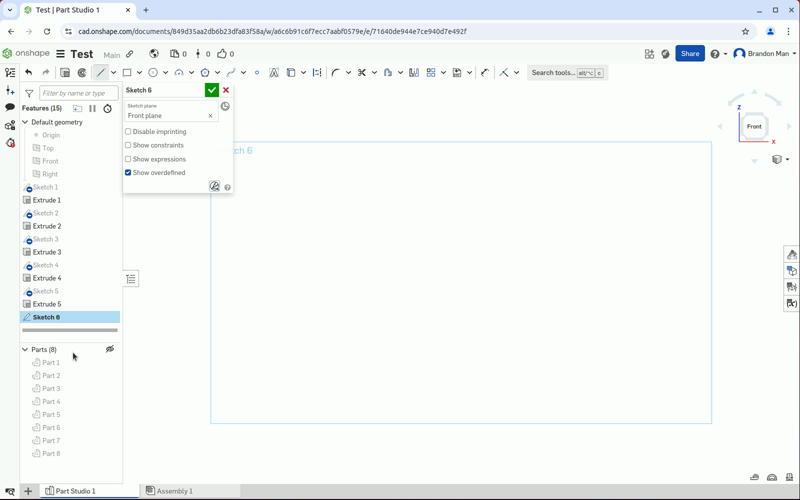
key_down(shift)
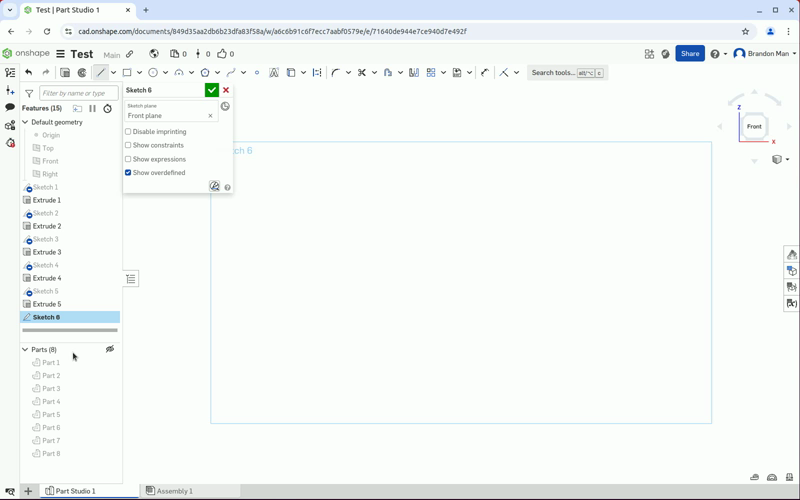
mouse_move(446, 225)
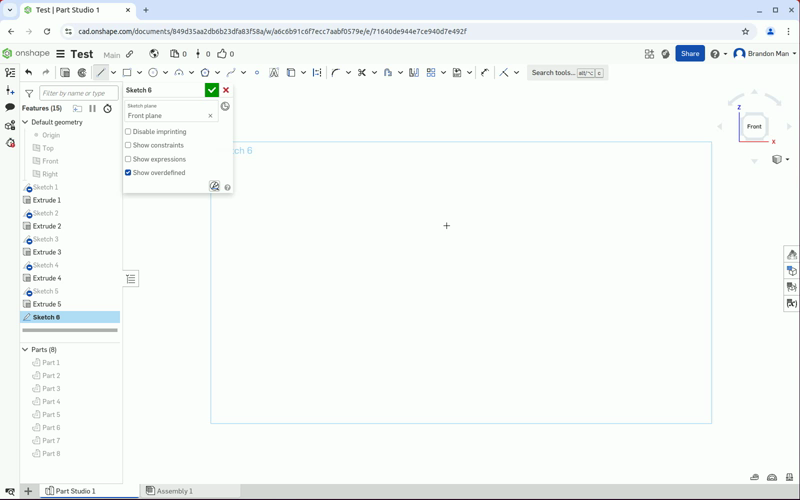
click(446, 225)
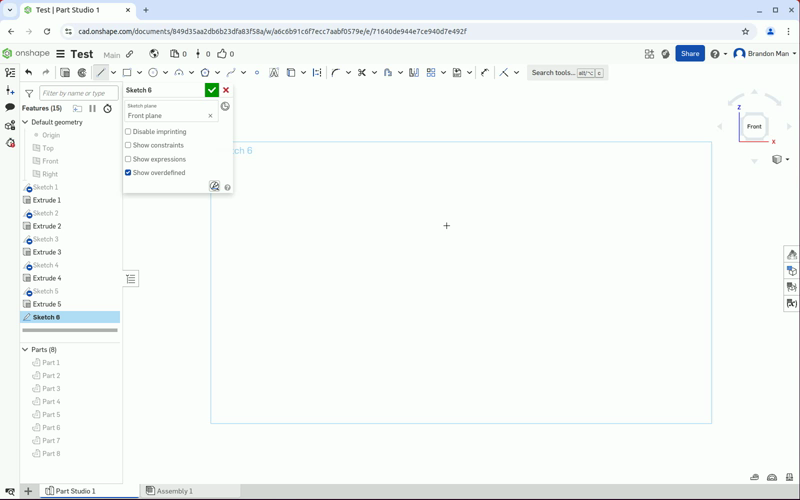
key_up(shift)
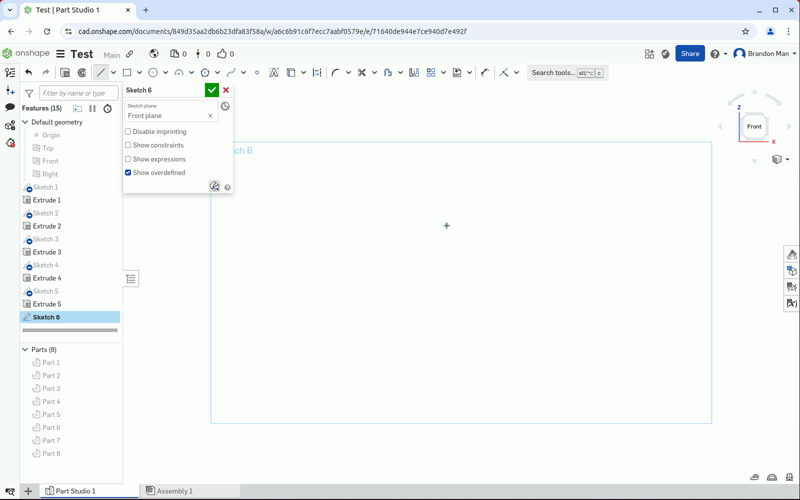
key_down(shift)
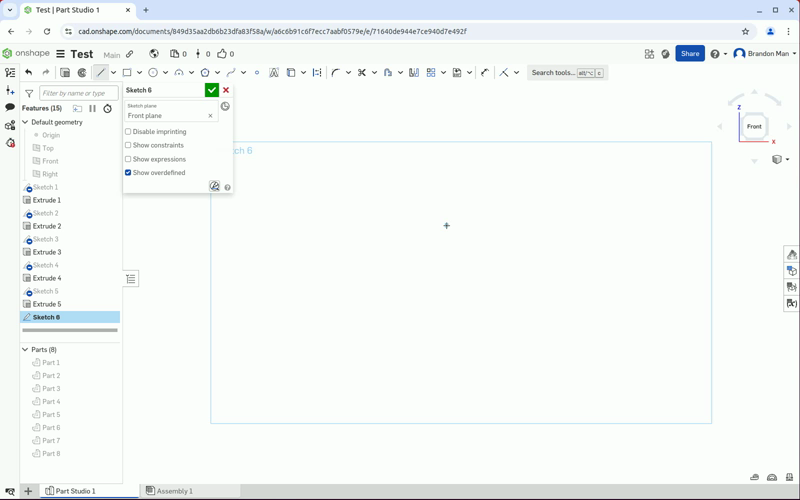
mouse_move(476, 225)
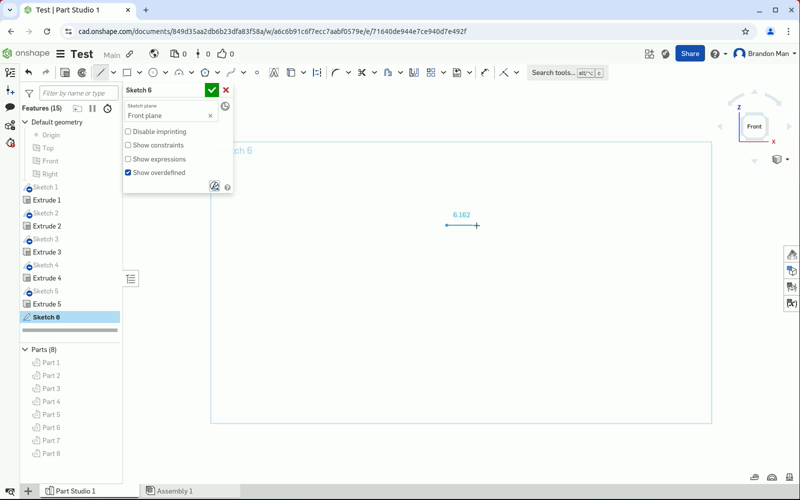
mouse_move(452, 285)
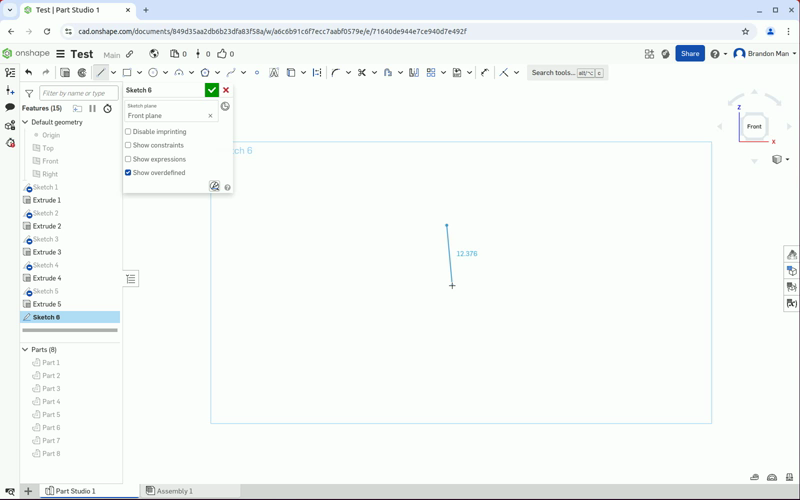
click(452, 285)
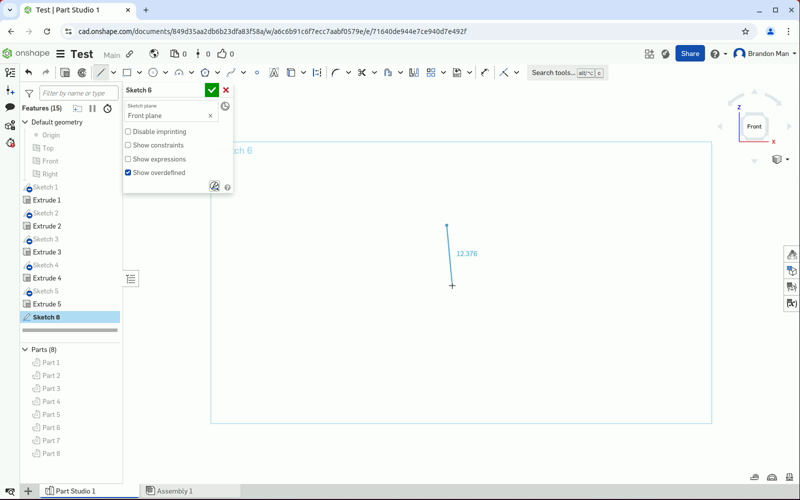
key_up(shift)
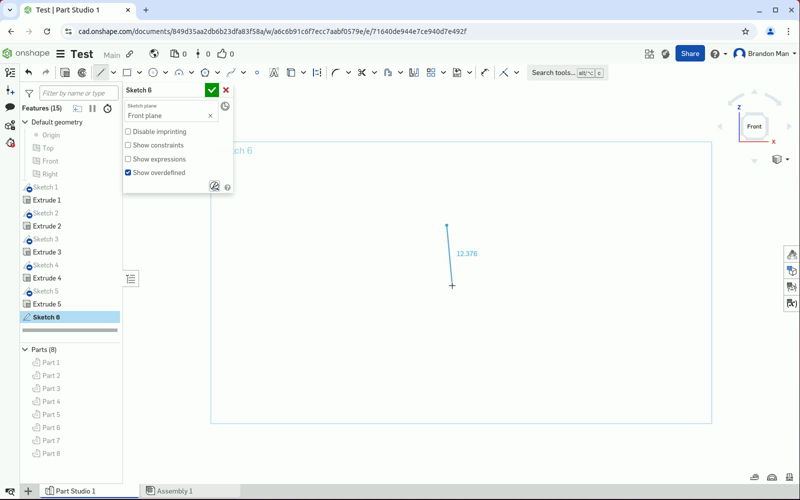
key(esc)
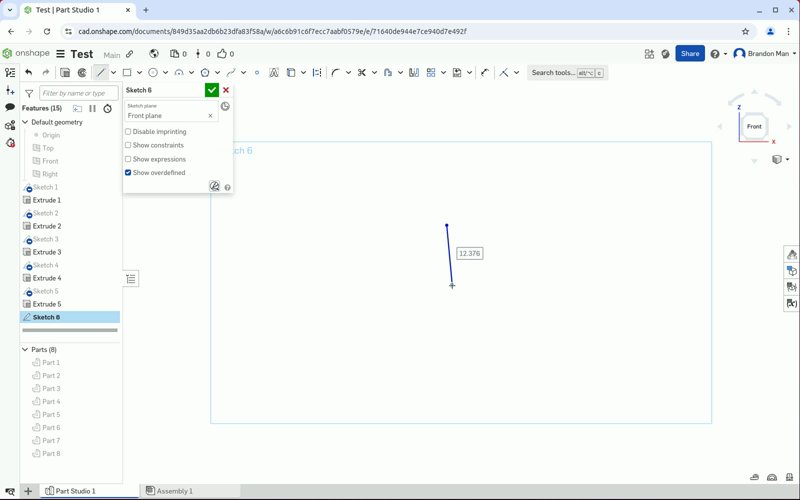
key(a)
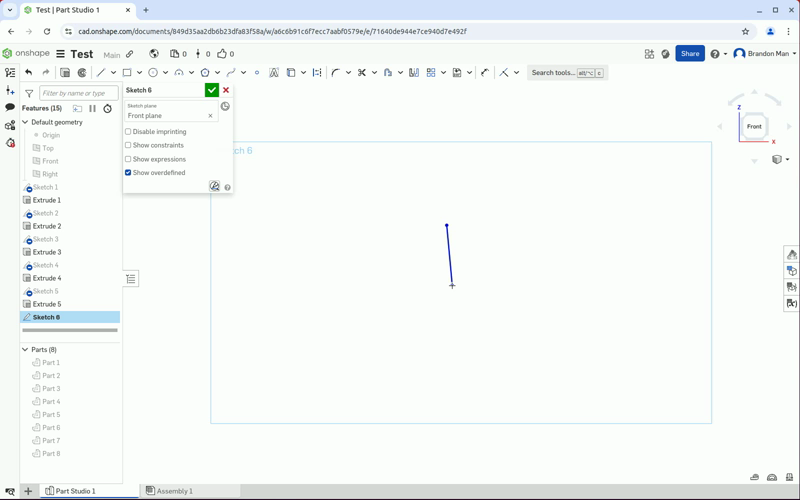
mouse_move(452, 285)
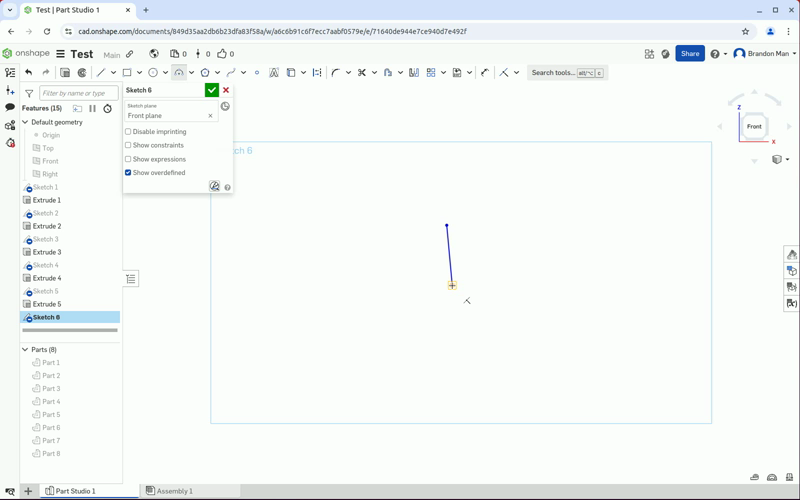
click(452, 285)
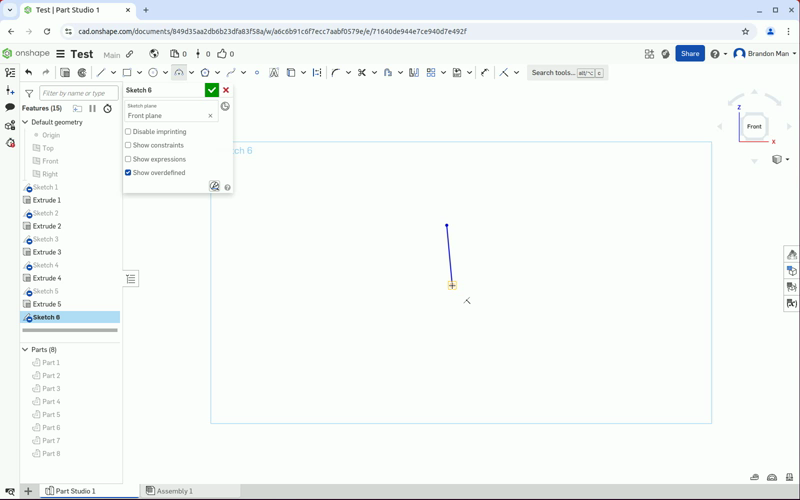
key_down(shift)
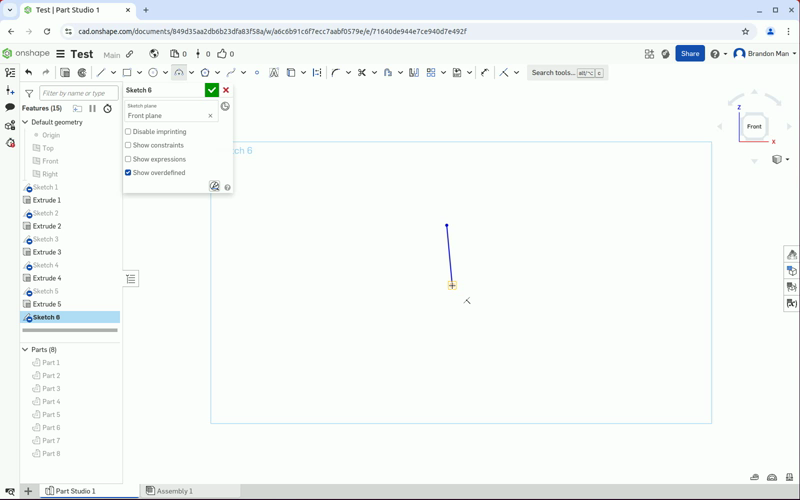
mouse_move(461, 292)
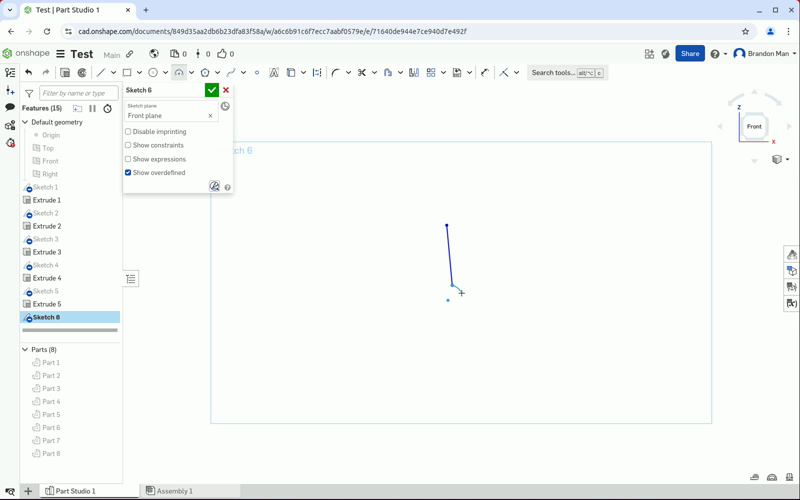
click(461, 292)
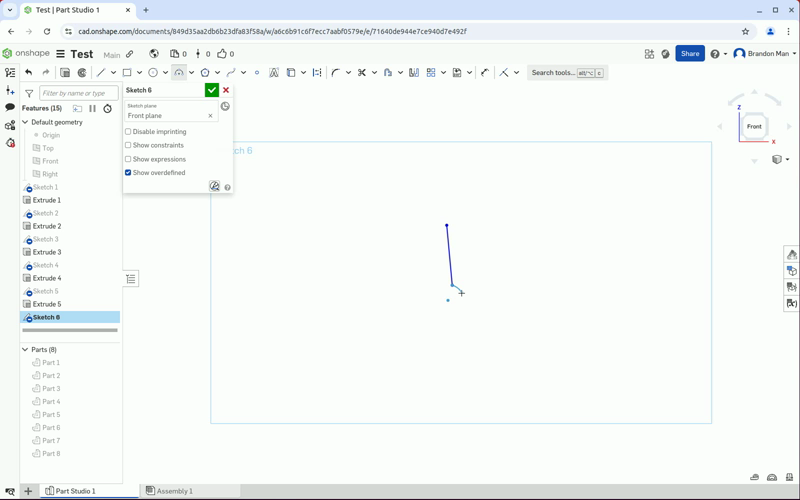
mouse_move(466, 277)
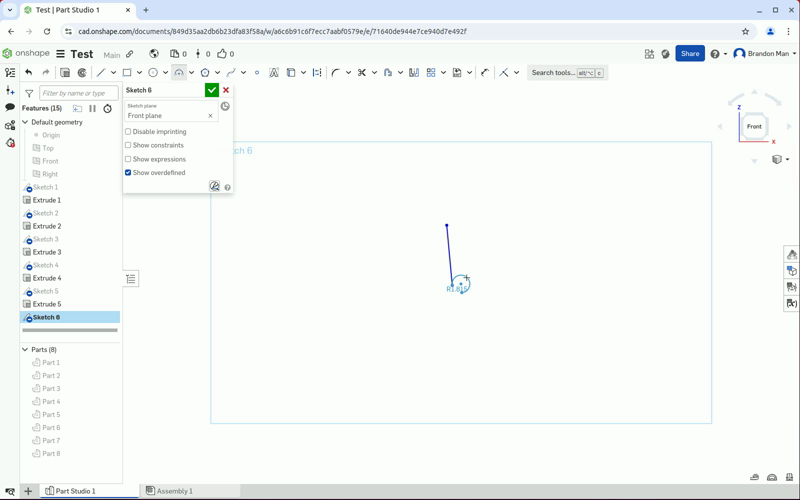
click(466, 277)
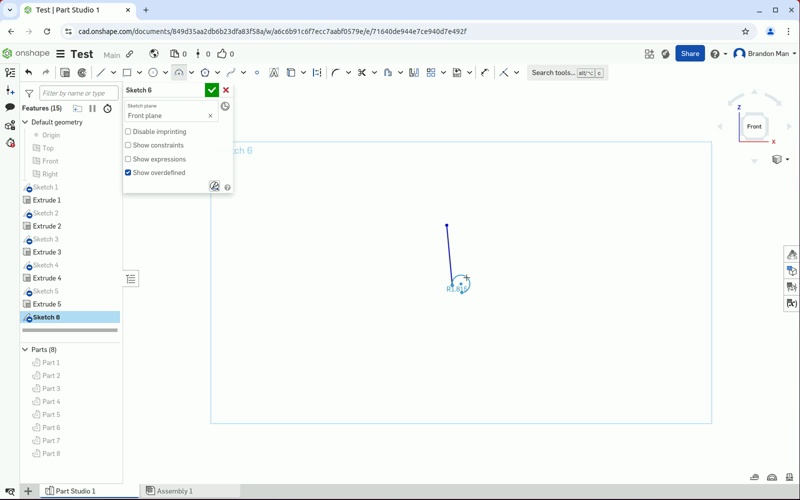
key_up(shift)
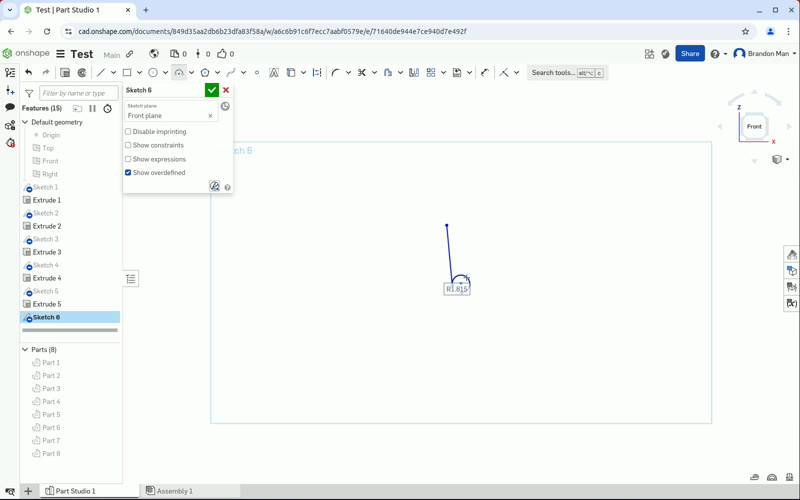
key(esc)
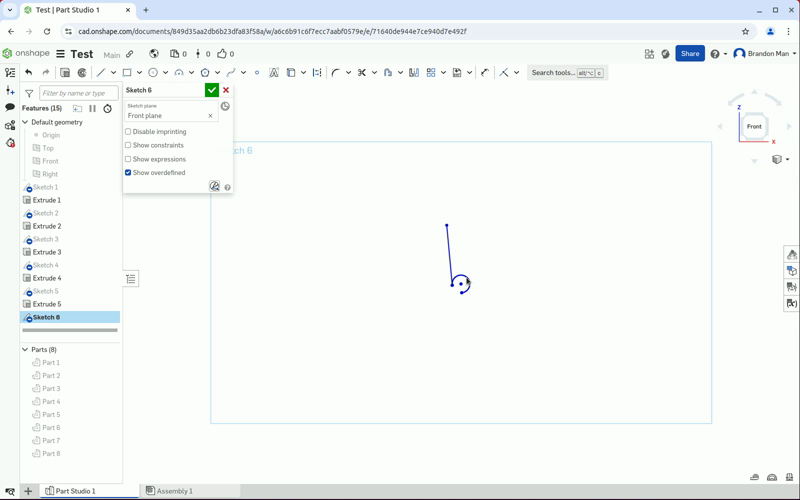
key(l)
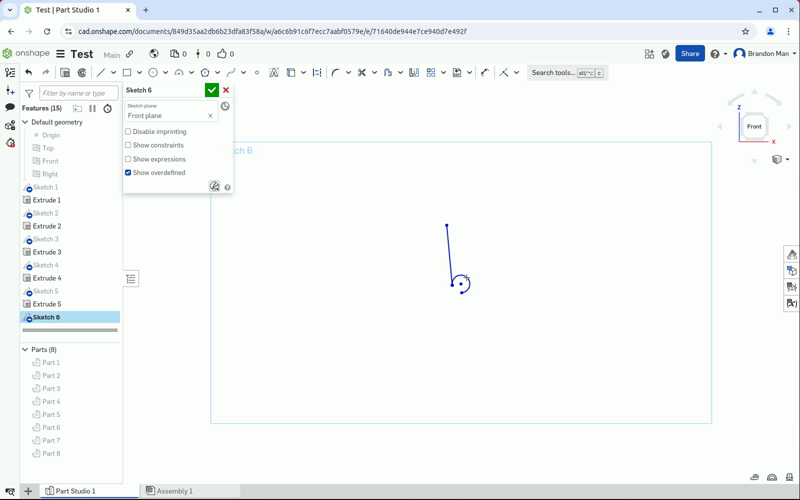
mouse_move(461, 292)
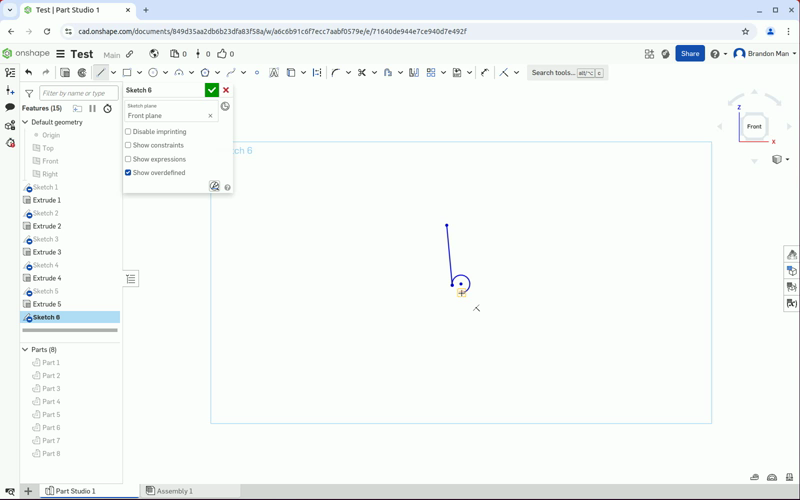
click(461, 292)
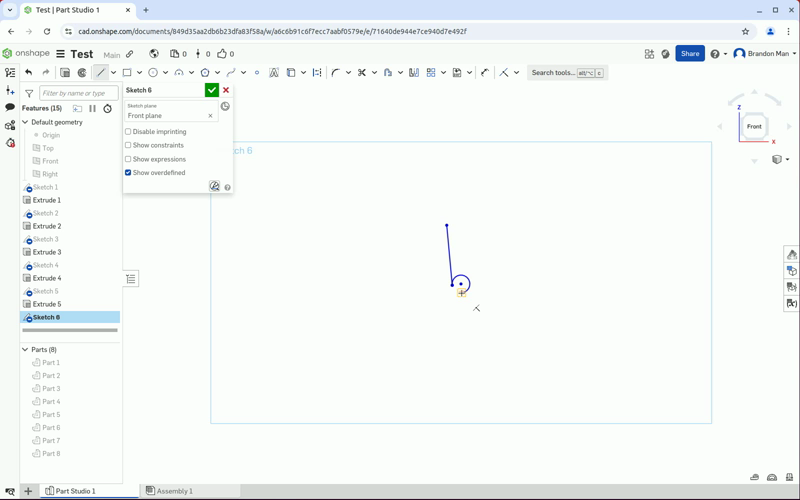
key_down(shift)
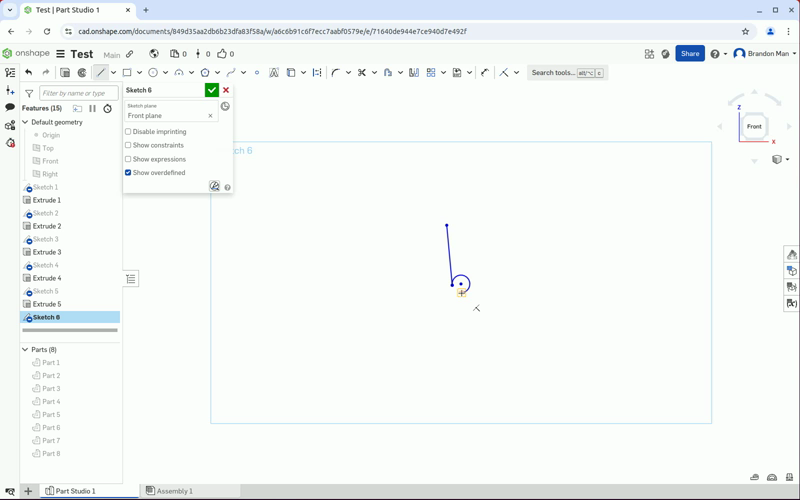
mouse_move(491, 292)
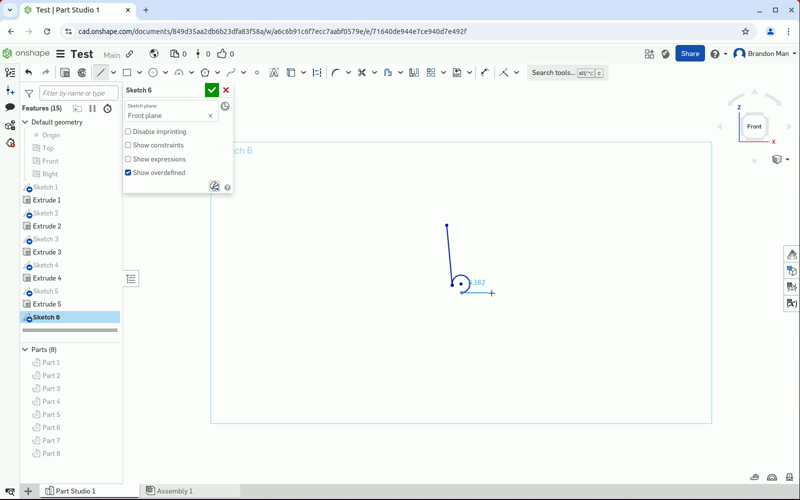
mouse_move(502, 291)
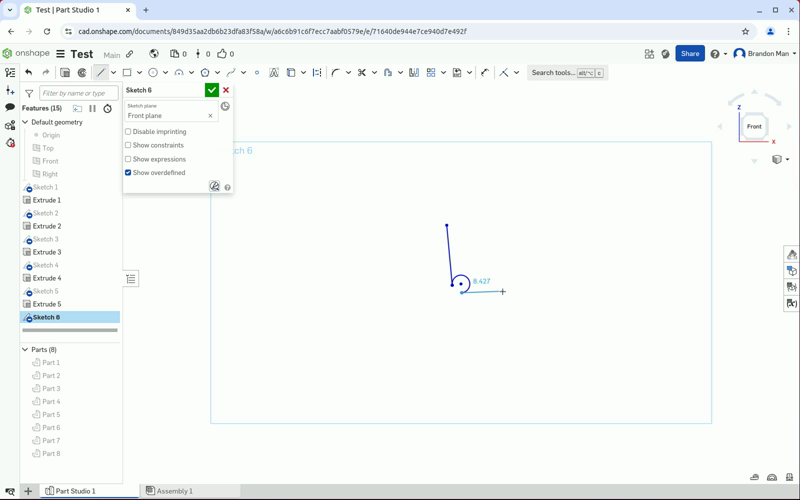
click(502, 291)
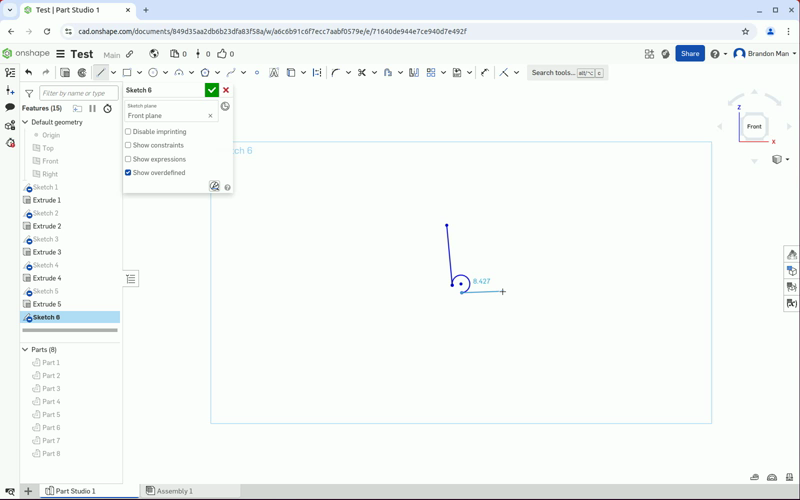
key_up(shift)
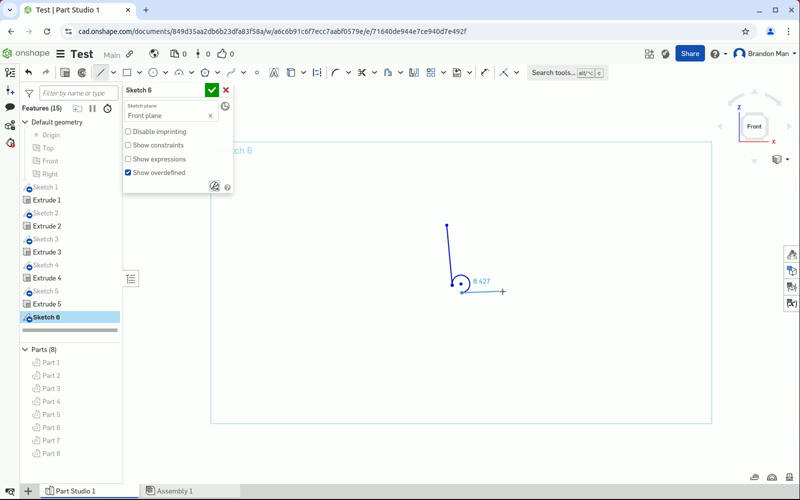
key(esc)
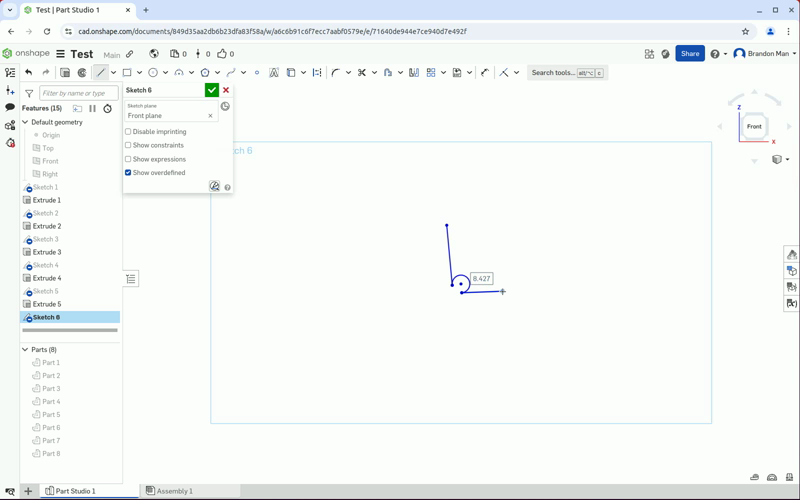
key(a)
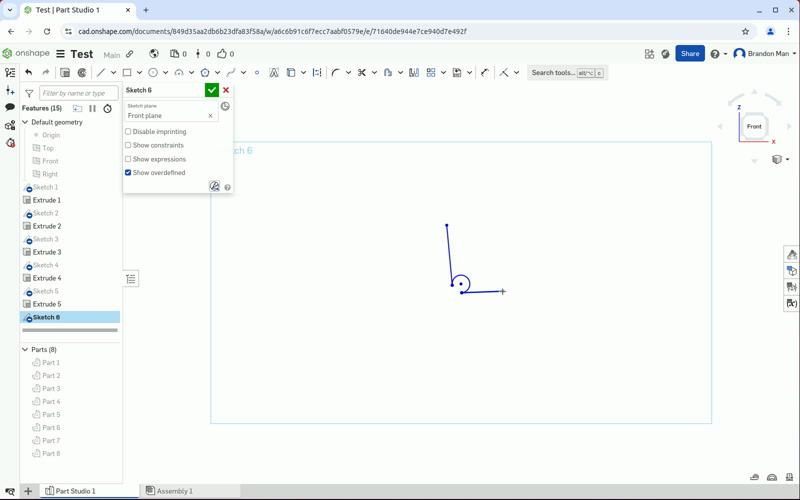
mouse_move(502, 291)
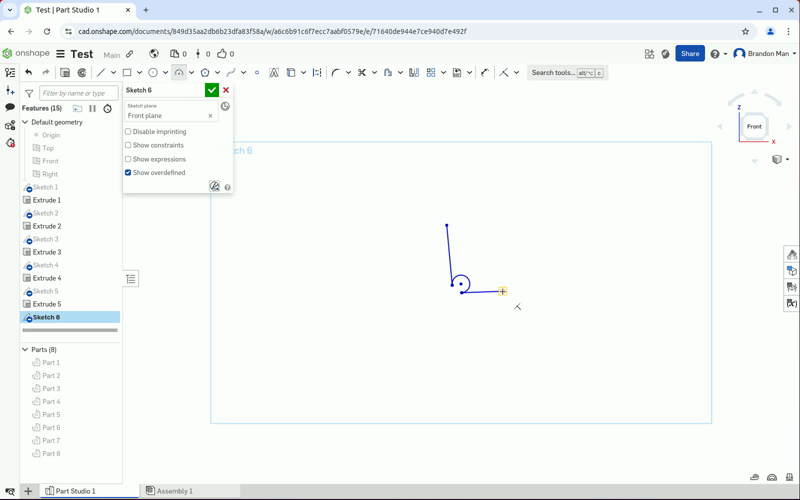
click(502, 291)
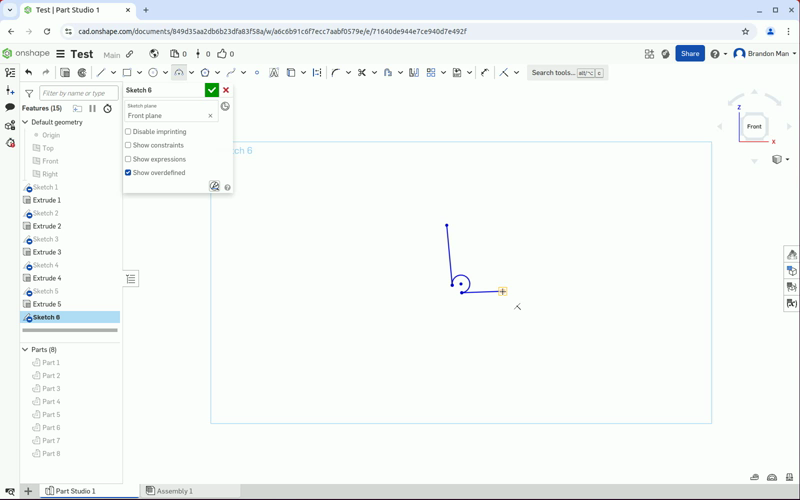
key_down(shift)
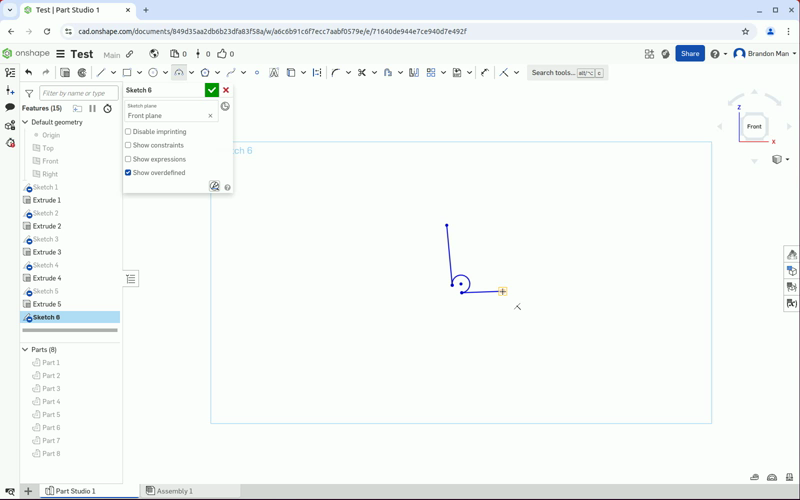
mouse_move(502, 276)
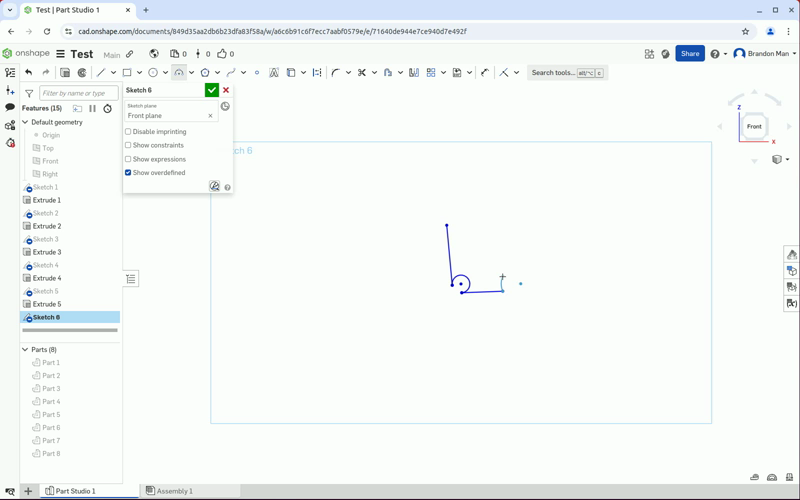
click(502, 276)
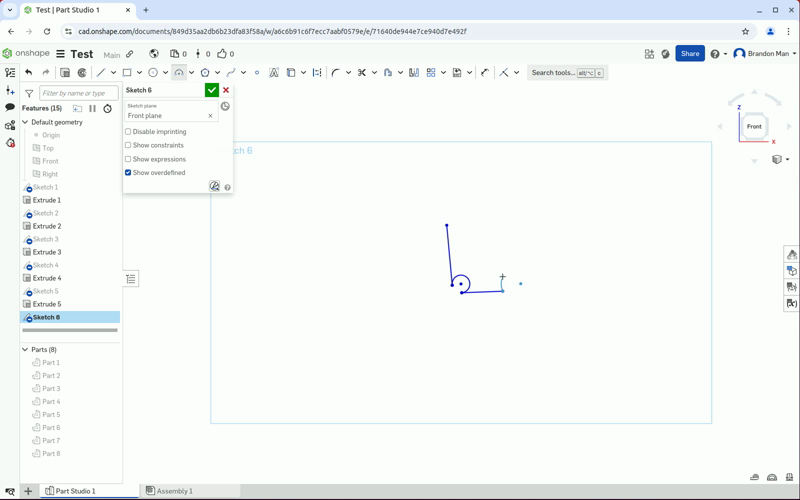
mouse_move(495, 283)
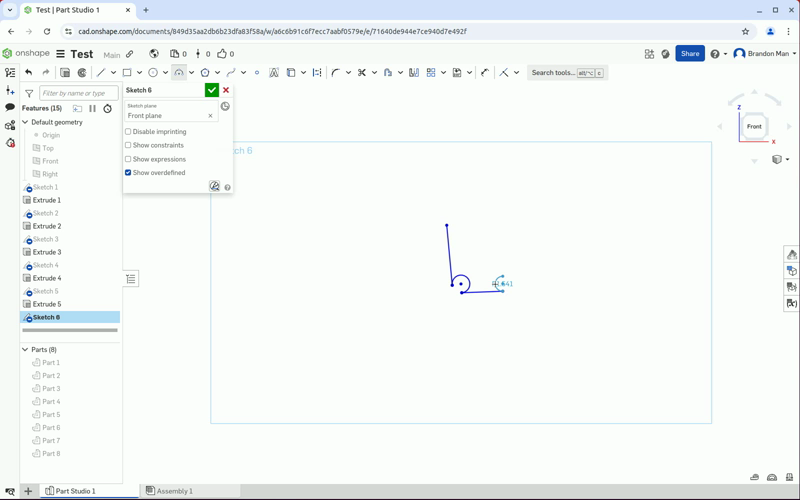
click(495, 283)
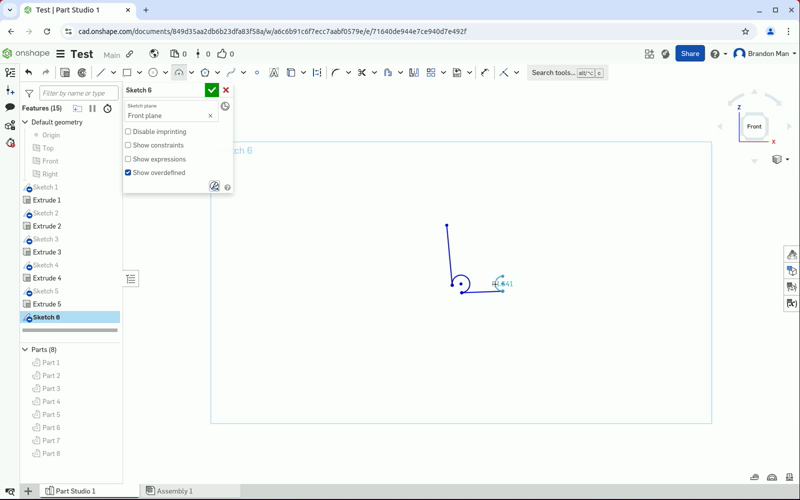
key_up(shift)
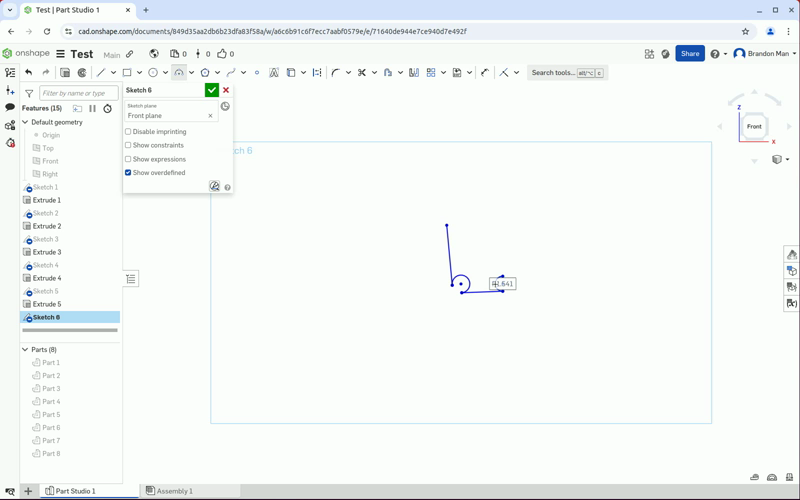
key(esc)
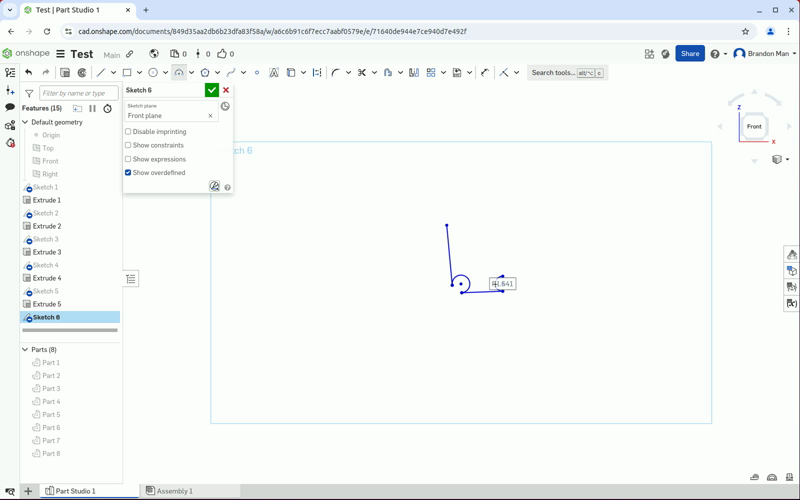
key(l)
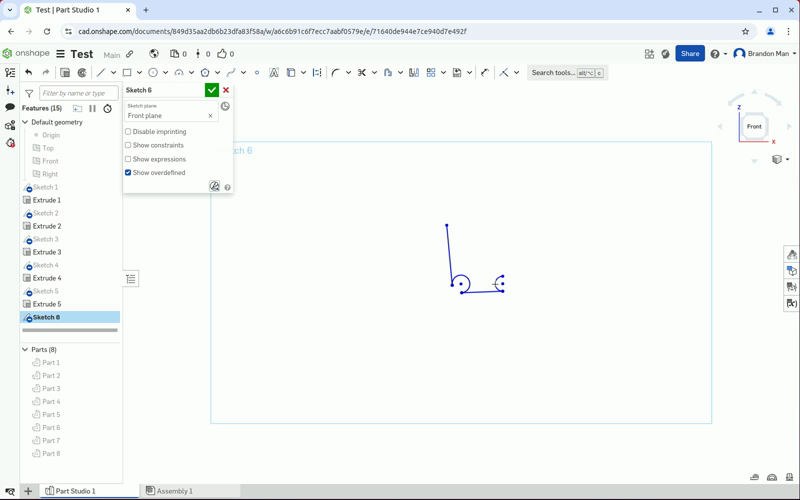
mouse_move(502, 276)
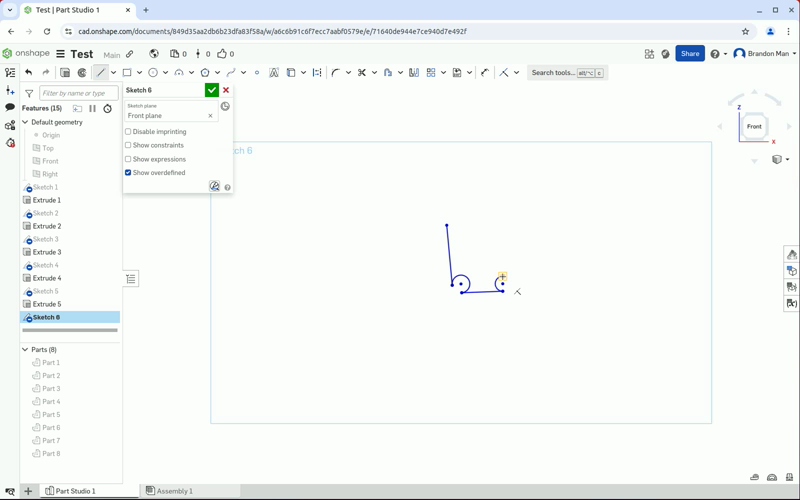
click(502, 276)
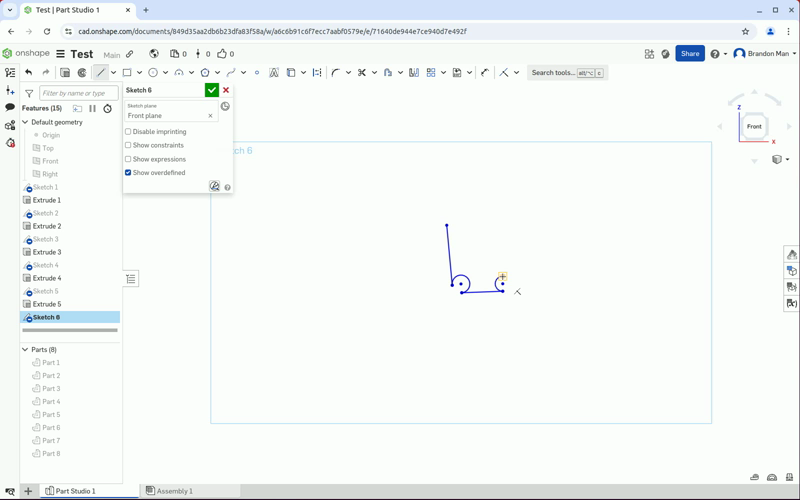
key_down(shift)
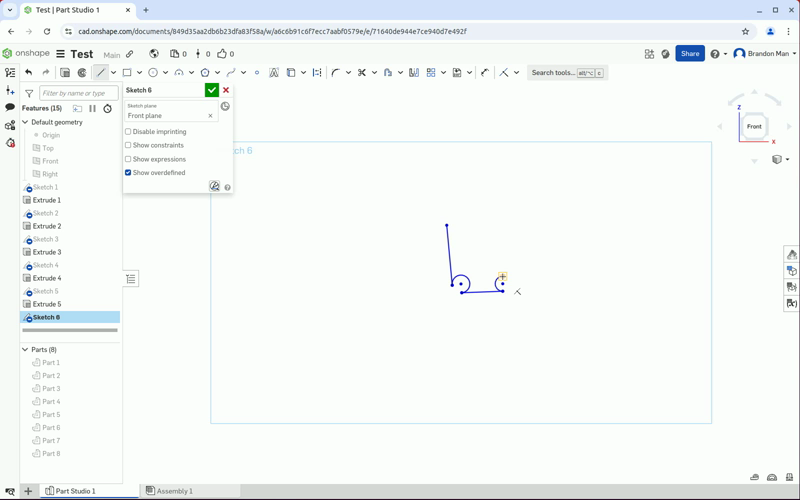
mouse_move(532, 276)
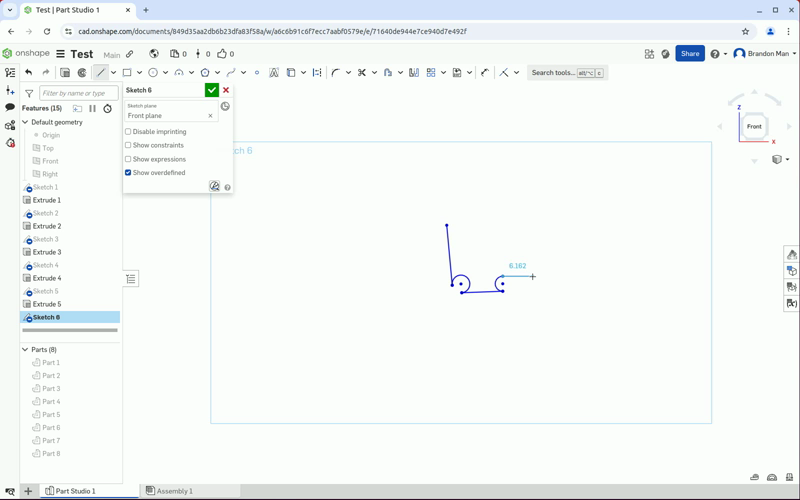
mouse_move(478, 275)
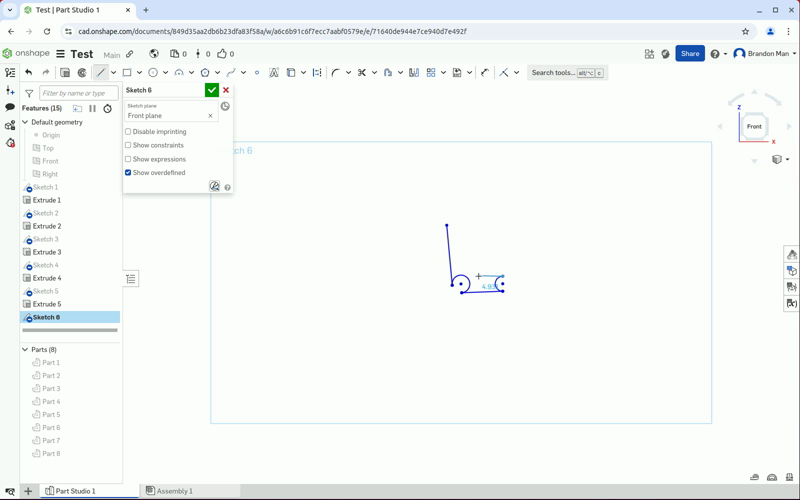
click(478, 275)
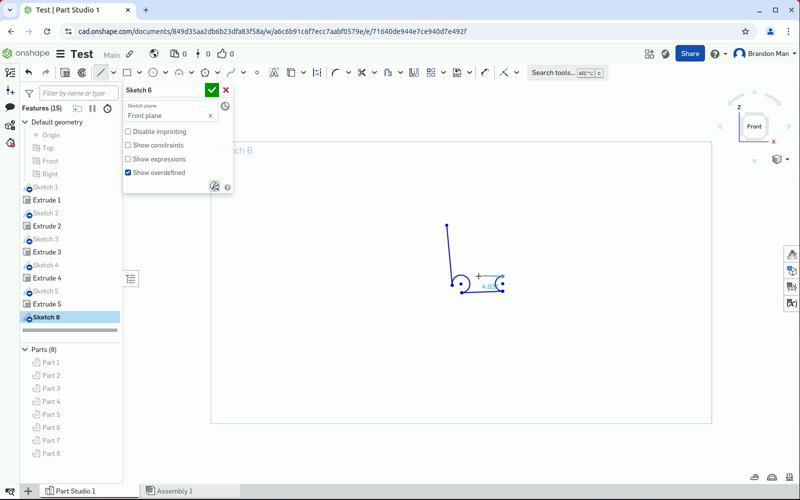
key_up(shift)
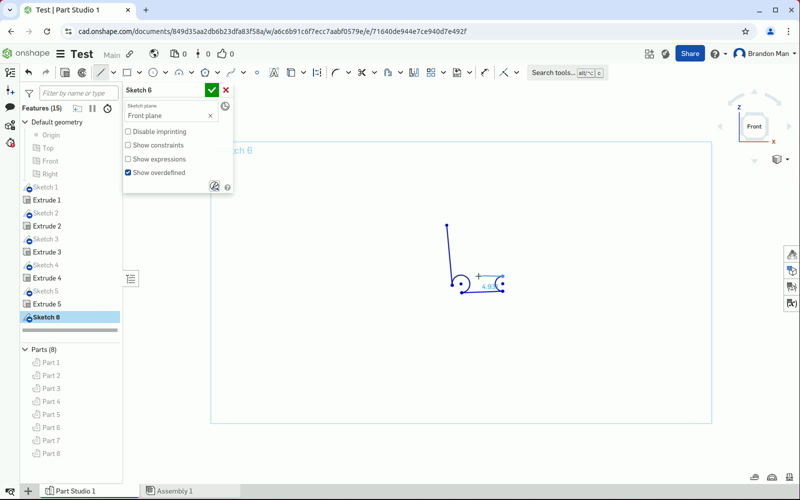
key(esc)
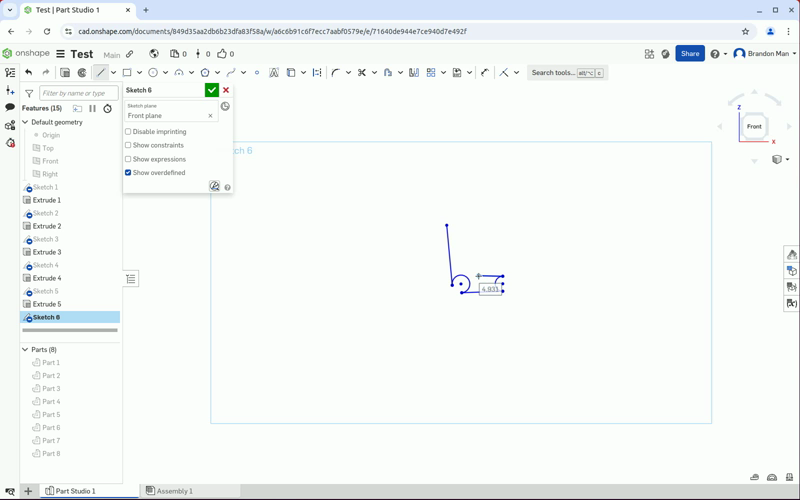
key(a)
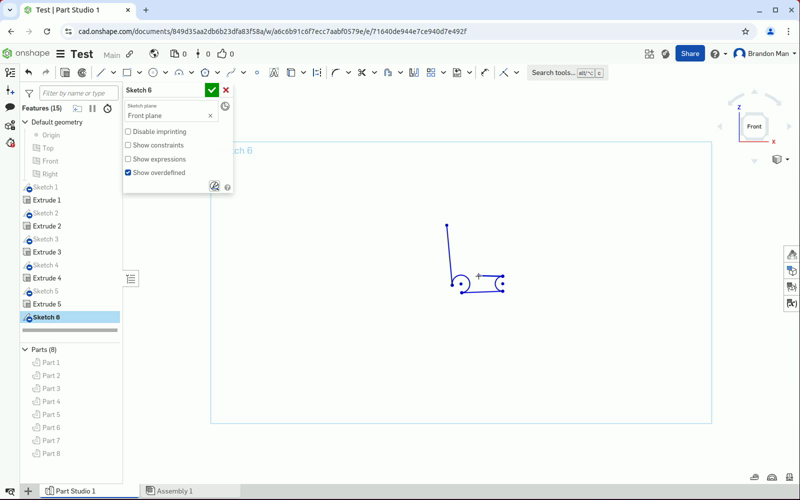
mouse_move(478, 275)
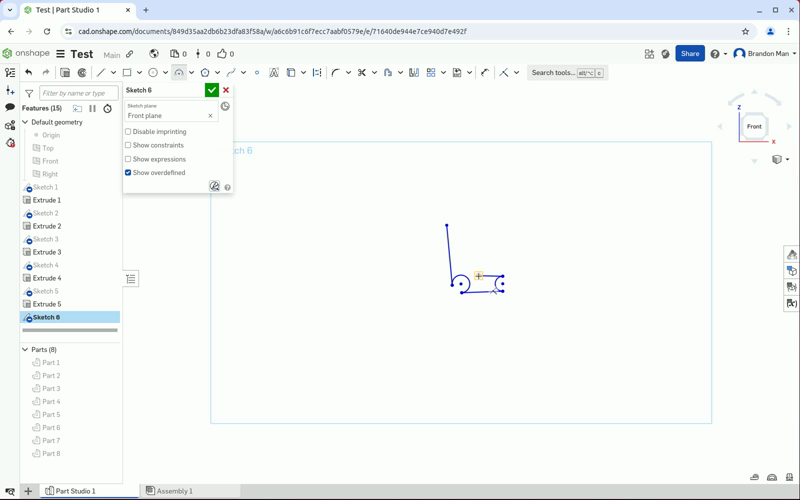
click(478, 275)
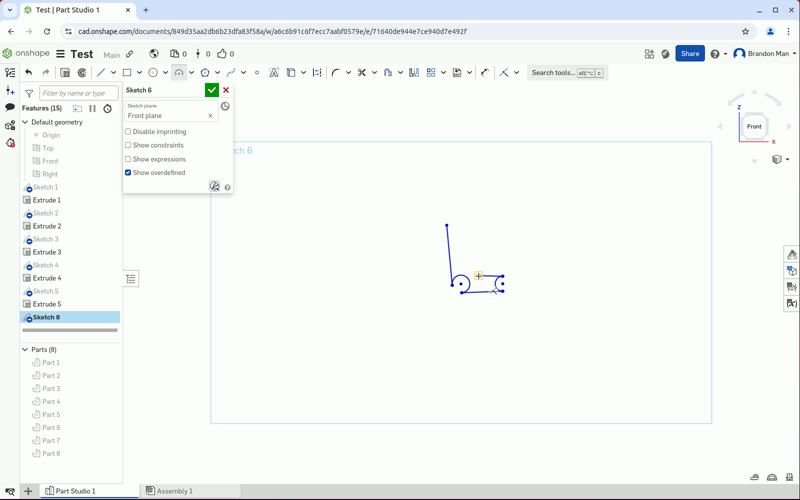
key_down(shift)
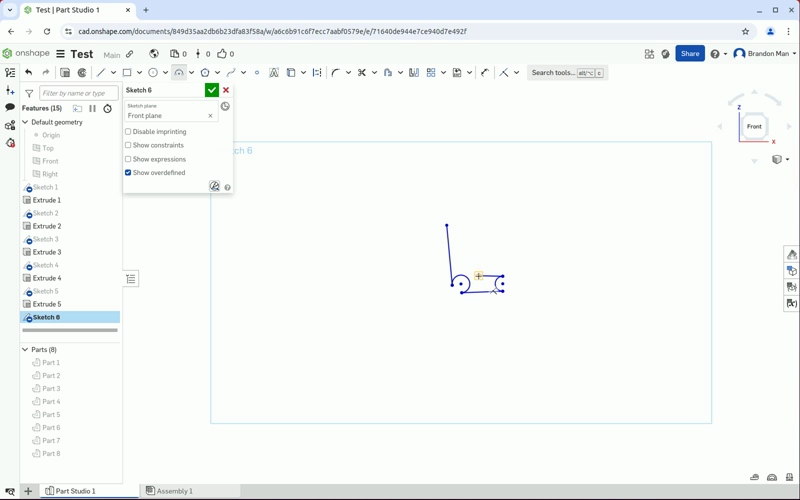
mouse_move(471, 267)
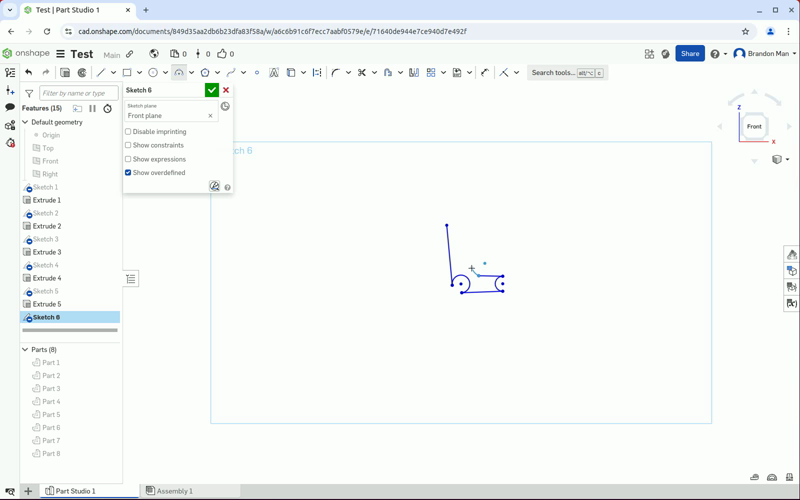
click(471, 267)
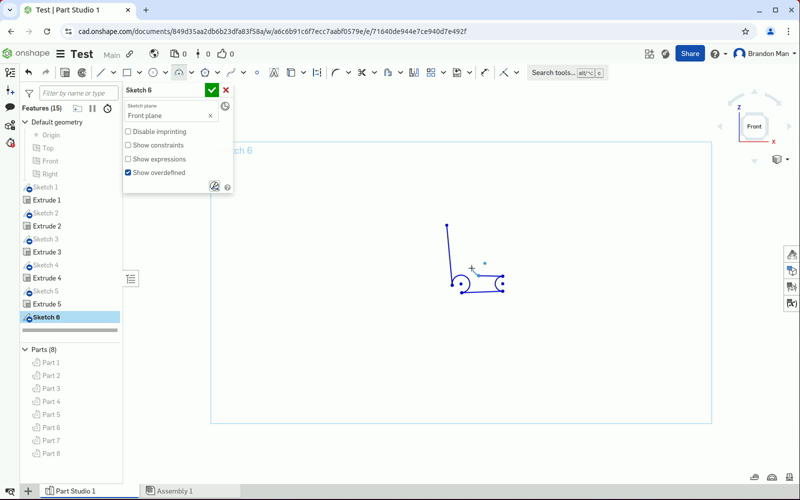
mouse_move(473, 273)
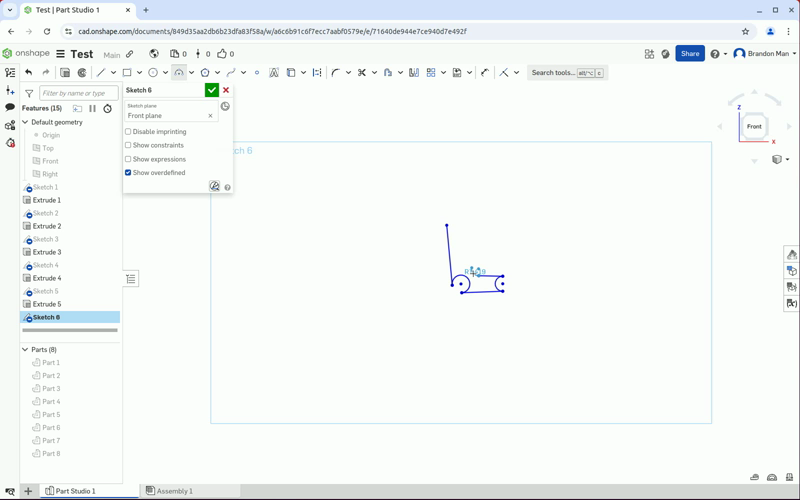
click(473, 273)
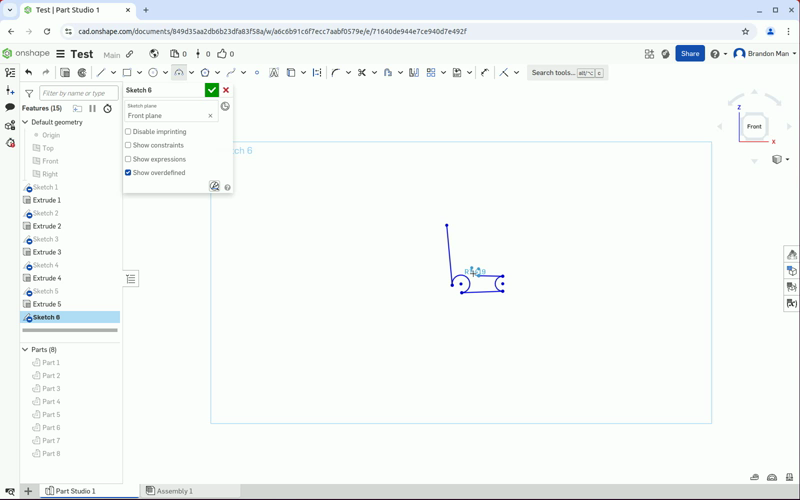
key_up(shift)
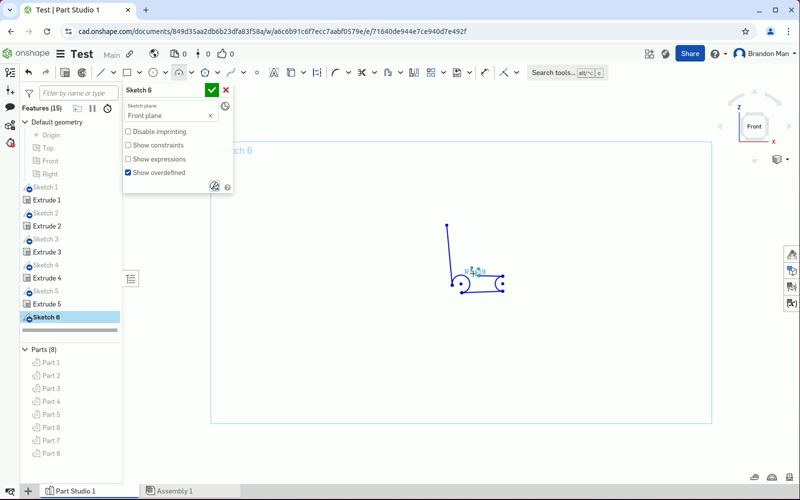
key(esc)
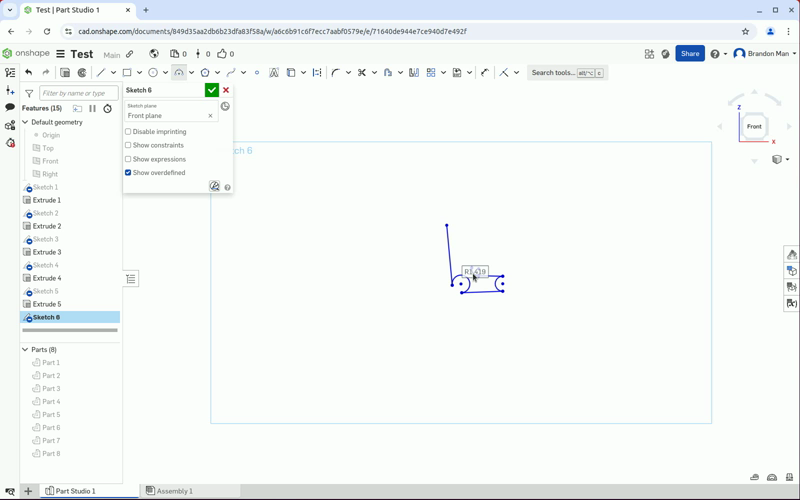
key(l)
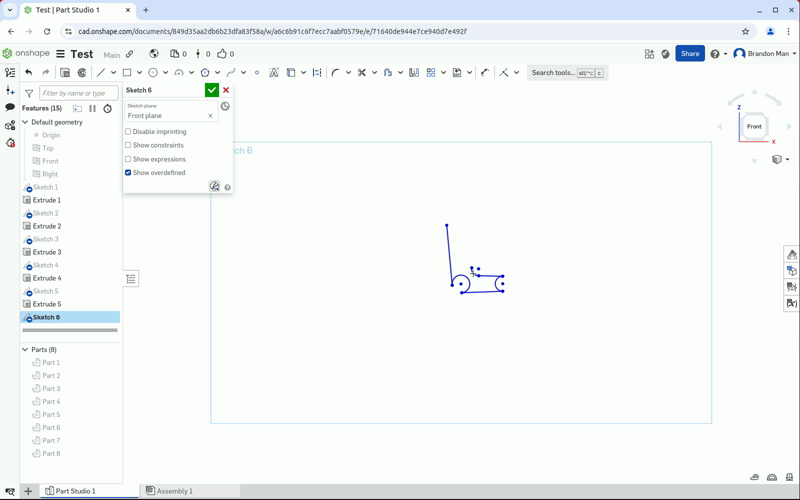
mouse_move(471, 267)
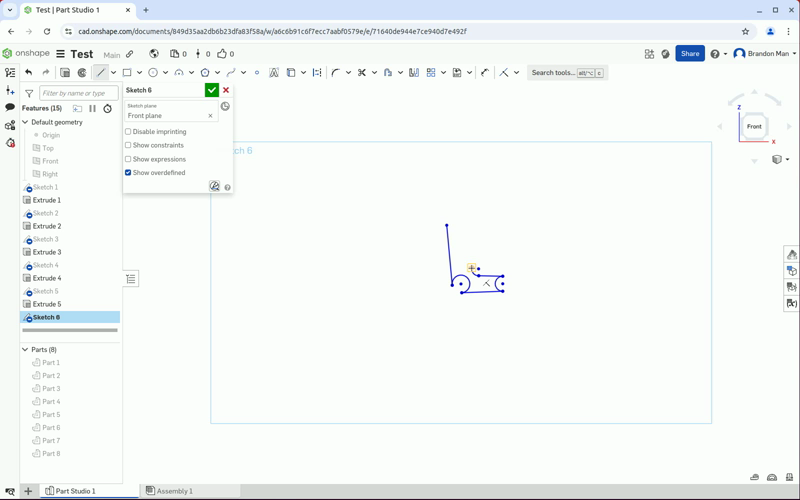
click(471, 267)
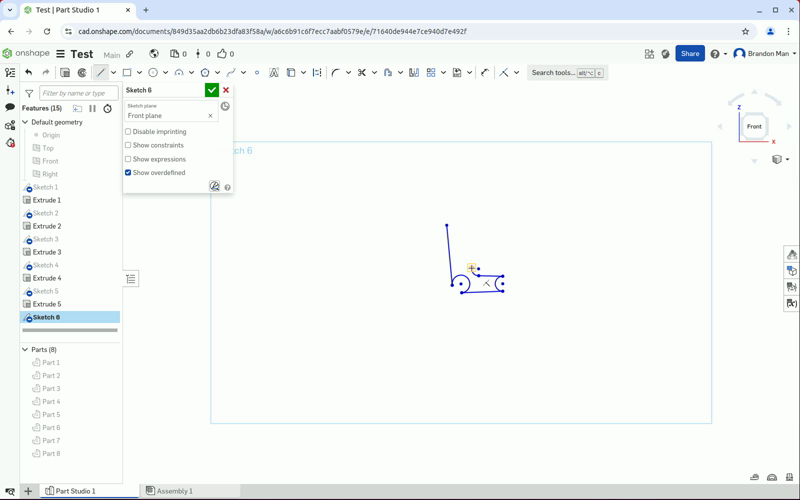
key_down(shift)
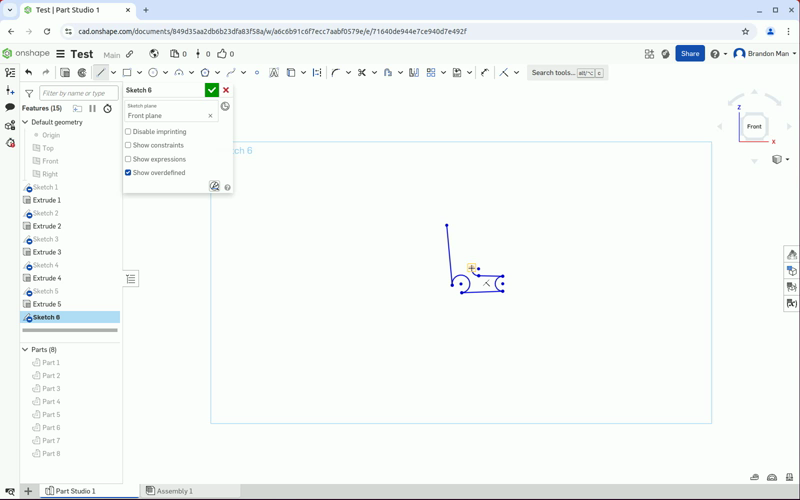
mouse_move(501, 267)
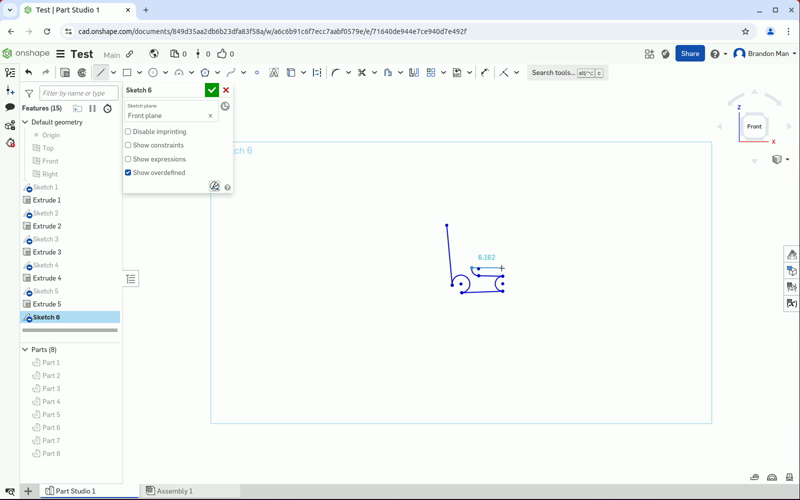
mouse_move(475, 224)
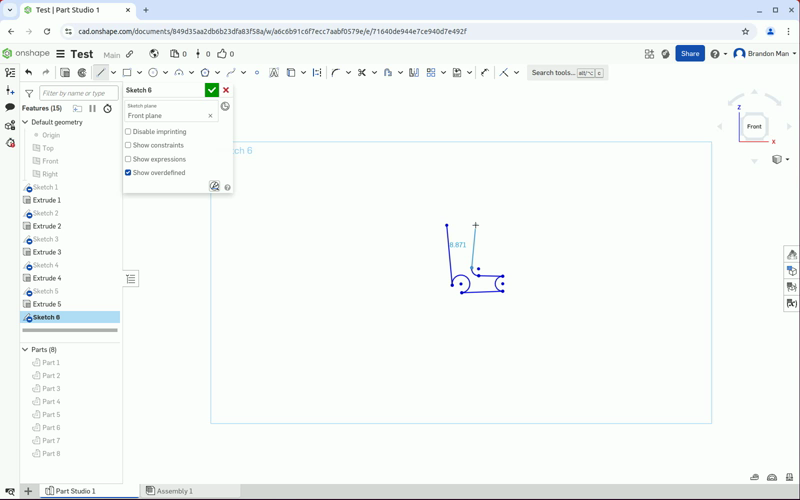
click(475, 224)
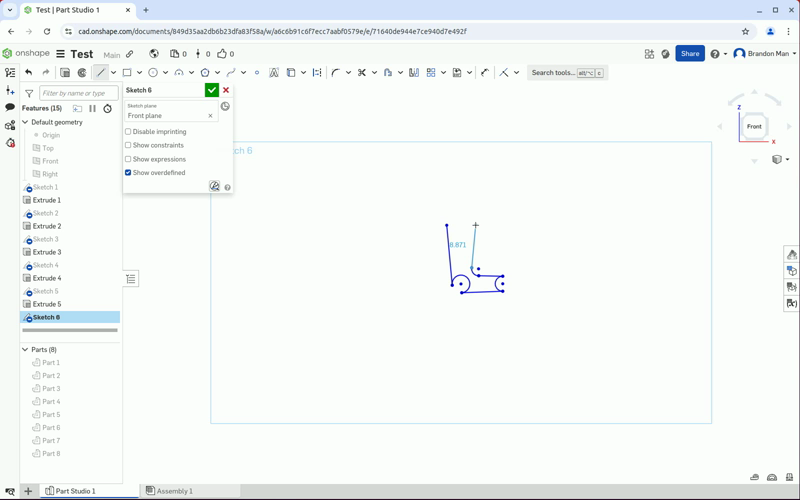
key_up(shift)
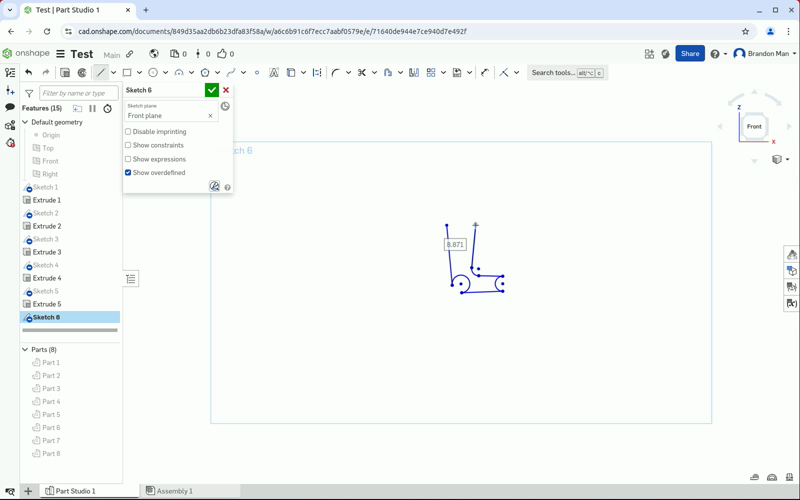
key(esc)
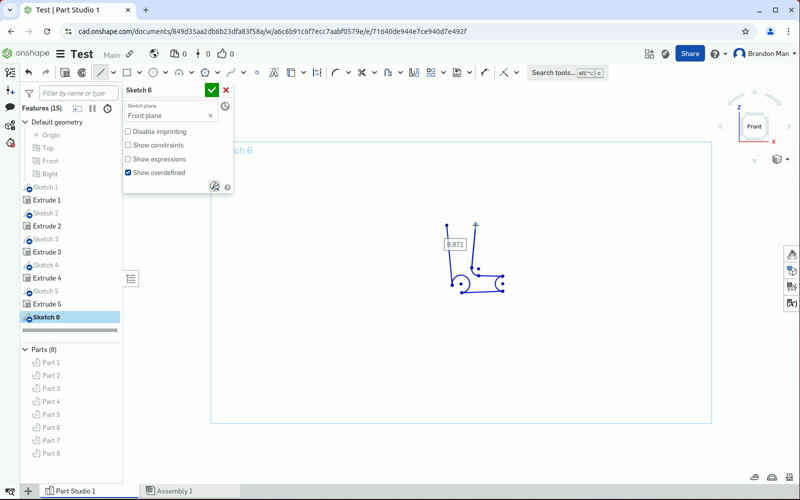
key(a)
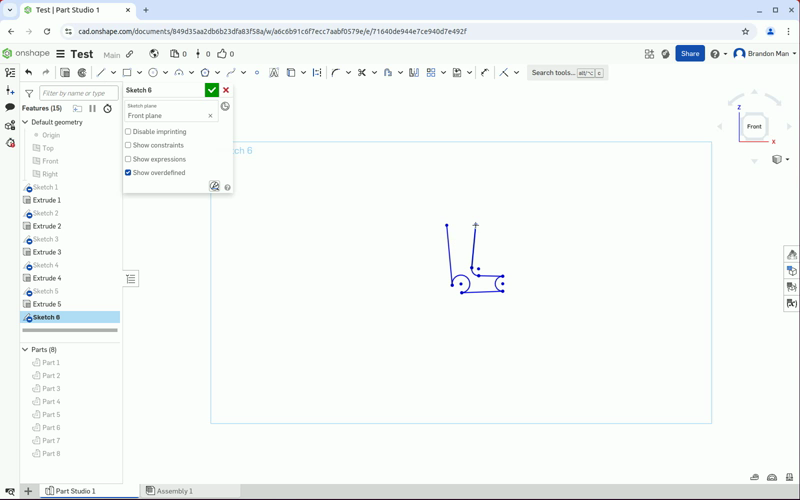
mouse_move(475, 224)
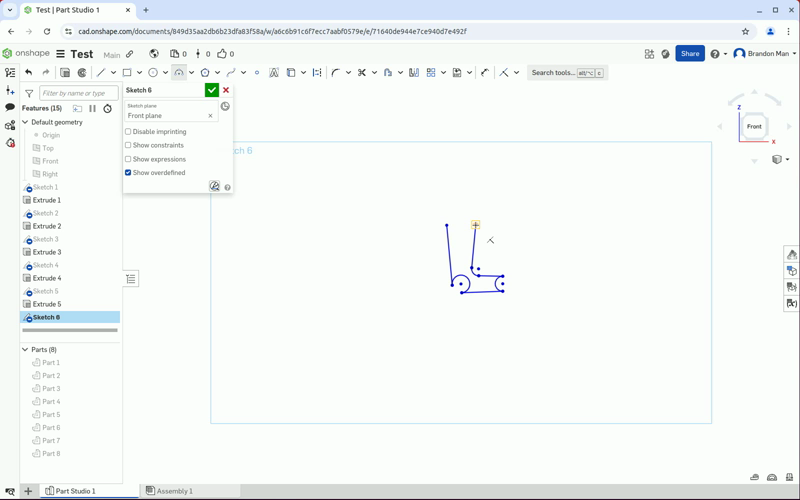
click(475, 224)
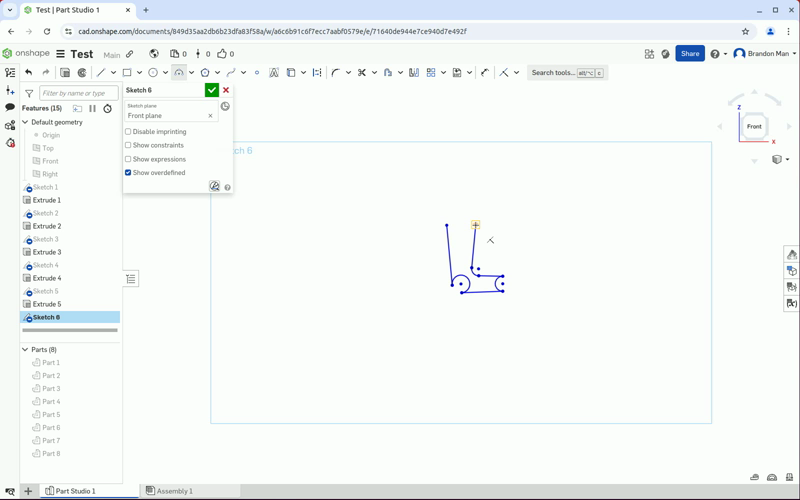
mouse_move(446, 225)
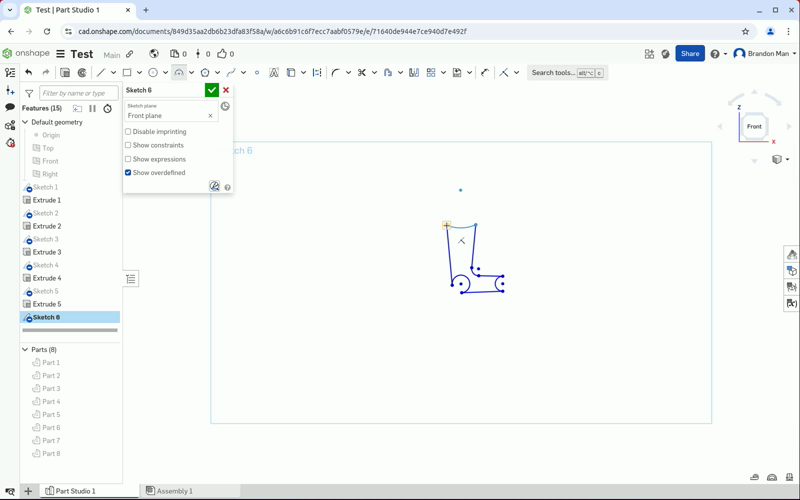
click(446, 225)
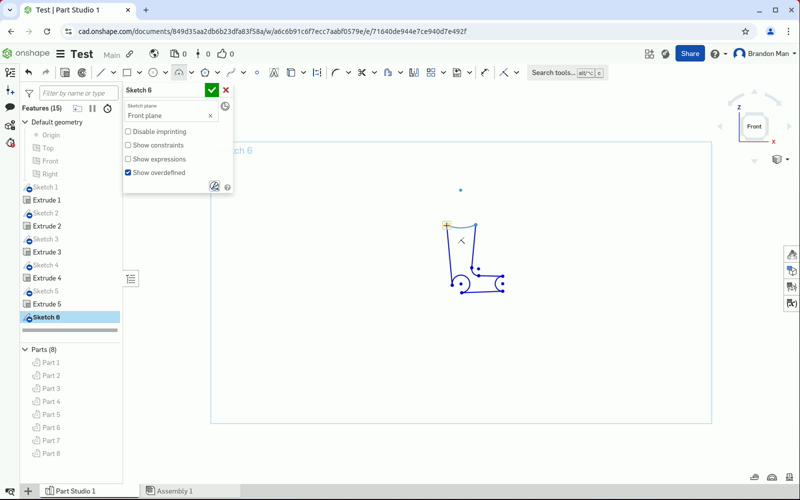
key_down(shift)
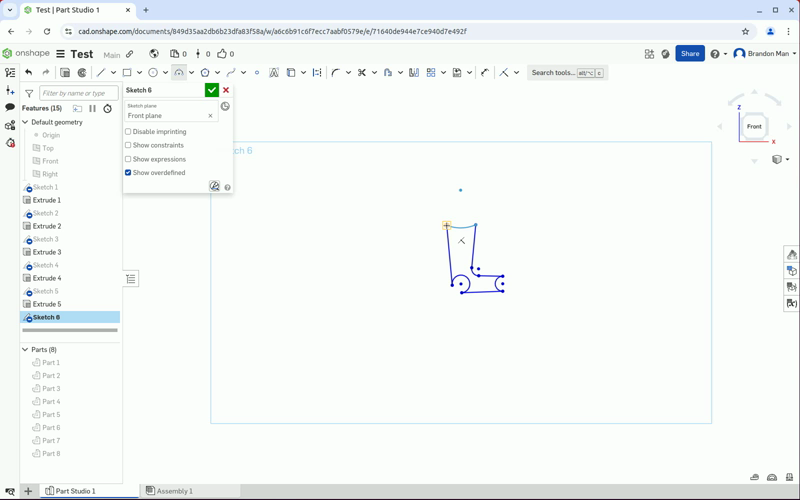
mouse_move(461, 238)
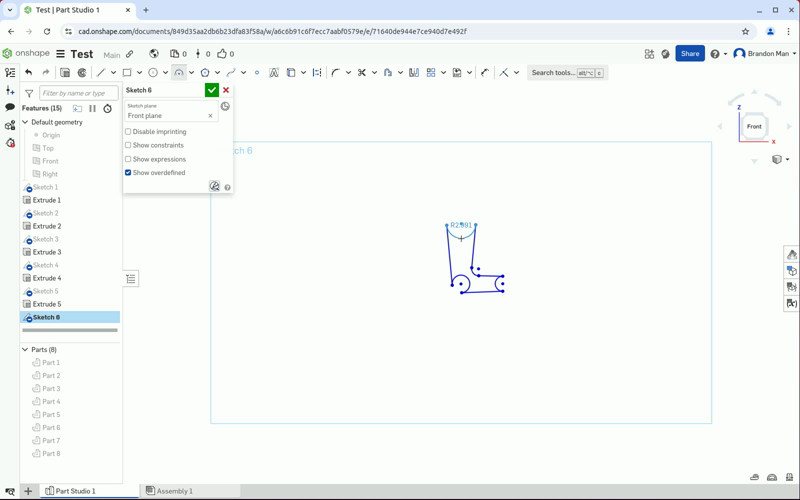
click(461, 238)
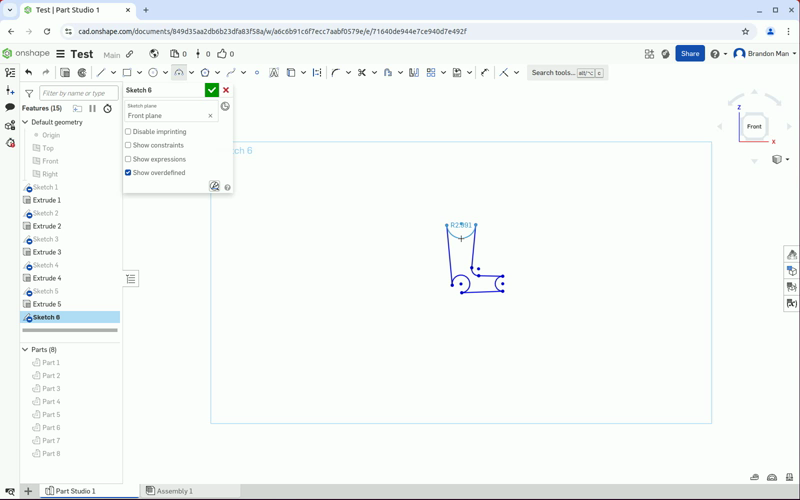
key_up(shift)
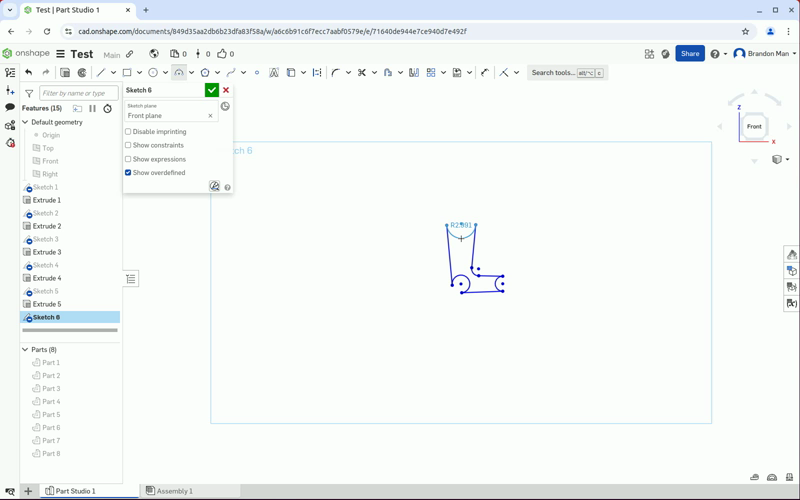
key(esc)
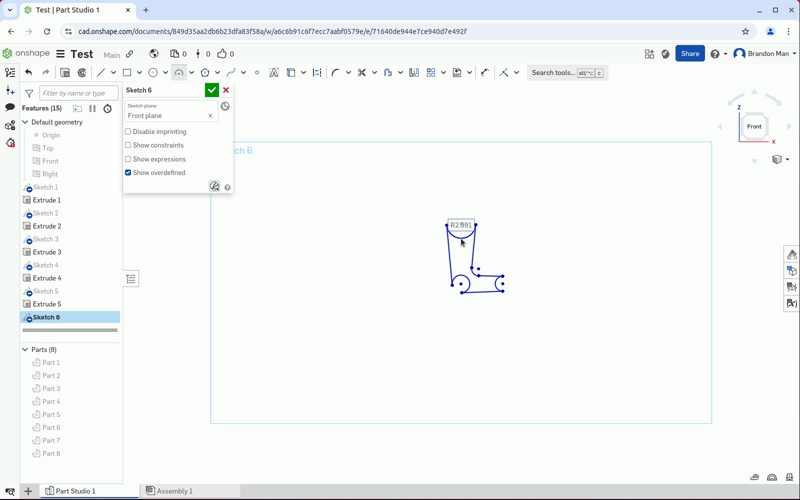
mouse_move(450, 246)
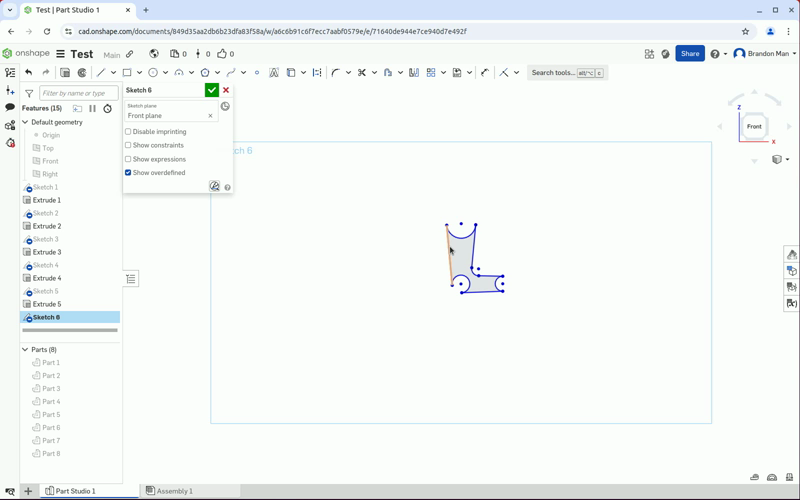
scroll(6)
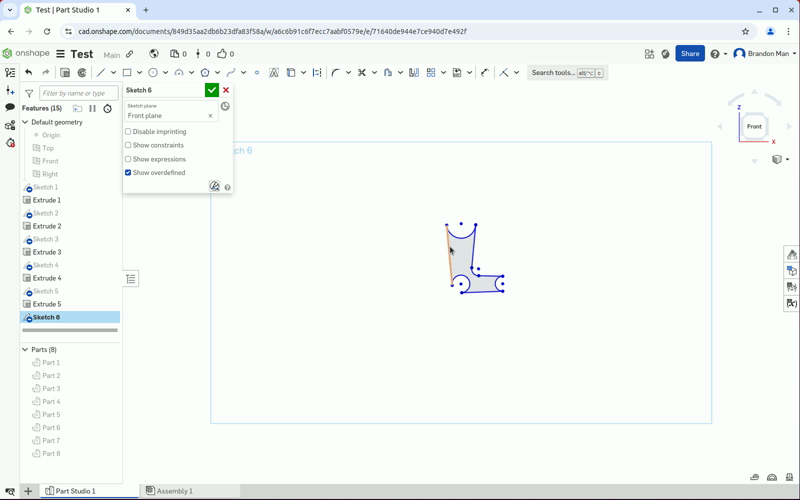
scroll(6)
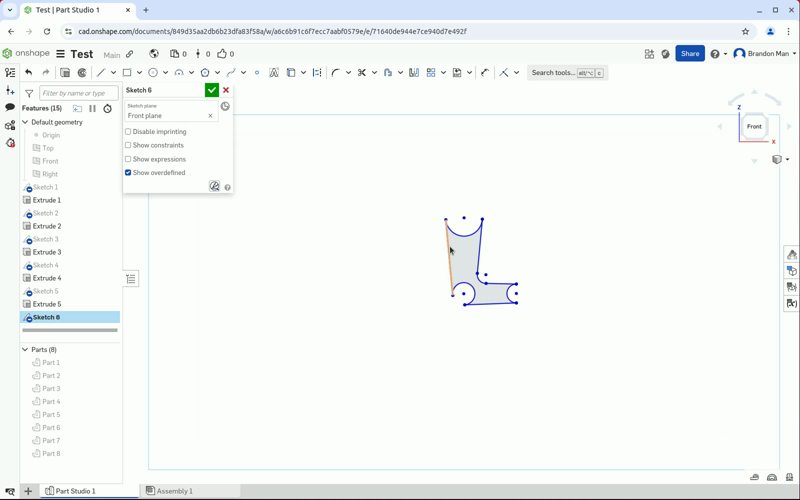
scroll(6)
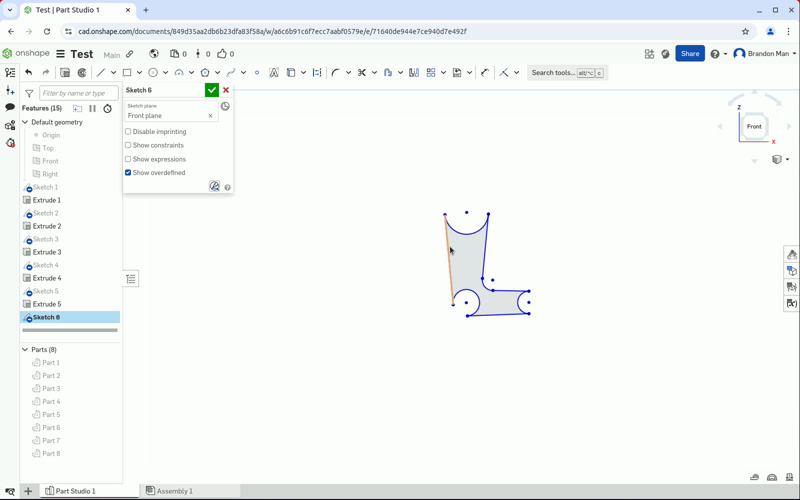
scroll(6)
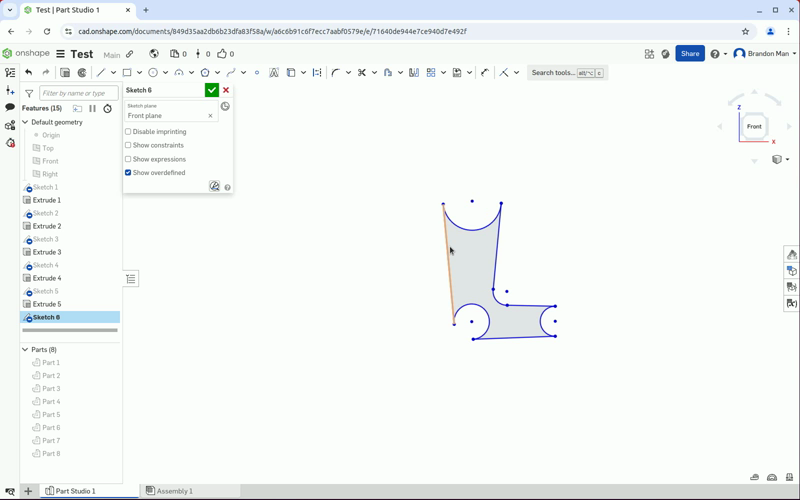
scroll(6)
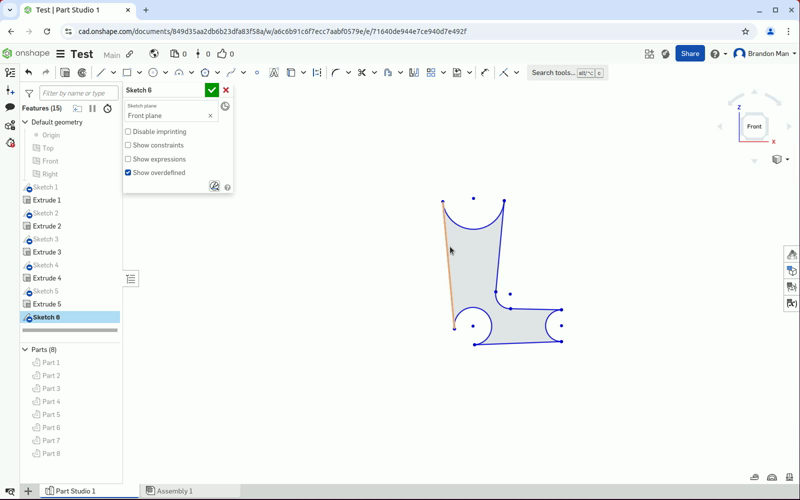
scroll(6)
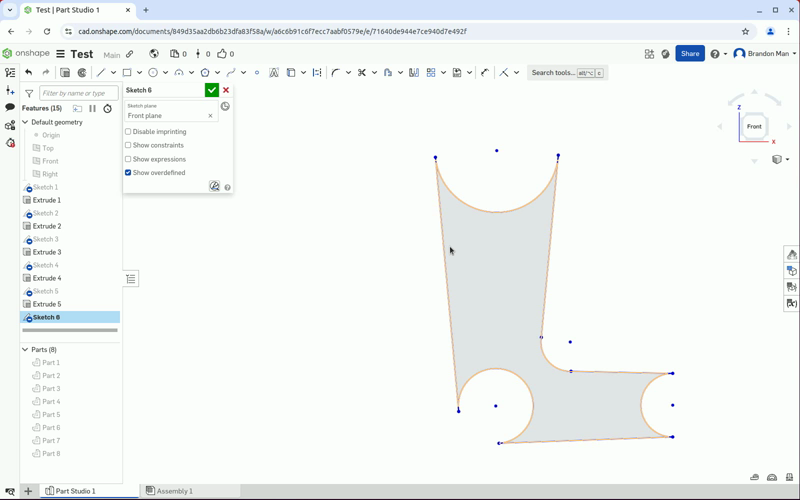
scroll(6)
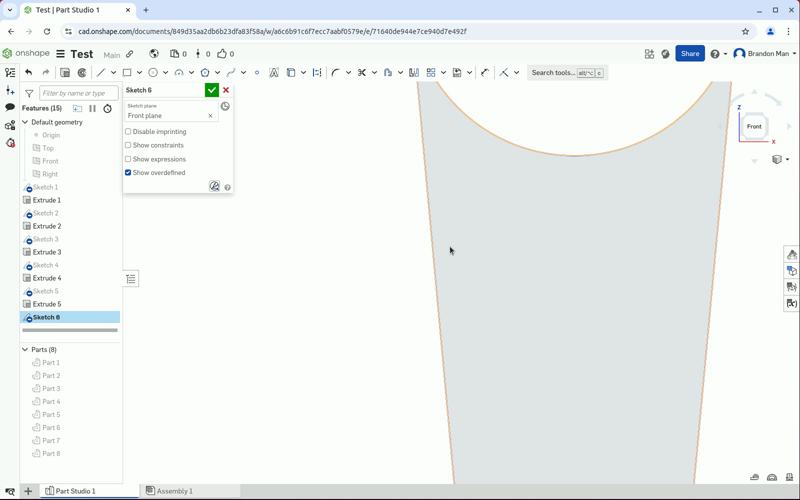
click(450, 246)
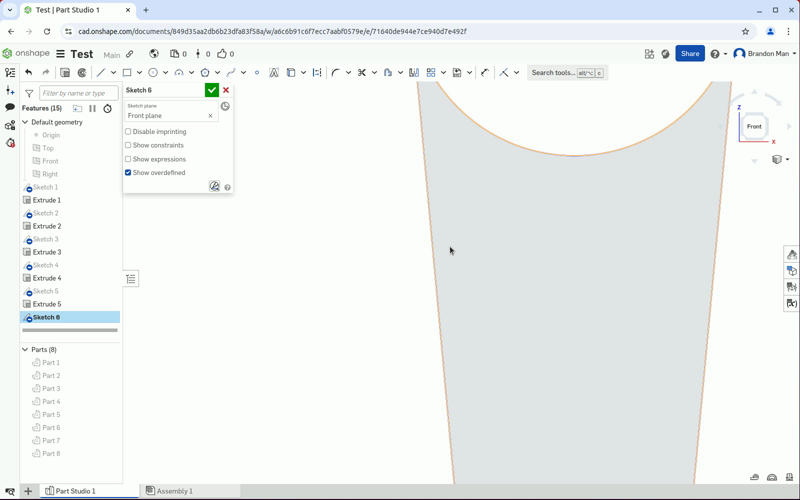
scroll(-6)
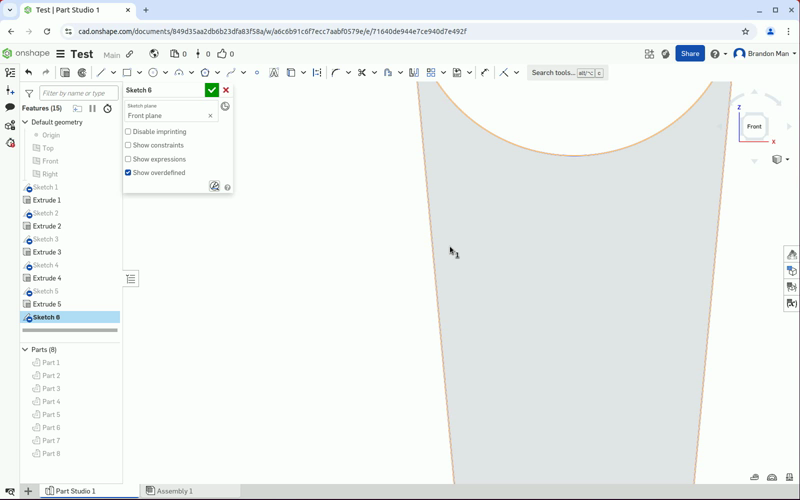
scroll(-6)
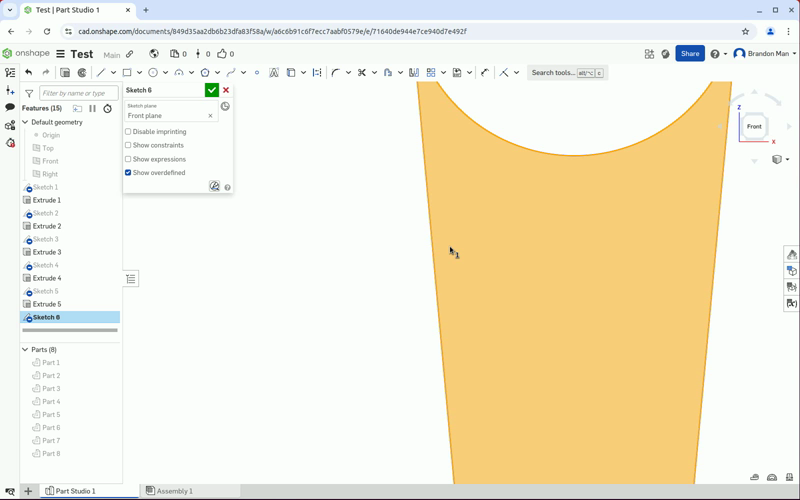
scroll(-6)
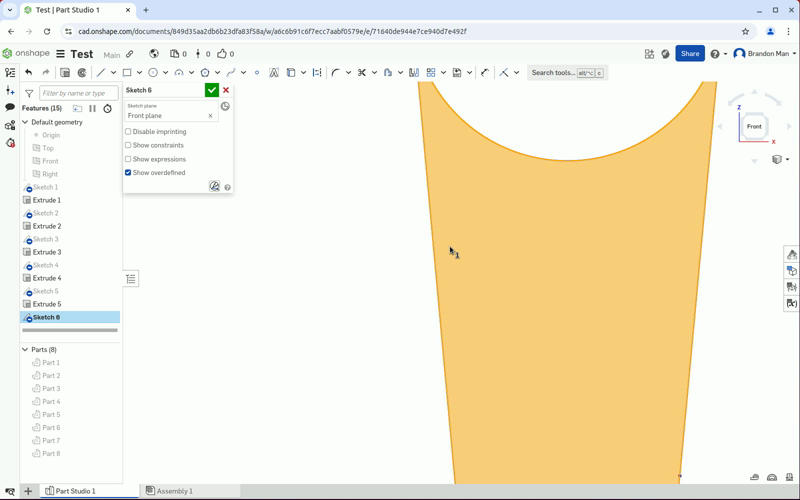
scroll(-6)
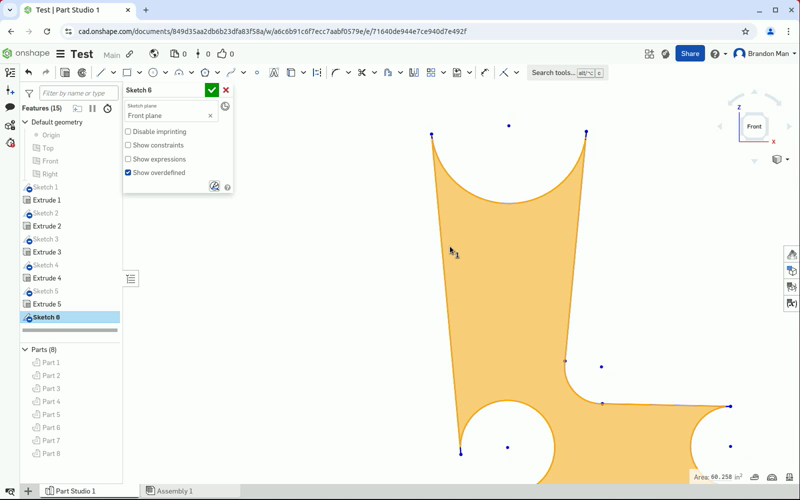
scroll(-6)
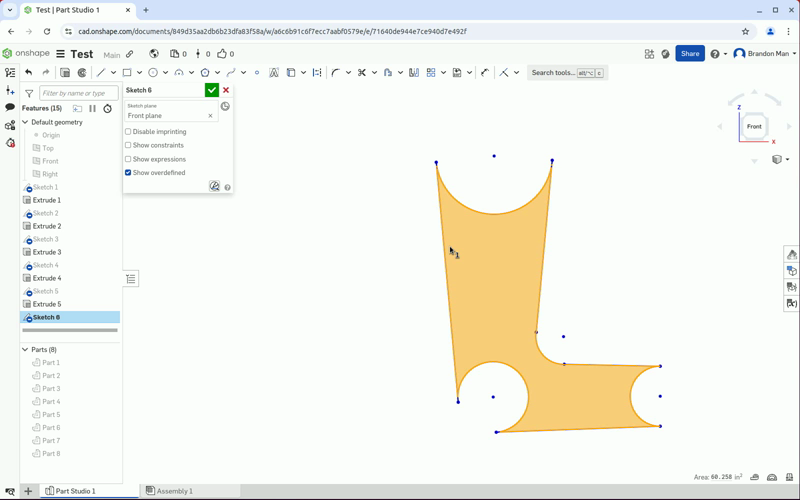
scroll(-6)
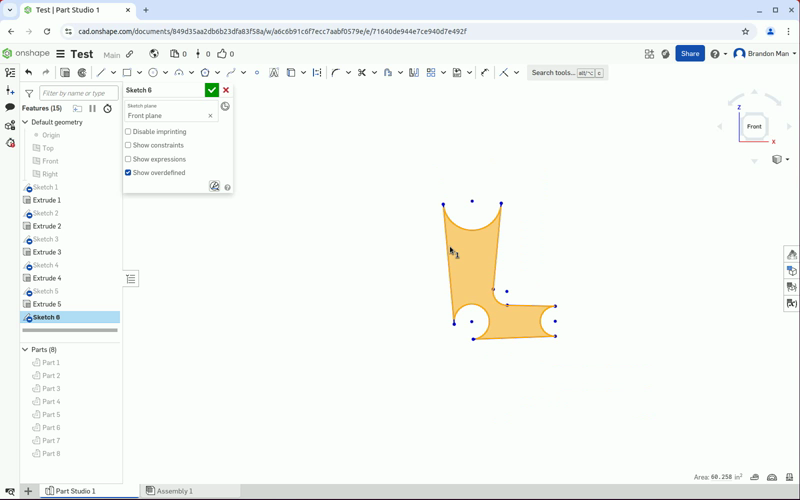
scroll(-6)
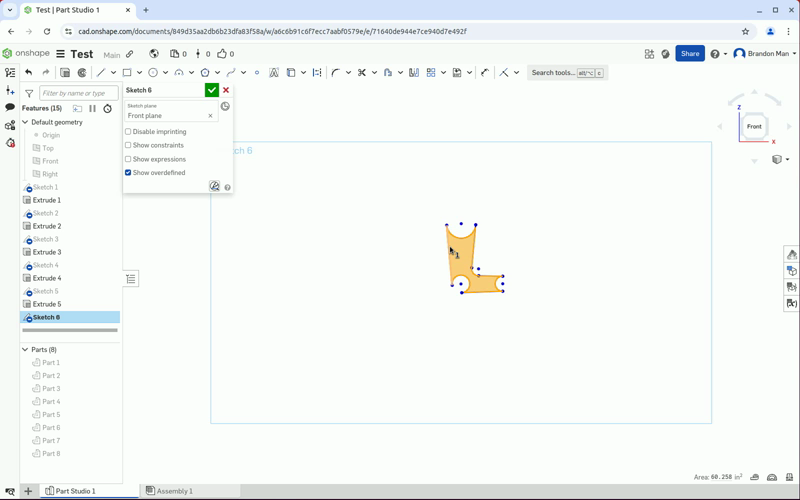
mouse_move(73, 352)
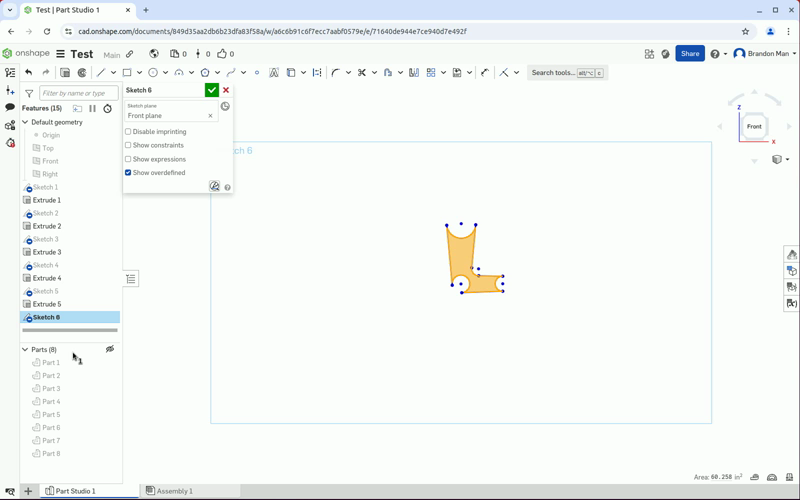
key(shift+y)
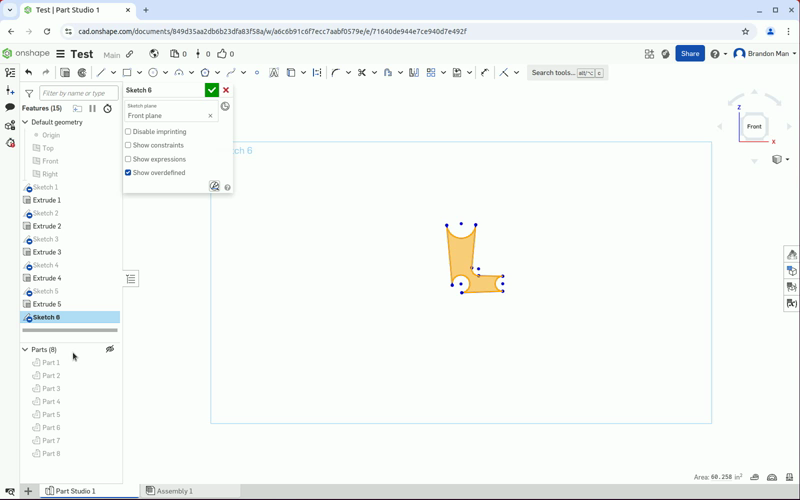
key(shift+e)
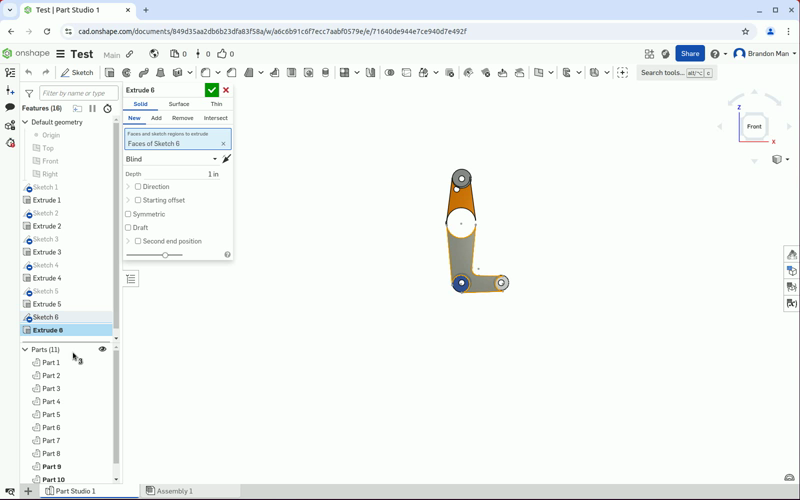
mouse_move(143, 106)
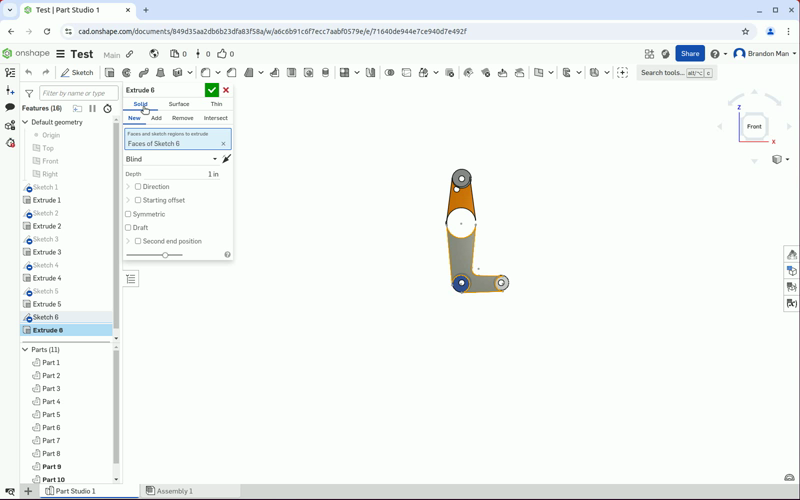
click(143, 106)
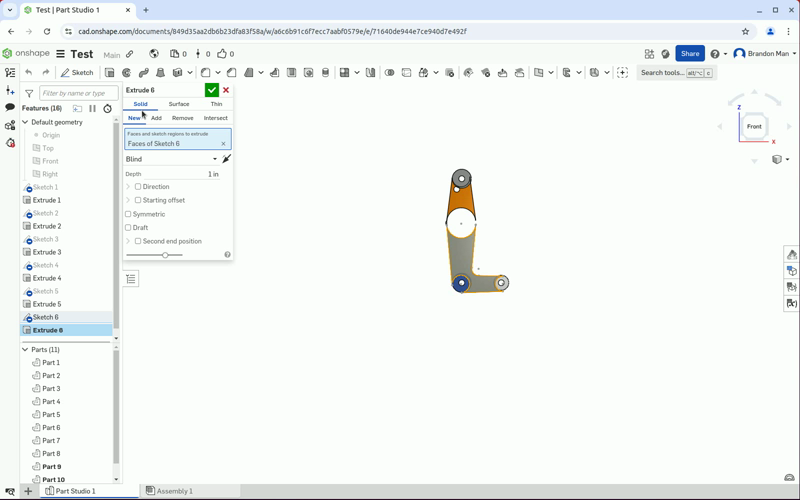
mouse_move(137, 120)
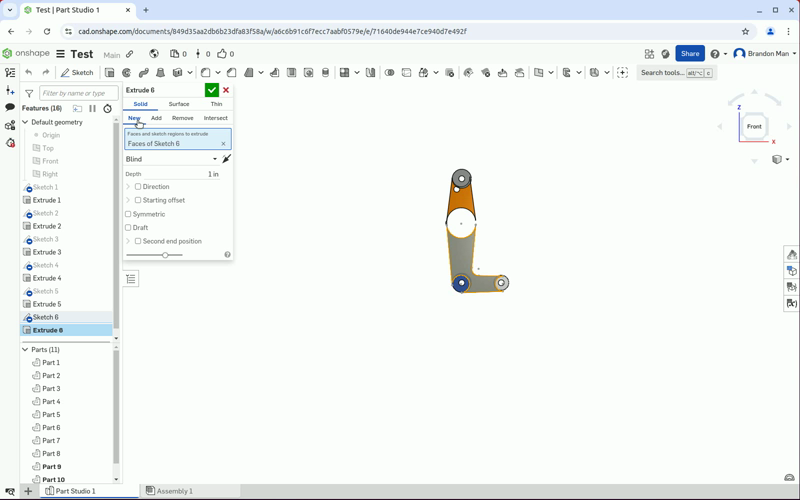
click(137, 120)
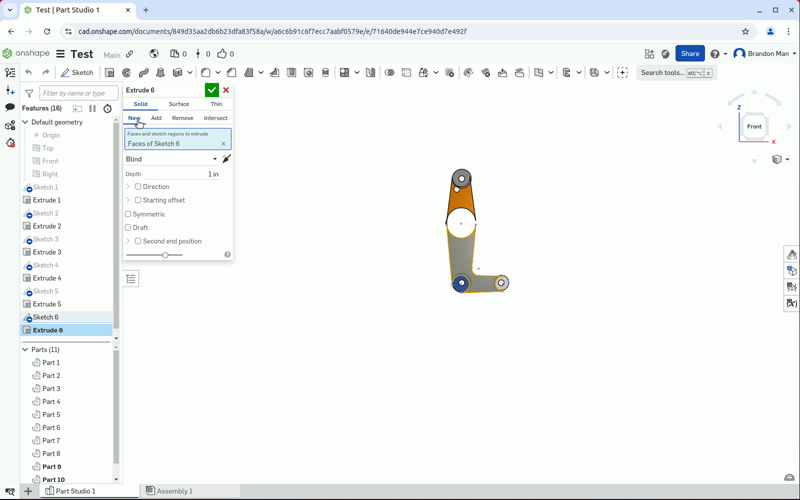
key(tab, 4)
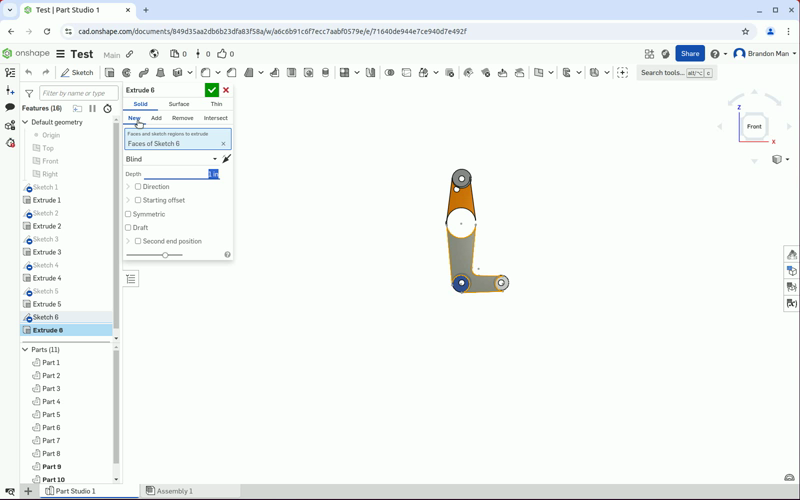
text(0.481)
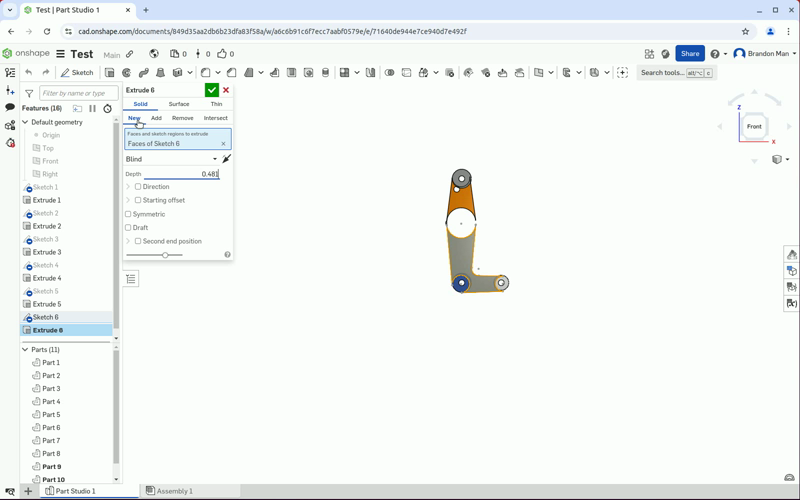
key(enter)
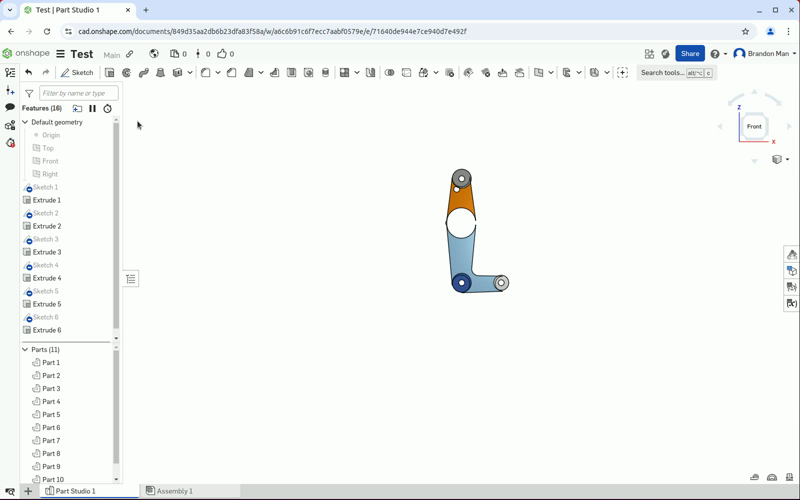
key(shift+h)
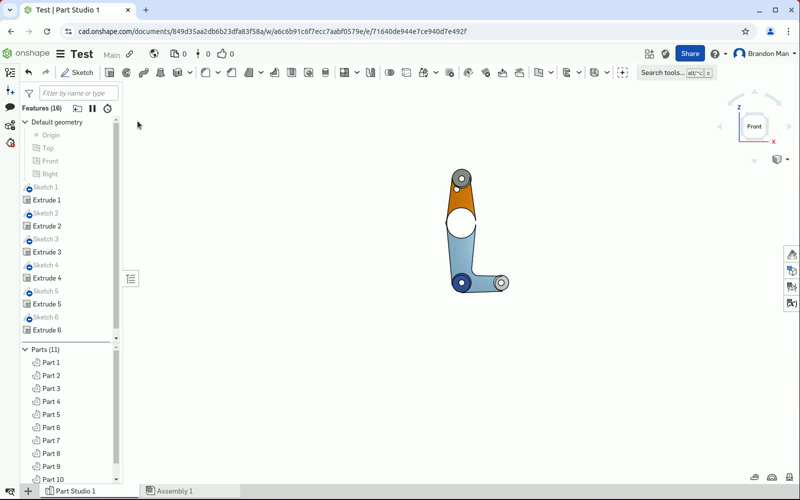
key(shift+h)
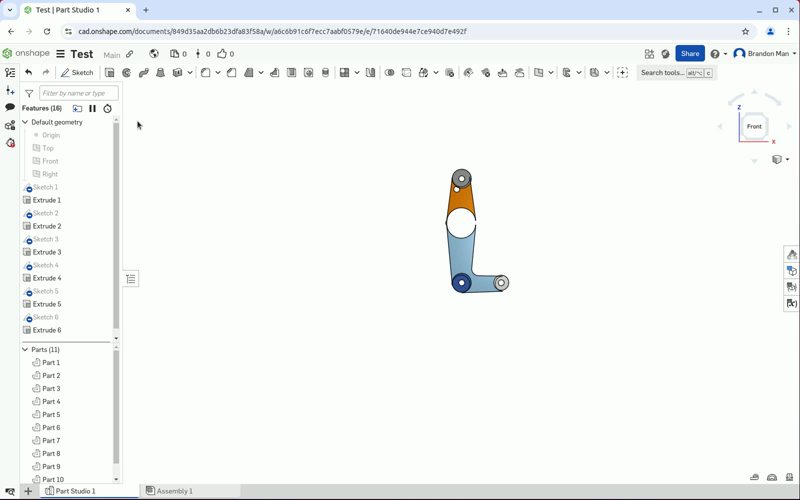
mouse_move(69, 189)
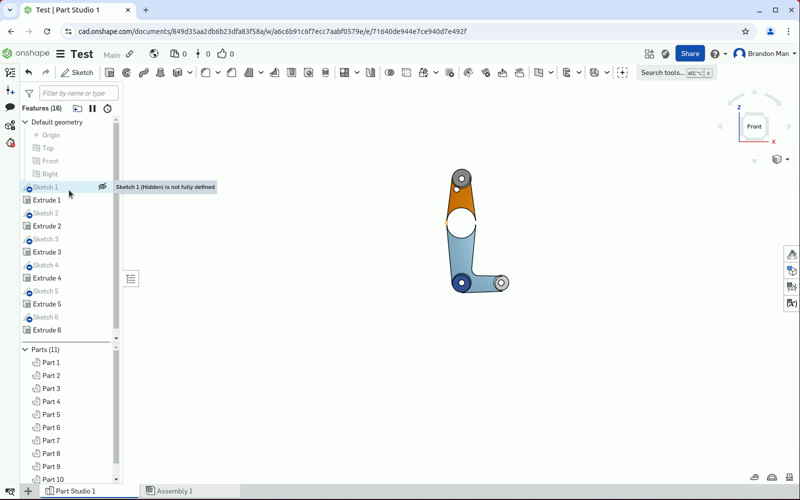
click(69, 189)
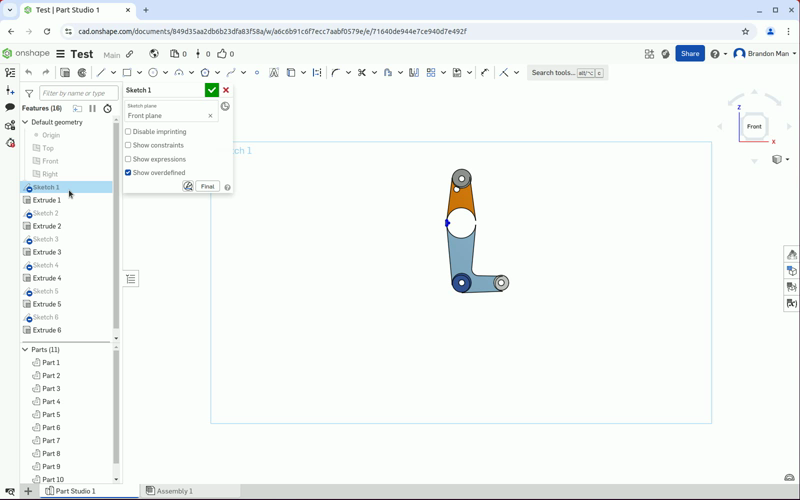
mouse_move(229, 92)
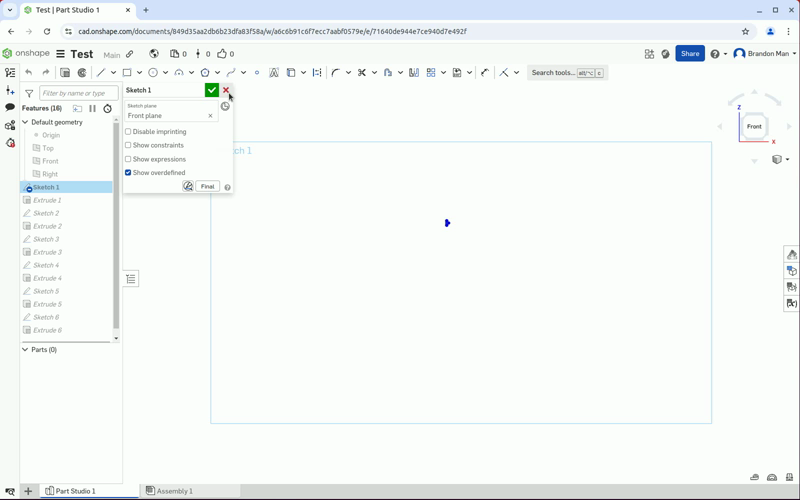
click(229, 92)
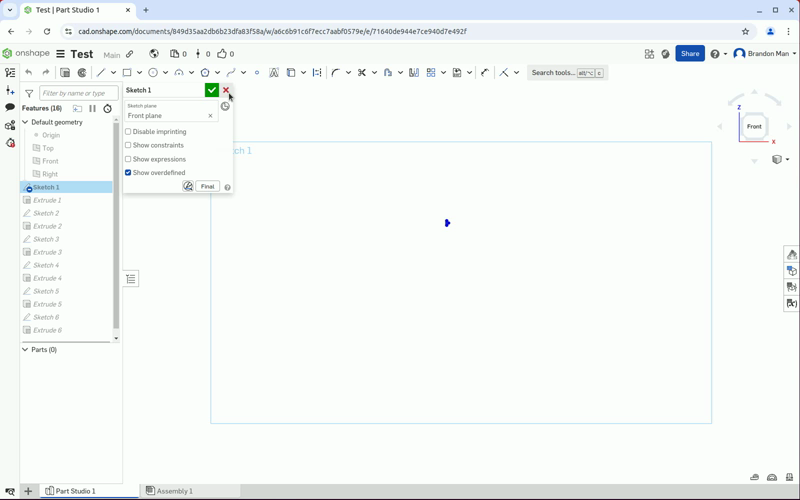
key(shift+s)
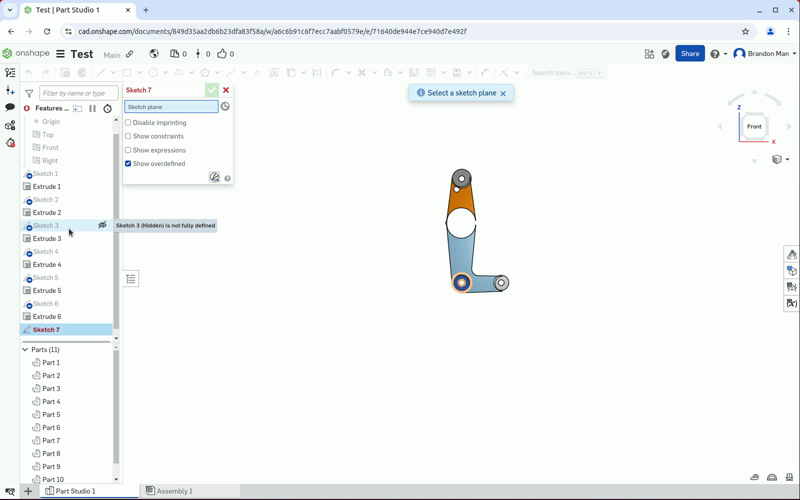
scroll(3)
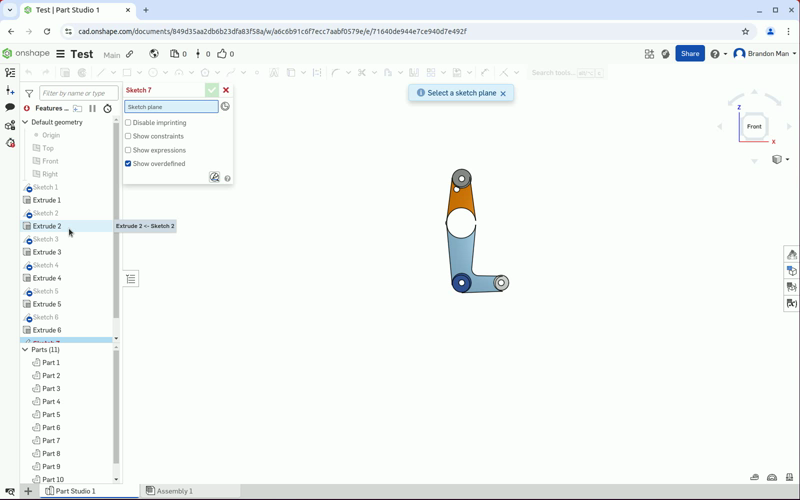
mouse_move(69, 163)
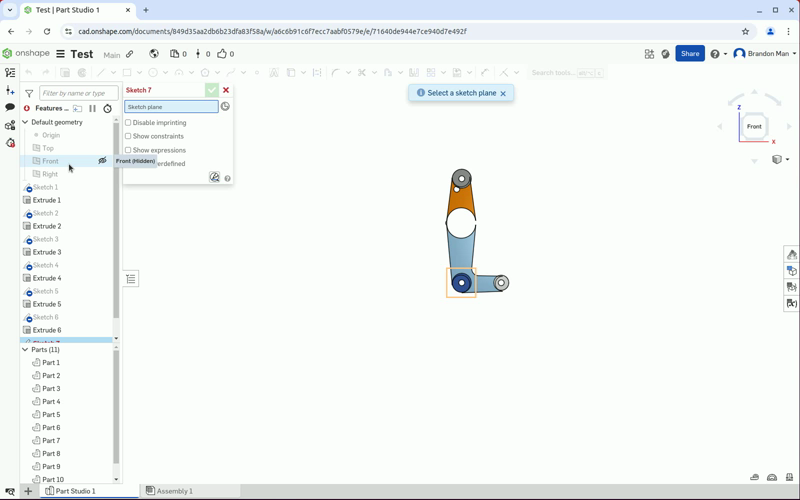
click(69, 163)
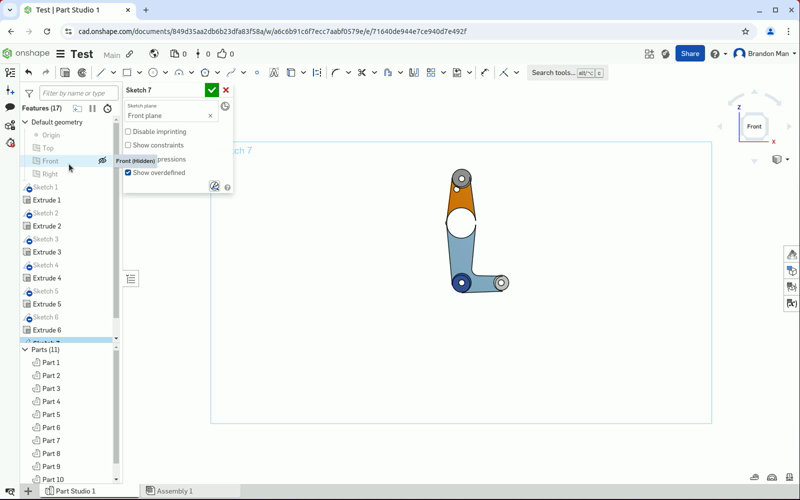
mouse_move(69, 352)
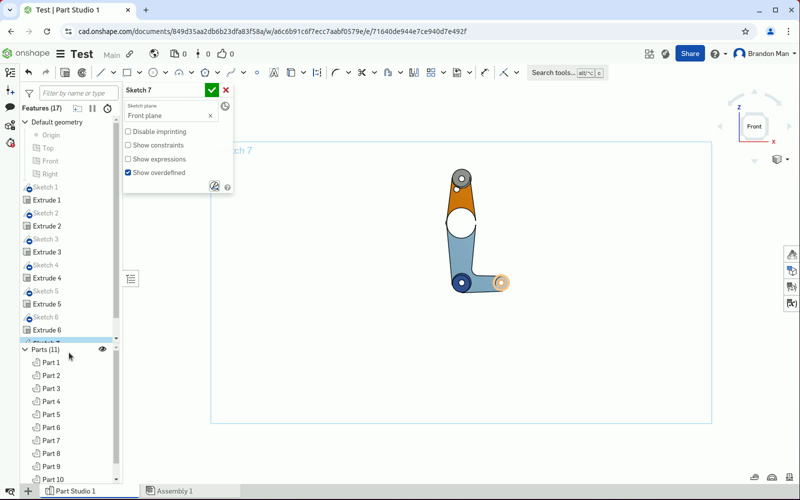
key(y)
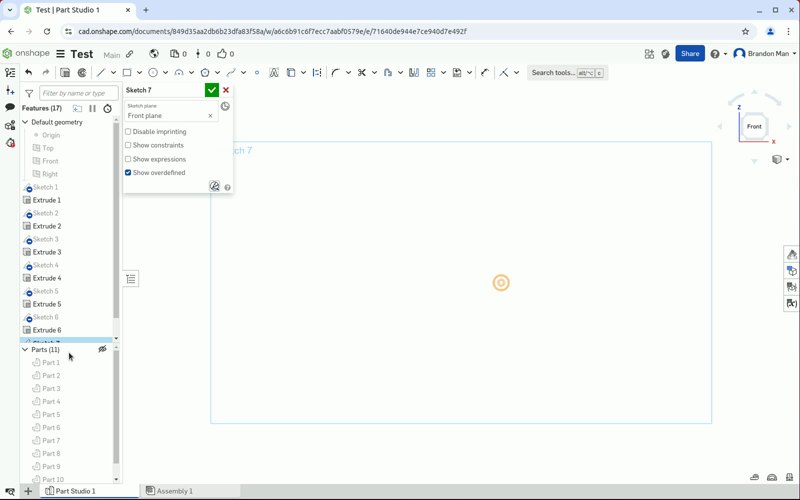
key(a)
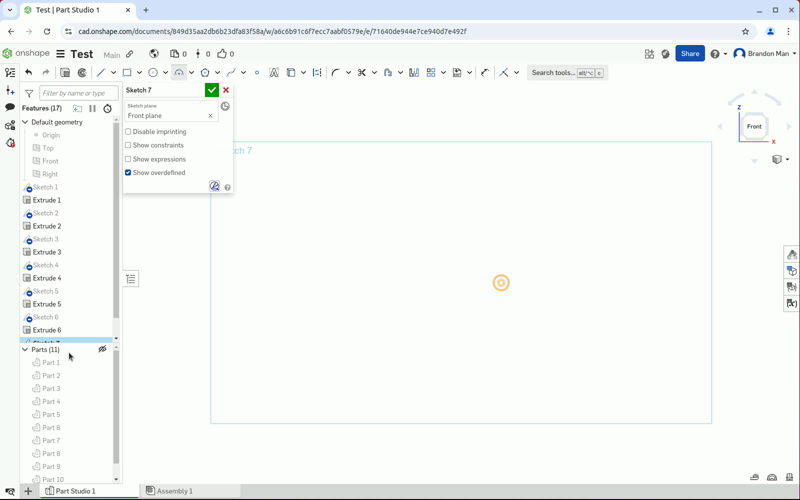
key_down(shift)
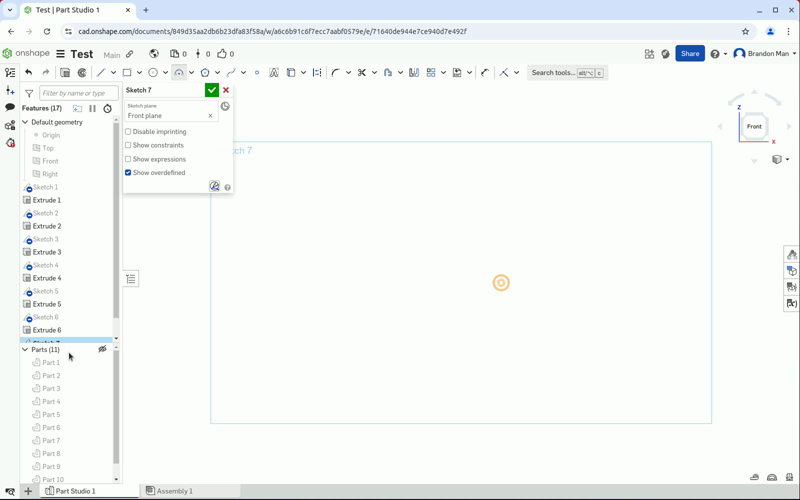
mouse_move(446, 225)
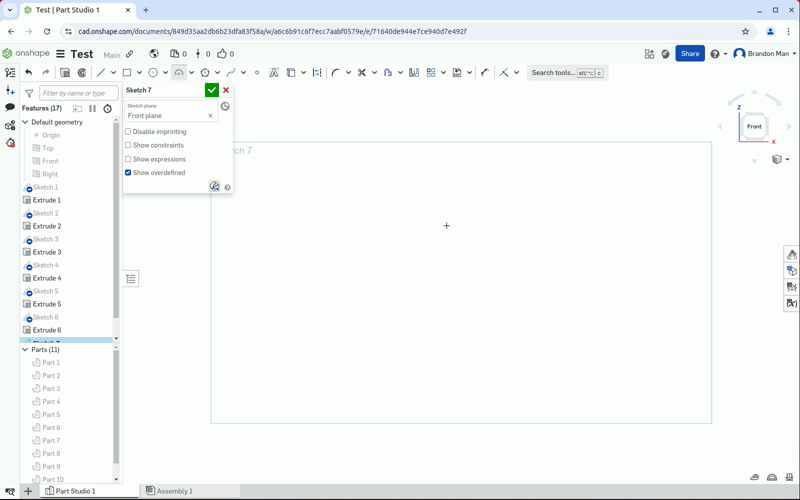
click(446, 225)
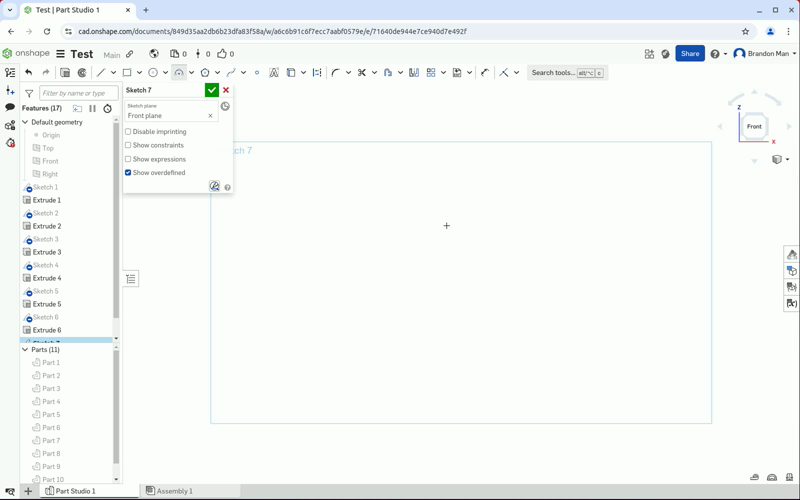
key_up(shift)
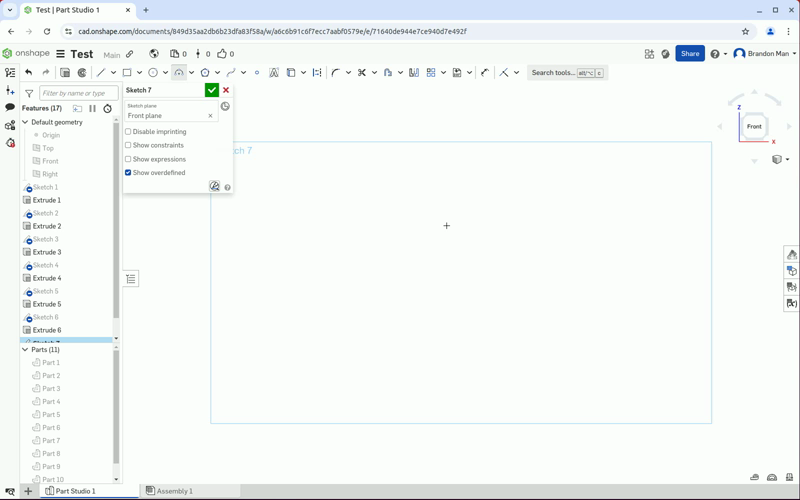
key_down(shift)
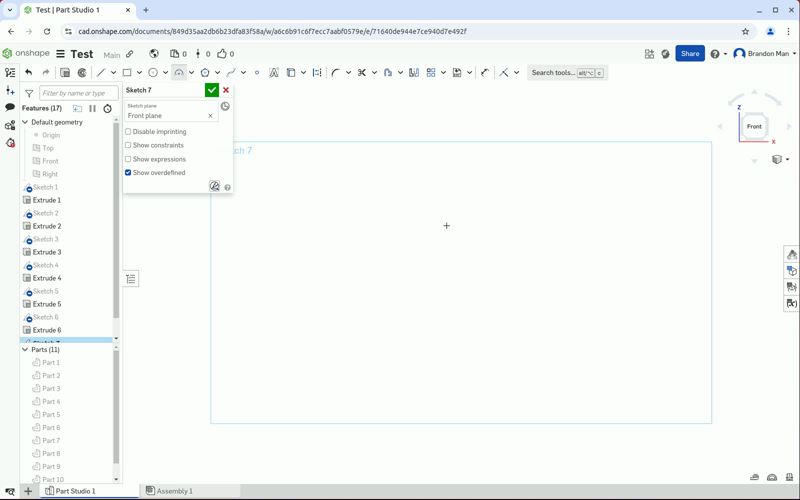
mouse_move(446, 221)
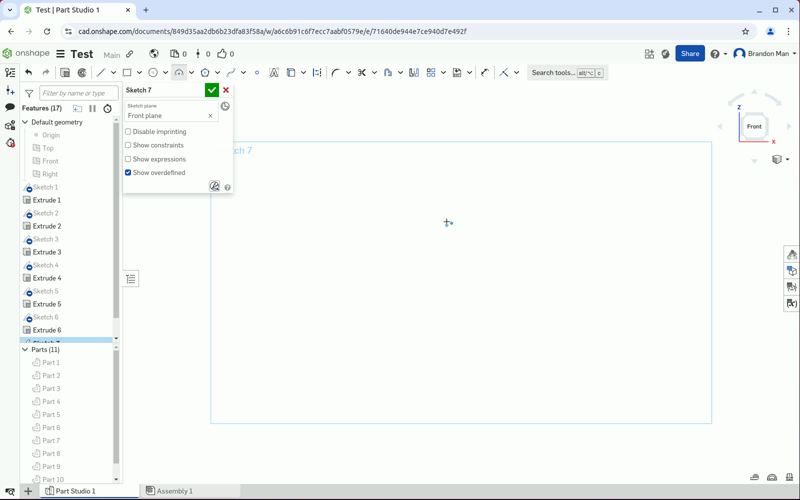
scroll(6)
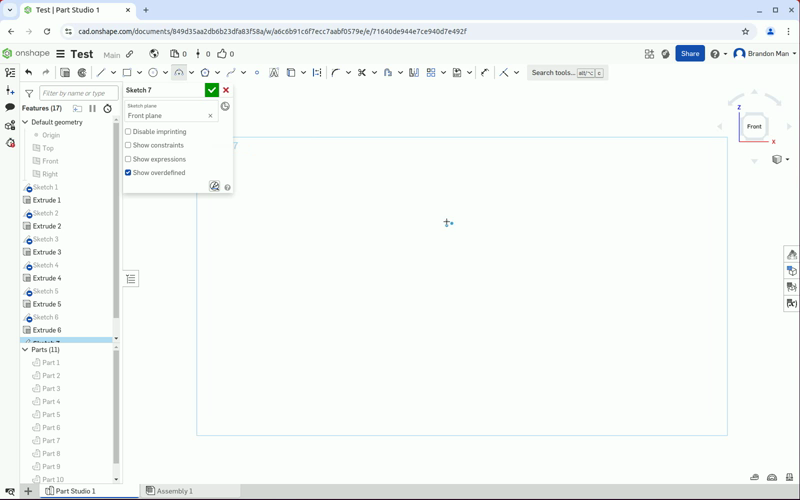
scroll(6)
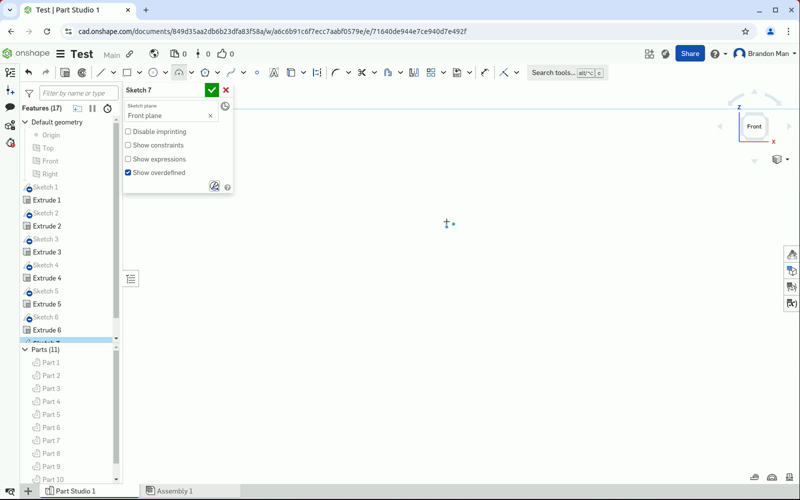
scroll(6)
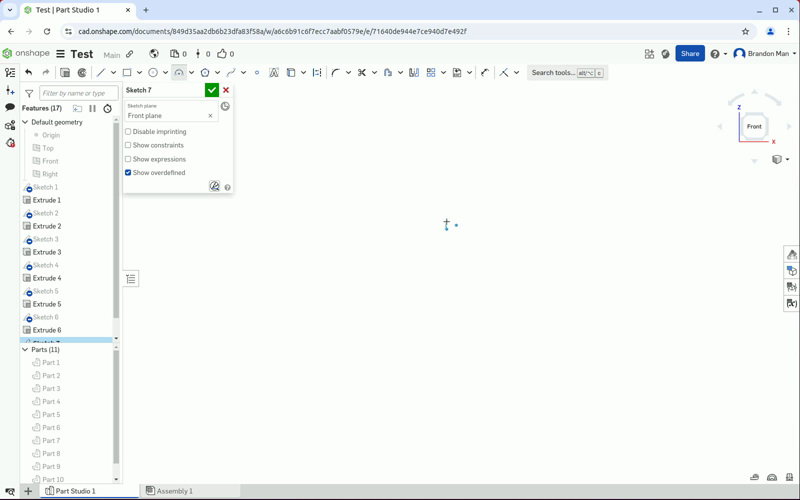
scroll(6)
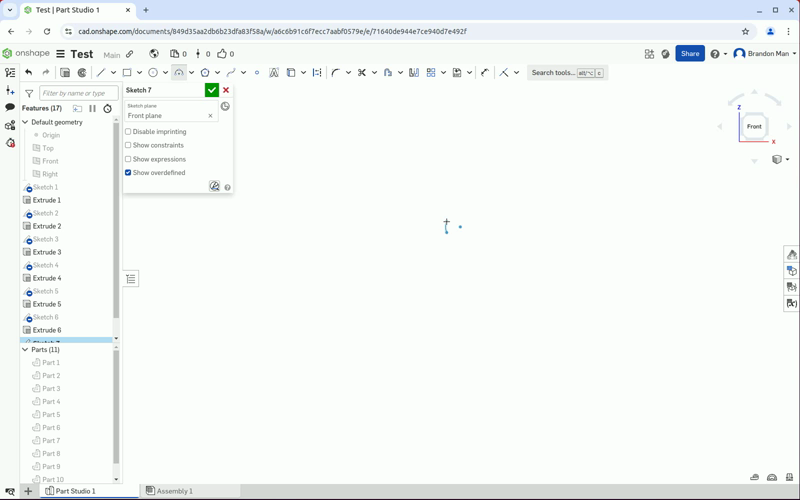
scroll(6)
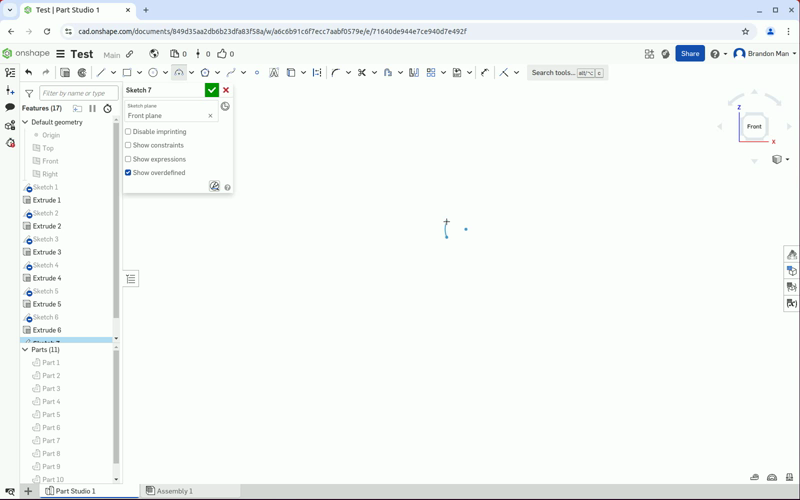
scroll(6)
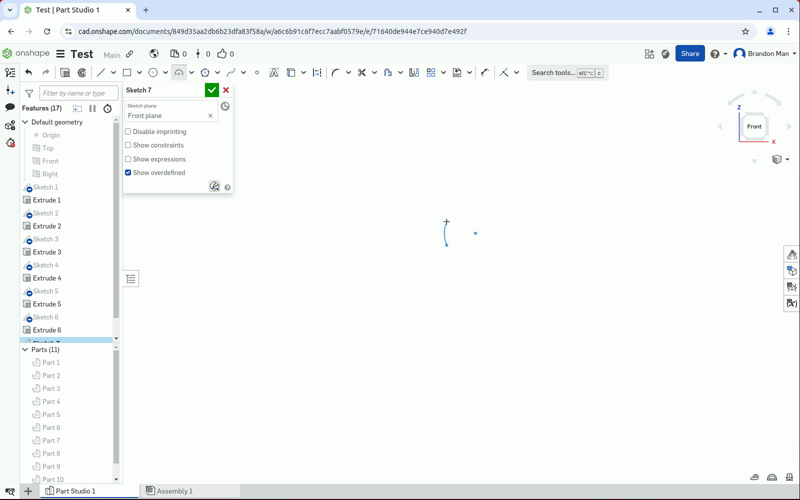
scroll(6)
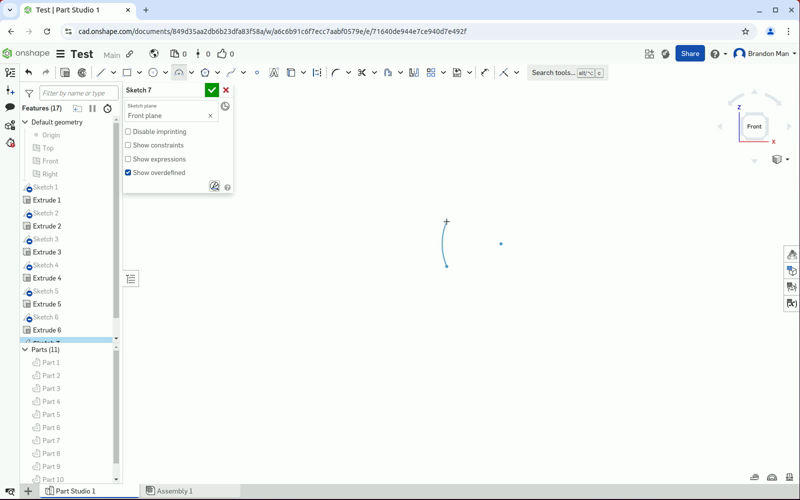
click(446, 221)
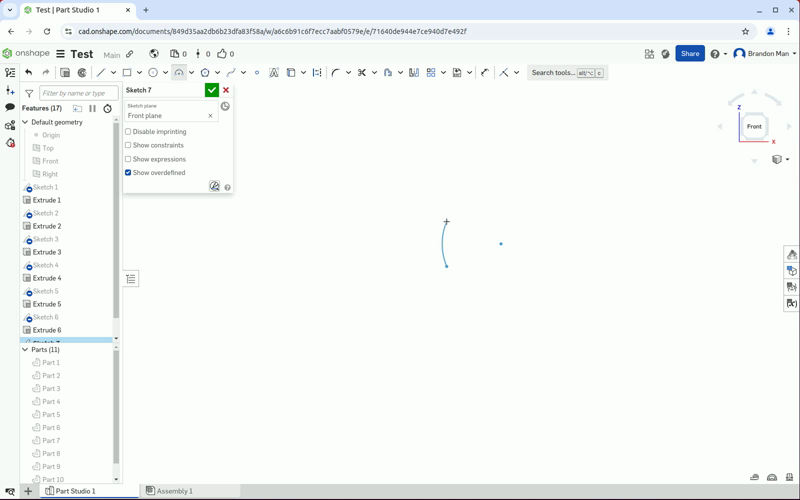
scroll(-6)
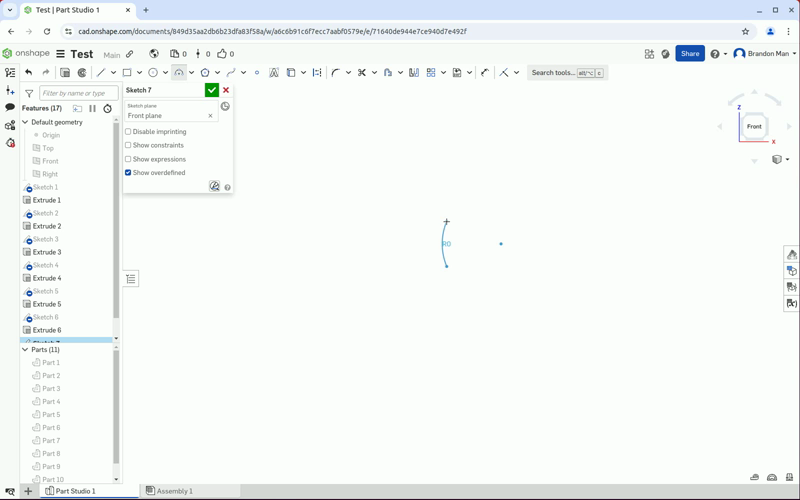
scroll(-6)
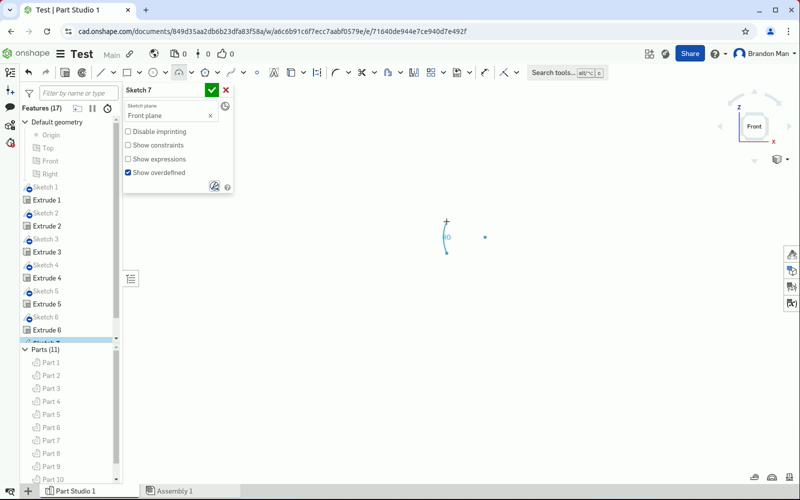
scroll(-6)
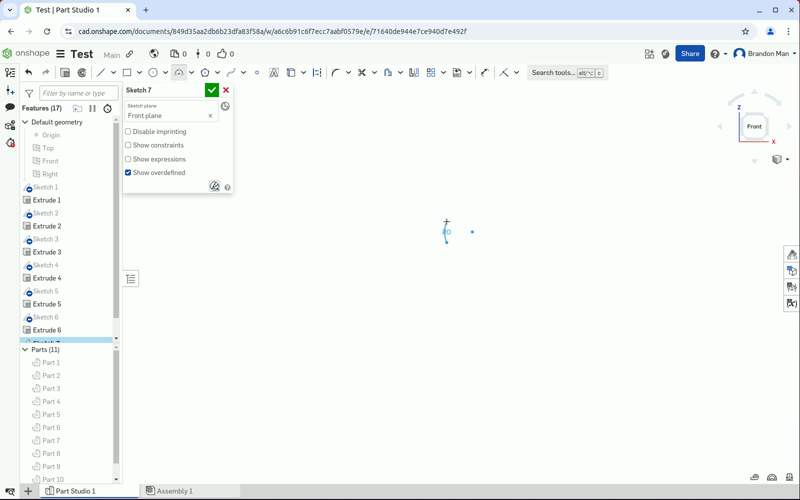
scroll(-6)
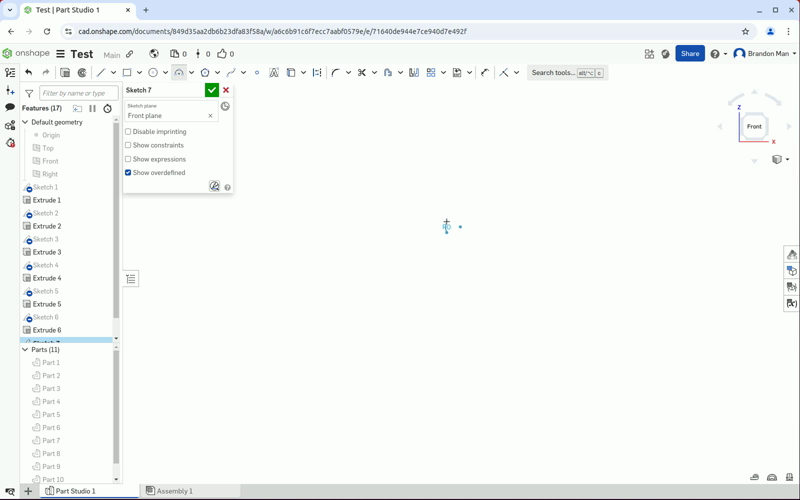
scroll(-6)
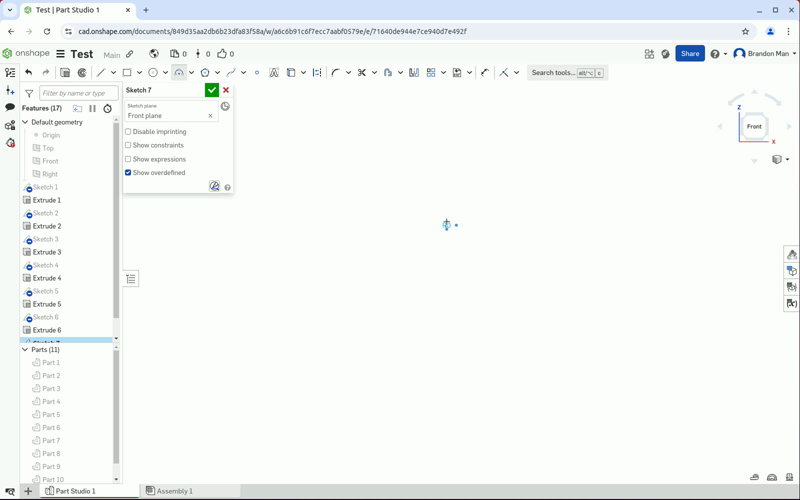
scroll(-6)
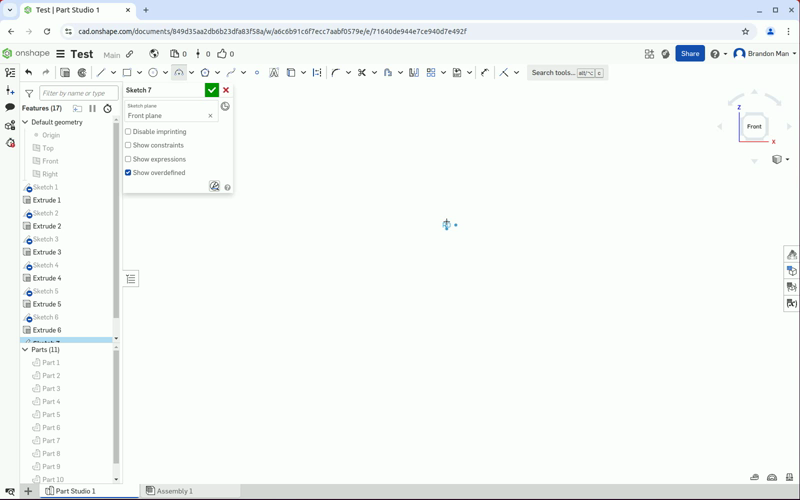
scroll(-6)
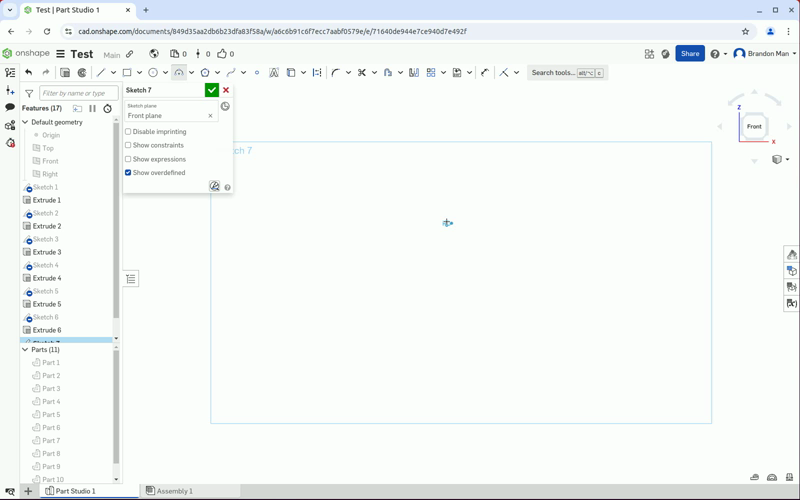
mouse_move(477, 223)
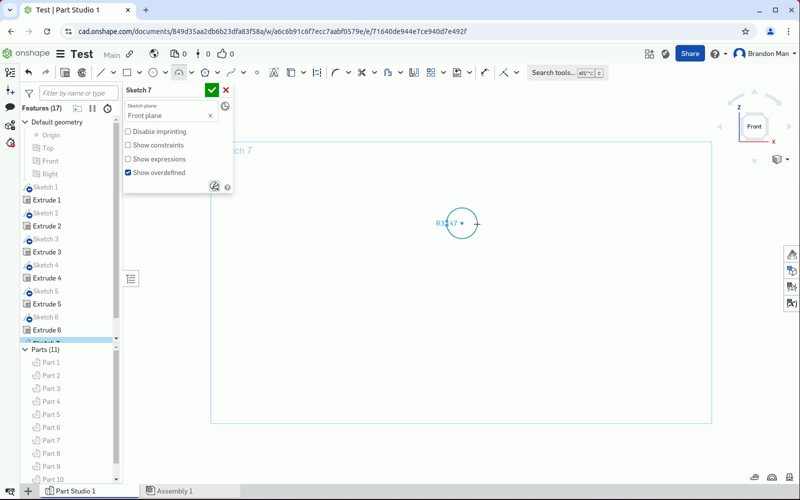
scroll(6)
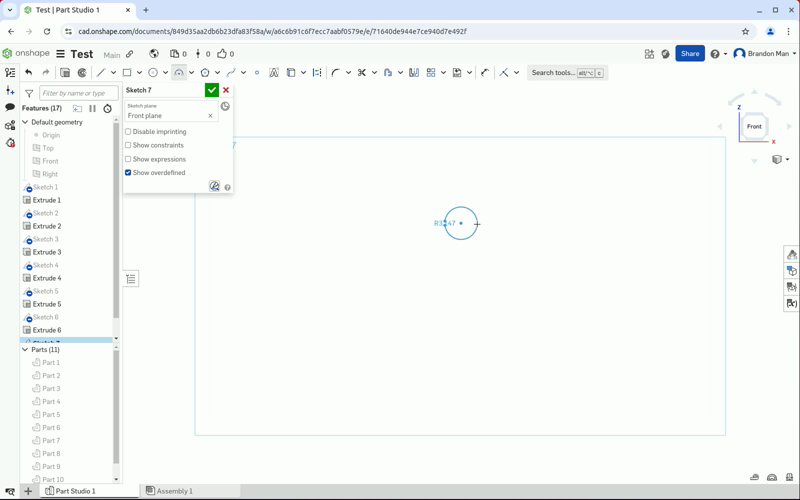
scroll(6)
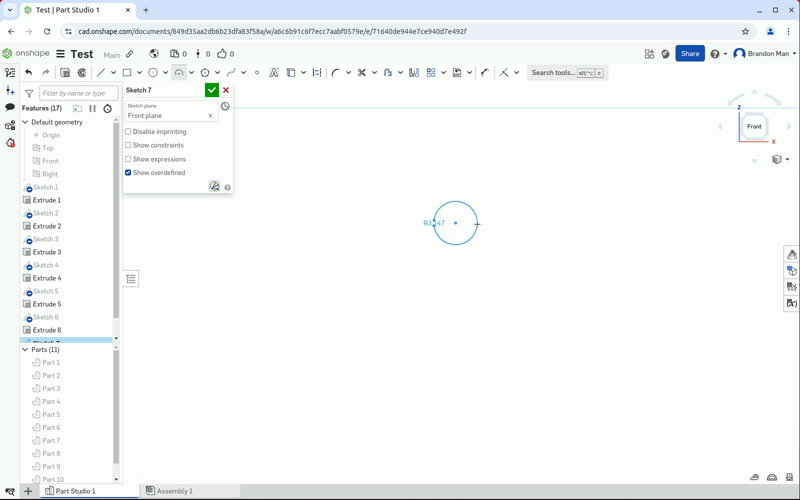
scroll(6)
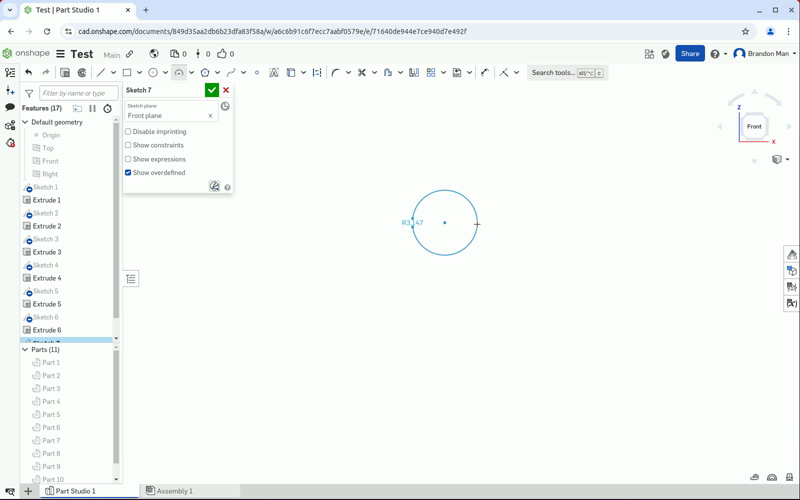
scroll(6)
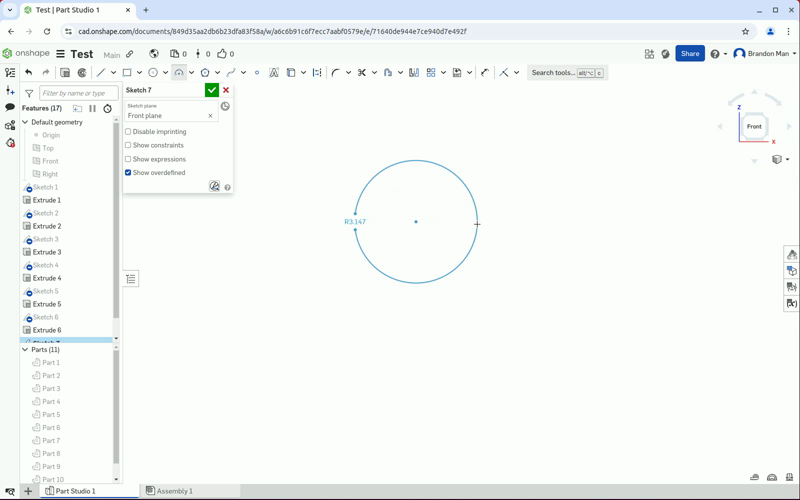
scroll(6)
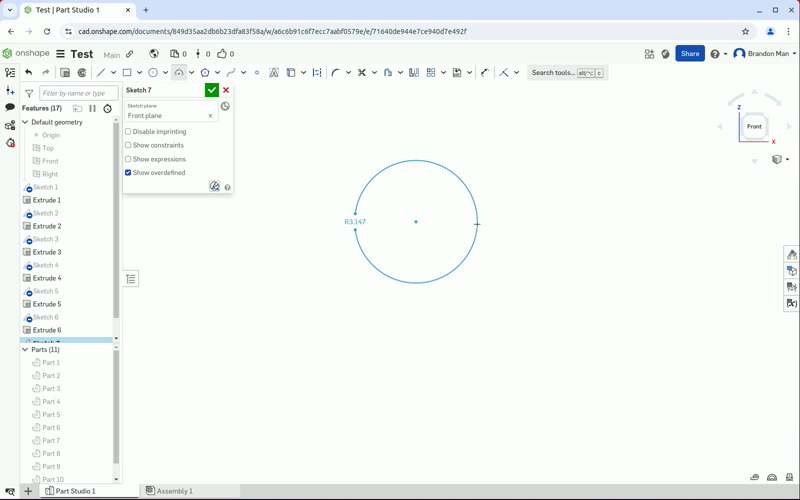
scroll(6)
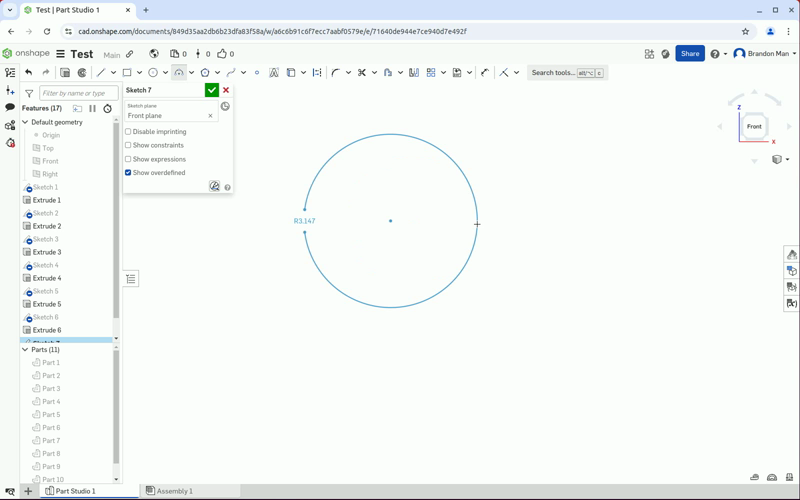
scroll(6)
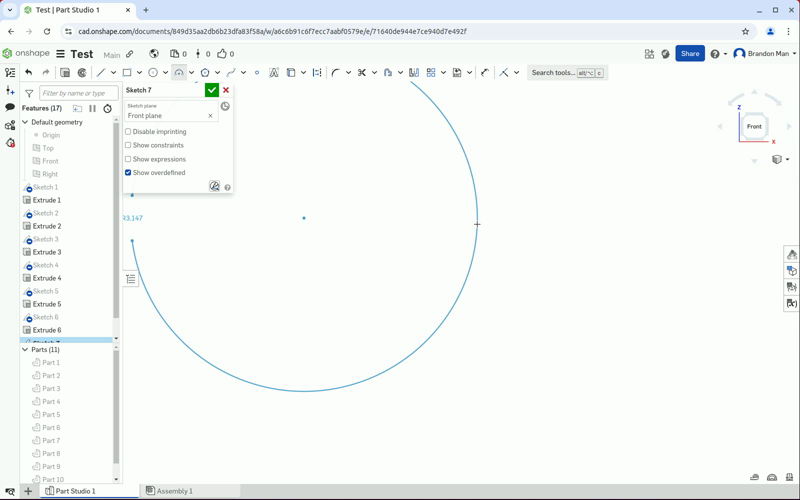
click(477, 223)
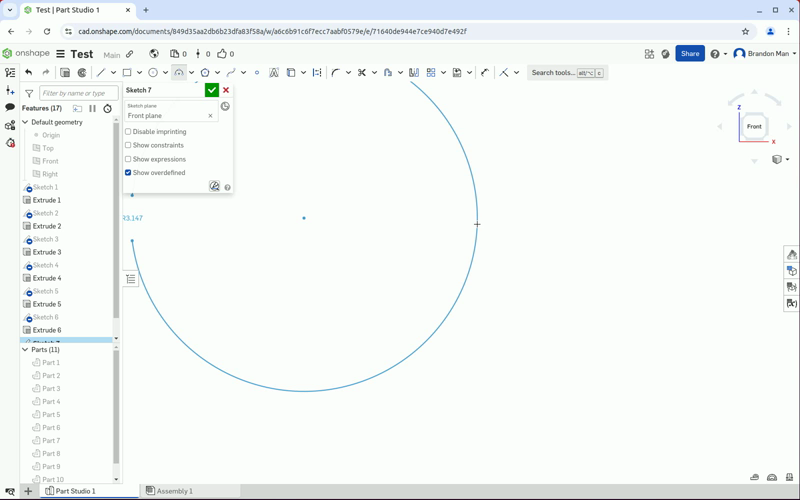
scroll(-6)
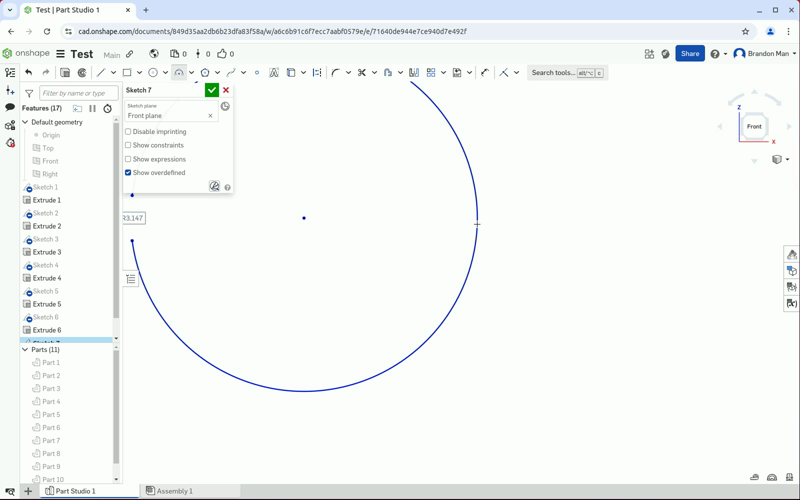
scroll(-6)
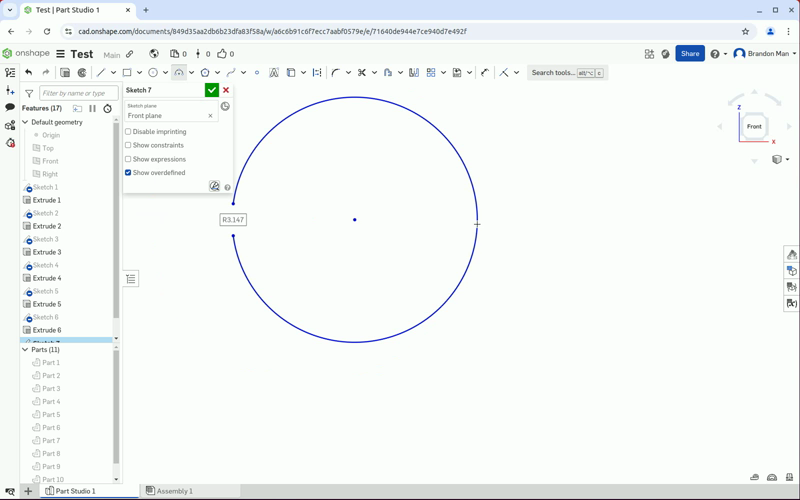
scroll(-6)
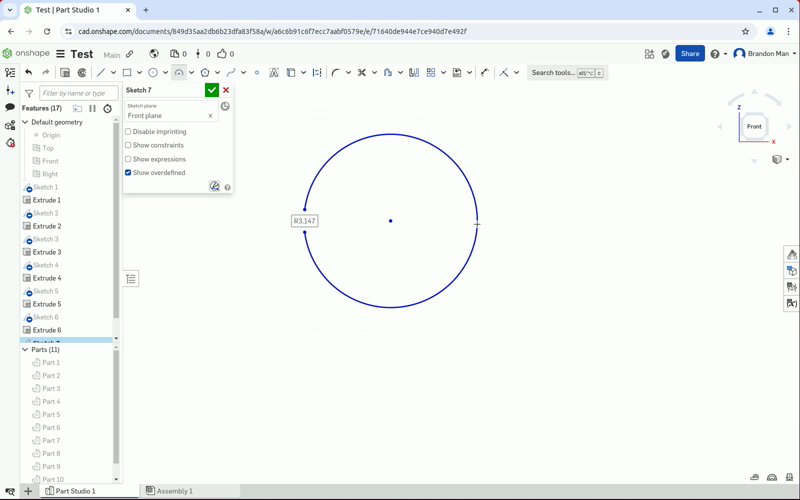
scroll(-6)
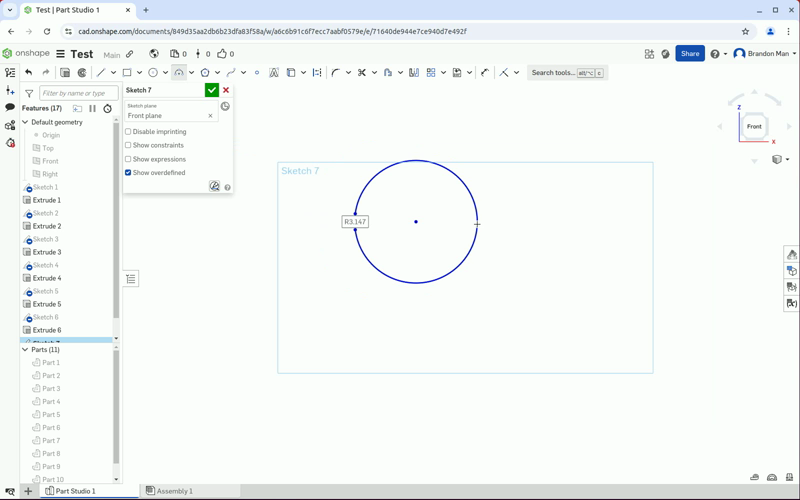
scroll(-6)
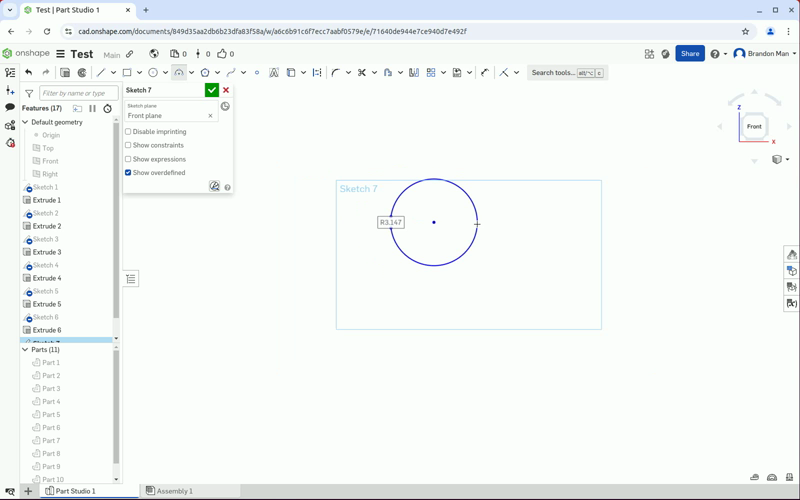
scroll(-6)
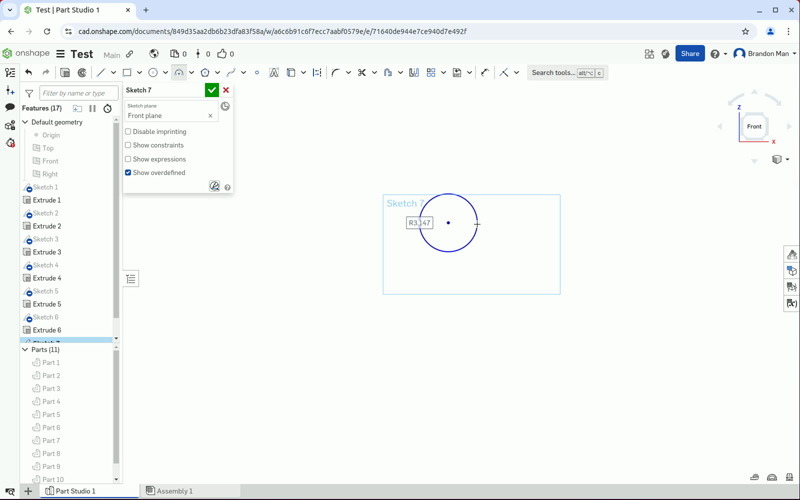
scroll(-6)
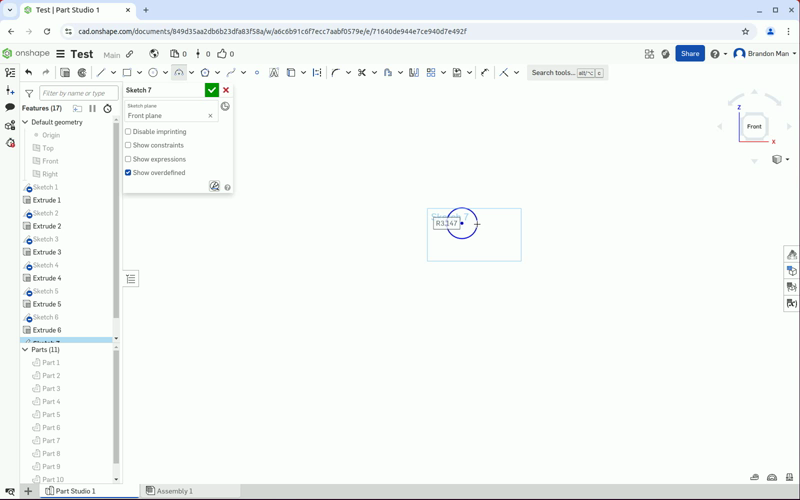
key_up(shift)
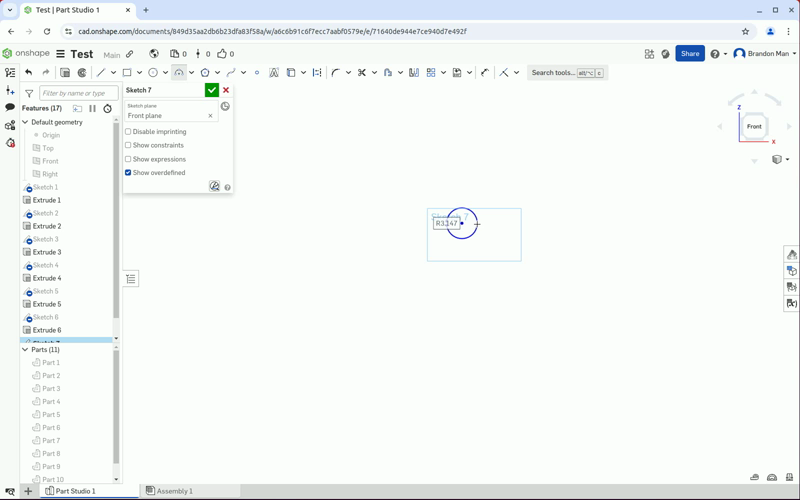
key(esc)
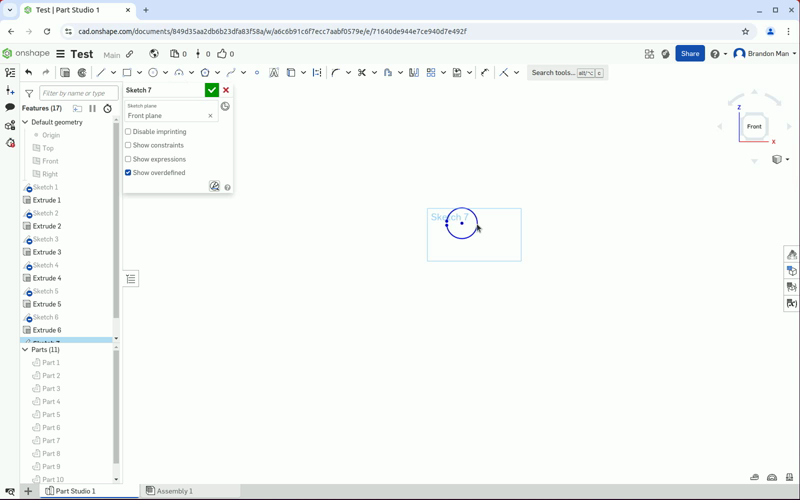
key(l)
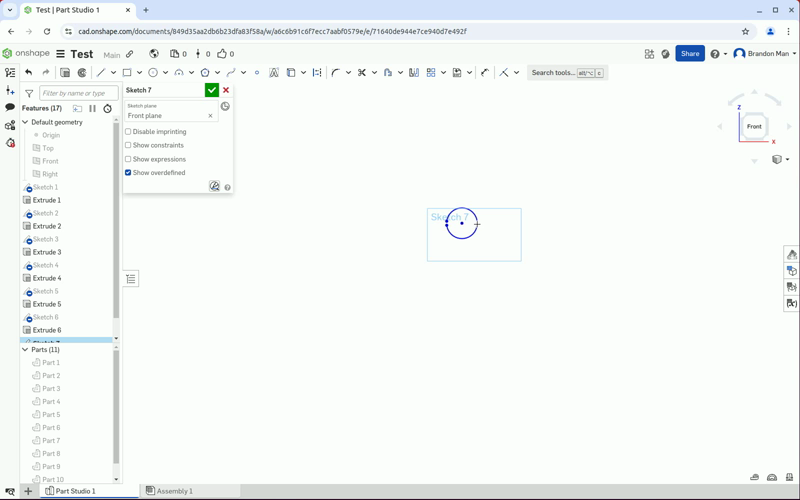
mouse_move(446, 221)
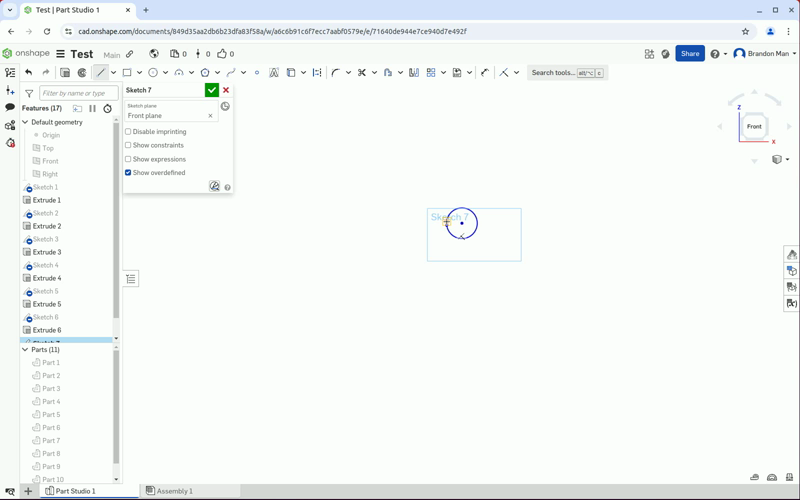
scroll(6)
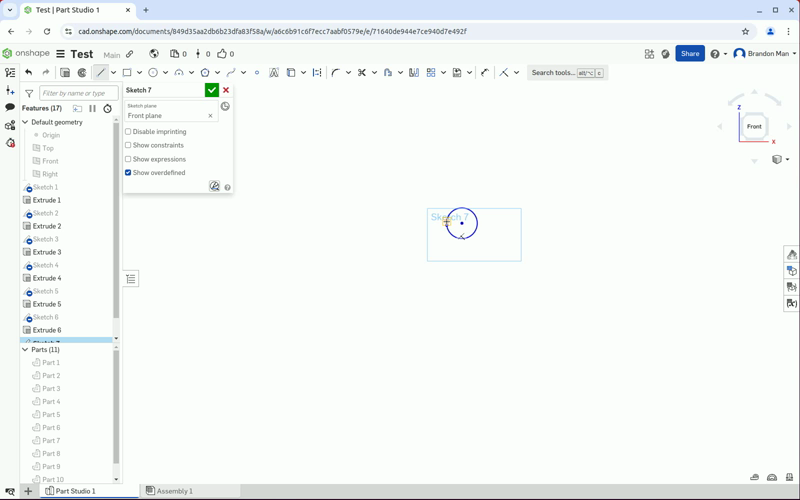
scroll(6)
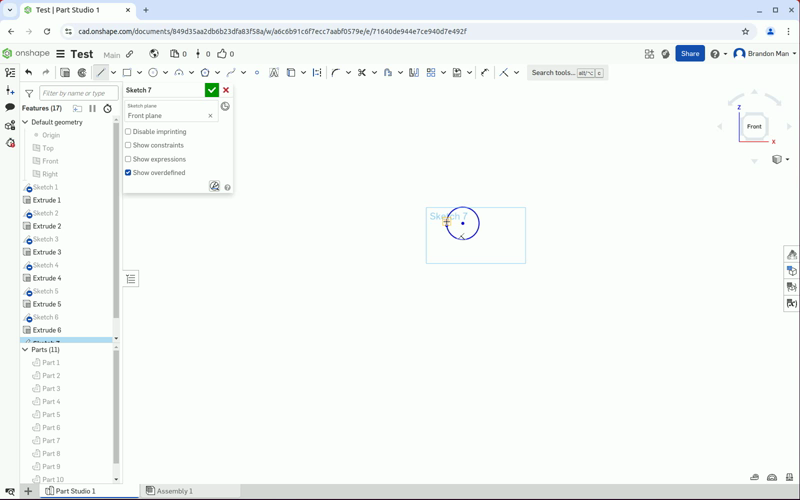
scroll(6)
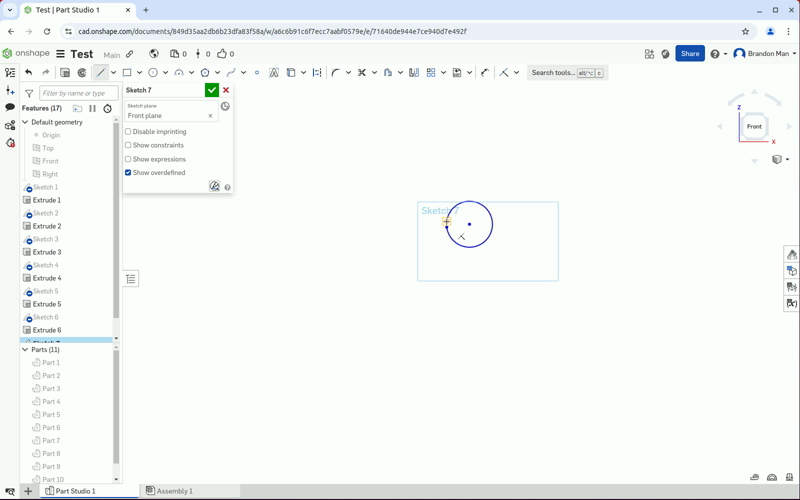
scroll(6)
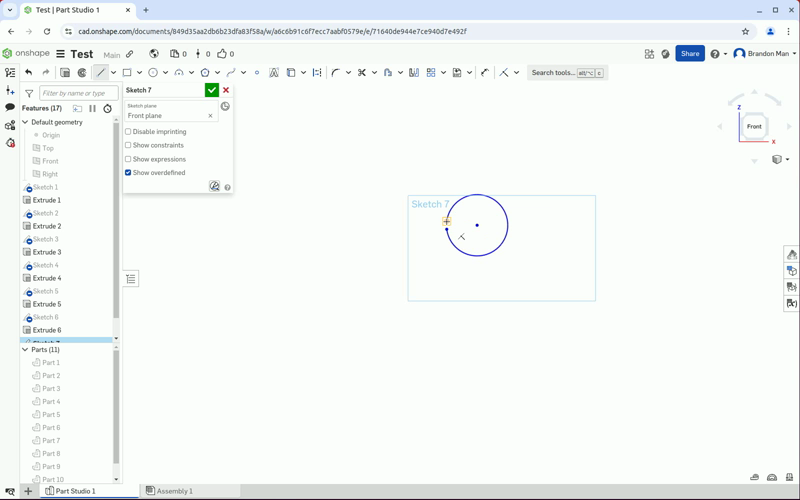
scroll(6)
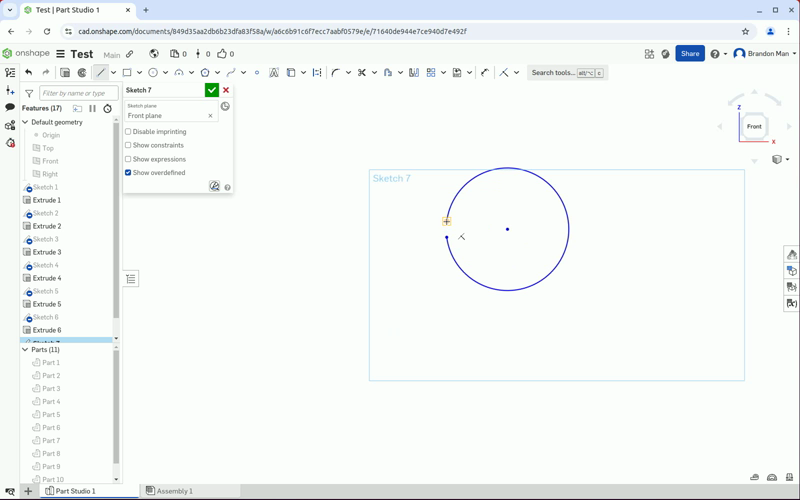
scroll(6)
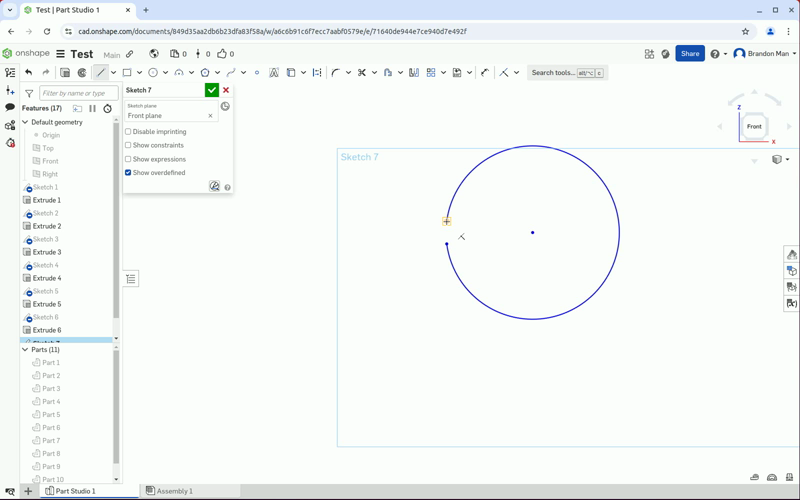
scroll(6)
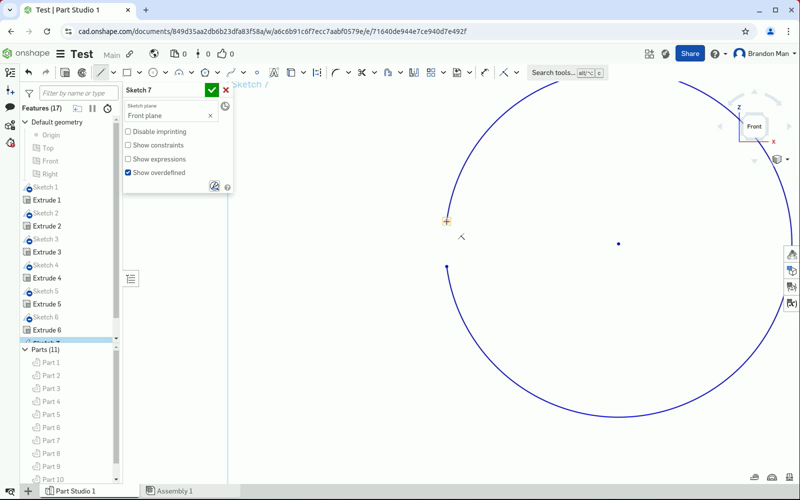
click(446, 221)
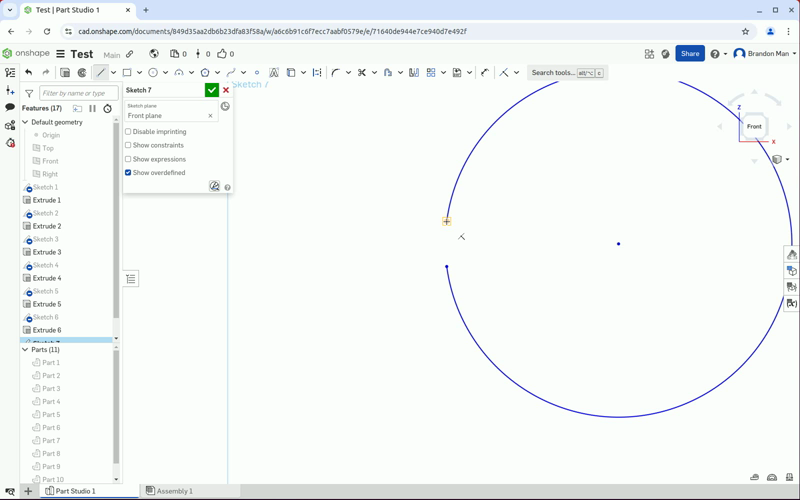
scroll(-6)
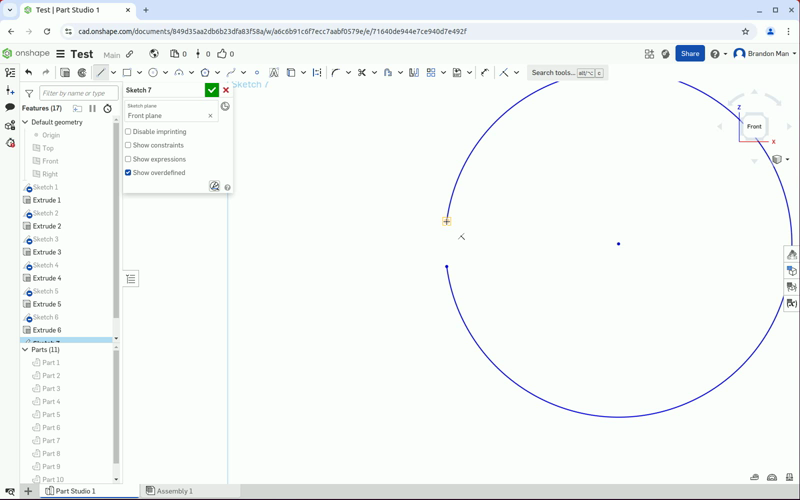
scroll(-6)
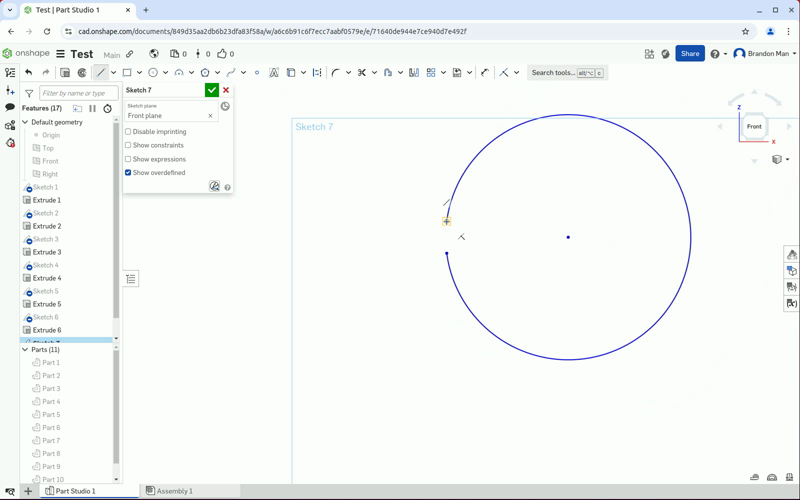
scroll(-6)
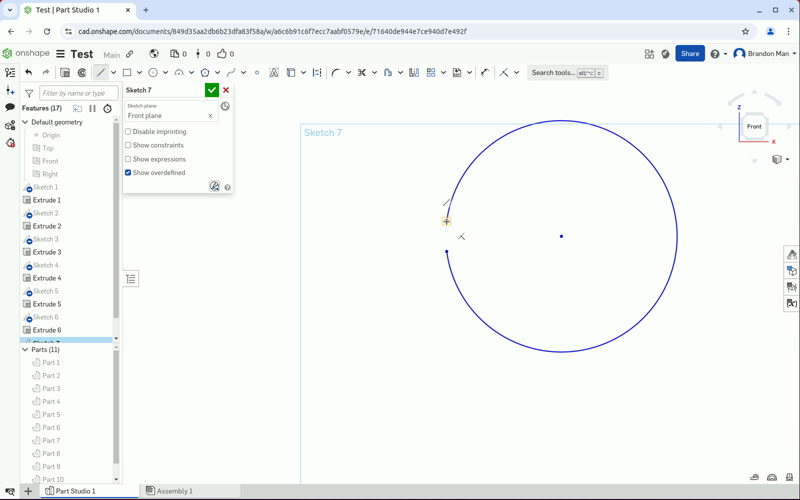
scroll(-6)
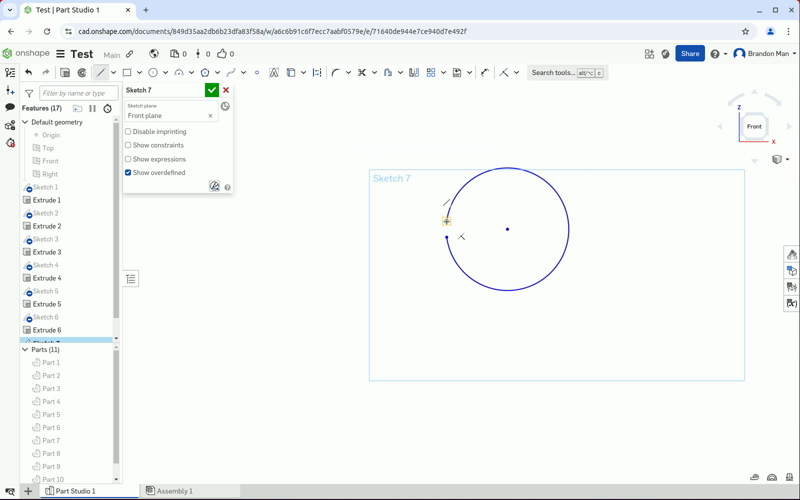
scroll(-6)
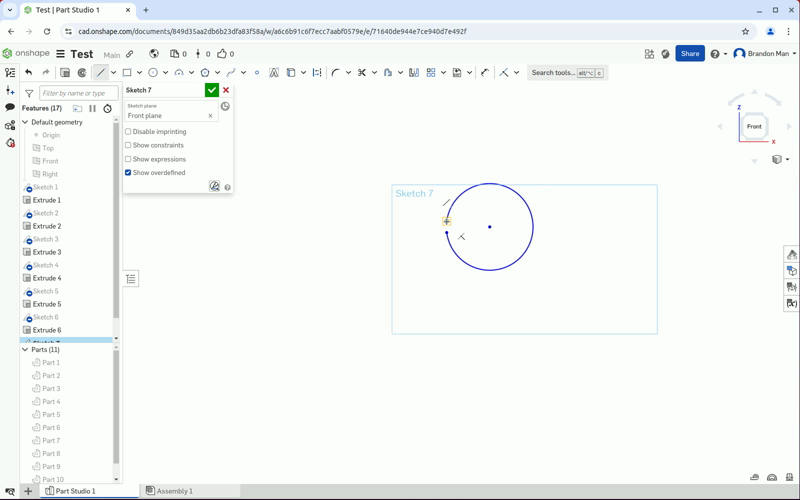
scroll(-6)
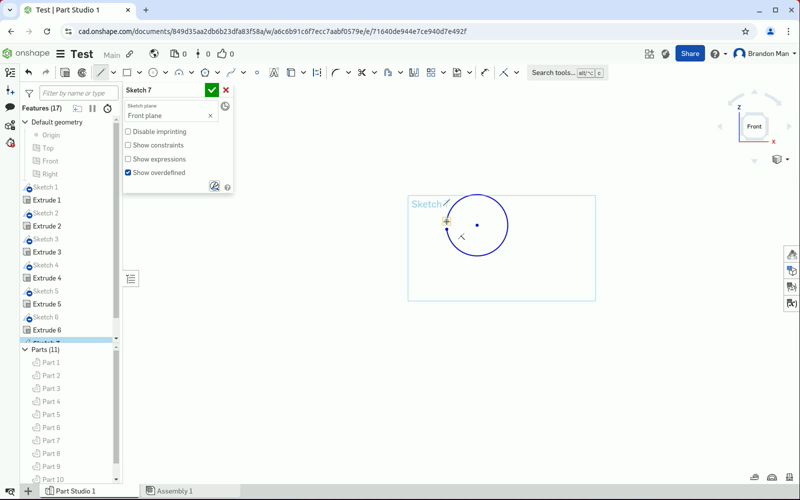
scroll(-6)
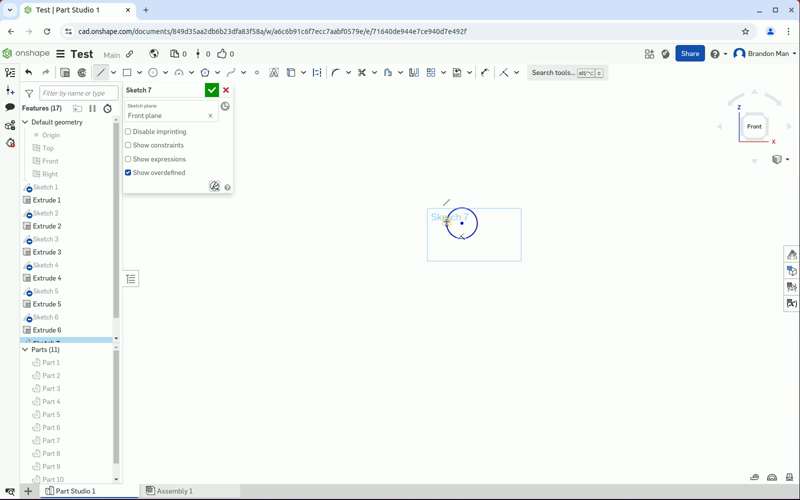
mouse_move(476, 221)
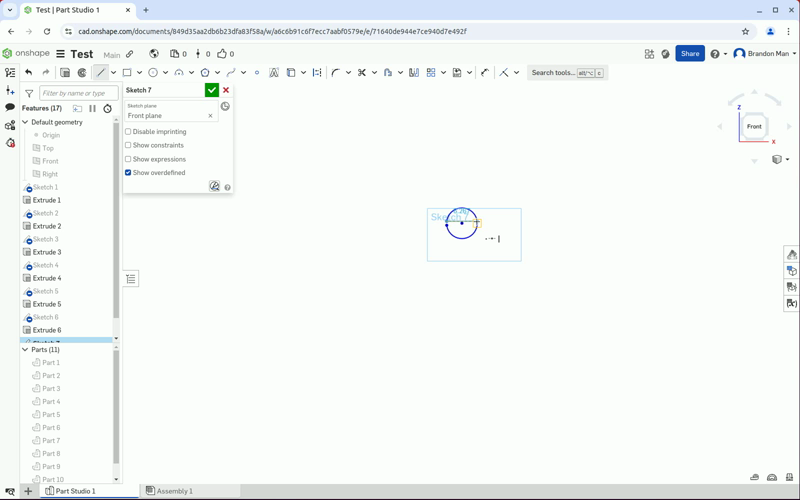
key_down(shift)
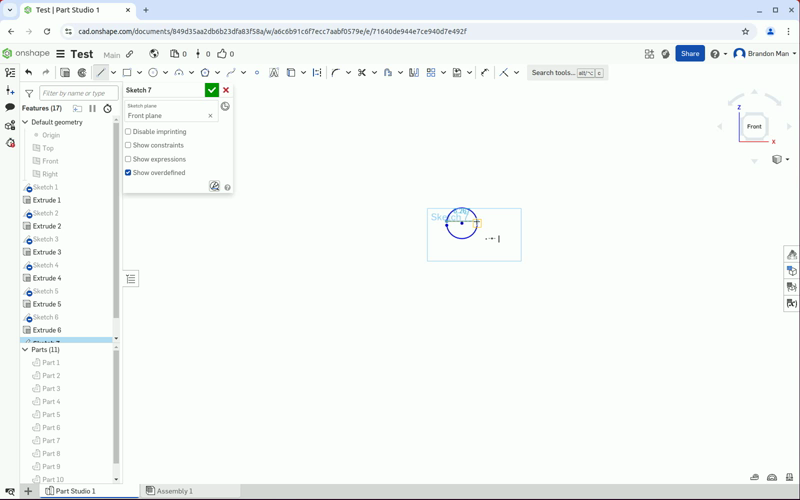
mouse_move(446, 225)
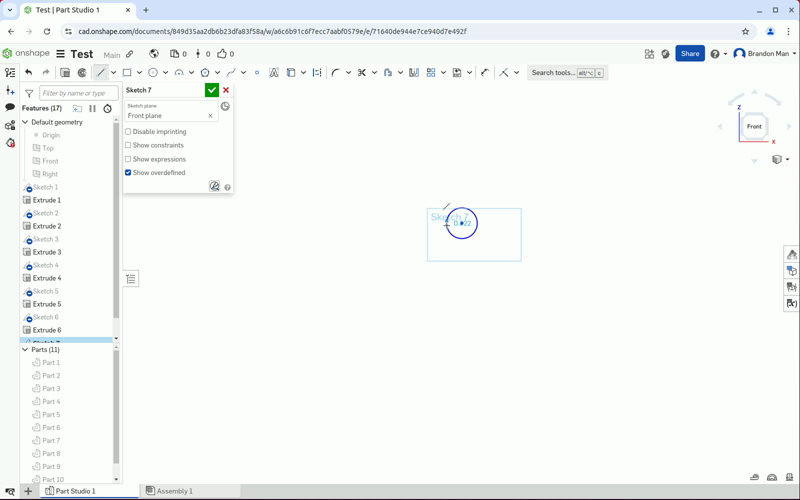
scroll(6)
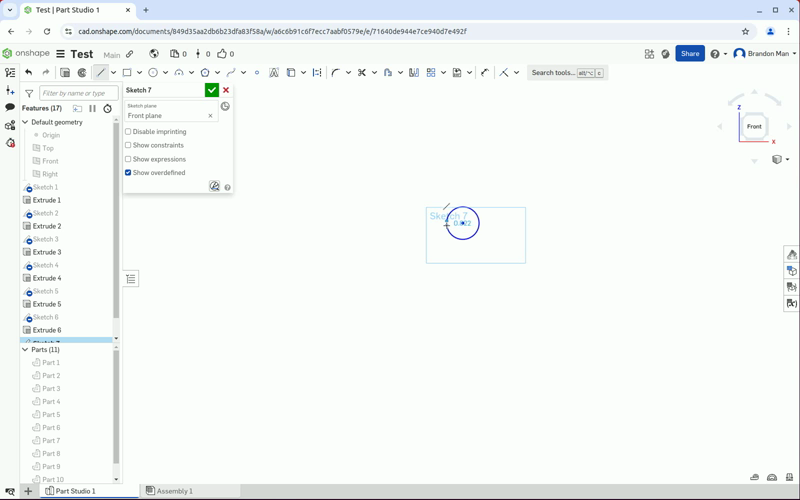
scroll(6)
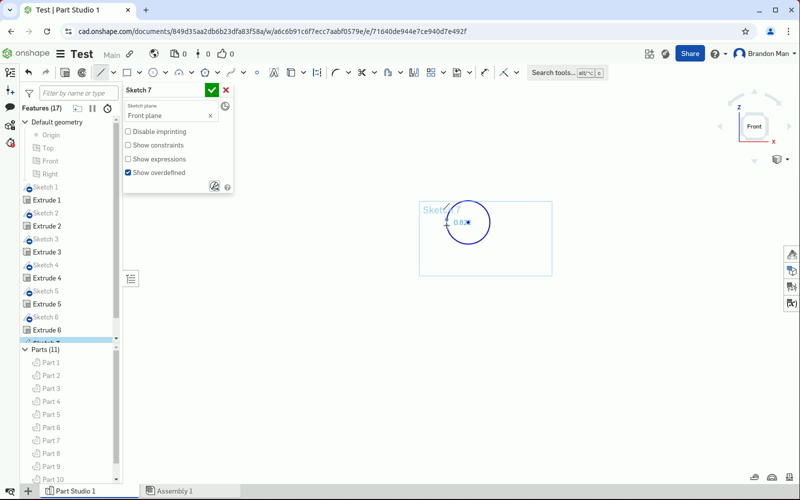
scroll(6)
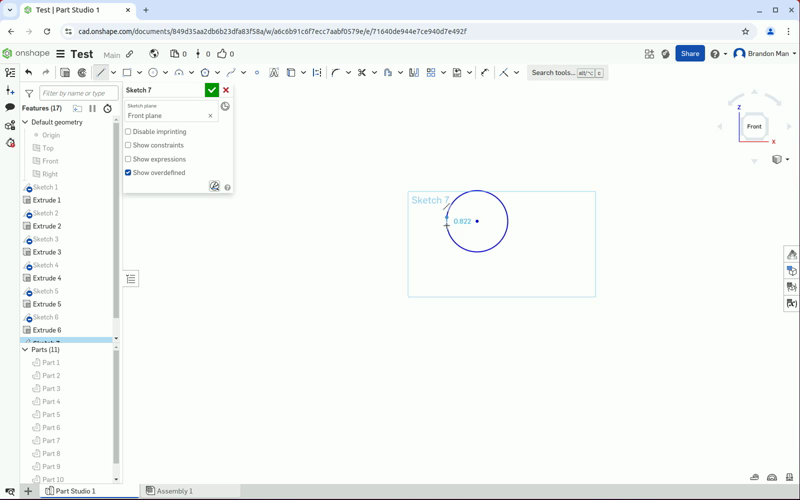
scroll(6)
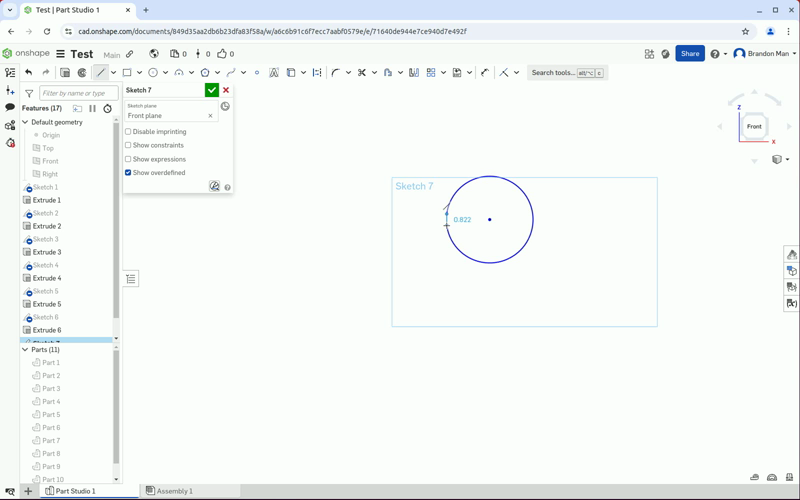
scroll(6)
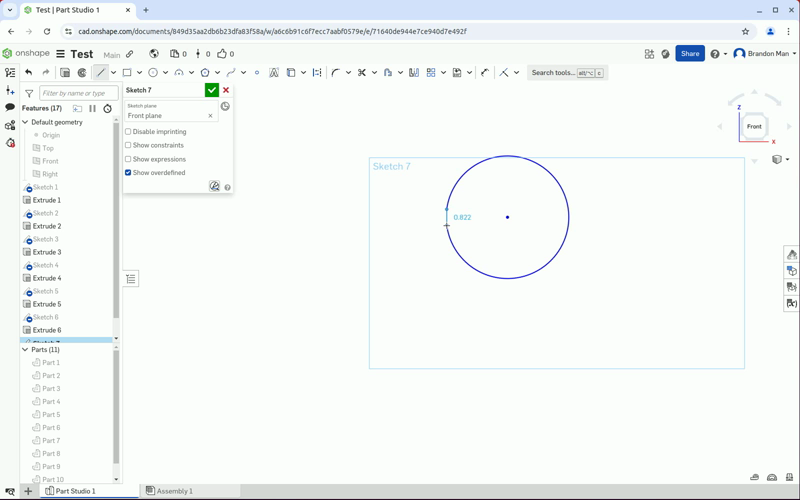
scroll(6)
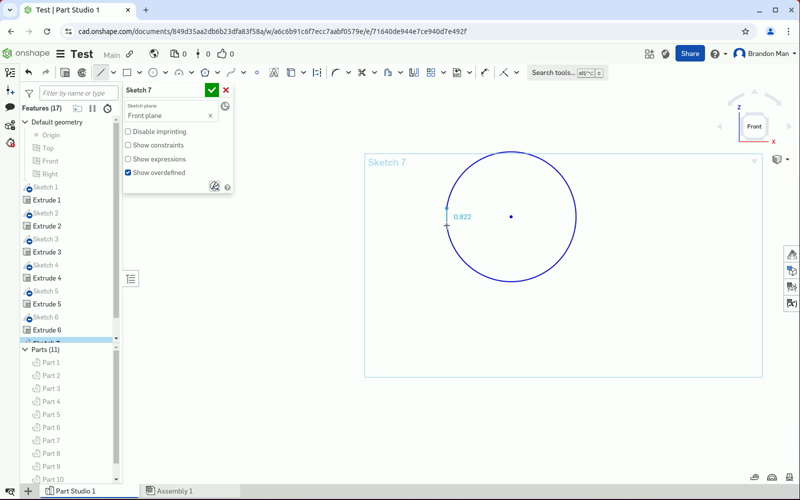
scroll(6)
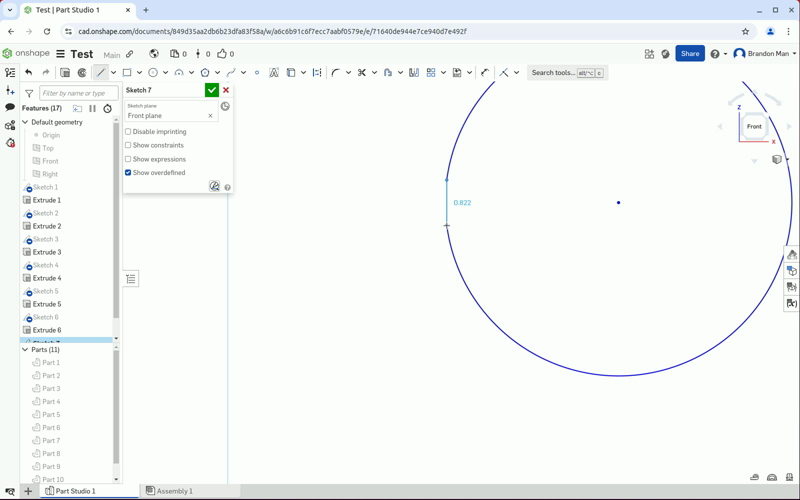
key_up(shift)
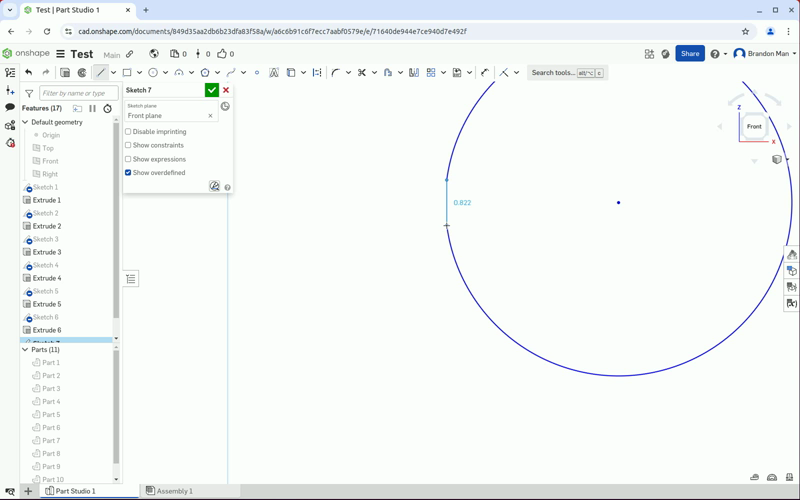
click(446, 225)
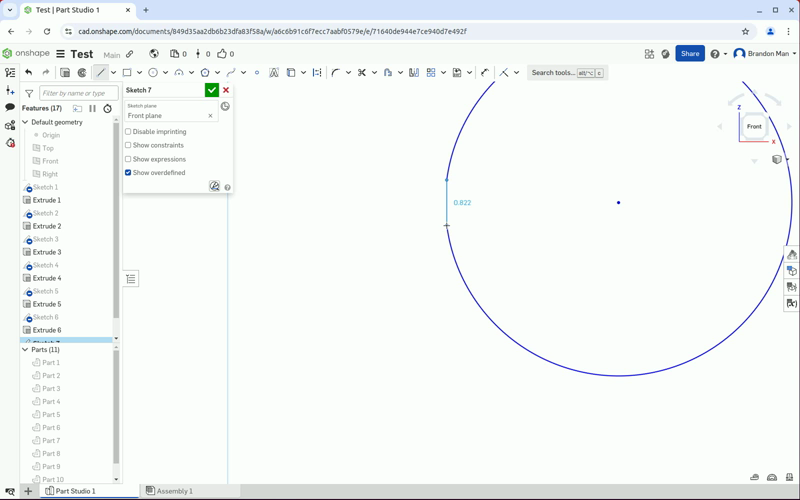
scroll(-6)
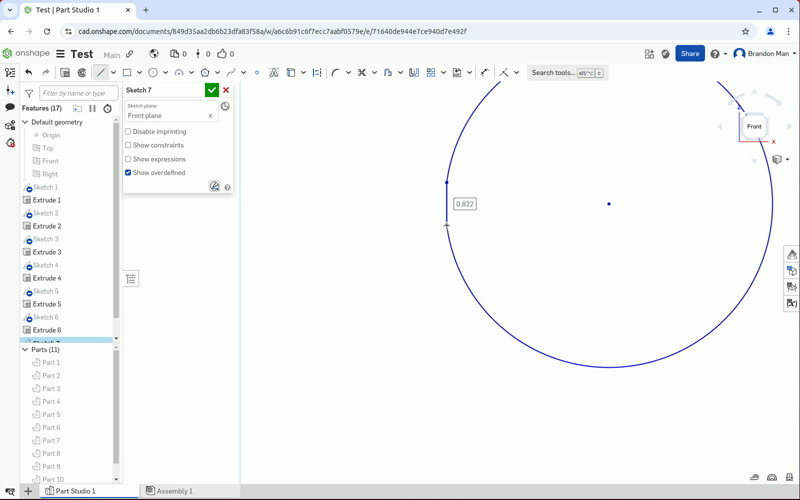
scroll(-6)
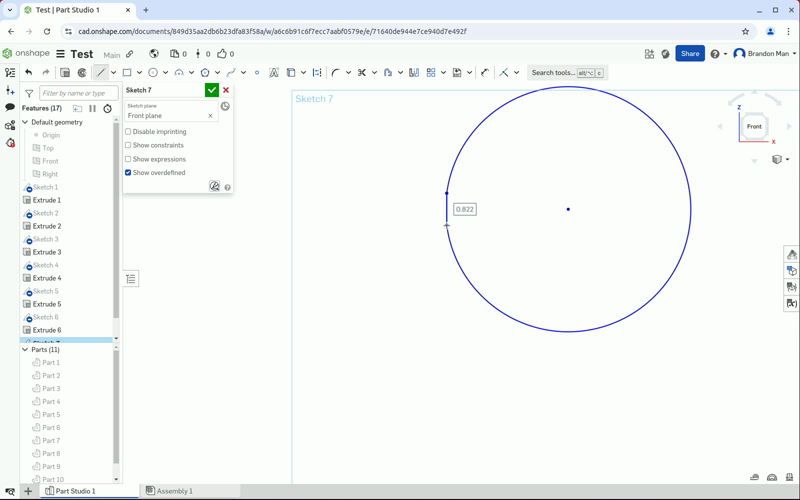
scroll(-6)
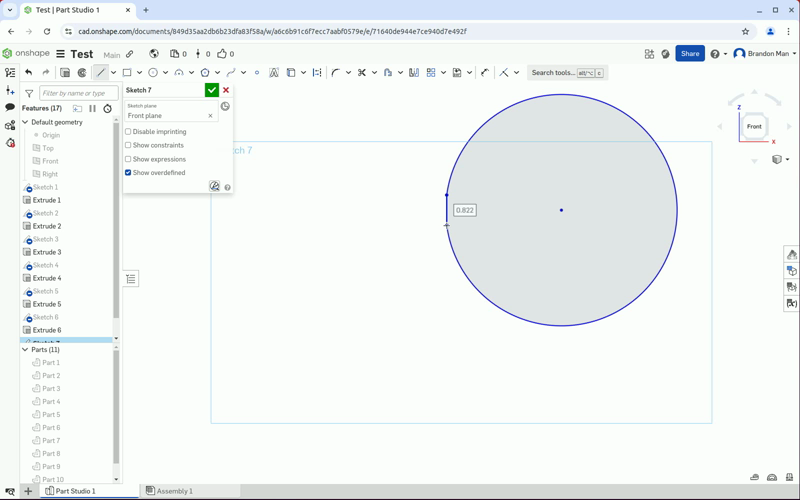
scroll(-6)
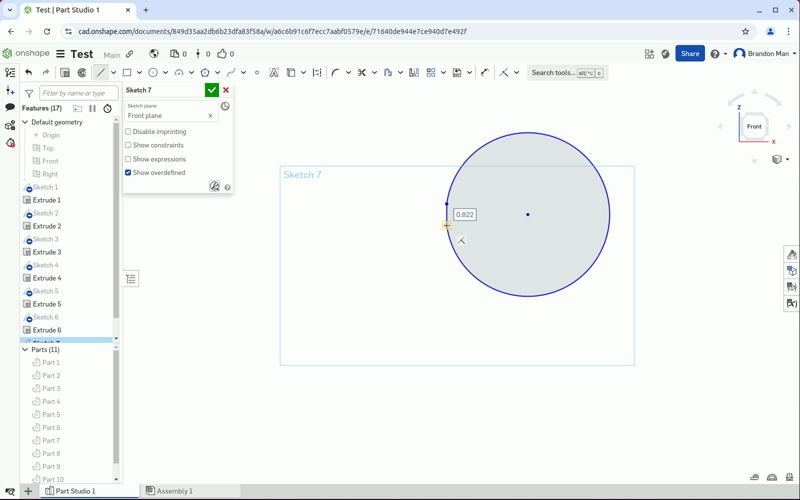
scroll(-6)
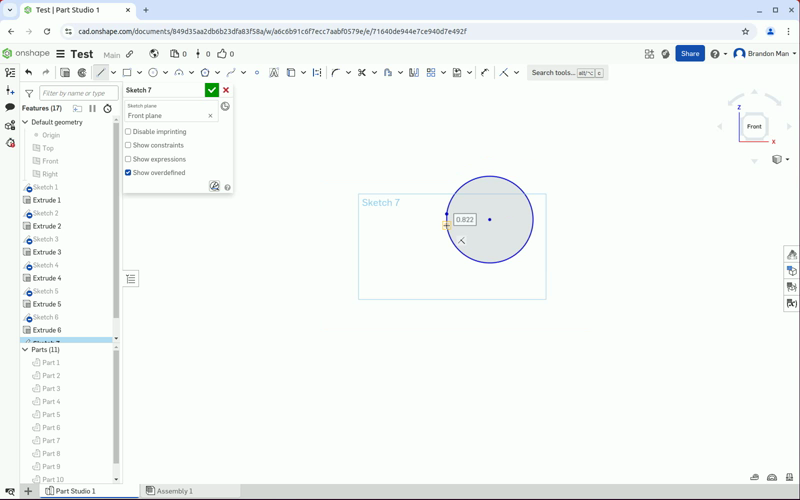
scroll(-6)
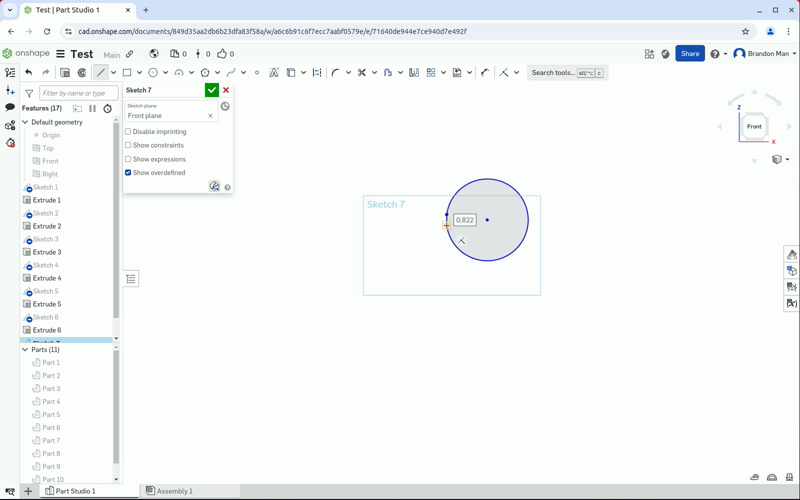
scroll(-6)
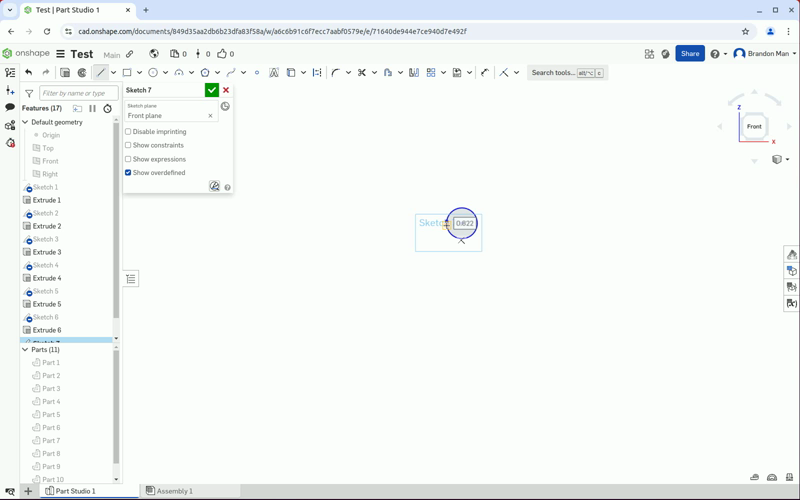
key(esc)
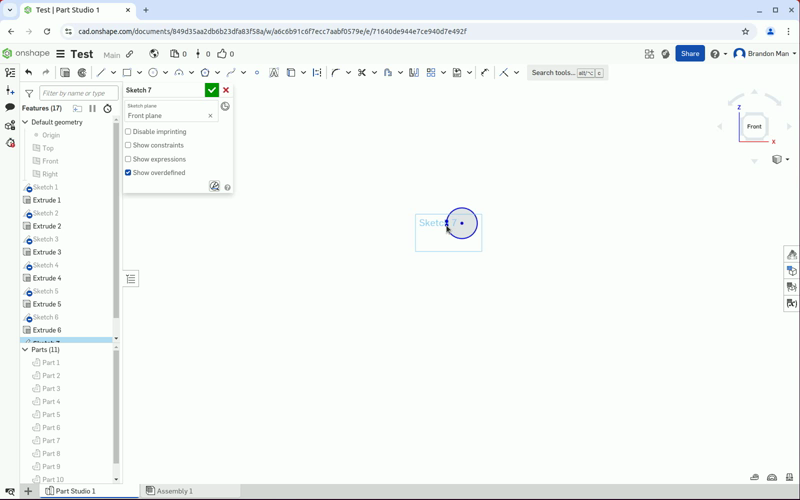
key(c)
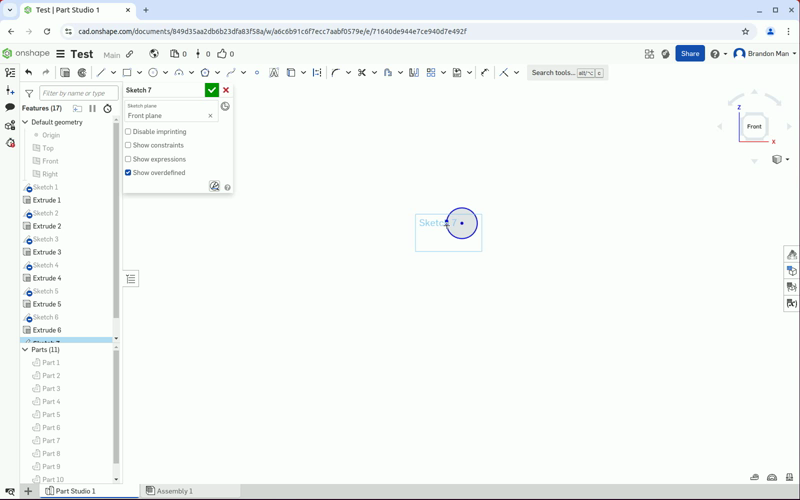
key_down(shift)
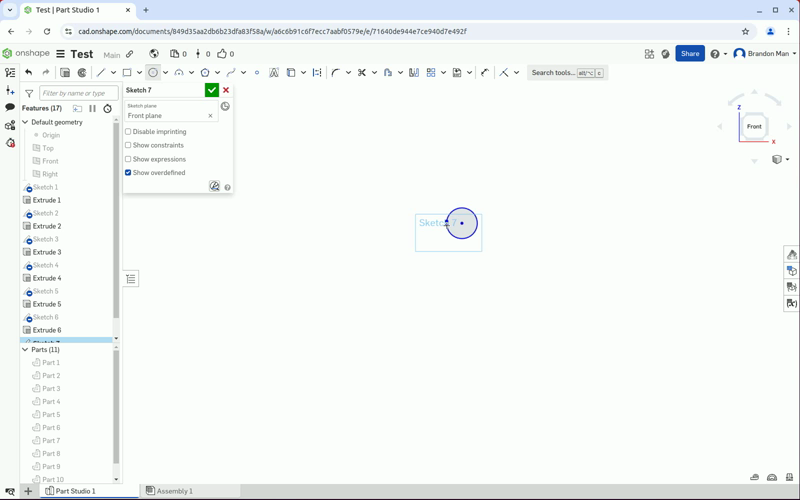
mouse_move(461, 223)
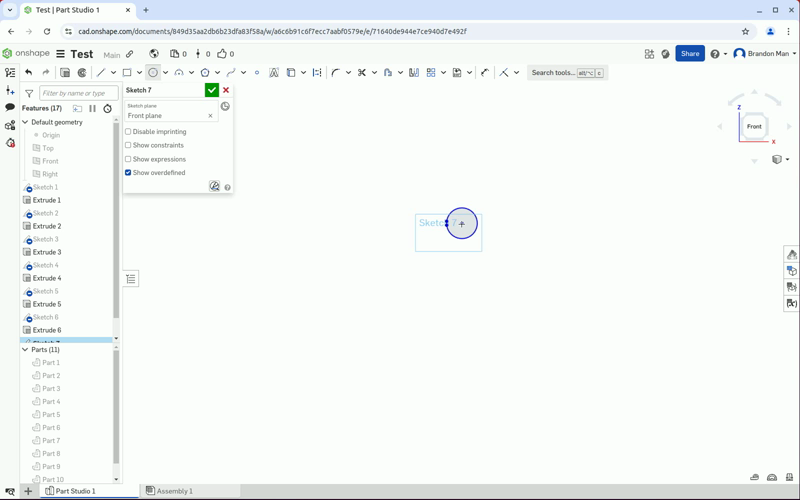
click(461, 223)
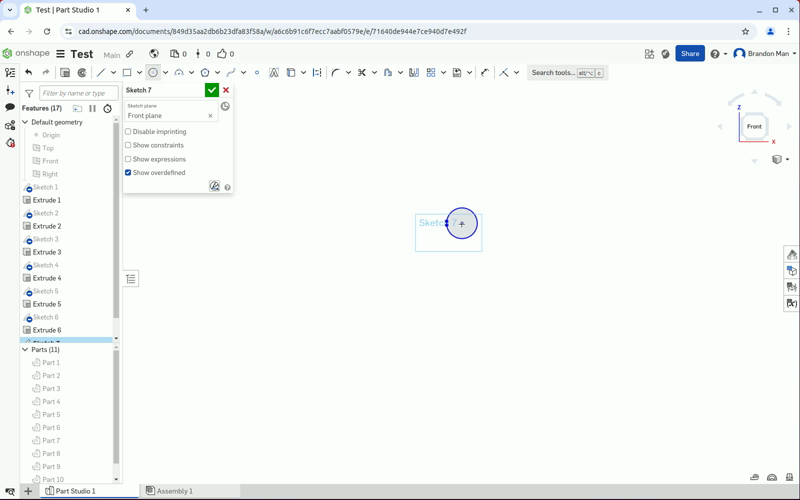
key_up(shift)
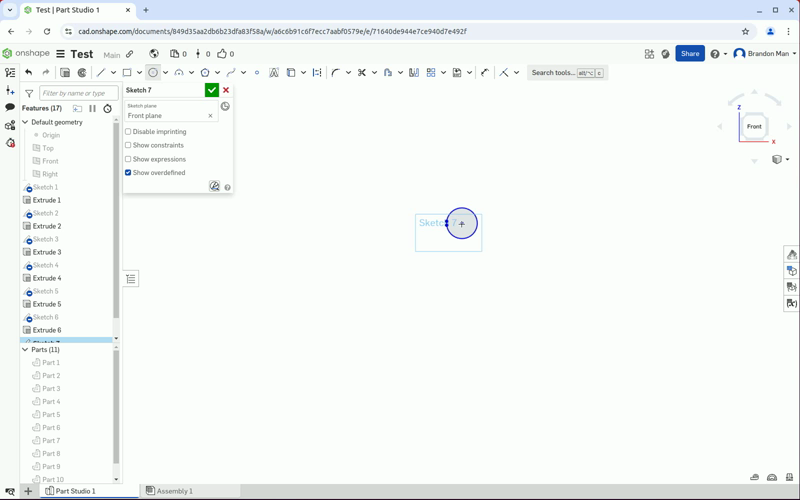
mouse_move(464, 223)
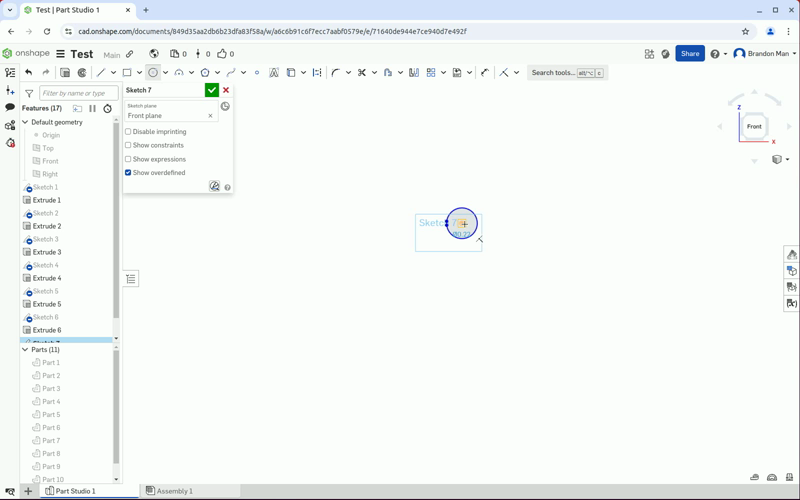
scroll(6)
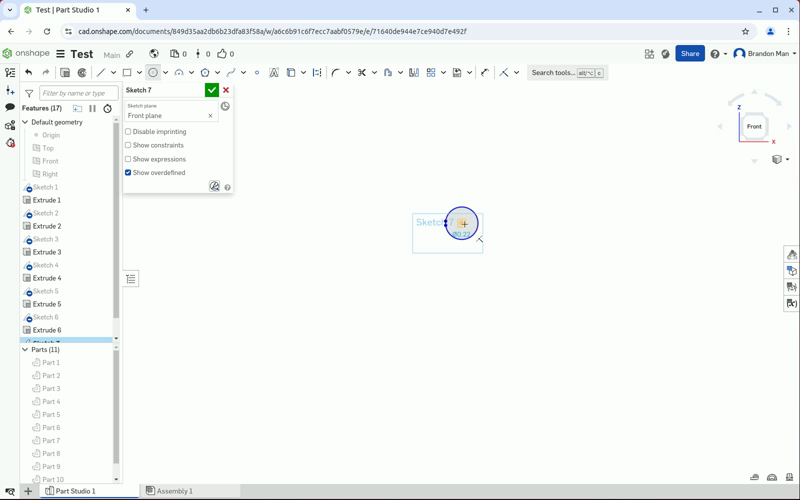
scroll(6)
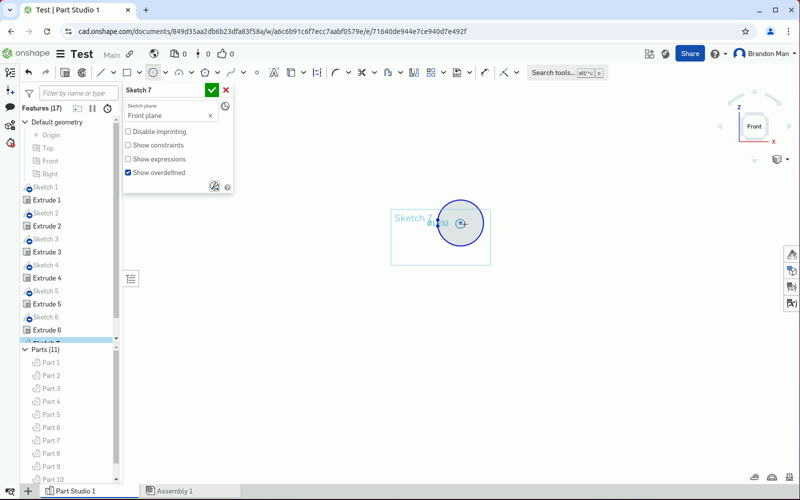
scroll(6)
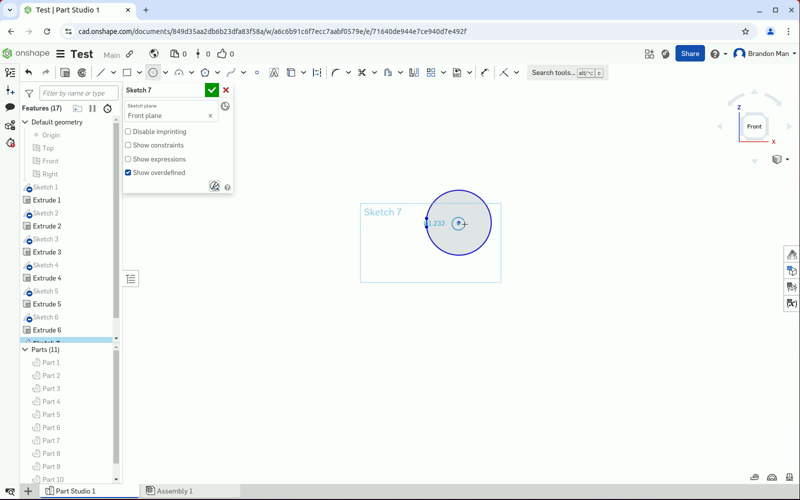
scroll(6)
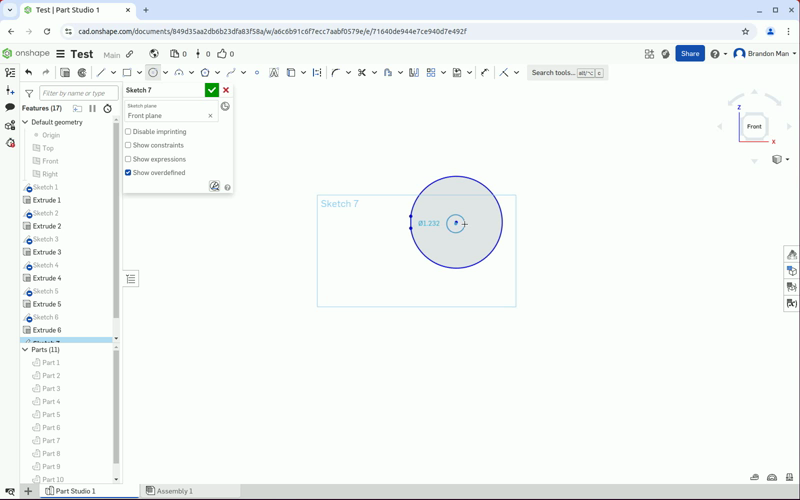
scroll(6)
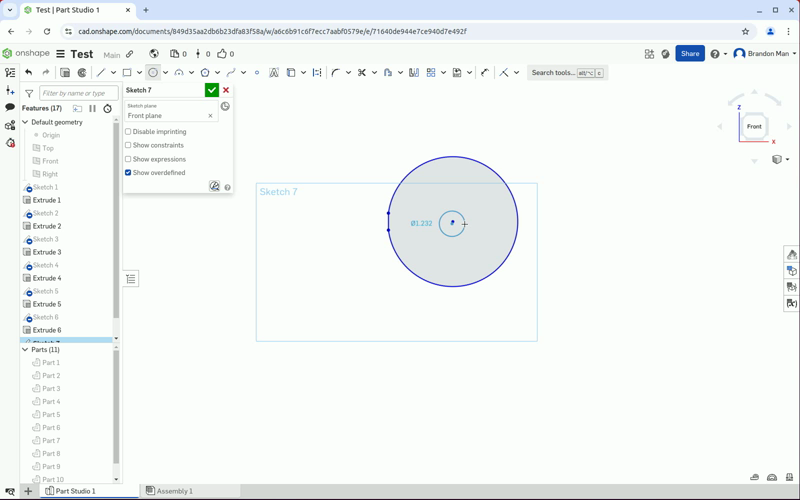
scroll(6)
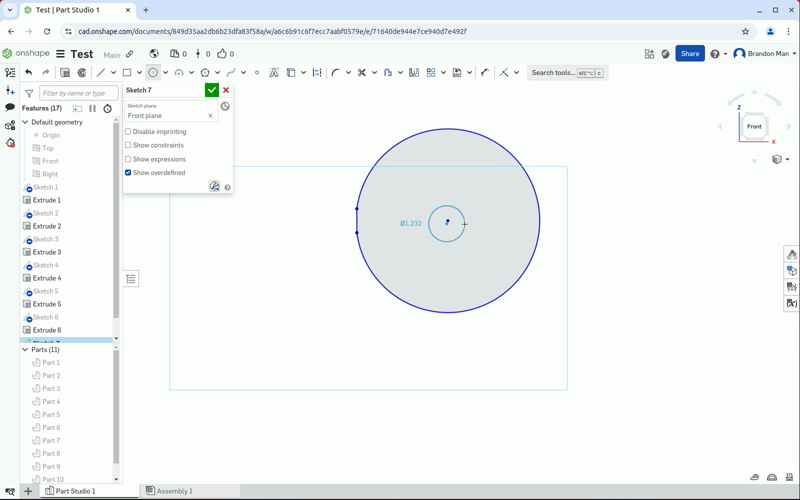
scroll(6)
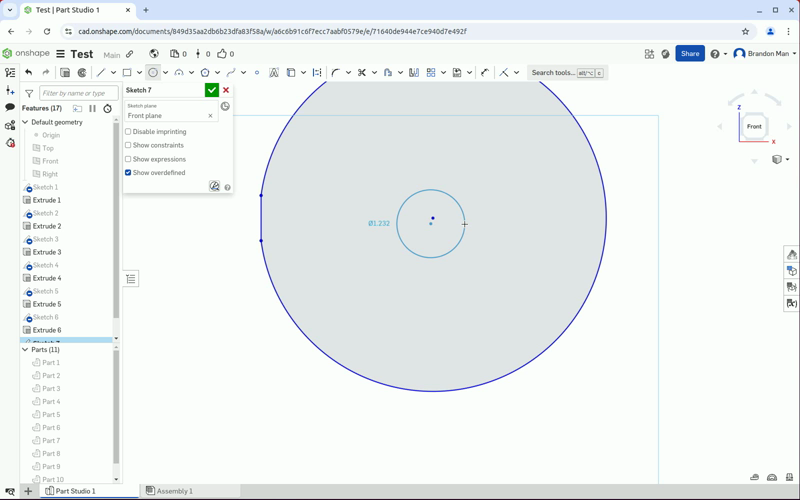
click(464, 223)
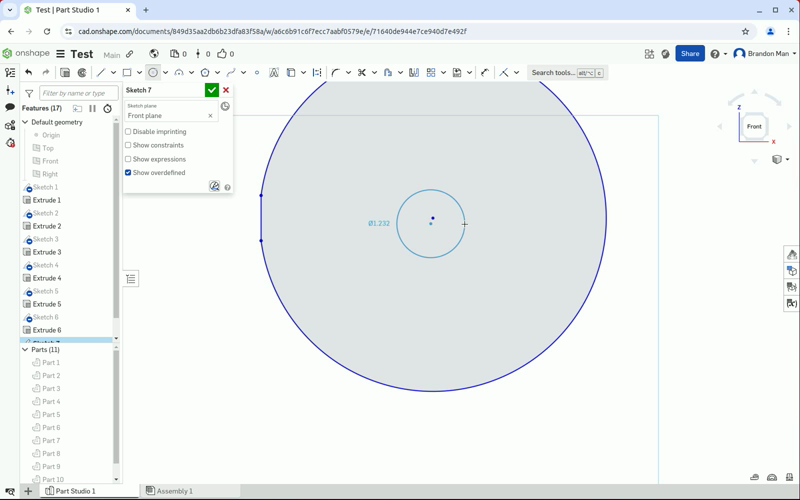
scroll(-6)
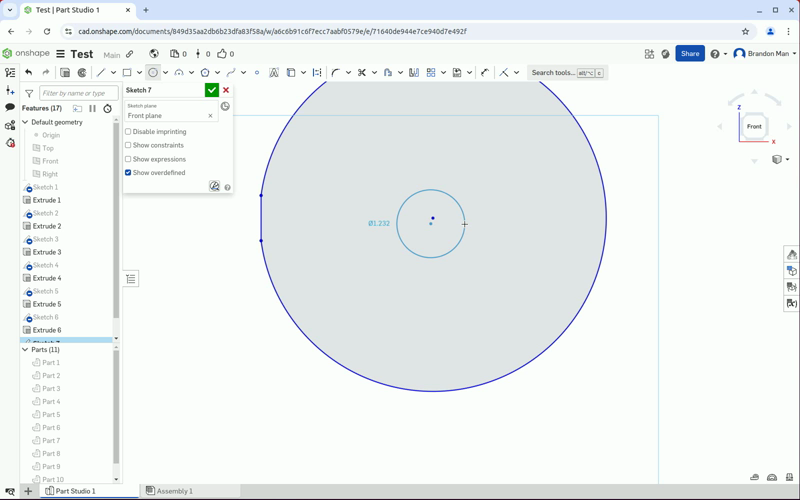
scroll(-6)
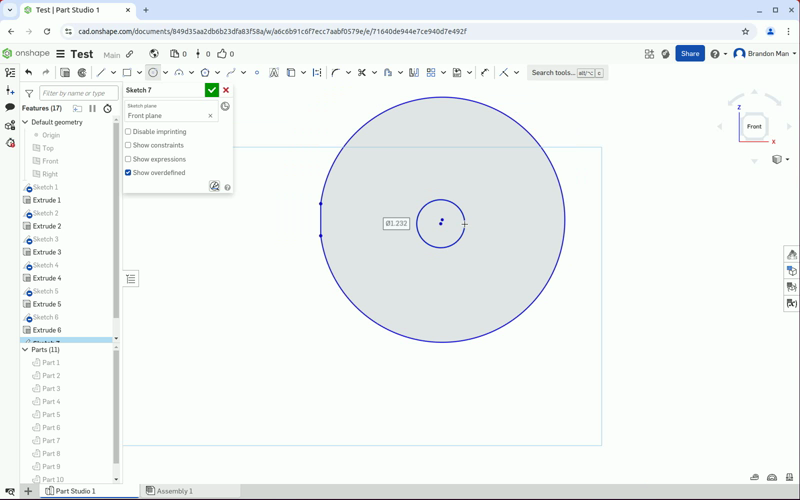
scroll(-6)
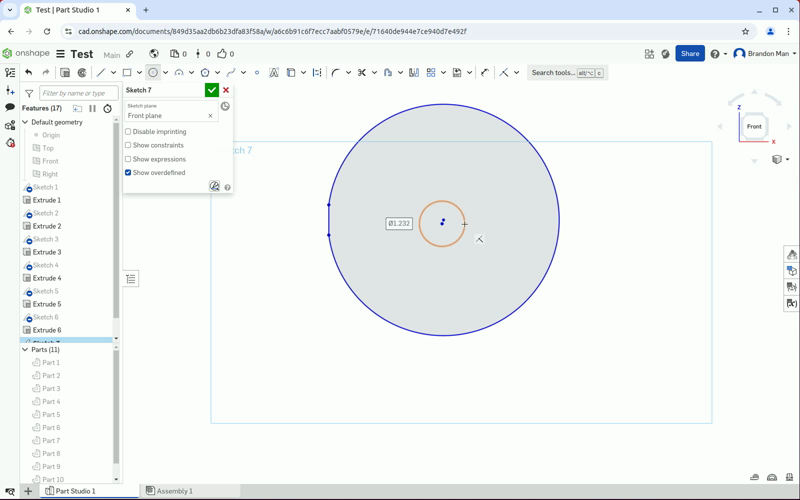
scroll(-6)
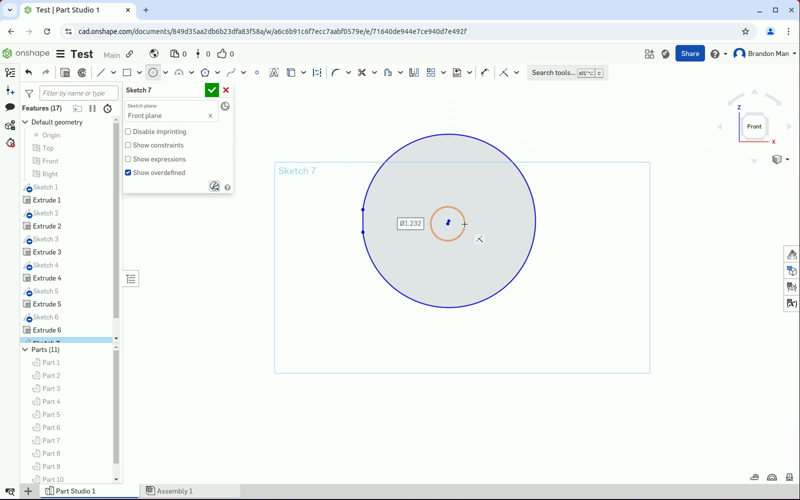
scroll(-6)
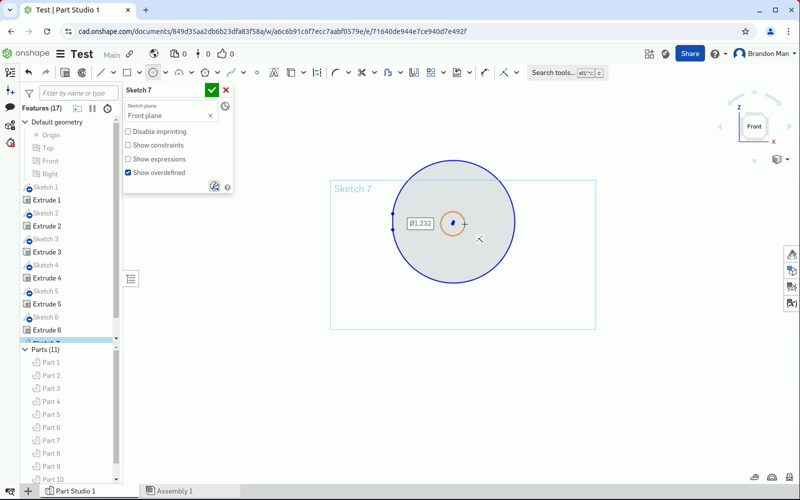
scroll(-6)
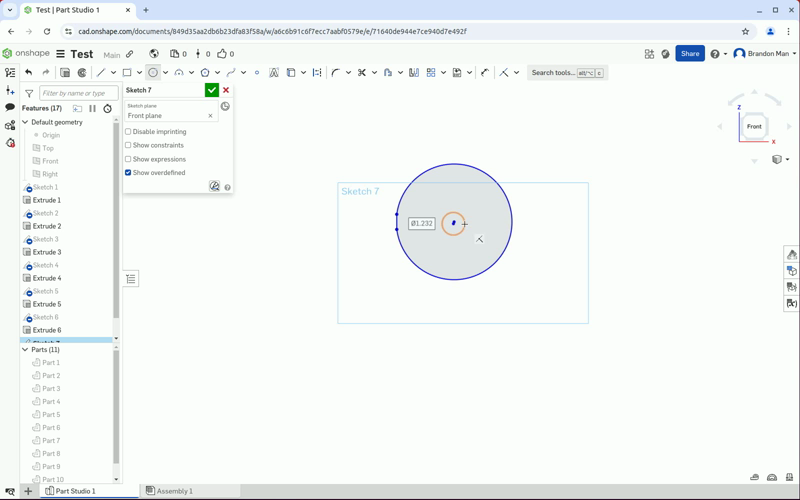
scroll(-6)
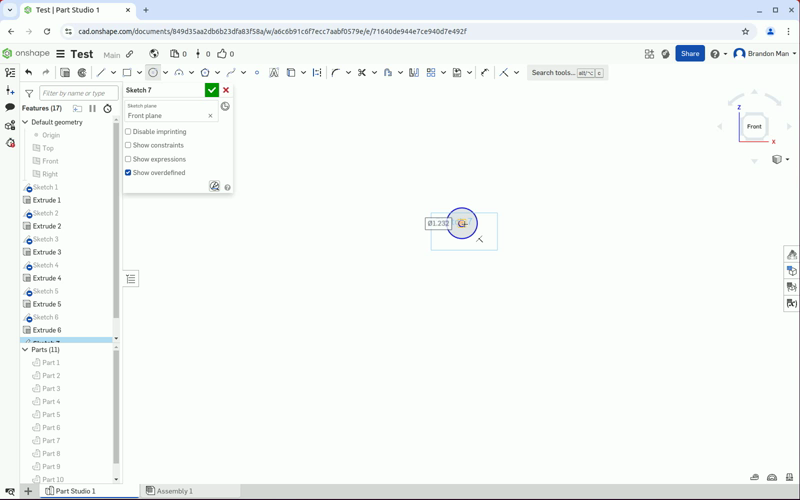
key(esc)
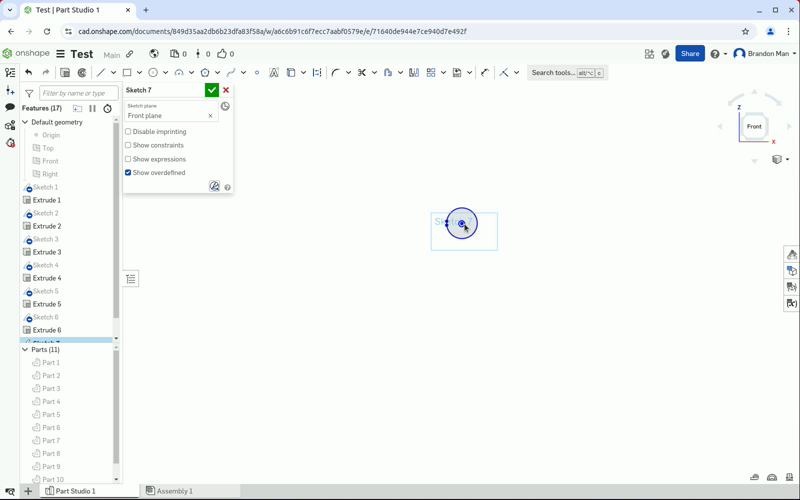
mouse_move(467, 223)
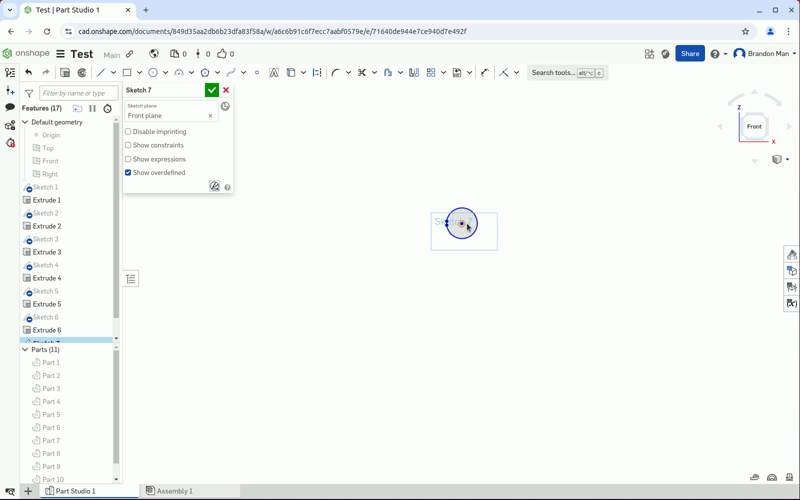
scroll(6)
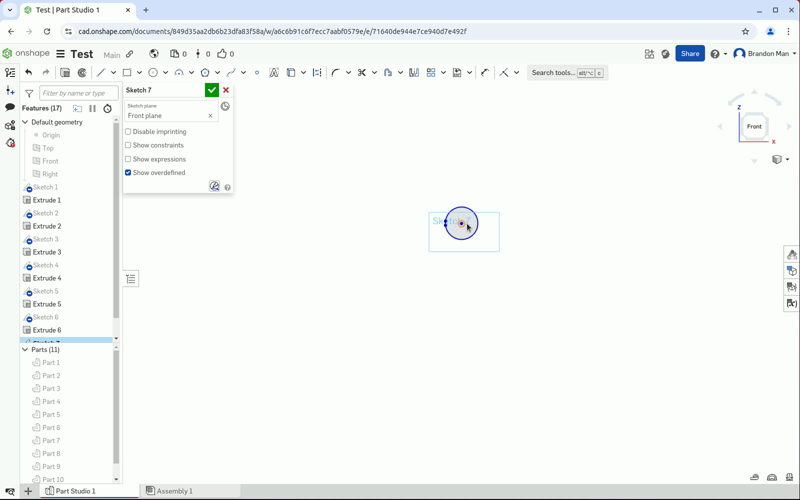
scroll(6)
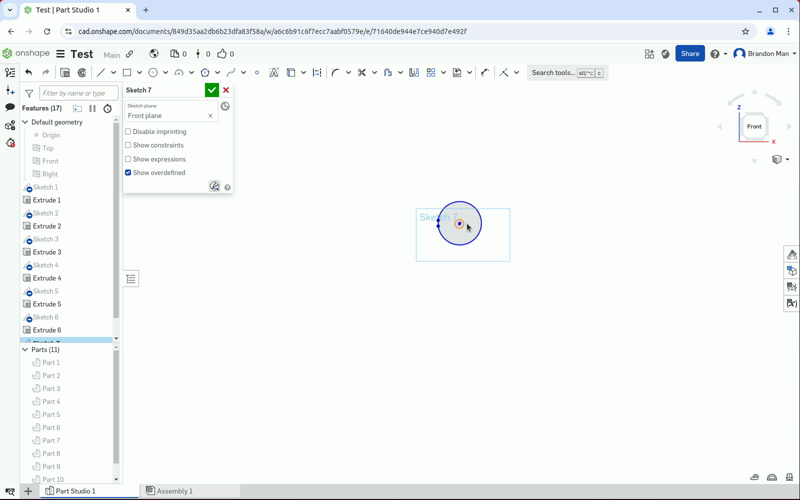
scroll(6)
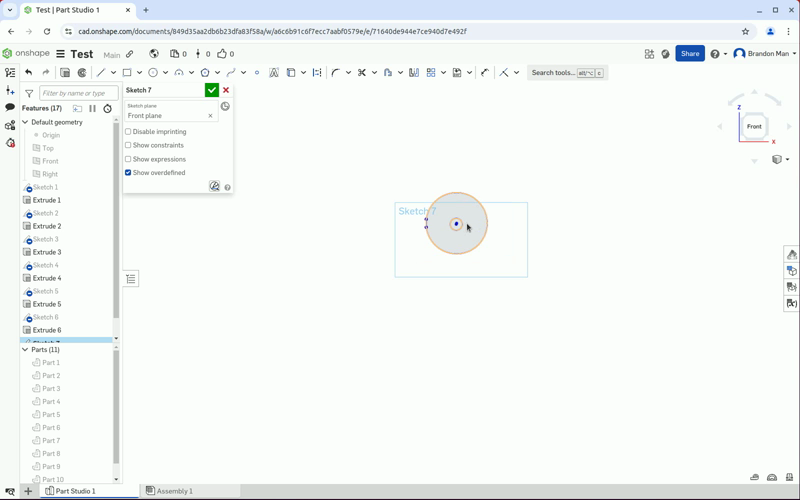
scroll(6)
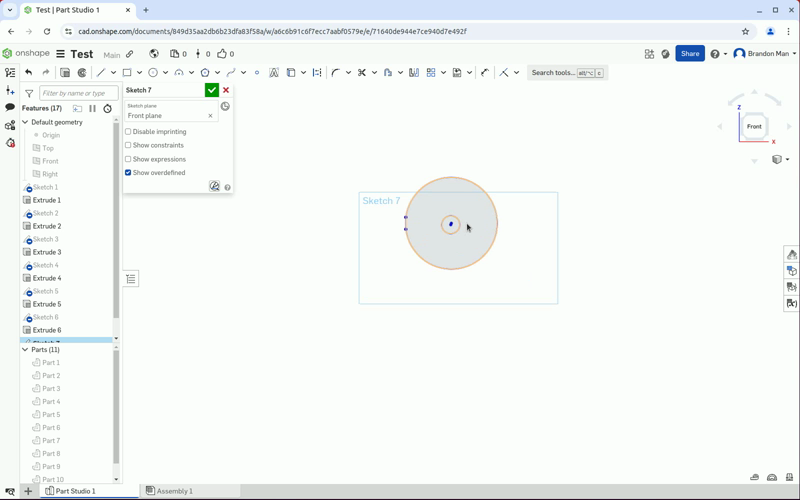
scroll(6)
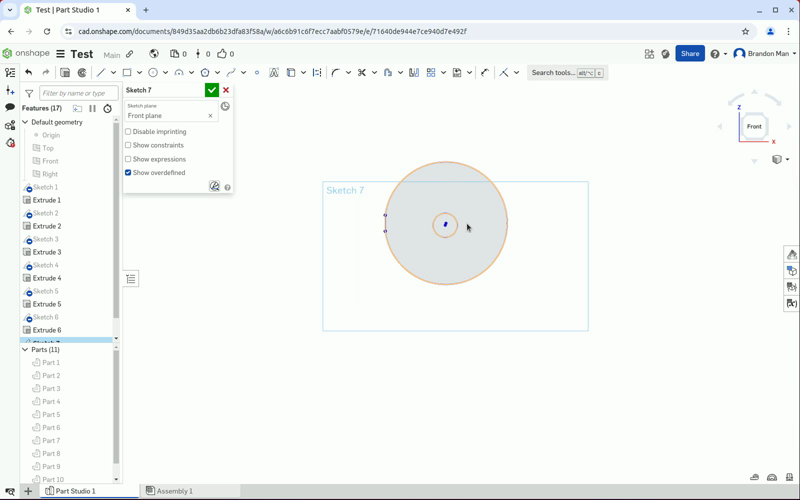
scroll(6)
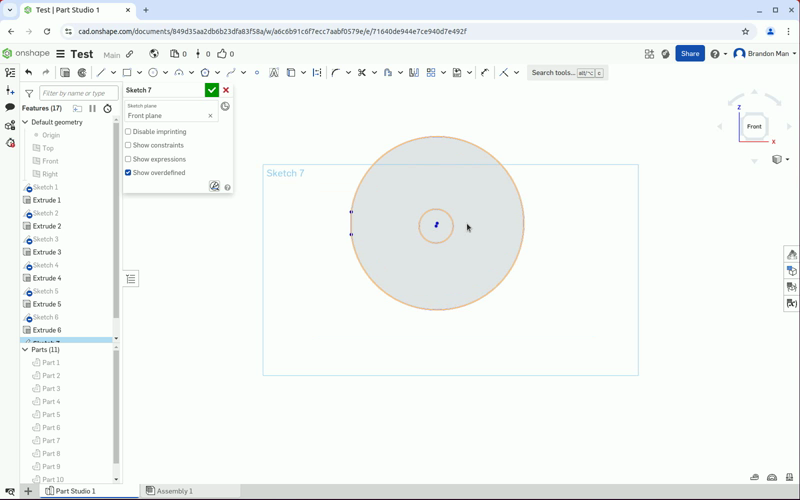
scroll(6)
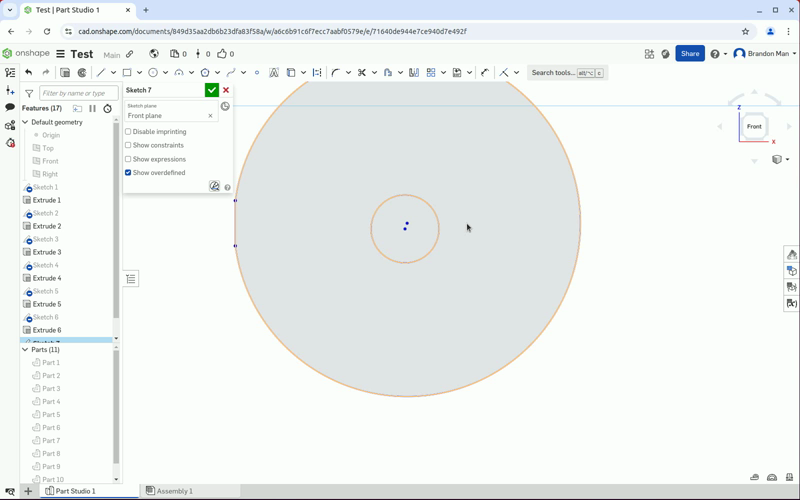
click(467, 223)
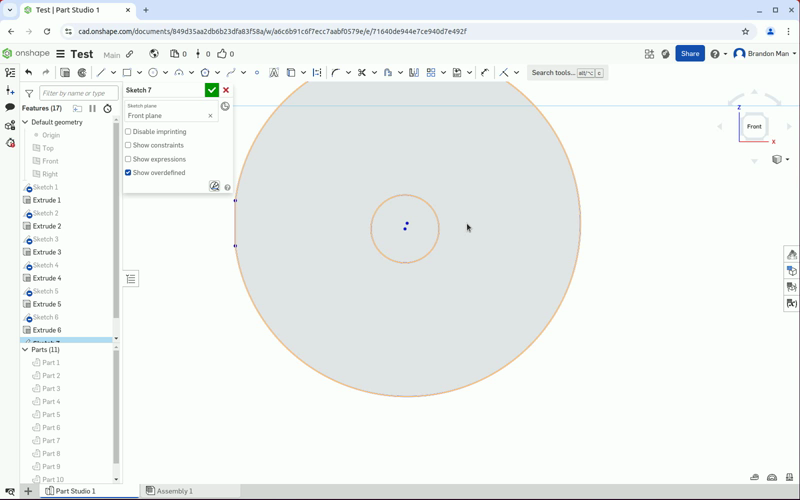
scroll(-6)
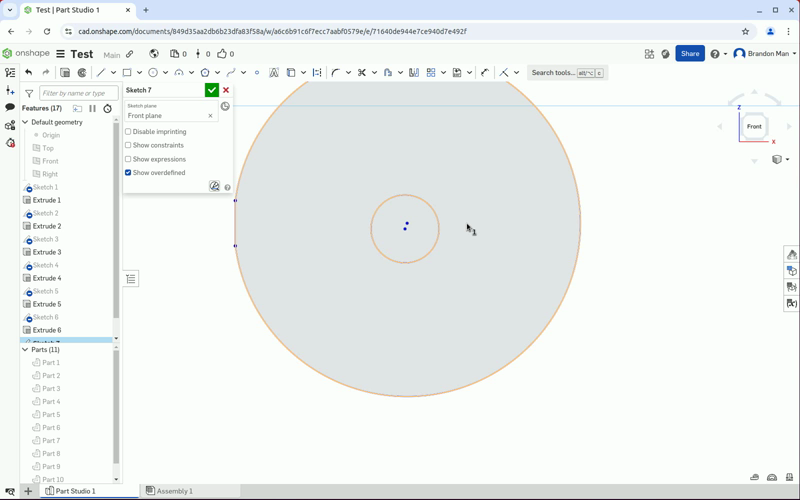
scroll(-6)
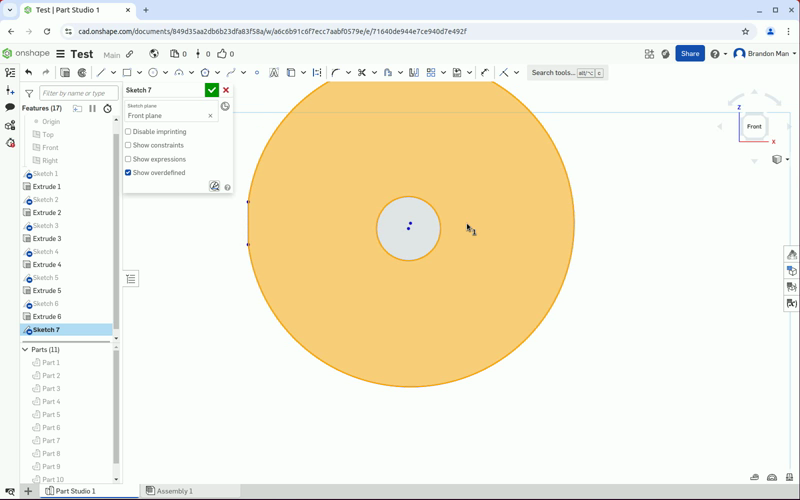
scroll(-6)
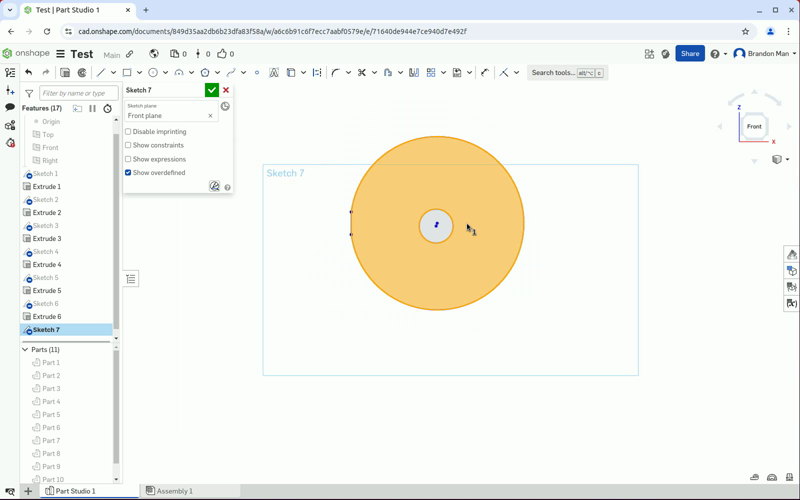
scroll(-6)
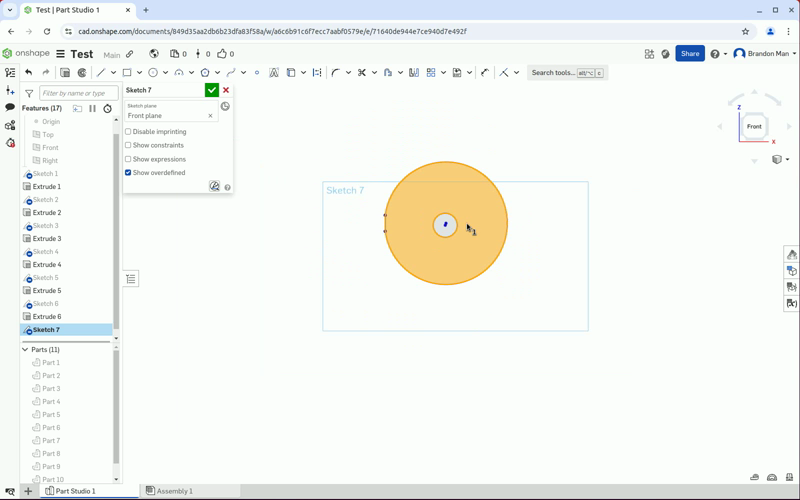
scroll(-6)
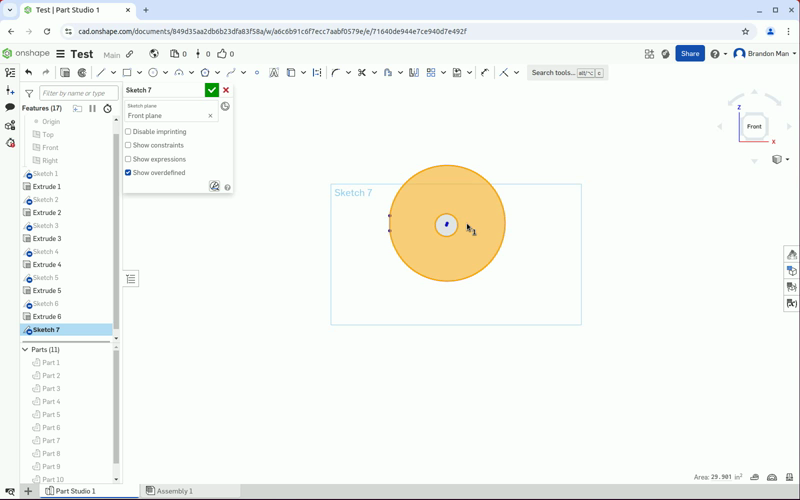
scroll(-6)
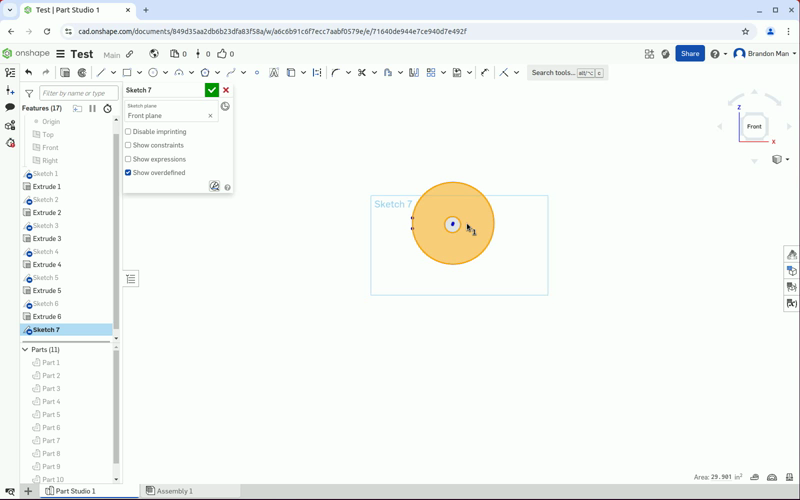
scroll(-6)
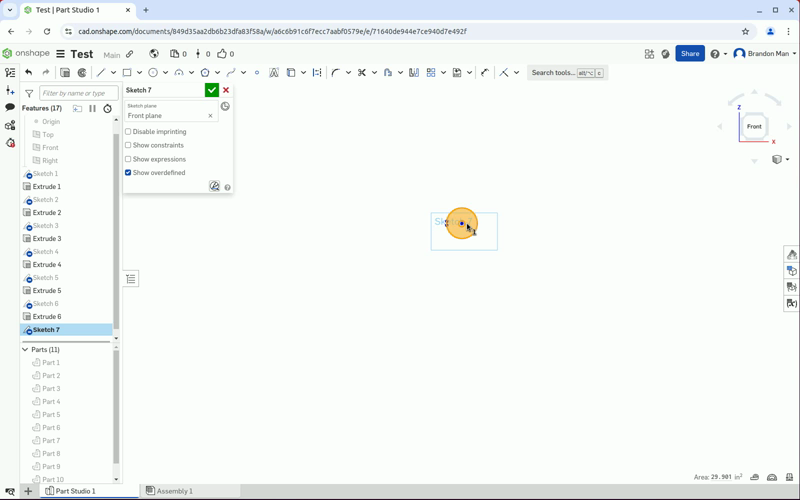
mouse_move(69, 352)
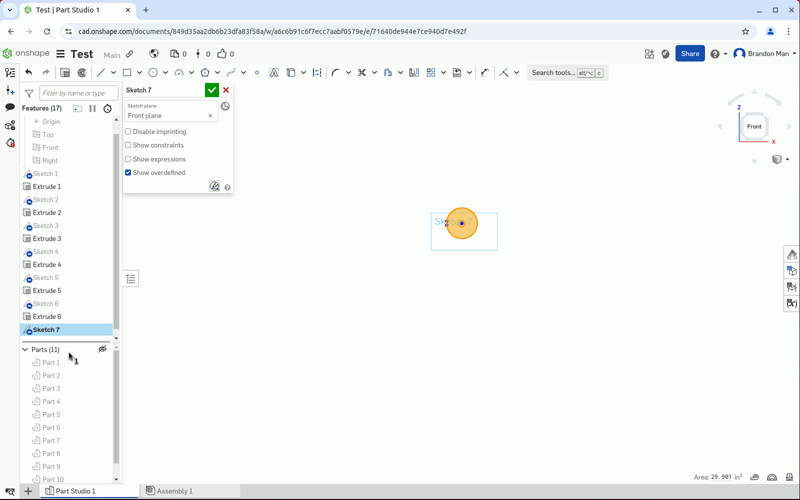
key(shift+y)
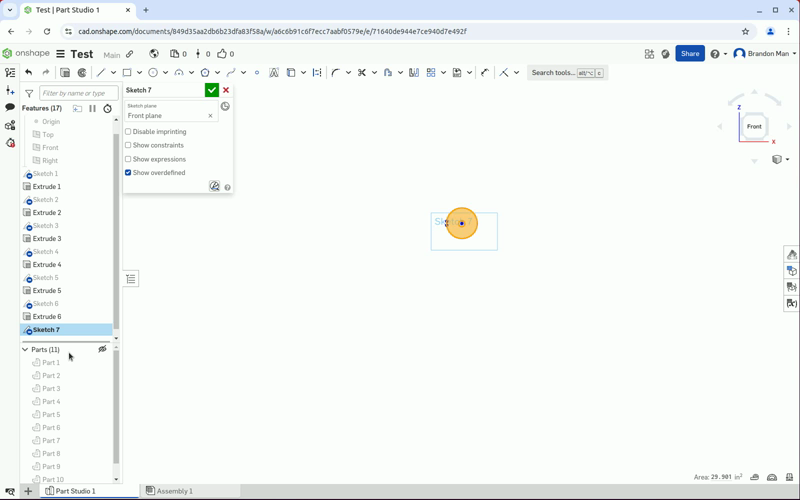
key(shift+e)
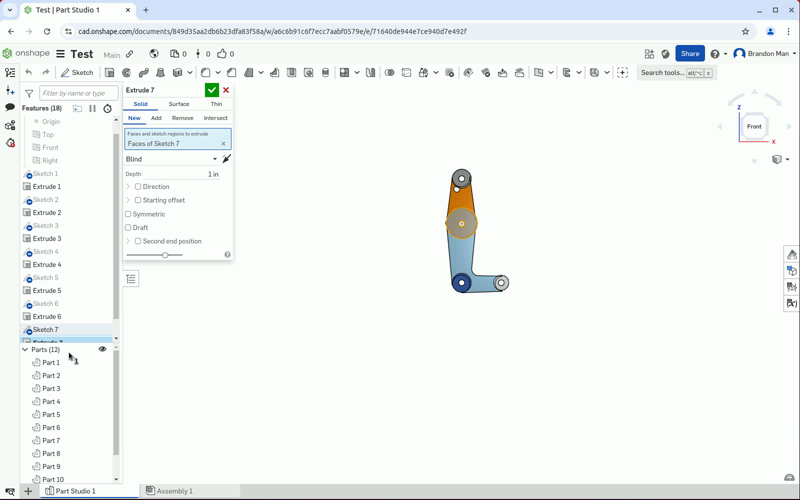
mouse_move(143, 106)
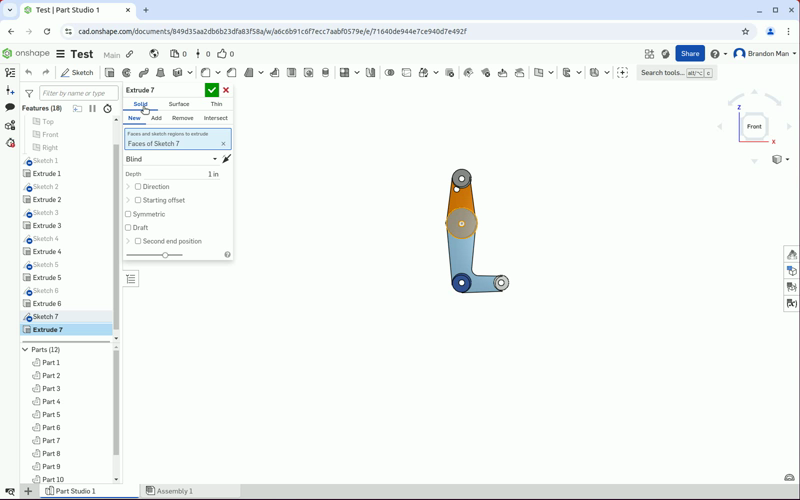
click(143, 106)
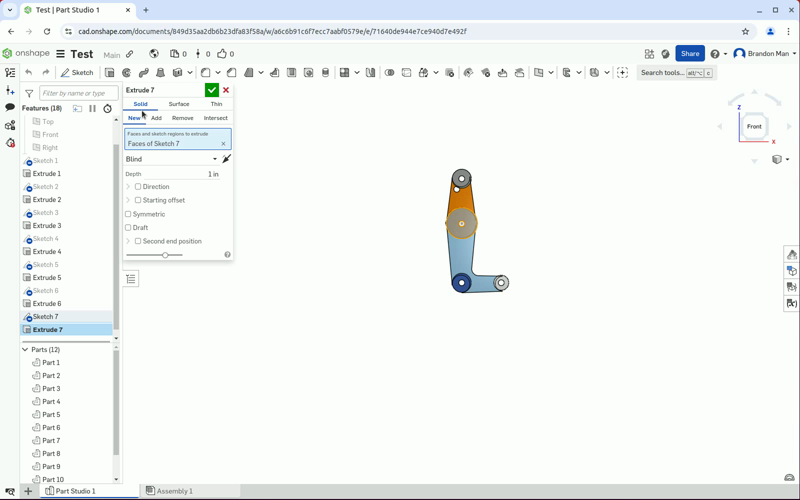
mouse_move(137, 120)
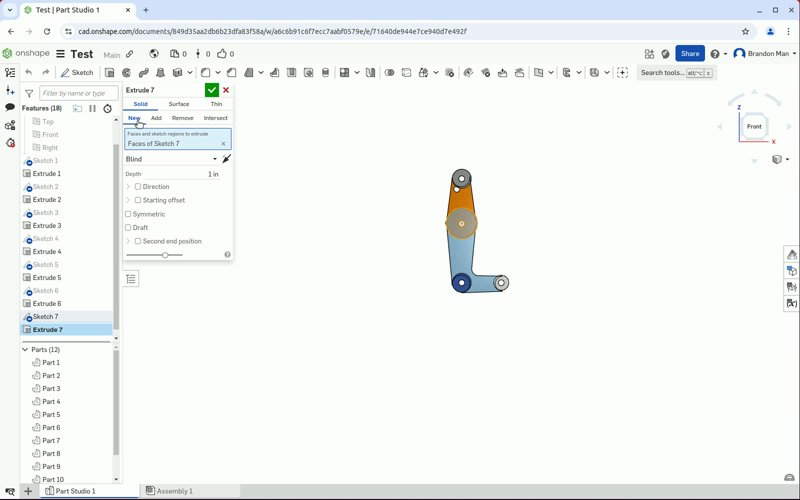
click(137, 120)
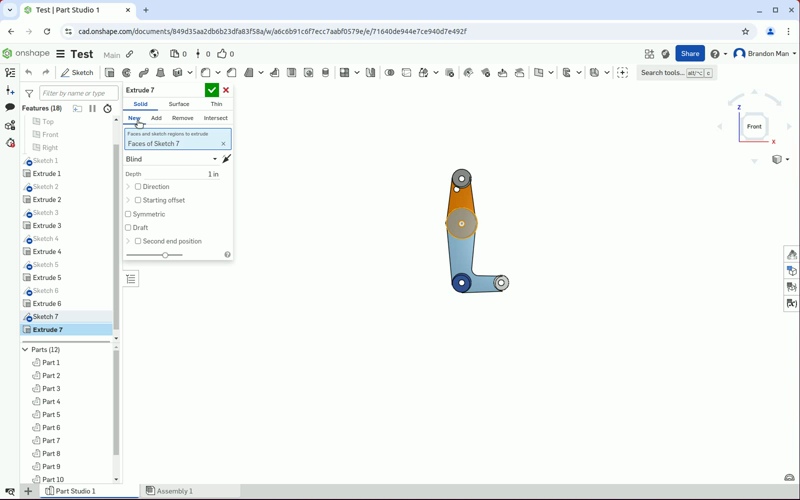
key(tab, 4)
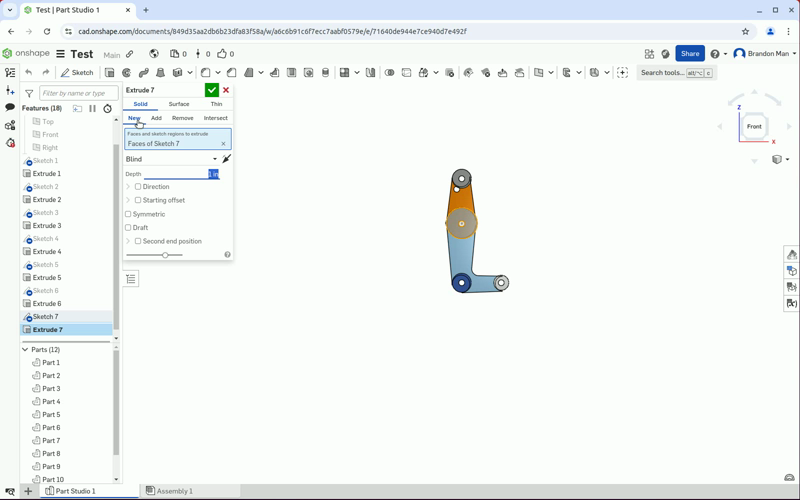
text(0.481)
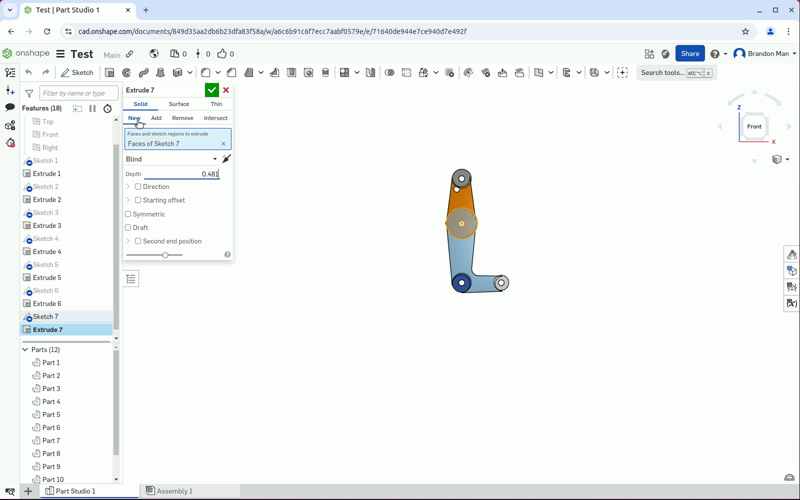
key(enter)
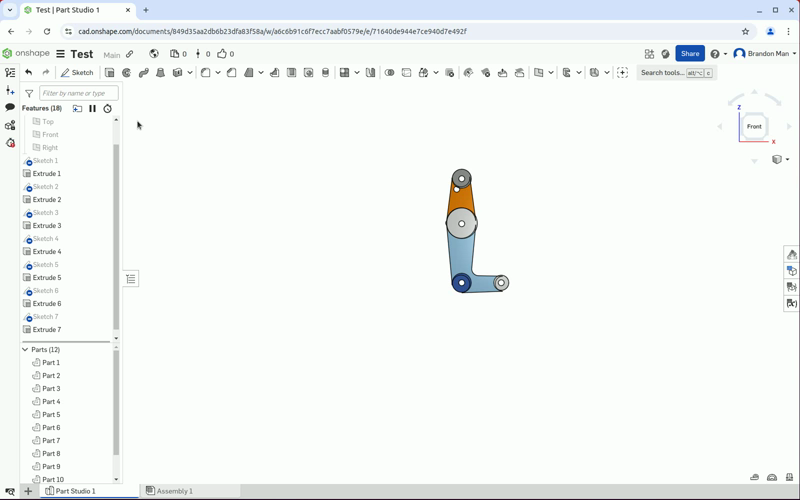
key(shift+h)
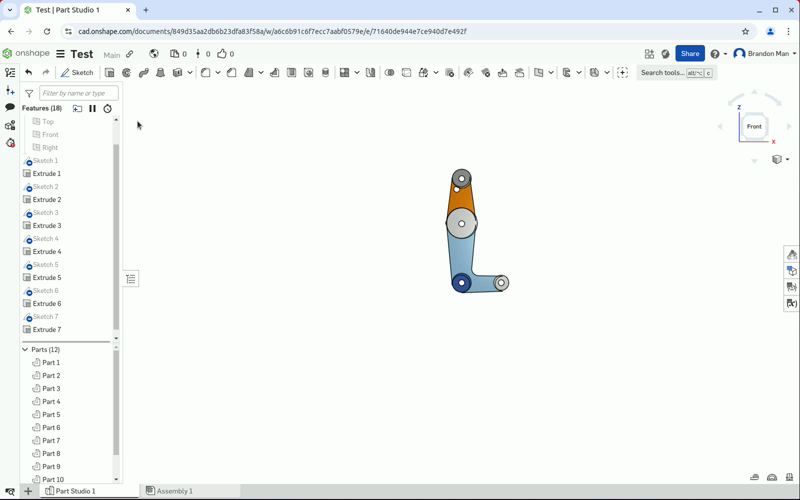
key(shift+h)
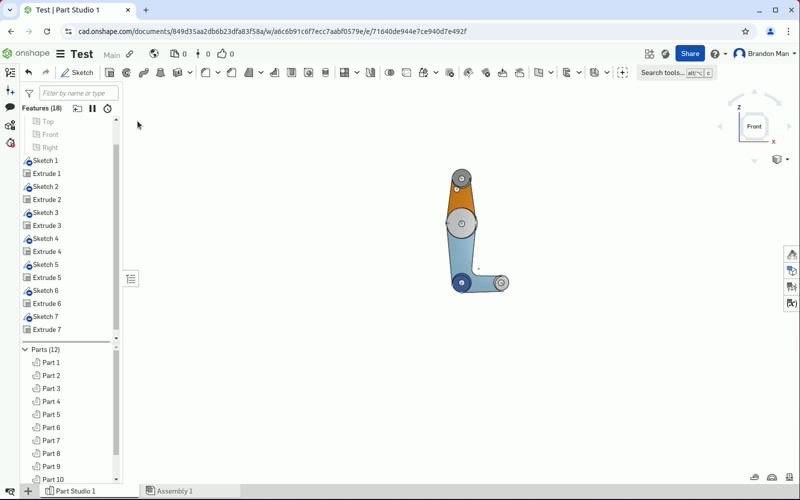
key(shift+7)
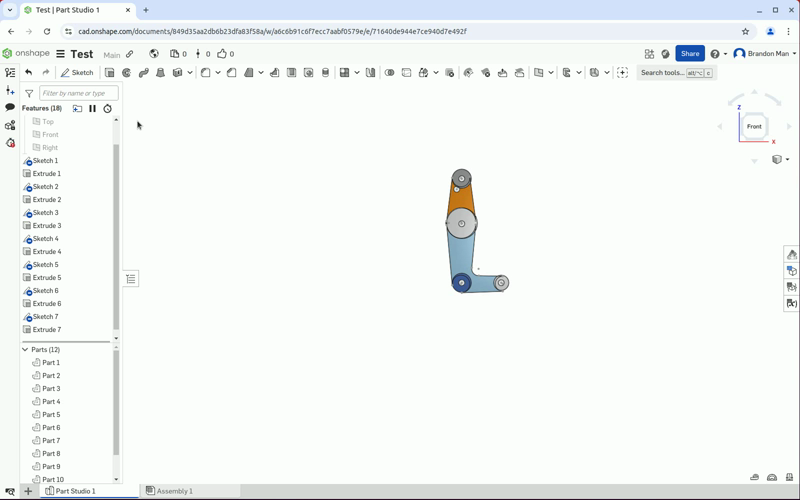
key(left, 2)
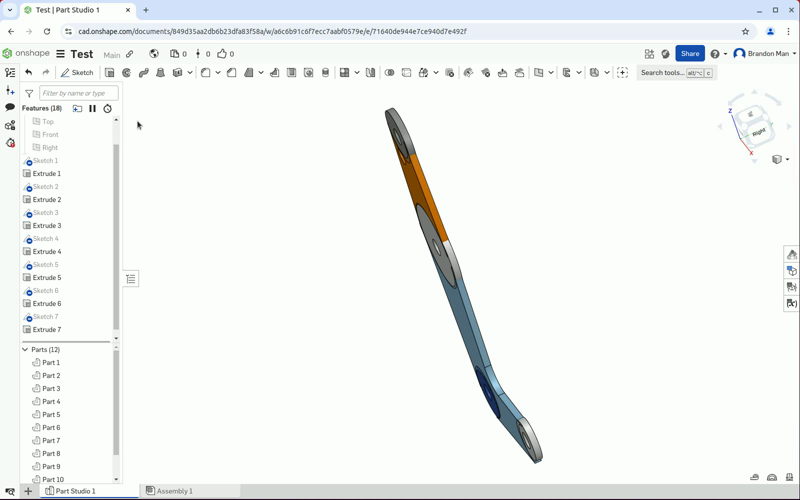
key(down, 2)
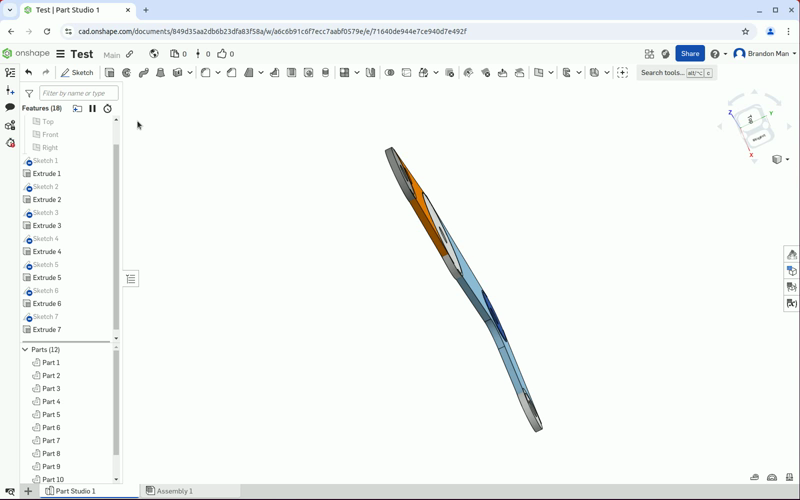
key(up, 2)
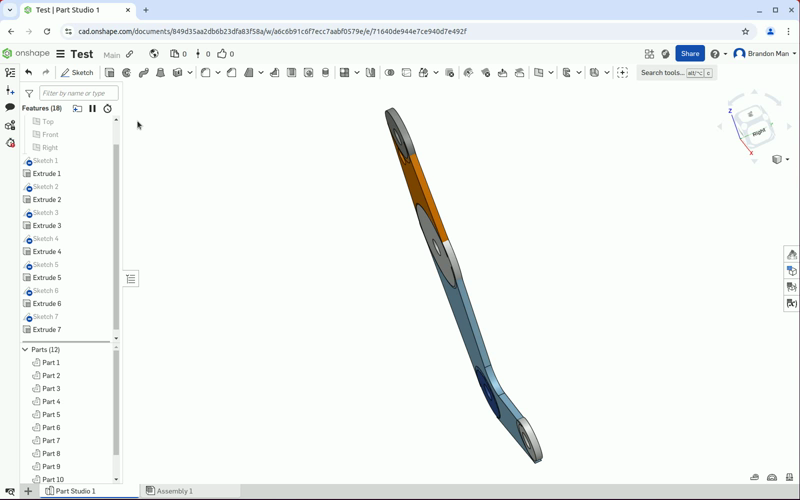
key(right, 2)
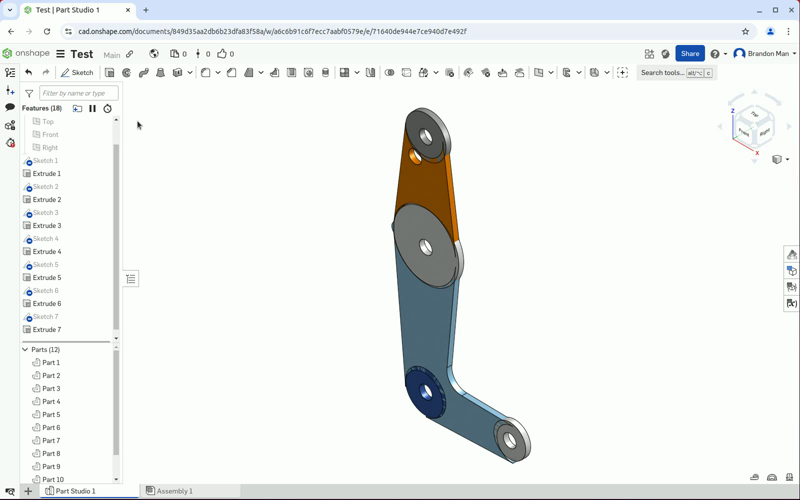
mouse_move(69, 163)
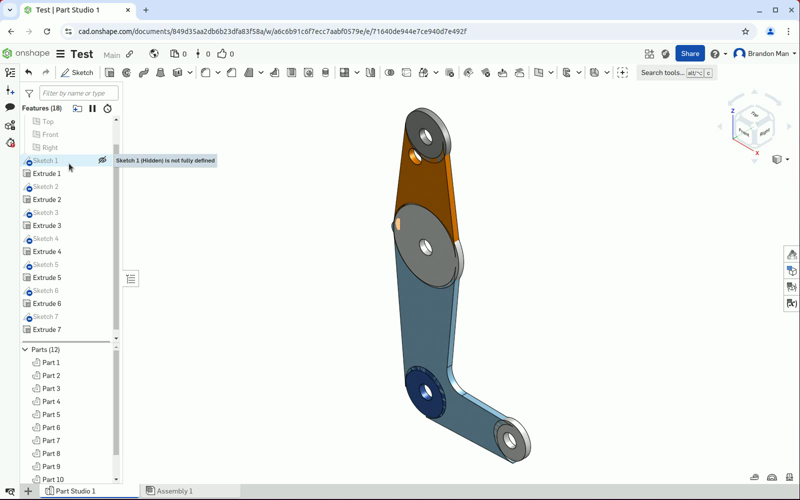
click(69, 163)